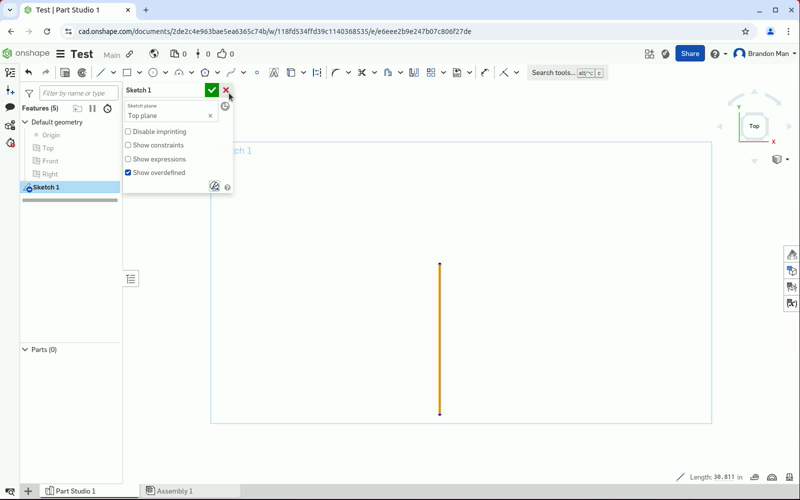
key(shift+h)
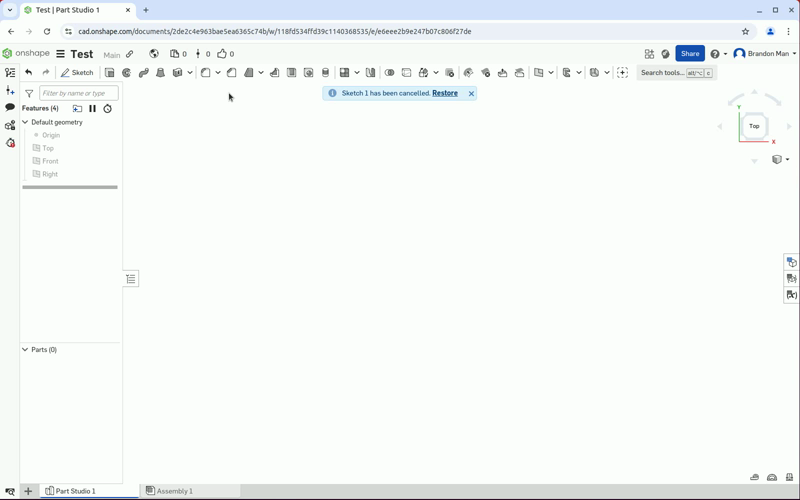
mouse_move(73, 352)
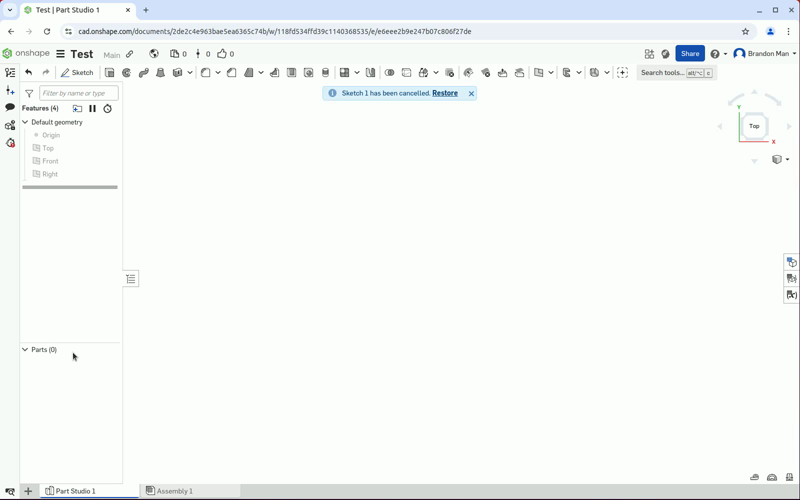
key(y)
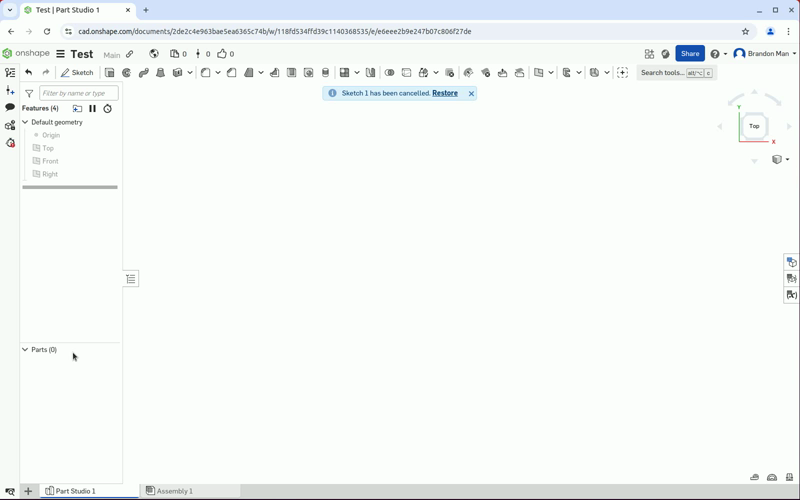
key(shift+p)
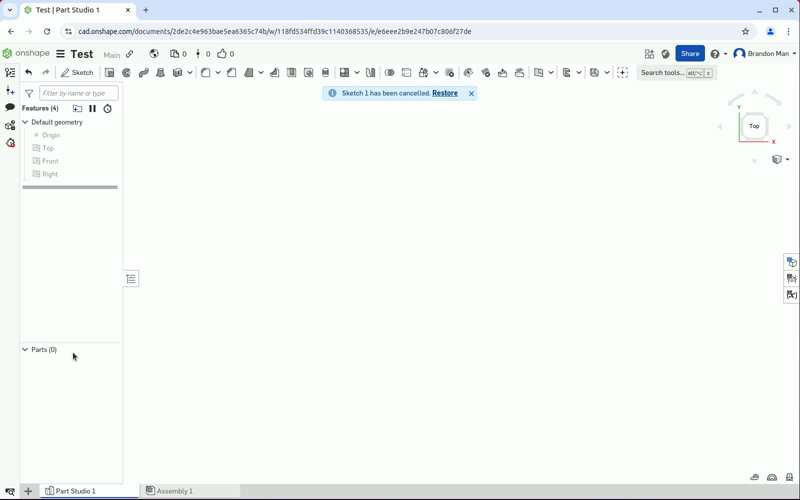
key(space)
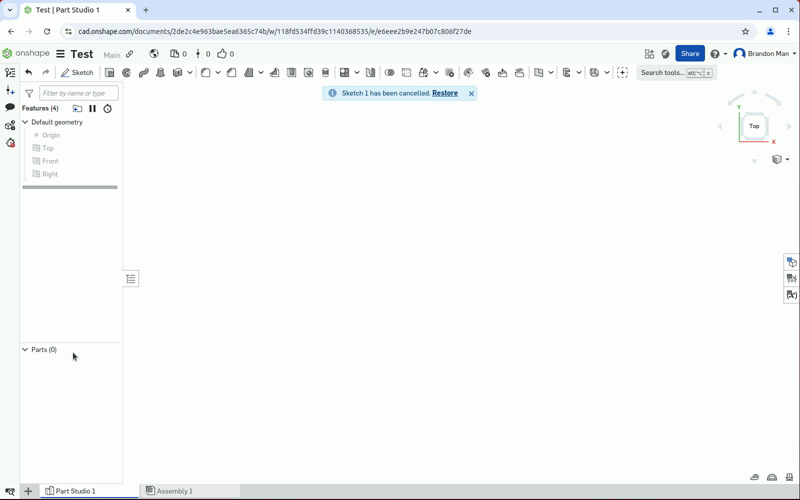
key_down(shift)
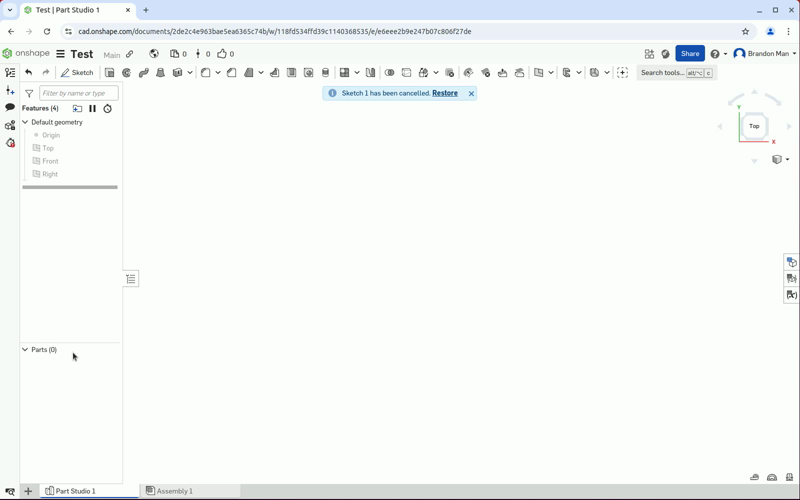
key(up)
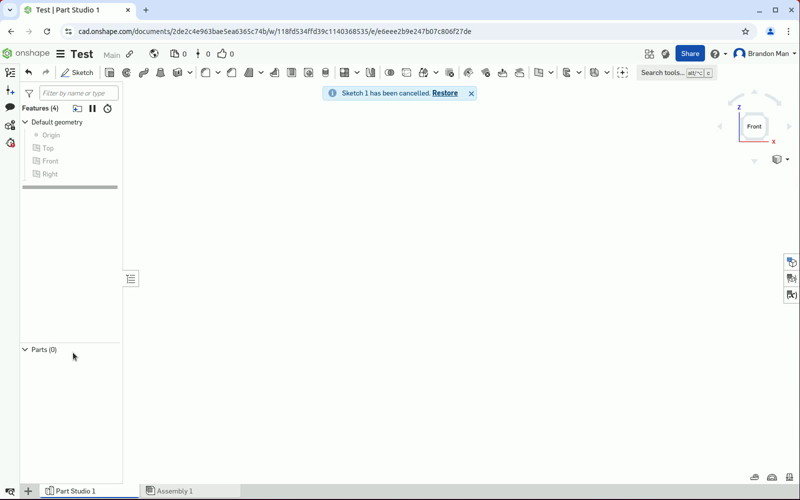
key_up(shift)
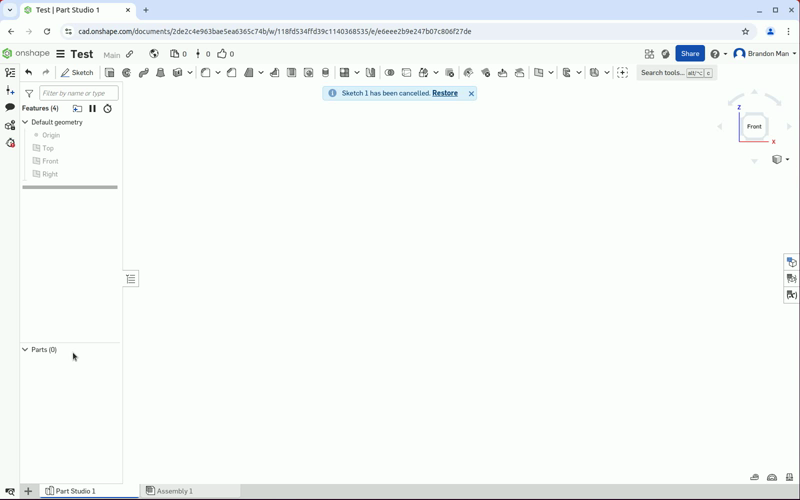
mouse_move(73, 352)
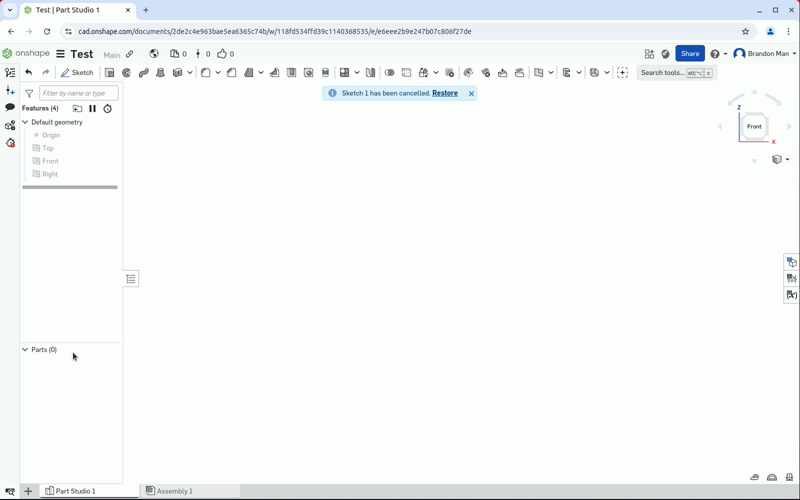
key(shift+y)
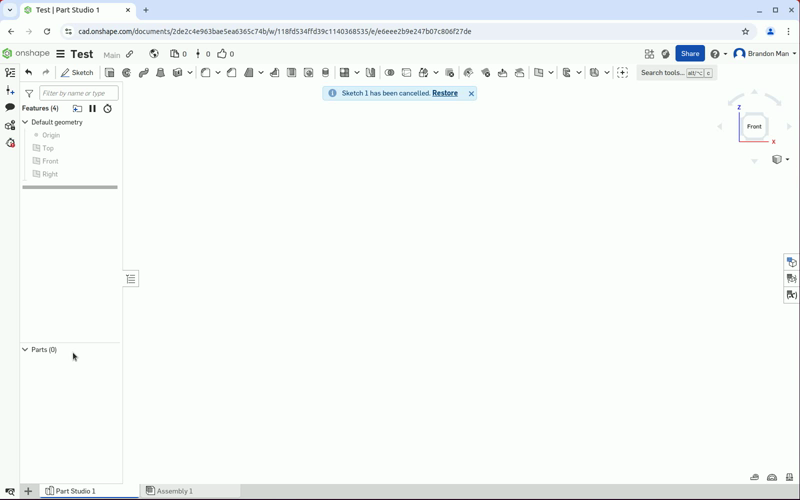
key(shift+s)
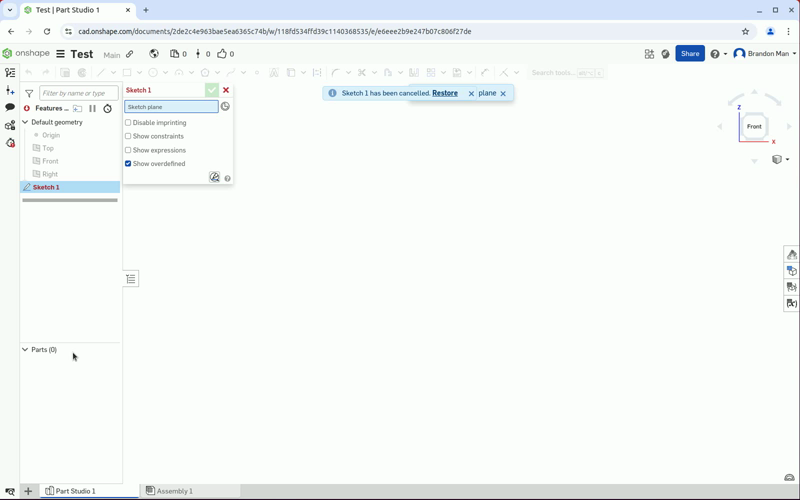
mouse_move(73, 163)
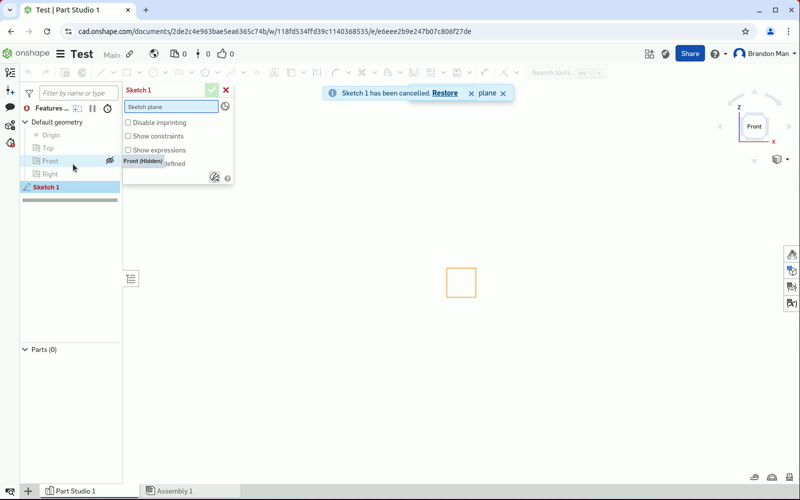
click(73, 163)
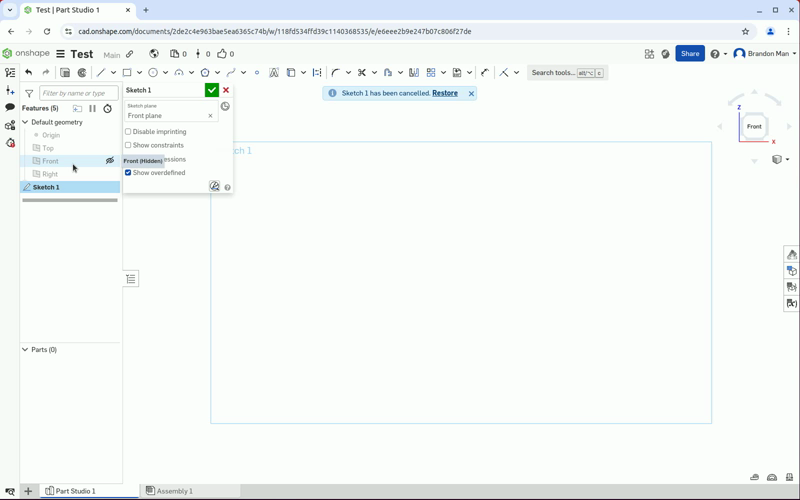
mouse_move(73, 352)
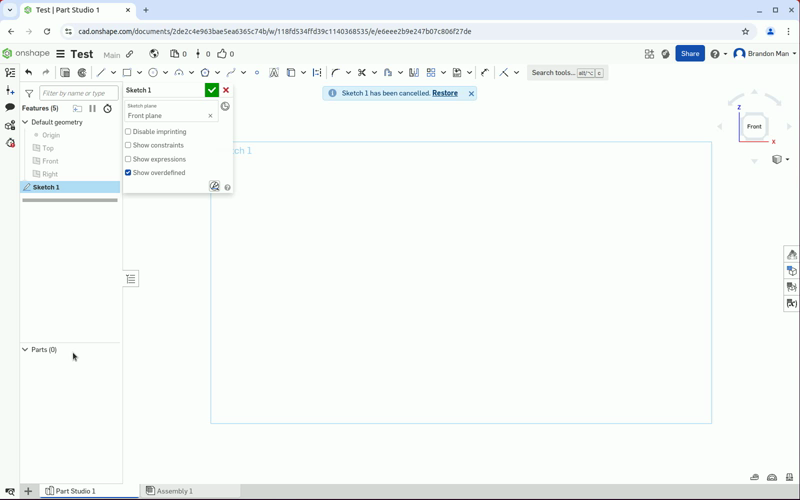
key(y)
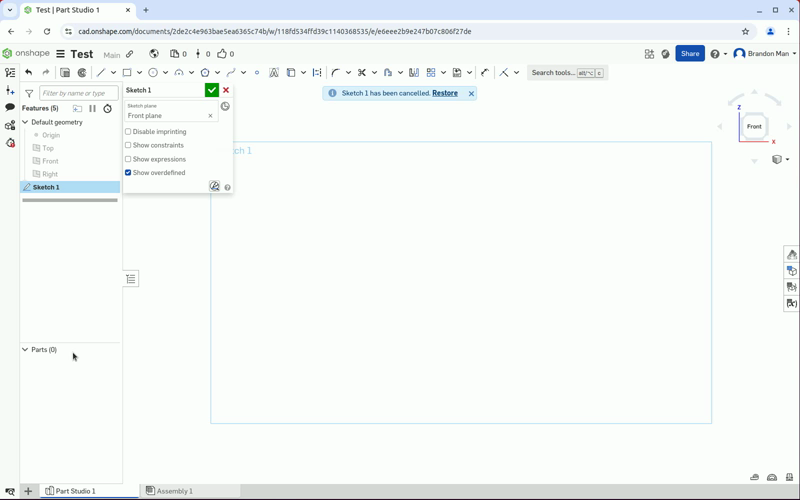
key(l)
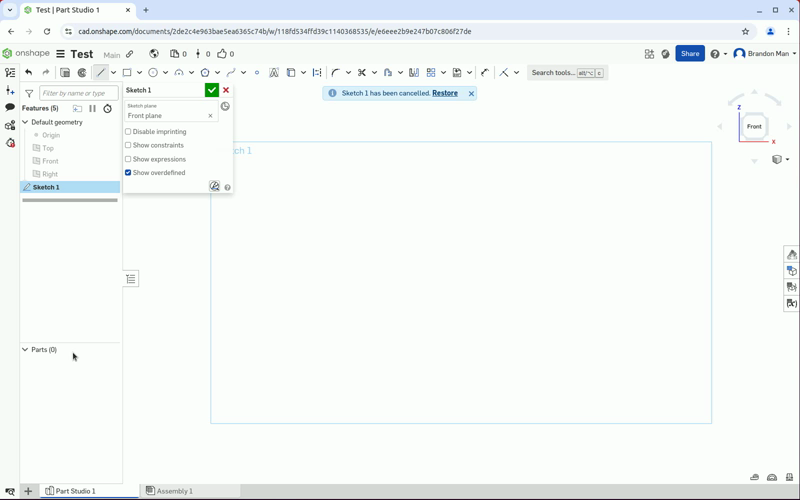
key_down(shift)
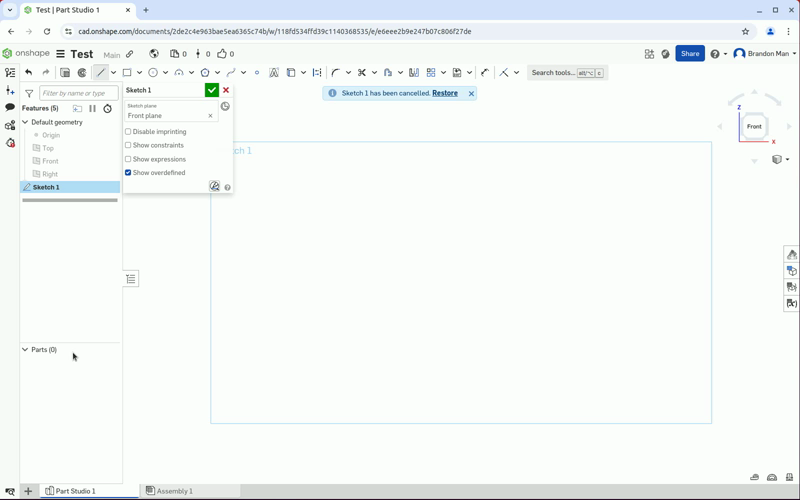
mouse_move(404, 339)
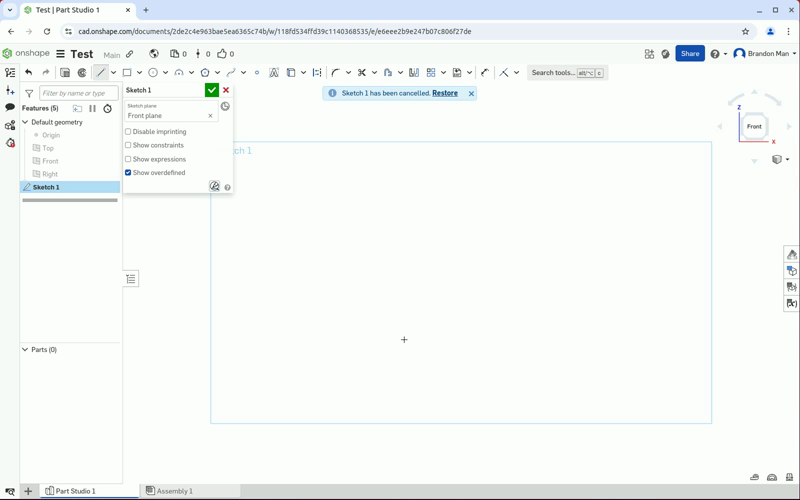
click(404, 339)
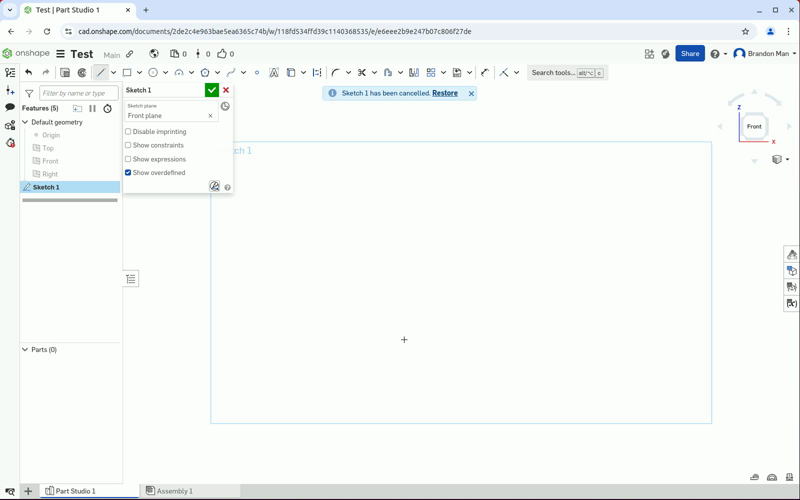
key_up(shift)
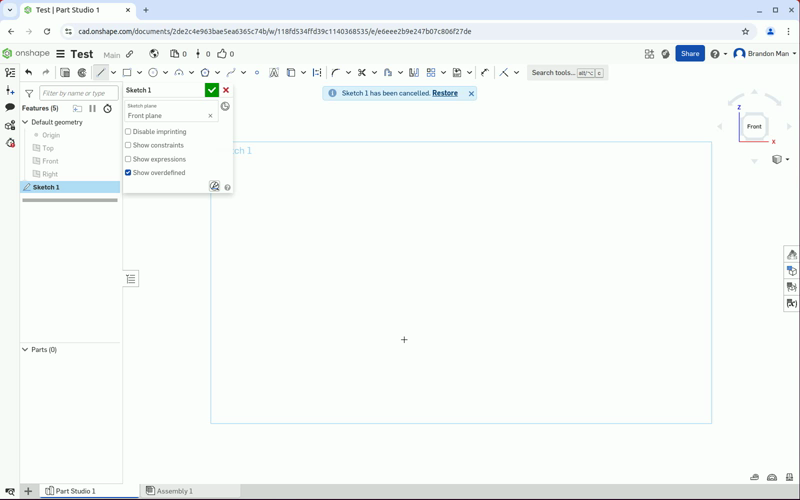
key_down(shift)
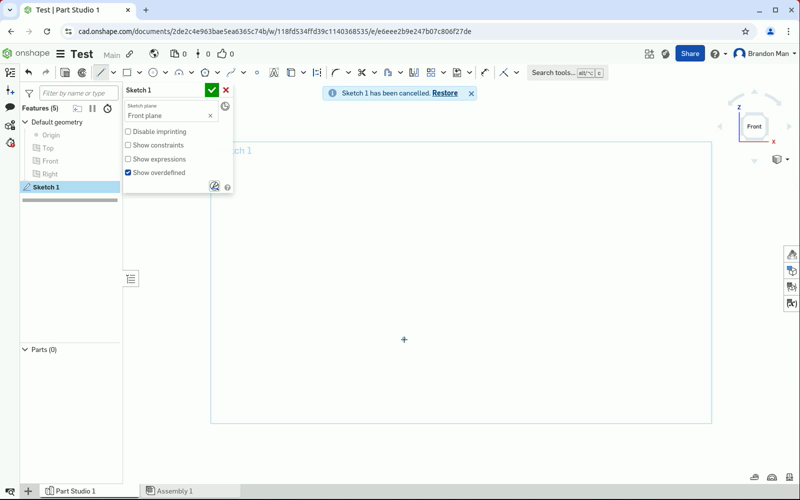
mouse_move(434, 339)
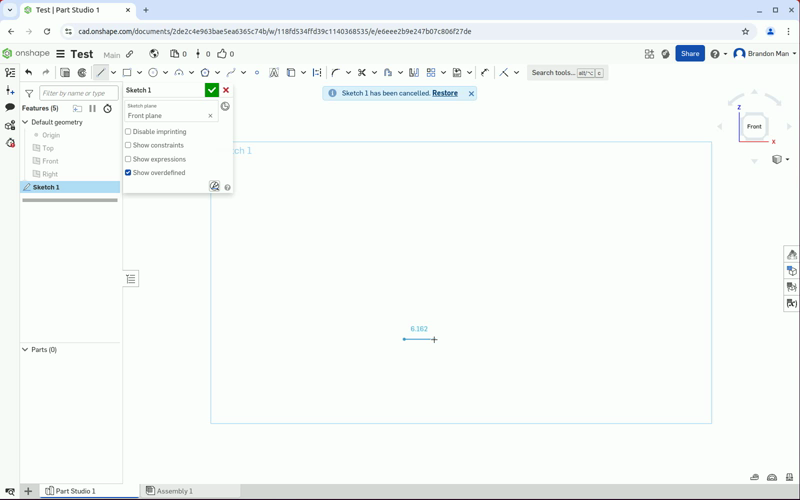
mouse_move(405, 339)
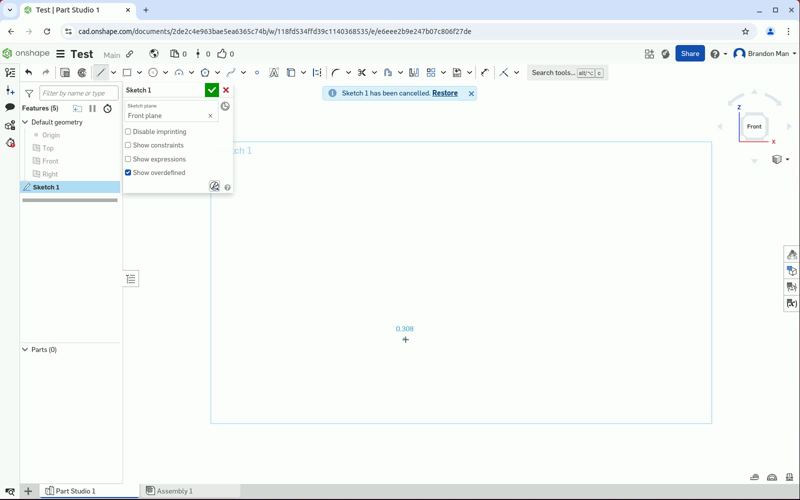
scroll(6)
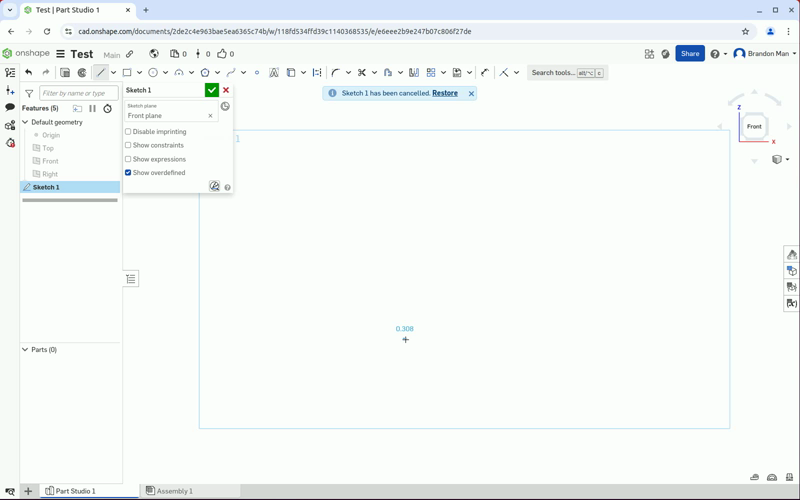
scroll(6)
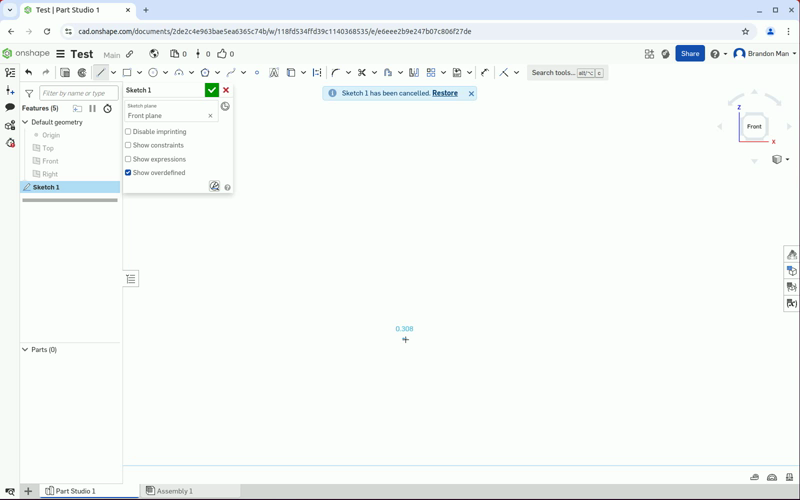
scroll(6)
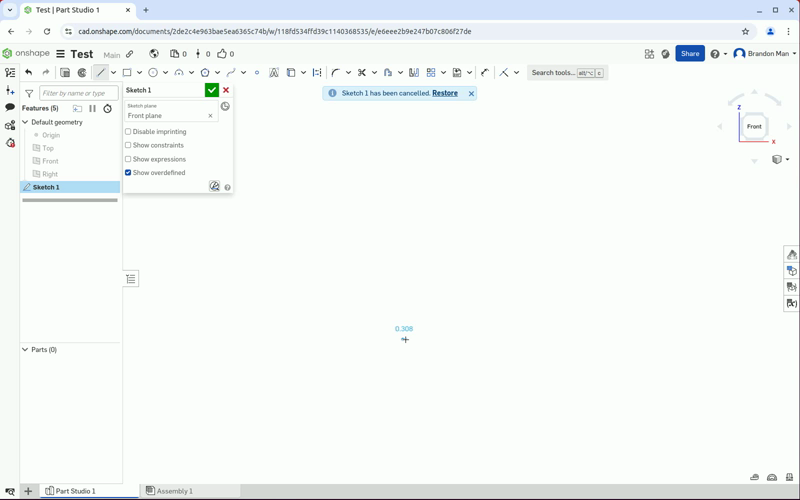
scroll(6)
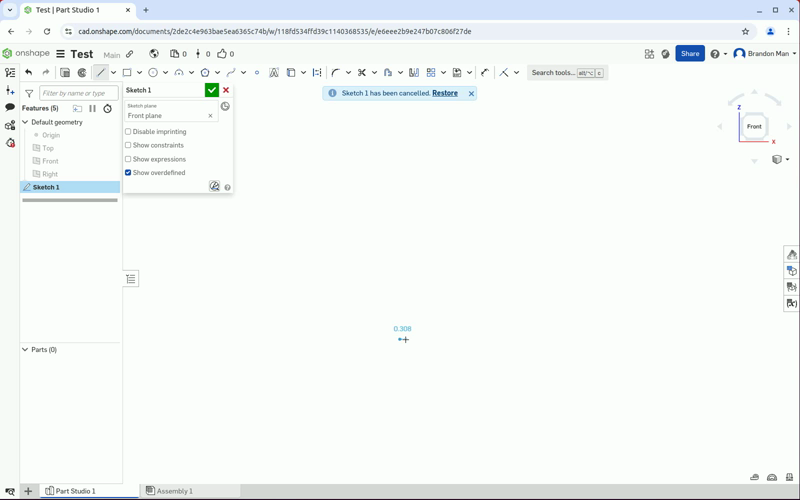
scroll(6)
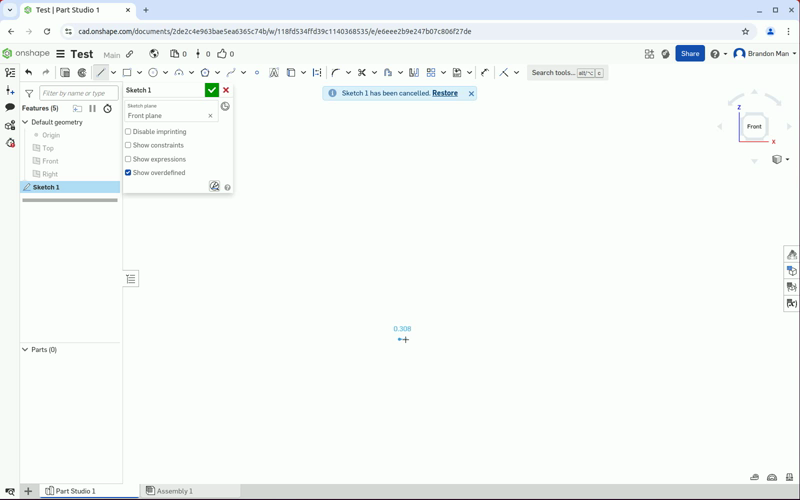
scroll(6)
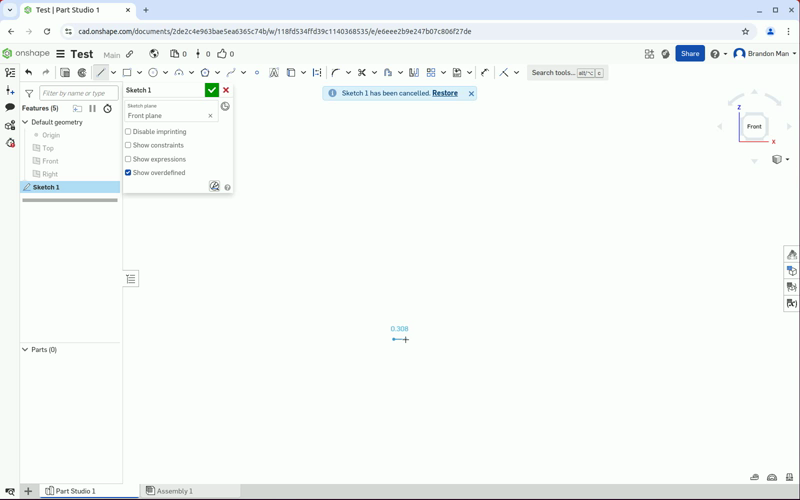
scroll(6)
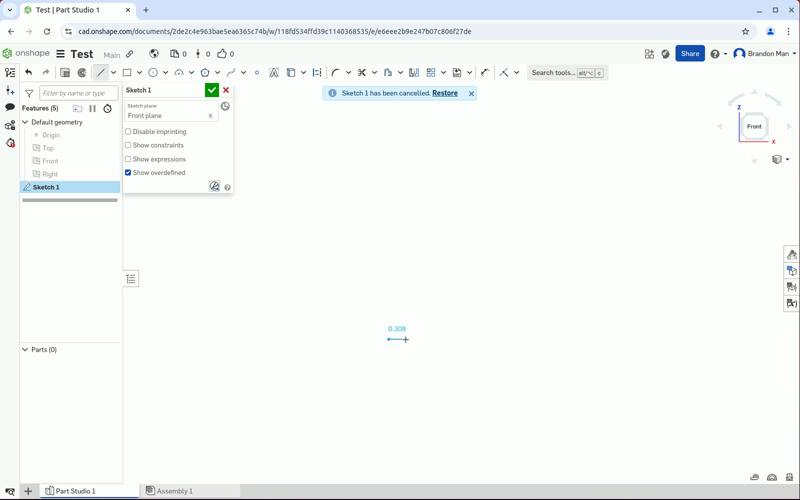
click(405, 339)
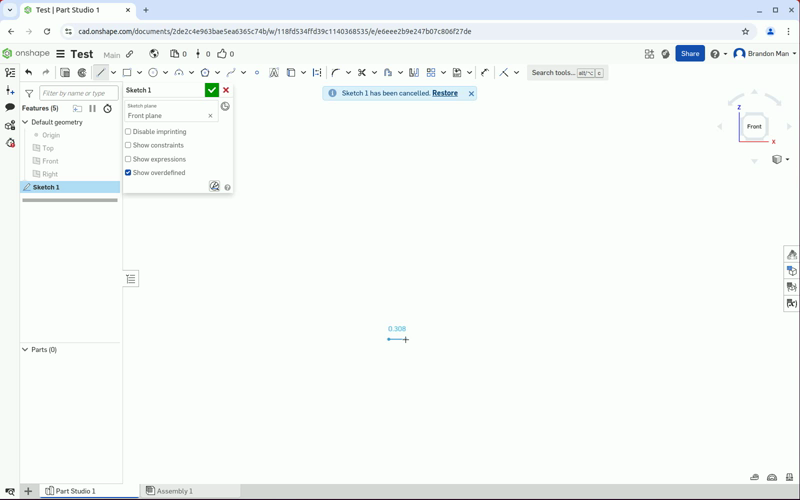
scroll(-6)
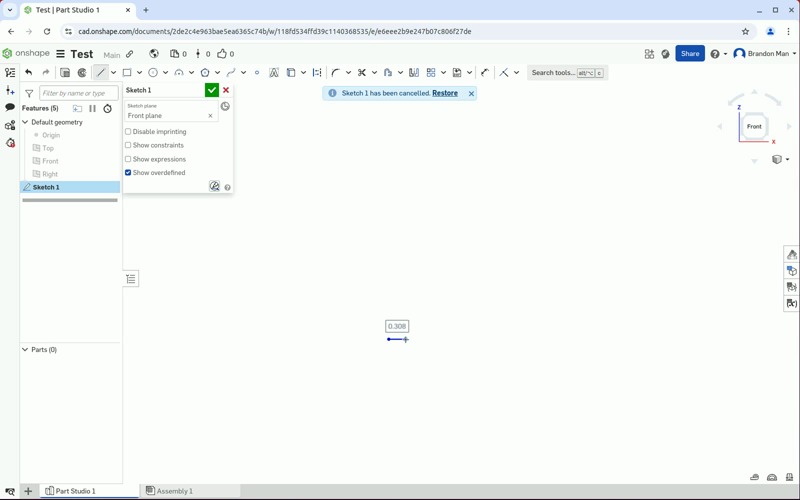
scroll(-6)
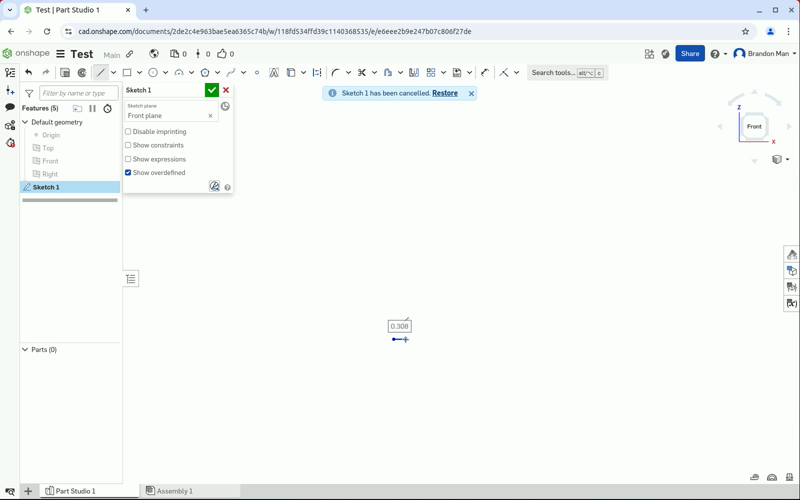
scroll(-6)
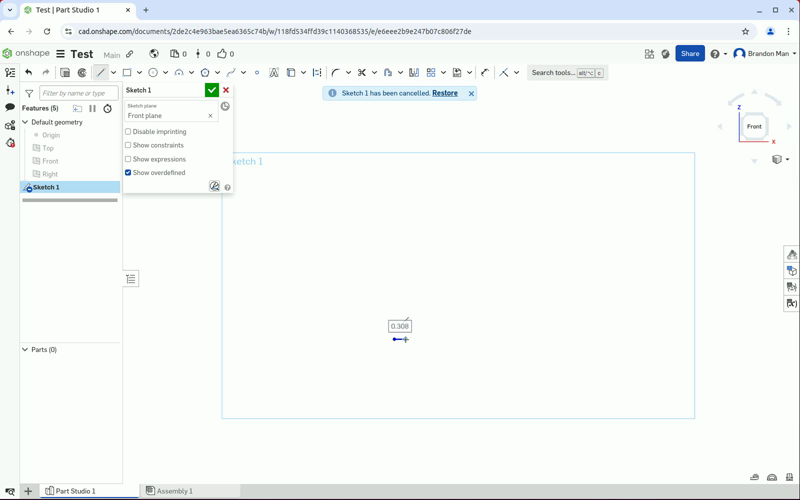
scroll(-6)
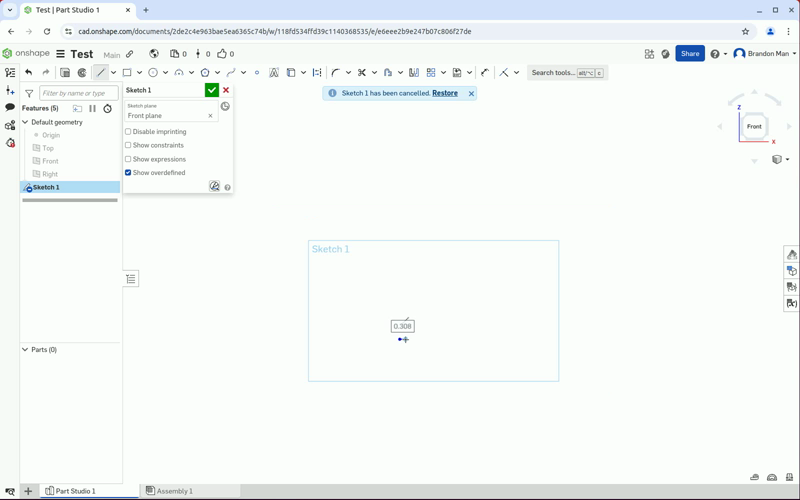
scroll(-6)
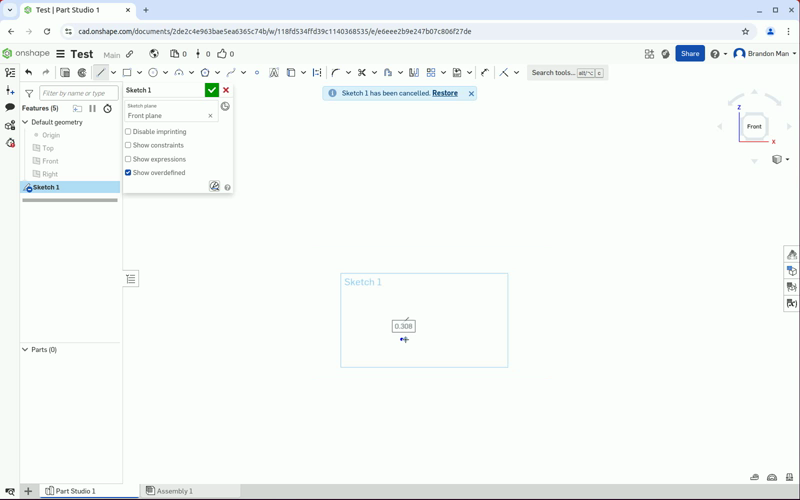
scroll(-6)
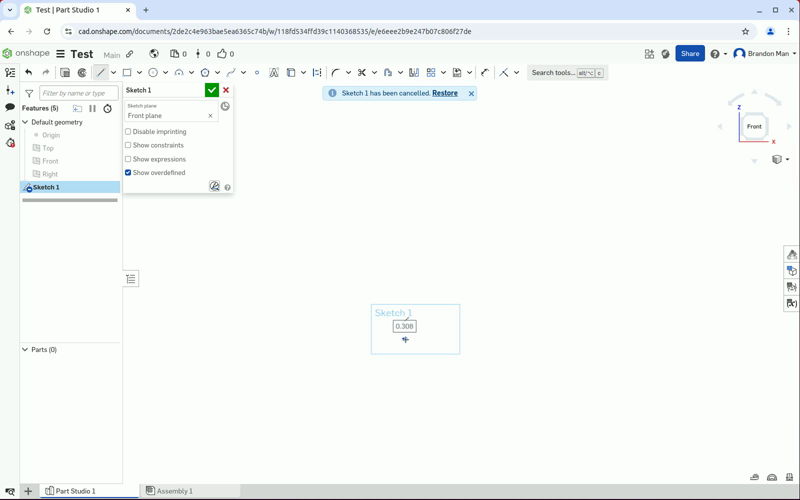
scroll(-6)
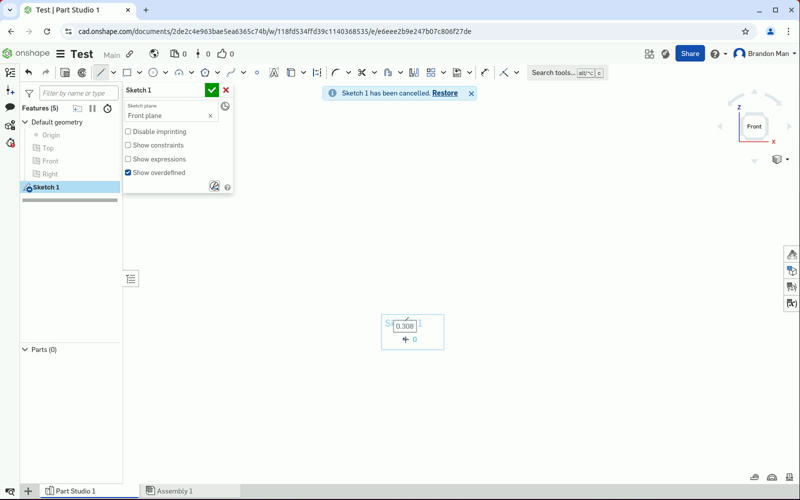
key_up(shift)
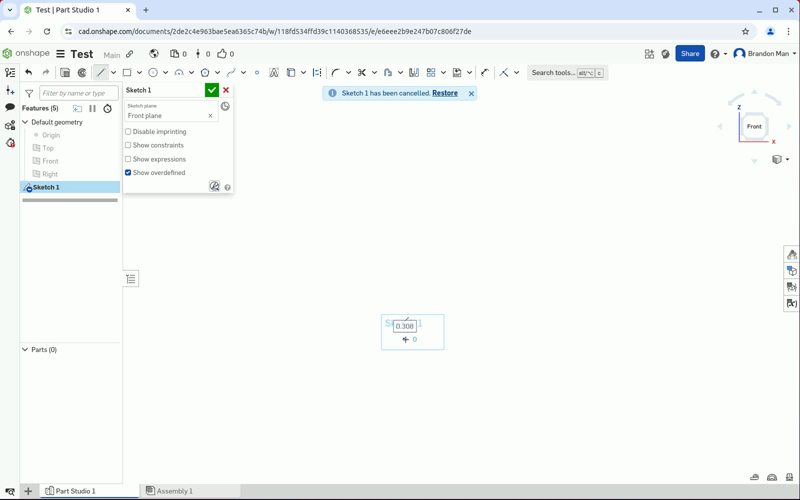
key_down(shift)
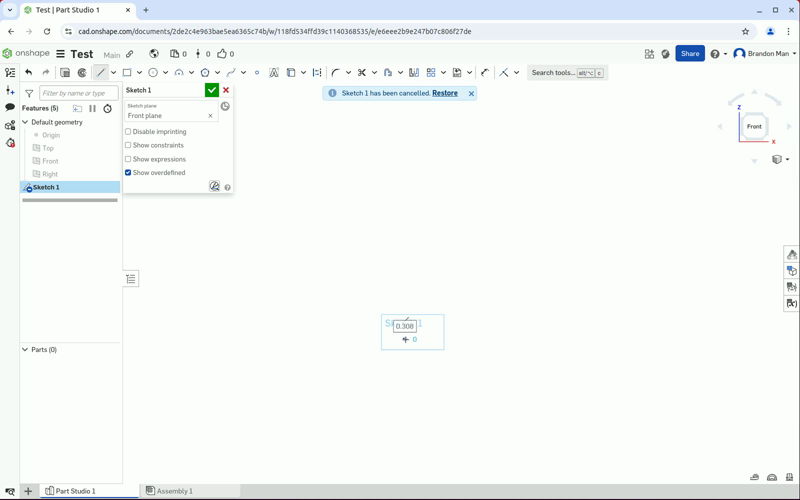
mouse_move(516, 339)
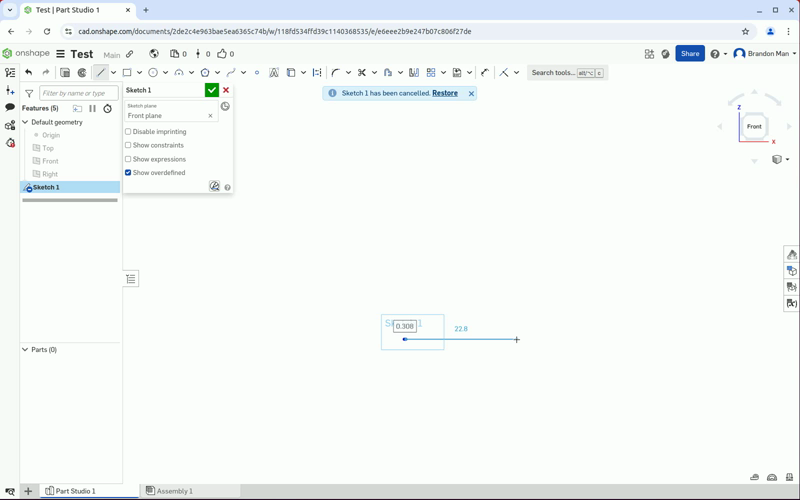
click(516, 339)
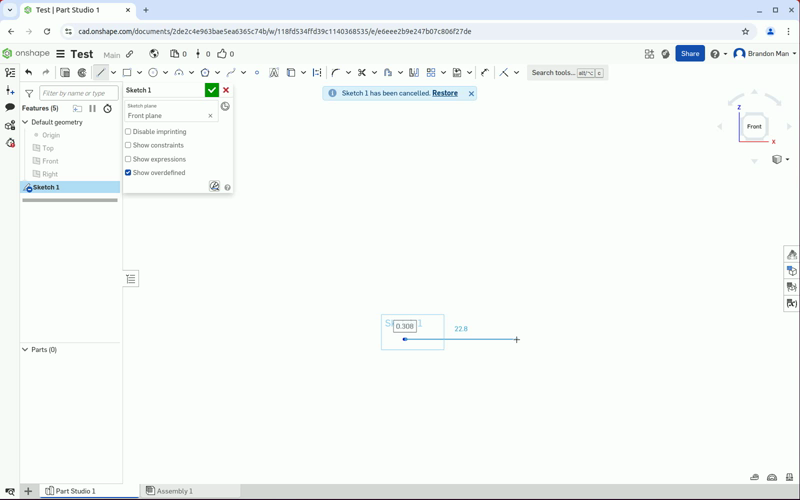
key_up(shift)
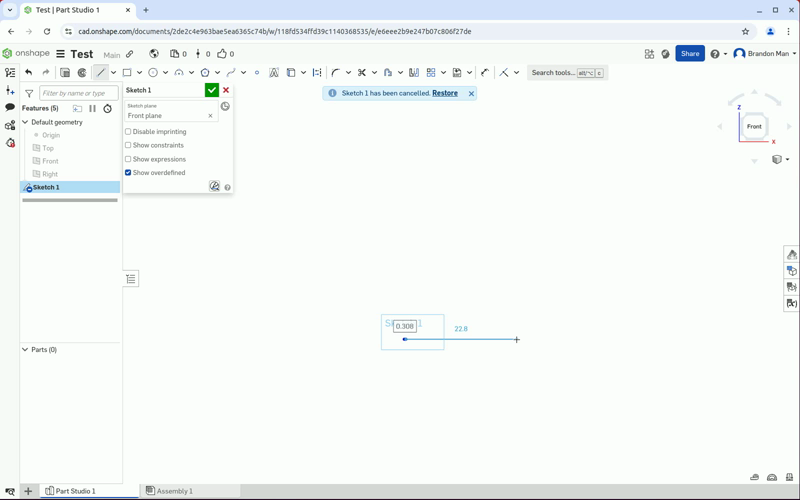
key_down(shift)
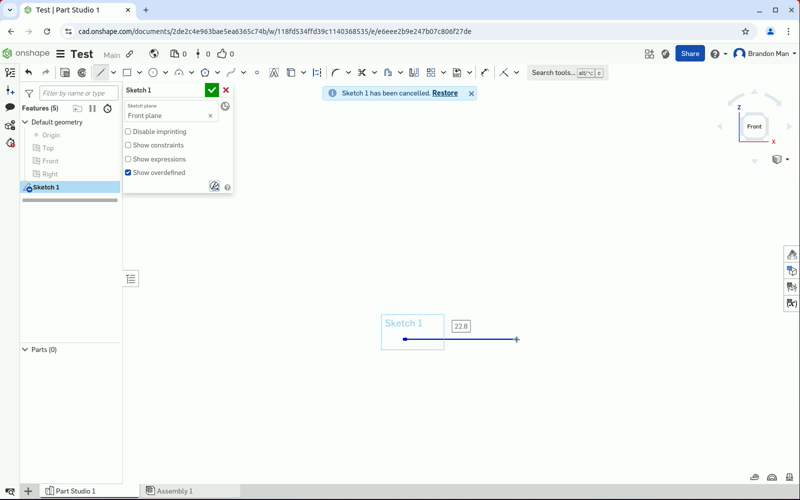
mouse_move(516, 227)
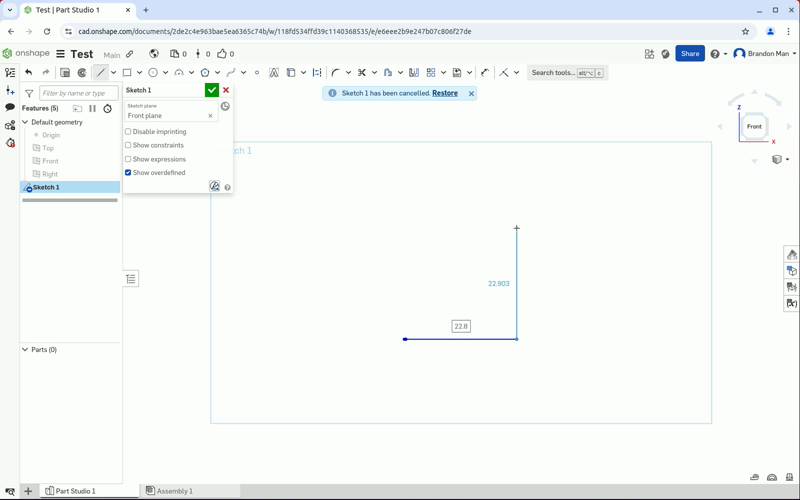
click(516, 227)
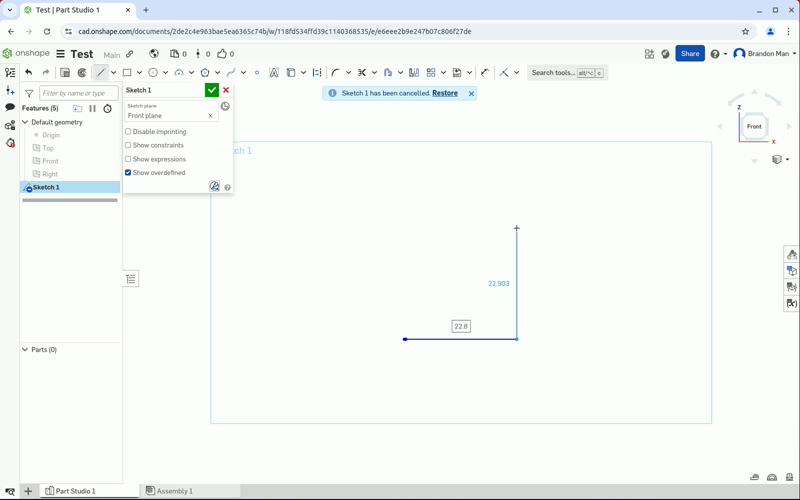
key_up(shift)
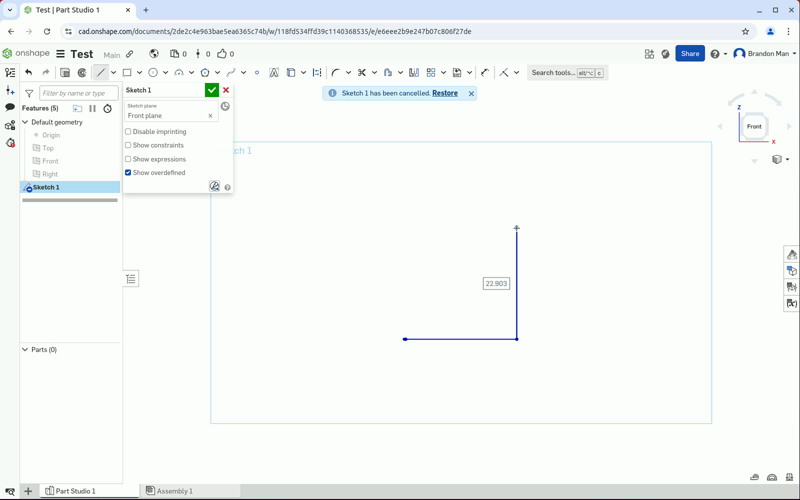
key_down(shift)
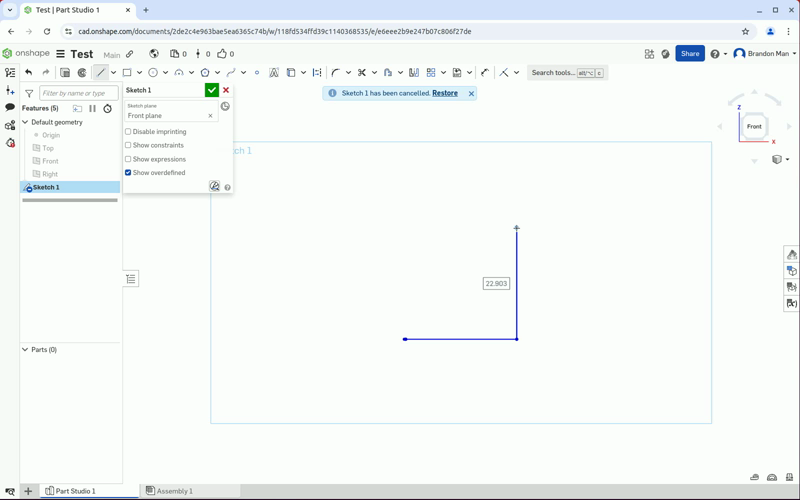
mouse_move(546, 227)
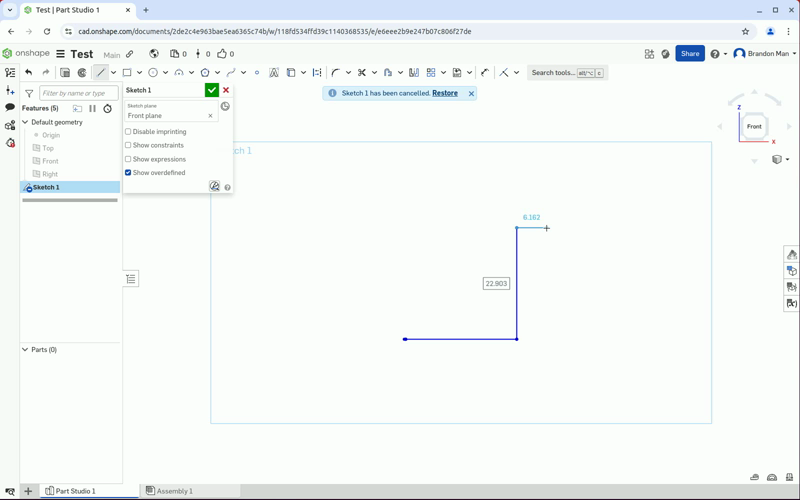
mouse_move(516, 226)
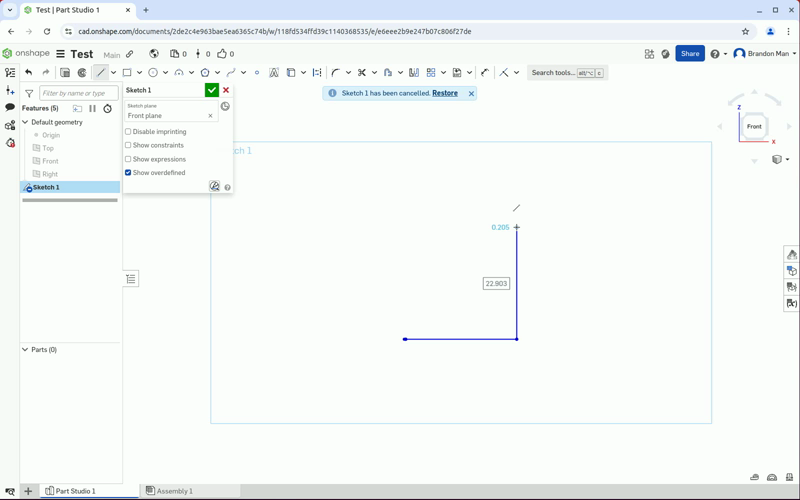
scroll(6)
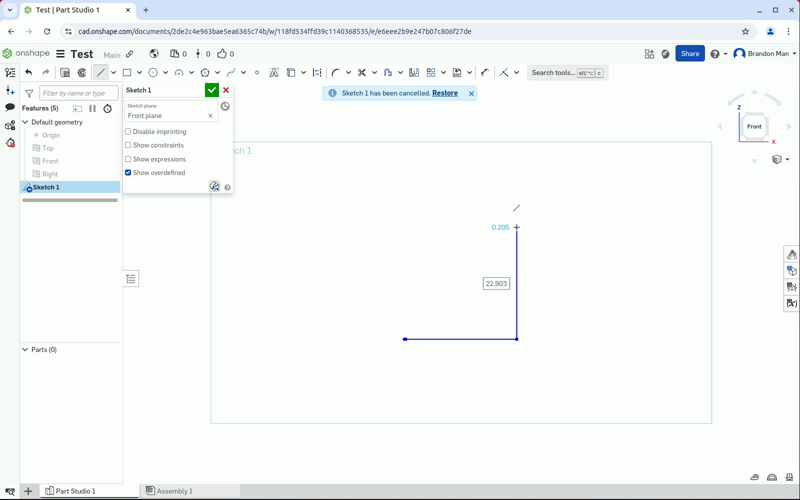
scroll(6)
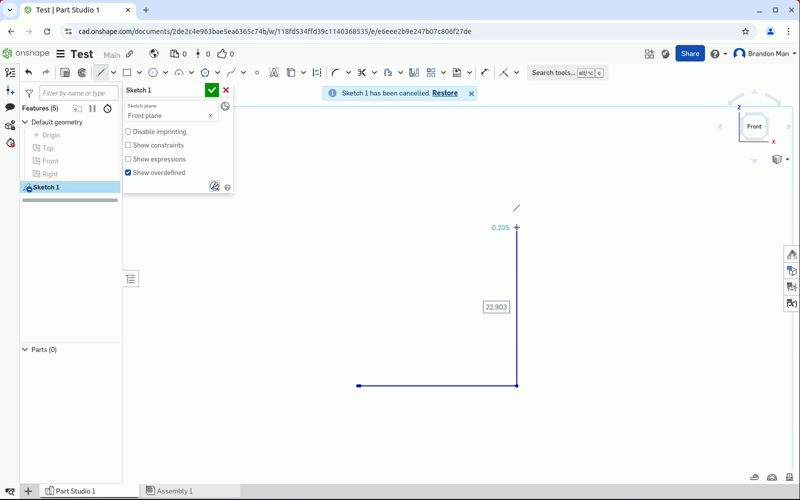
scroll(6)
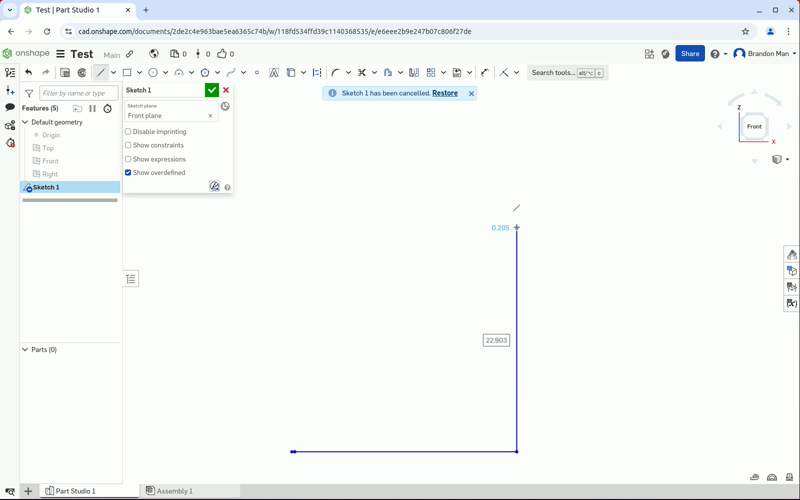
scroll(6)
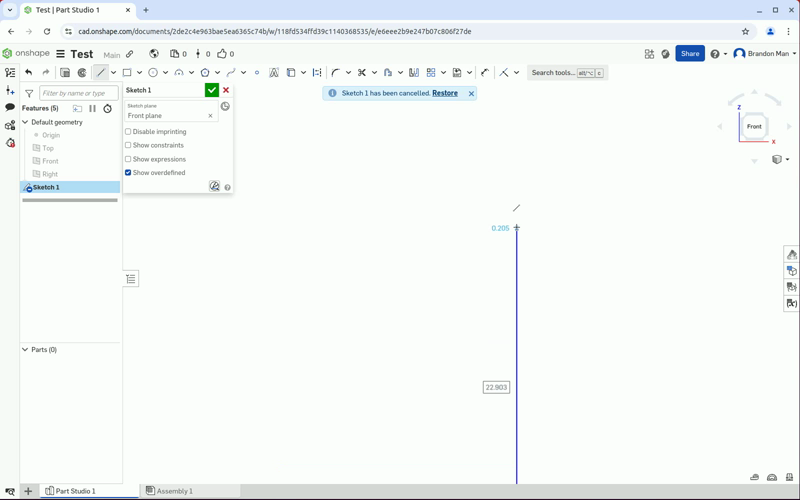
scroll(6)
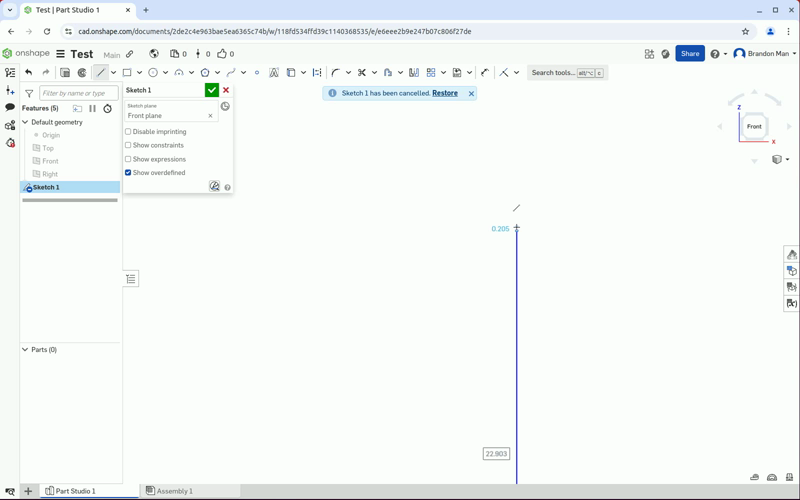
scroll(6)
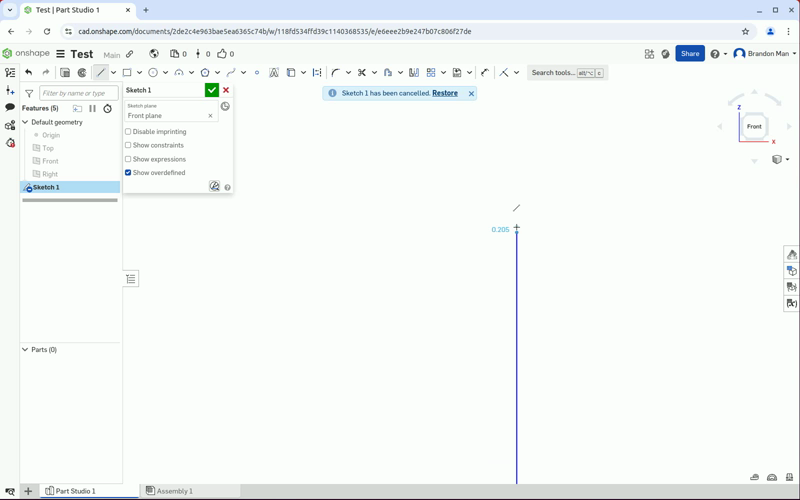
scroll(6)
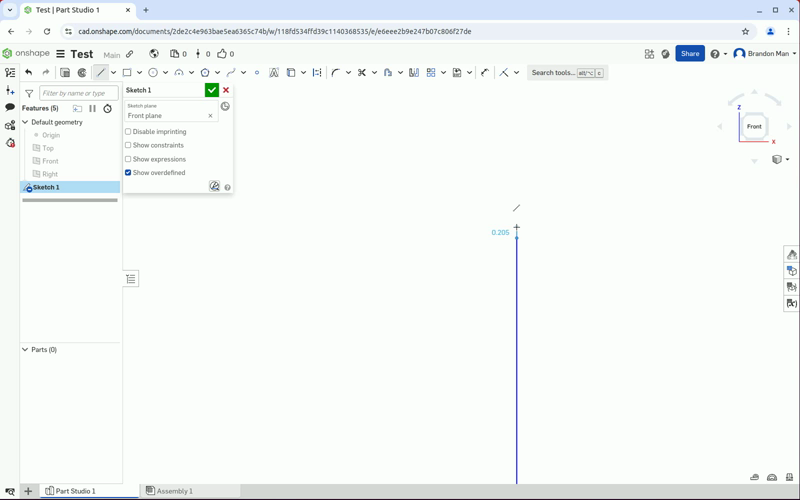
click(516, 226)
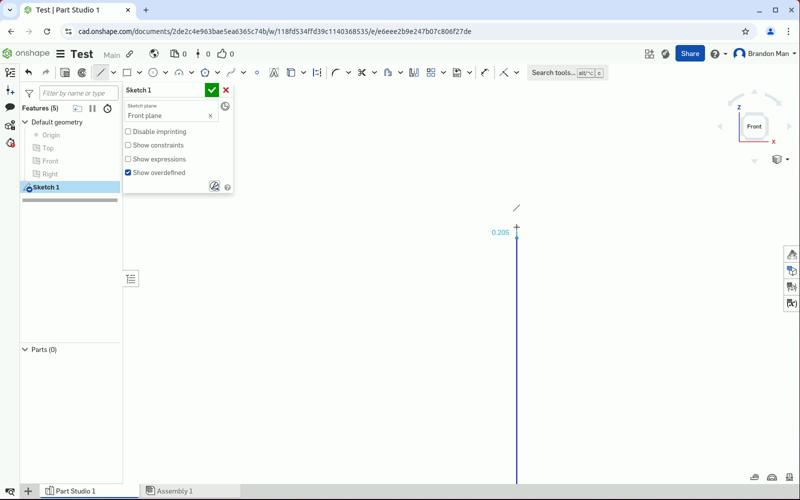
scroll(-6)
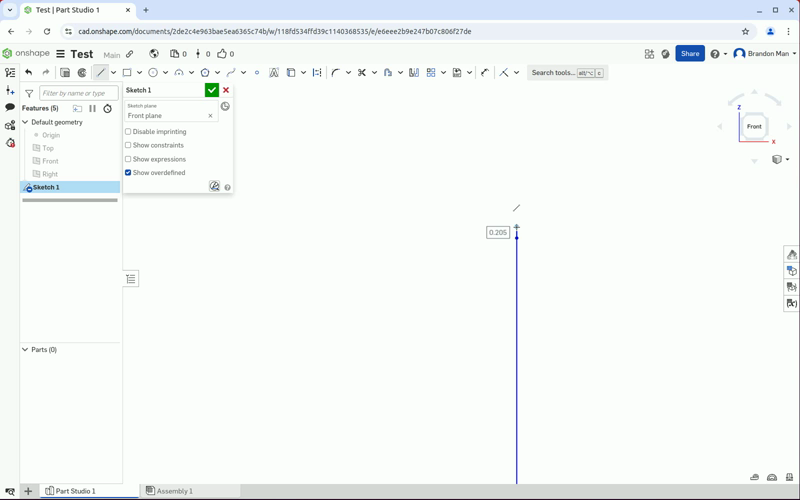
scroll(-6)
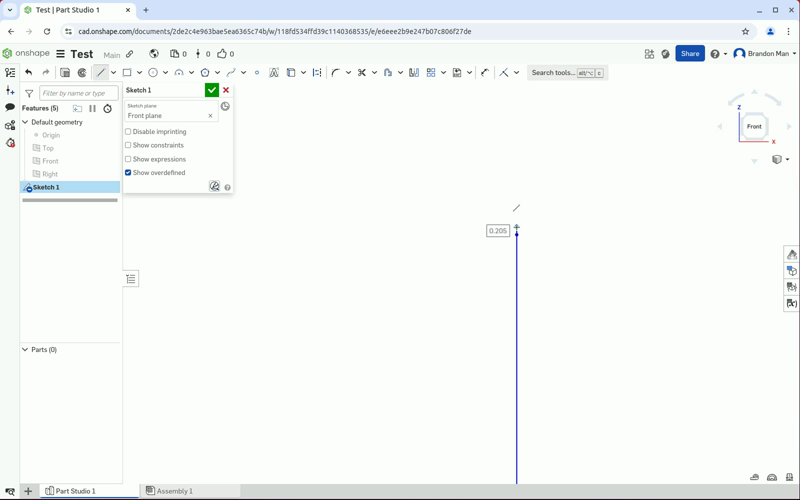
scroll(-6)
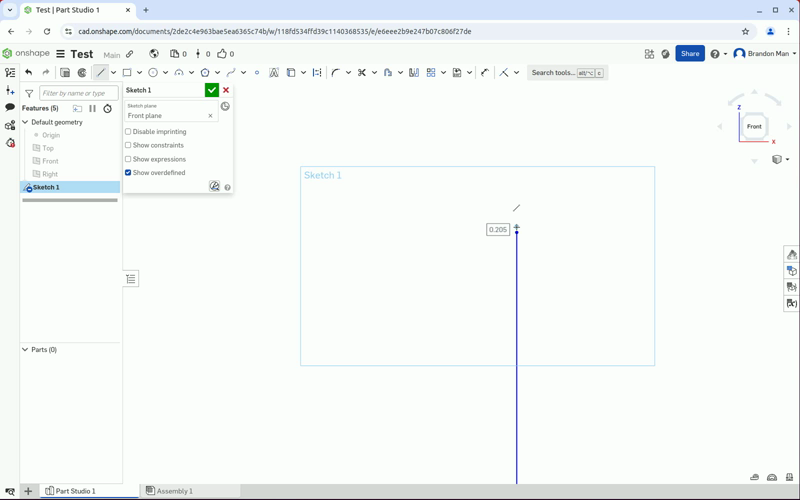
scroll(-6)
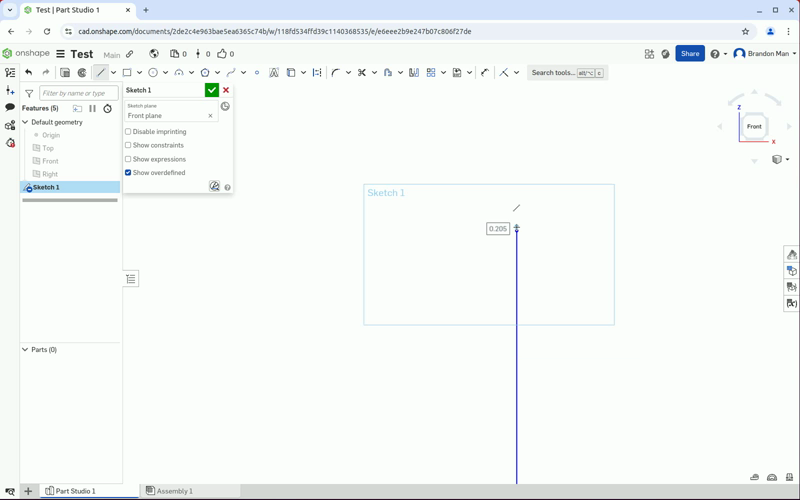
scroll(-6)
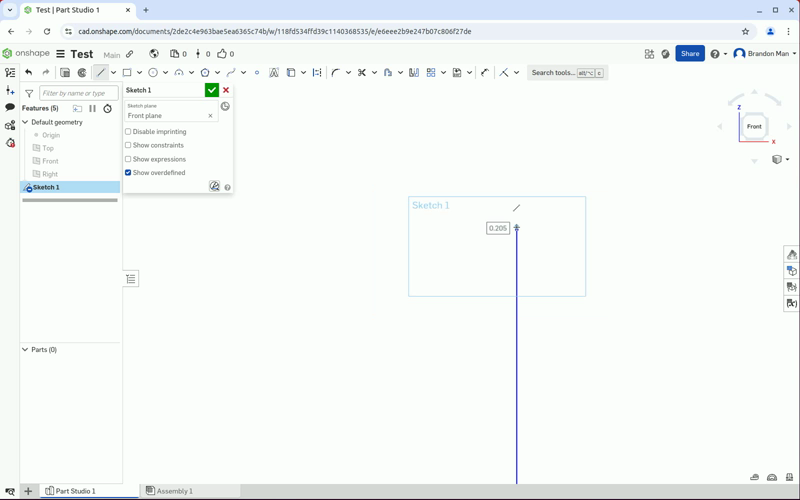
scroll(-6)
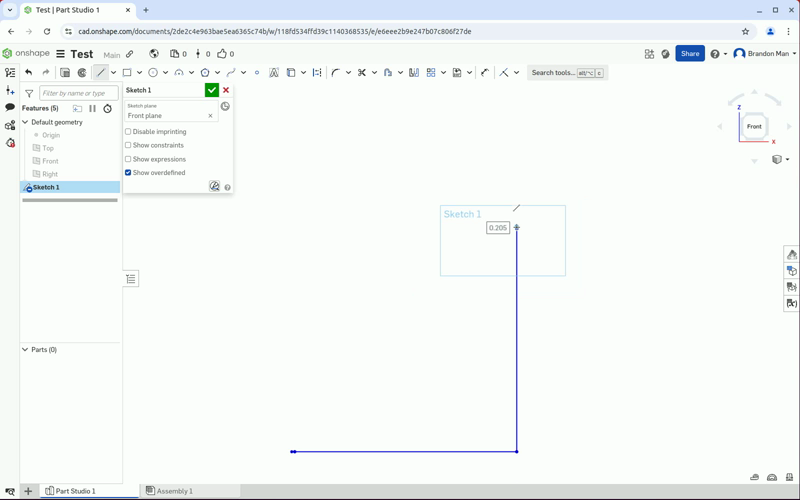
scroll(-6)
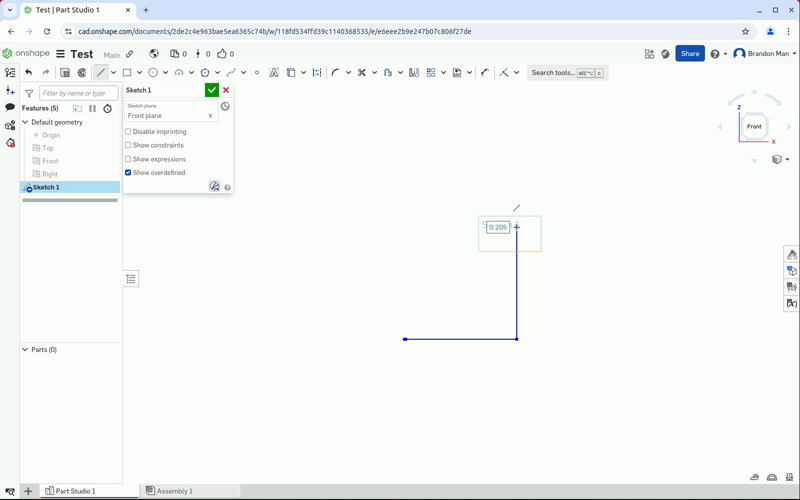
key_up(shift)
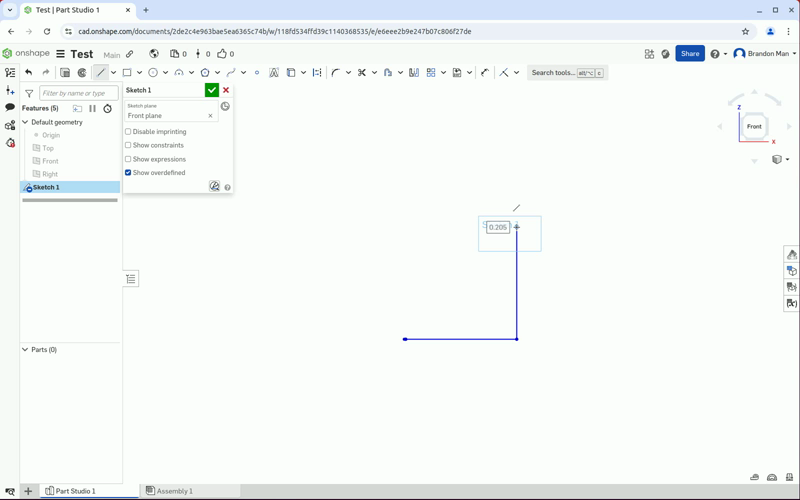
key_down(shift)
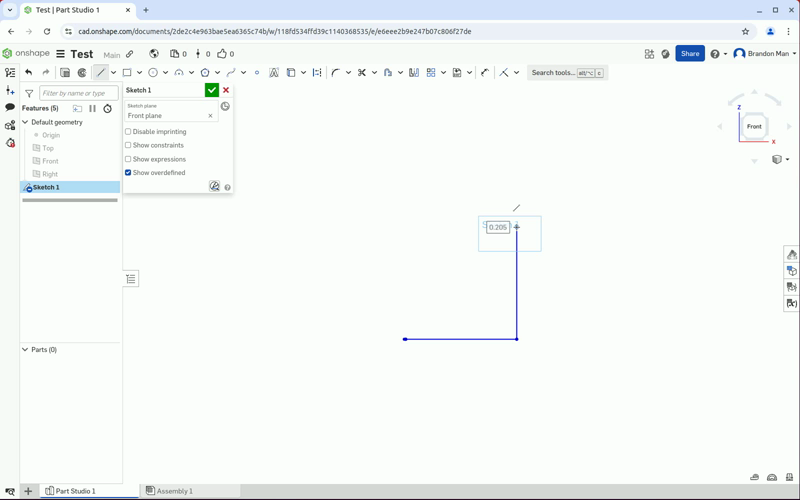
mouse_move(405, 226)
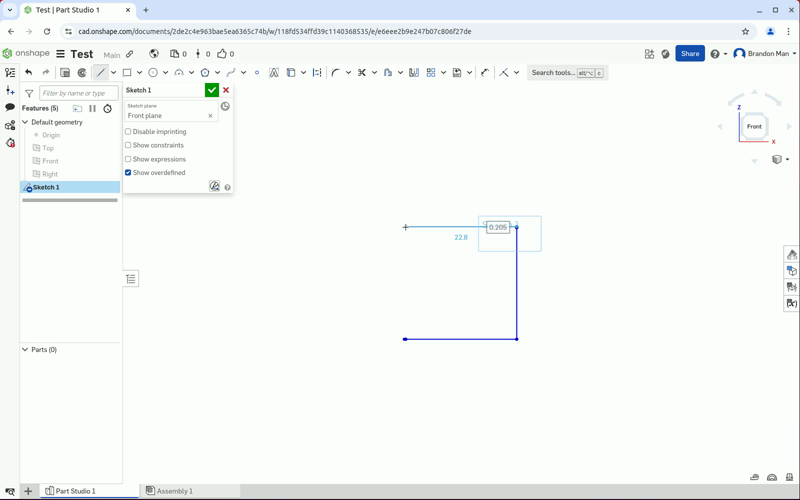
click(405, 226)
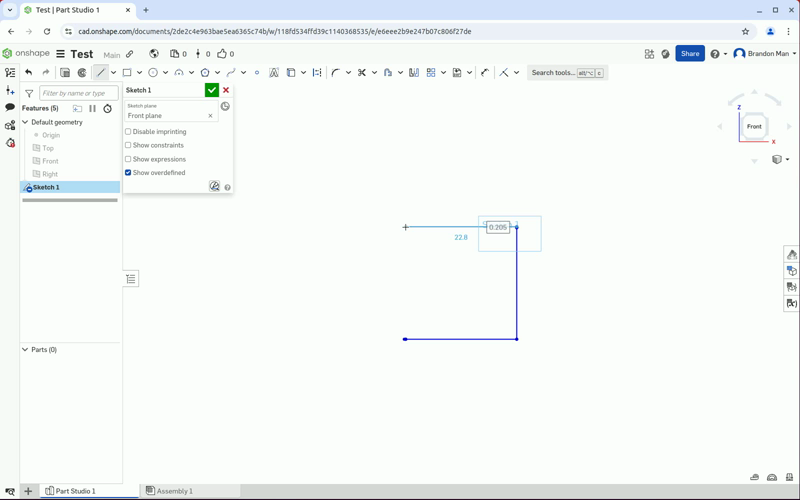
key_up(shift)
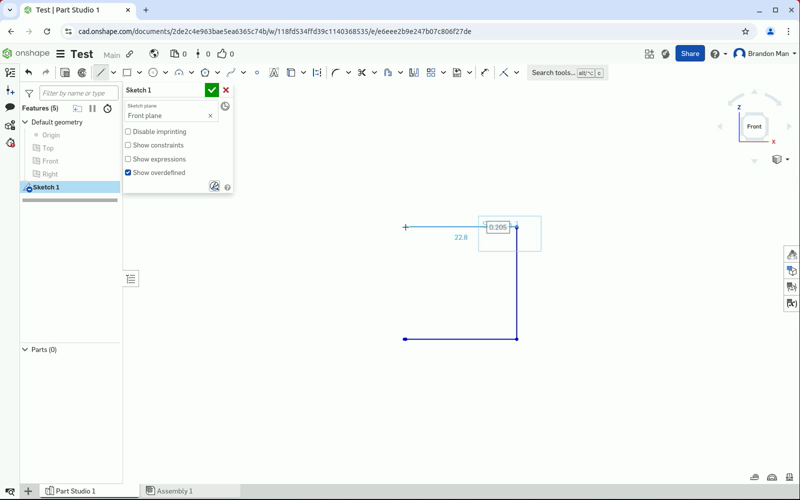
key_down(shift)
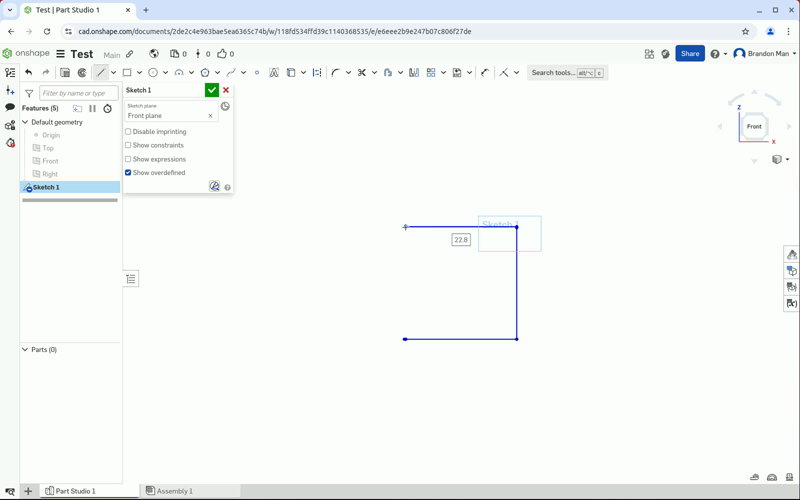
mouse_move(435, 226)
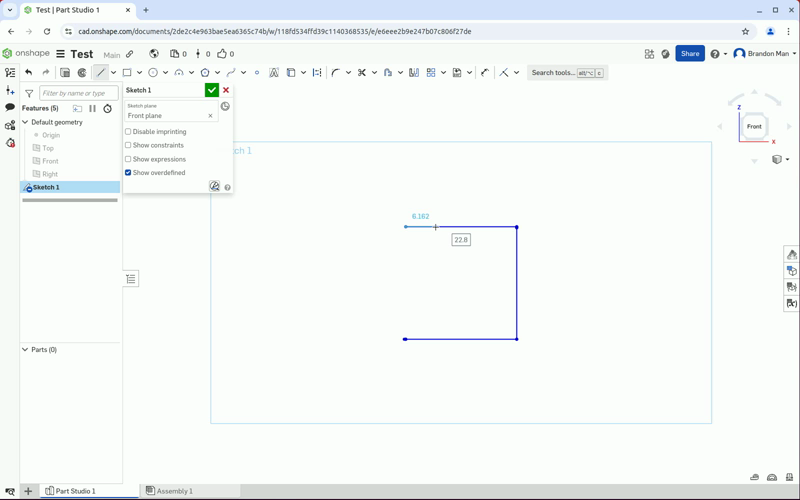
mouse_move(404, 226)
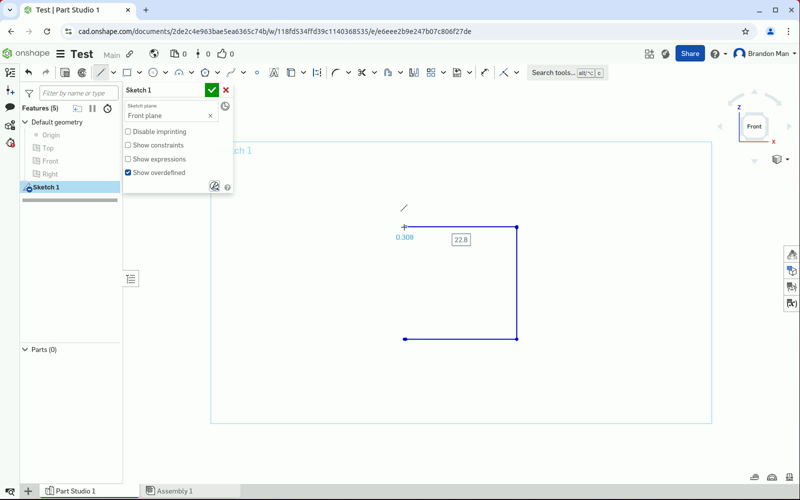
scroll(6)
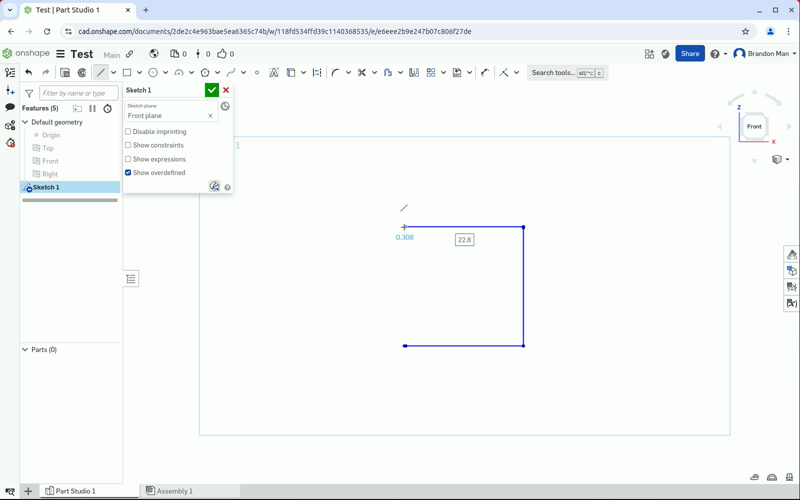
scroll(6)
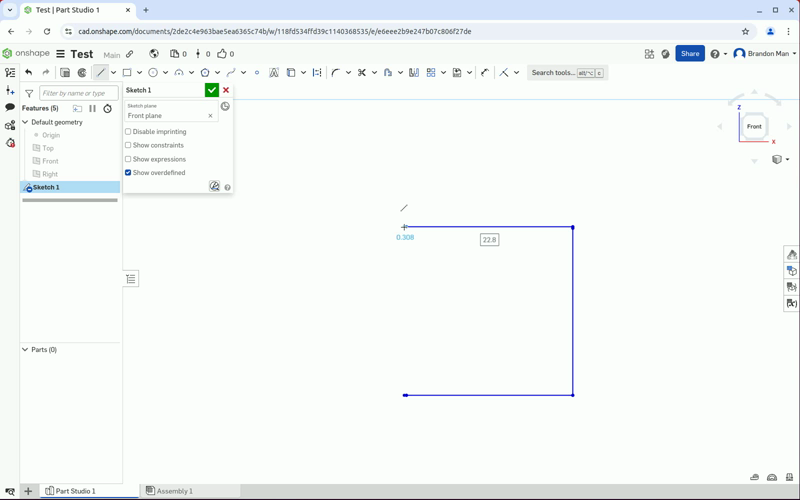
scroll(6)
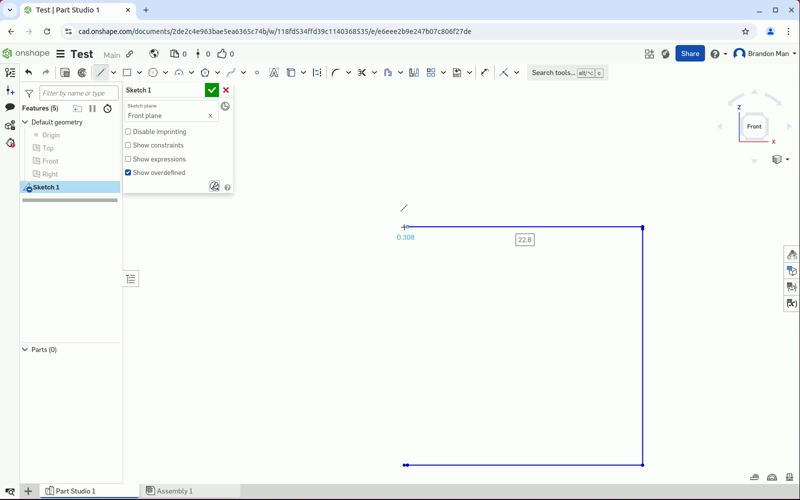
scroll(6)
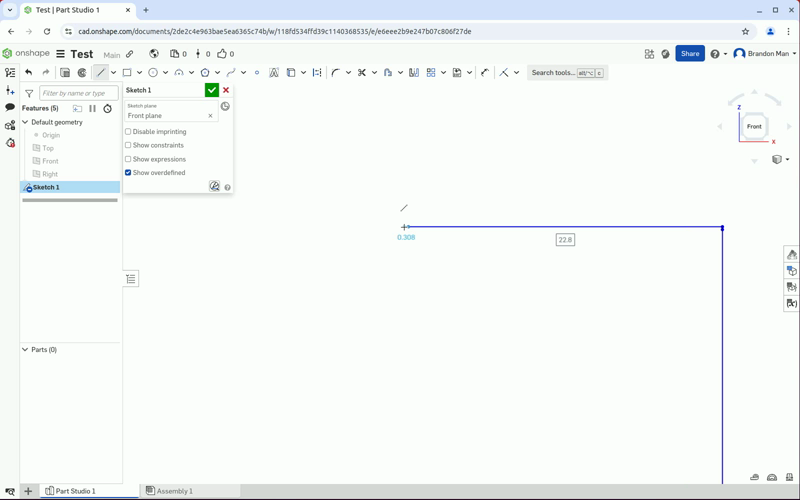
scroll(6)
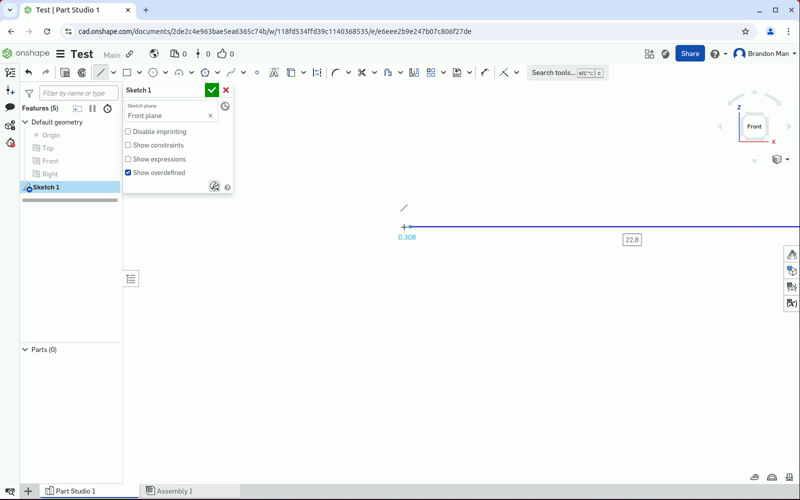
scroll(6)
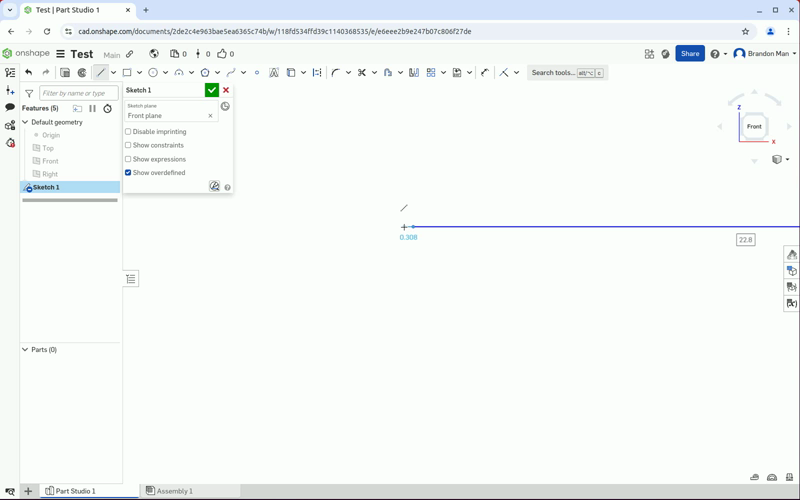
scroll(6)
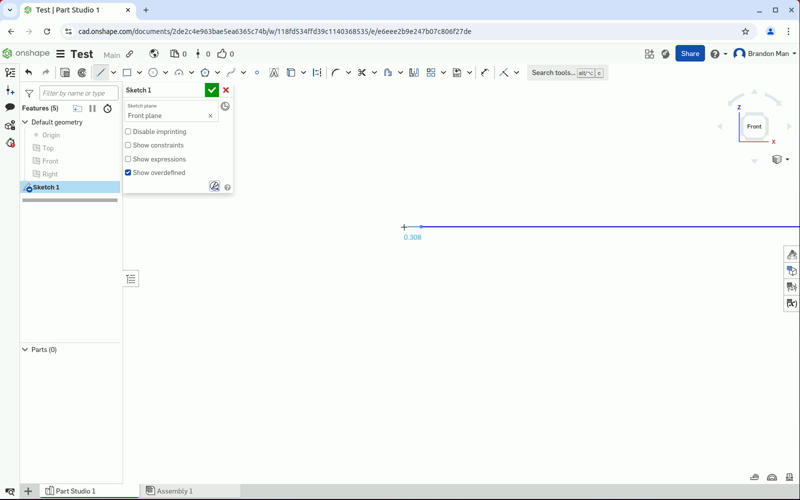
click(404, 226)
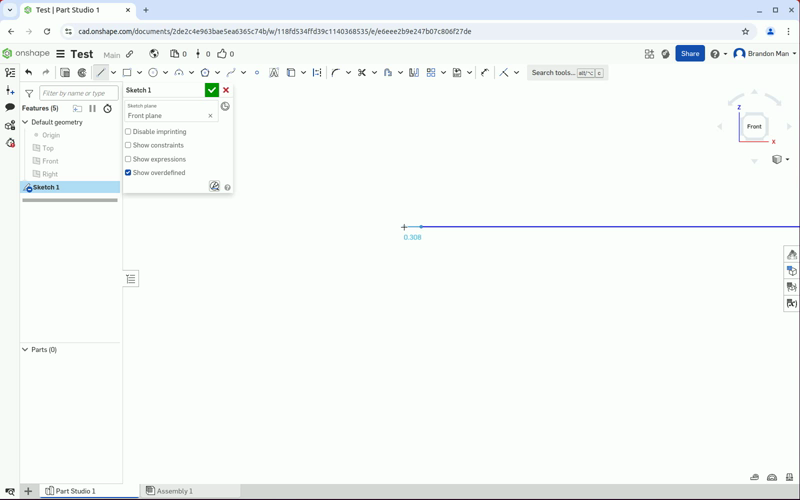
scroll(-6)
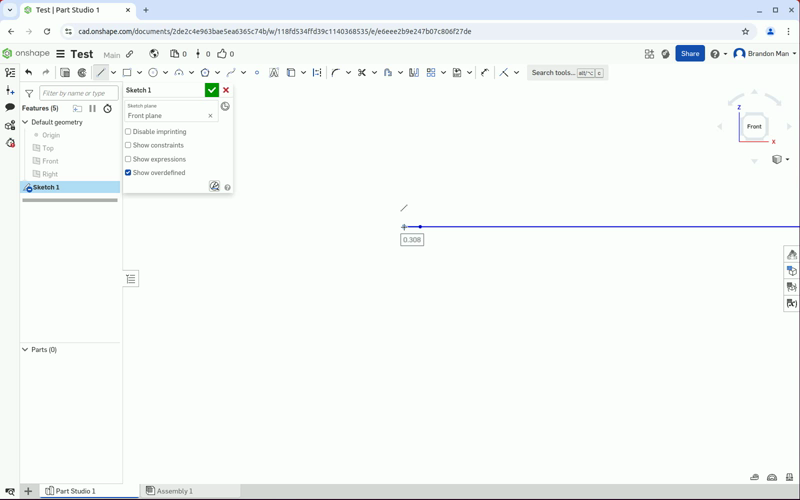
scroll(-6)
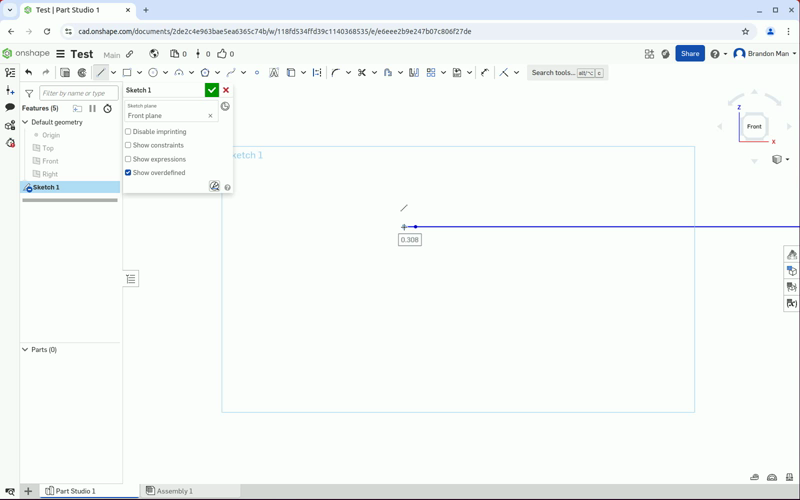
scroll(-6)
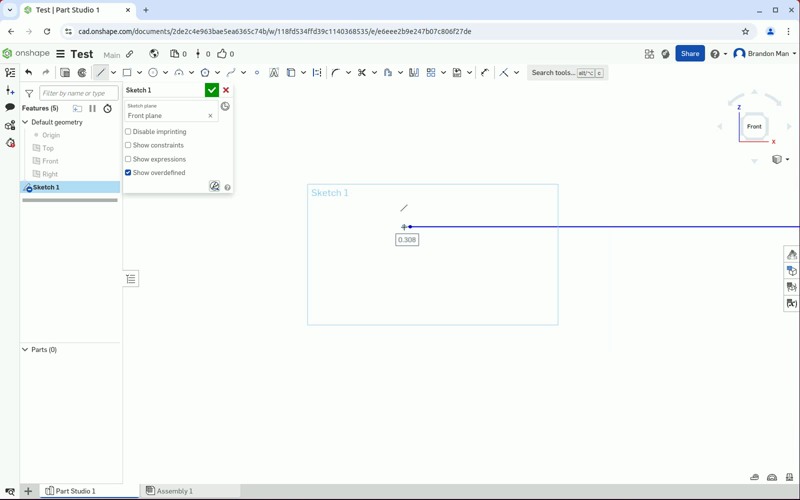
scroll(-6)
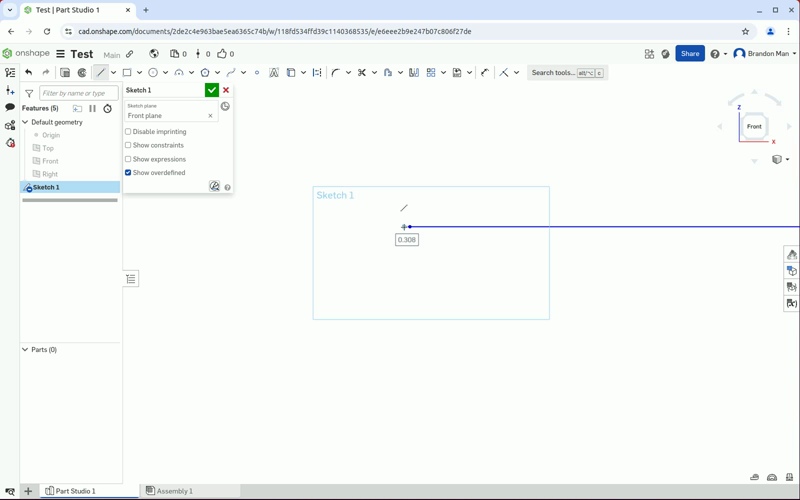
scroll(-6)
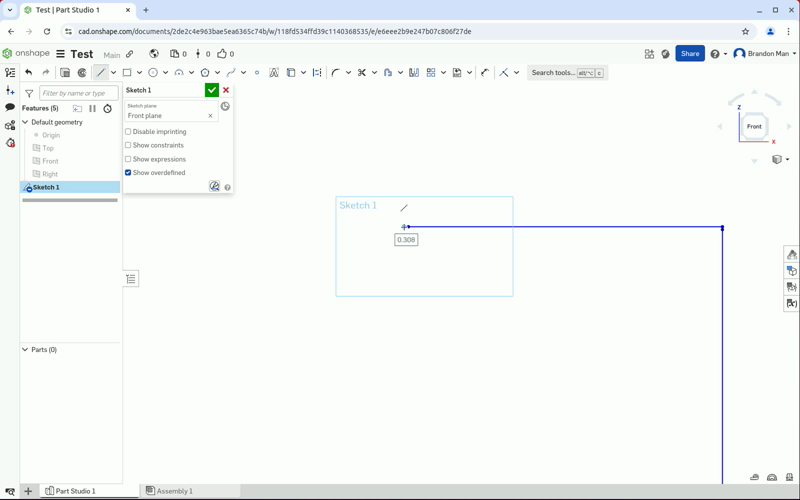
scroll(-6)
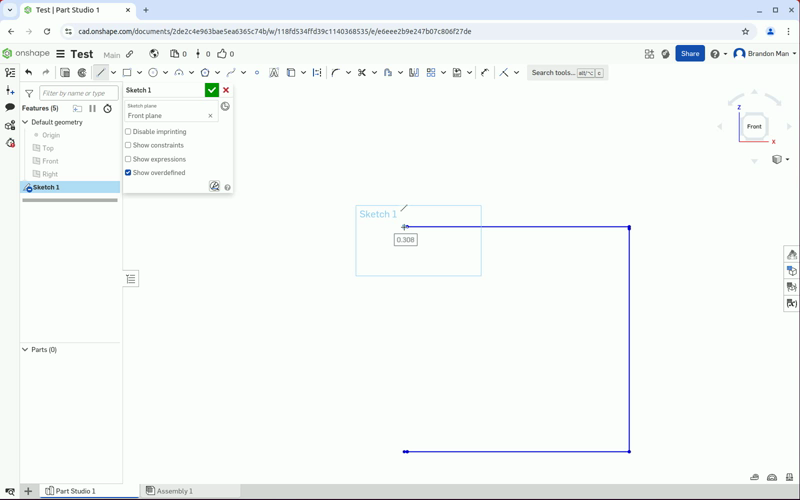
scroll(-6)
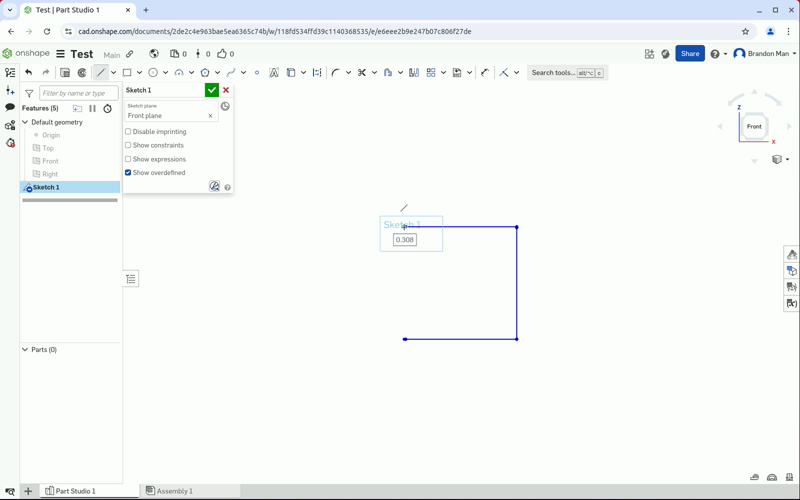
key_up(shift)
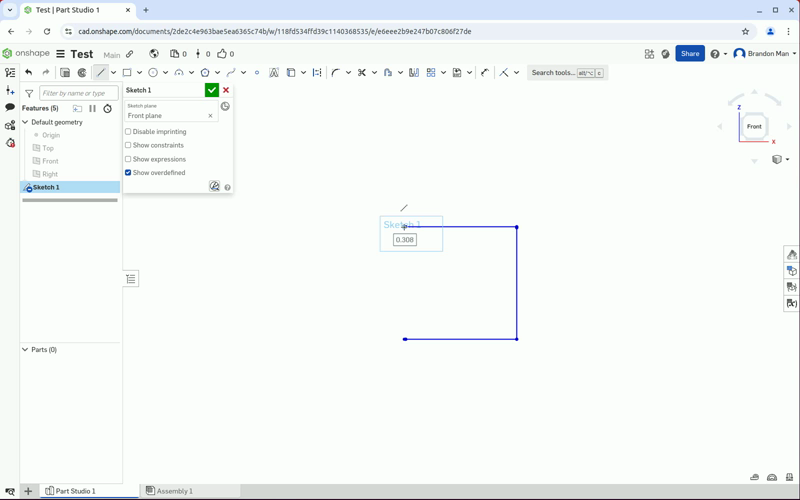
key_down(shift)
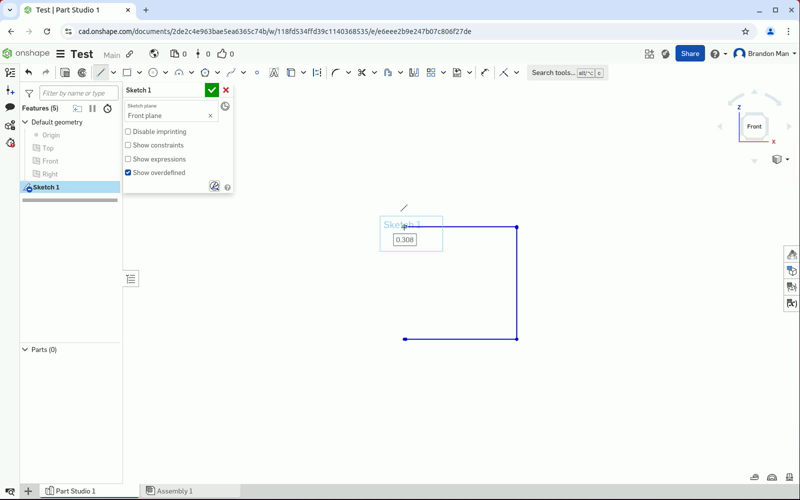
mouse_move(404, 339)
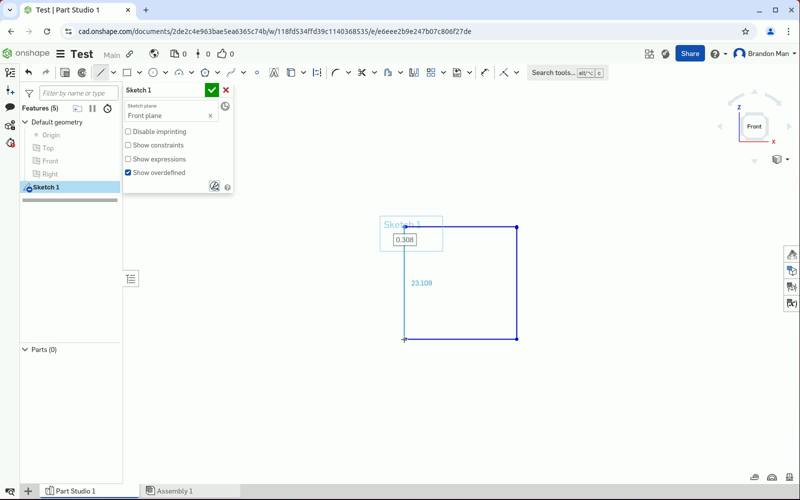
scroll(6)
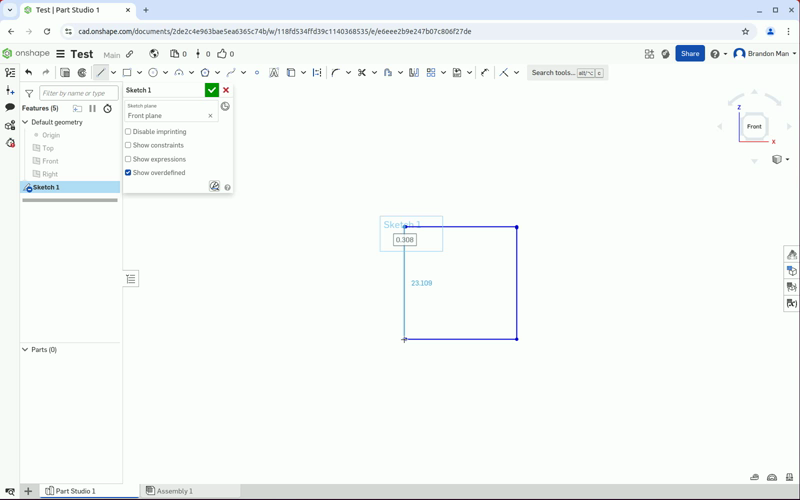
scroll(6)
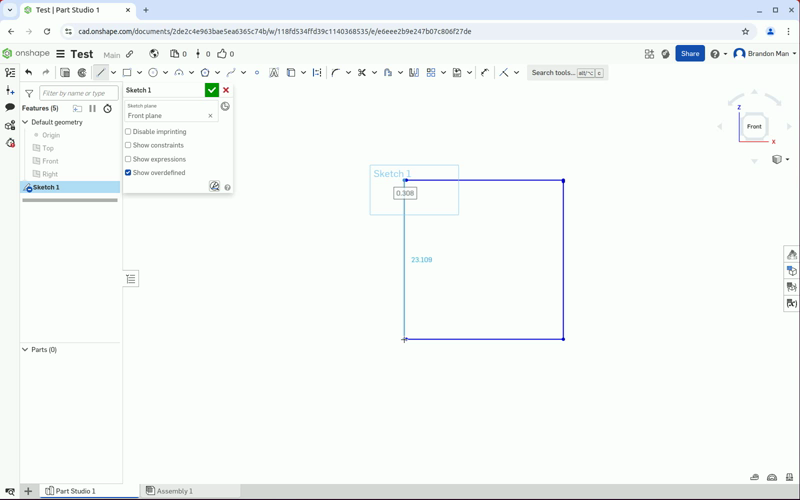
scroll(6)
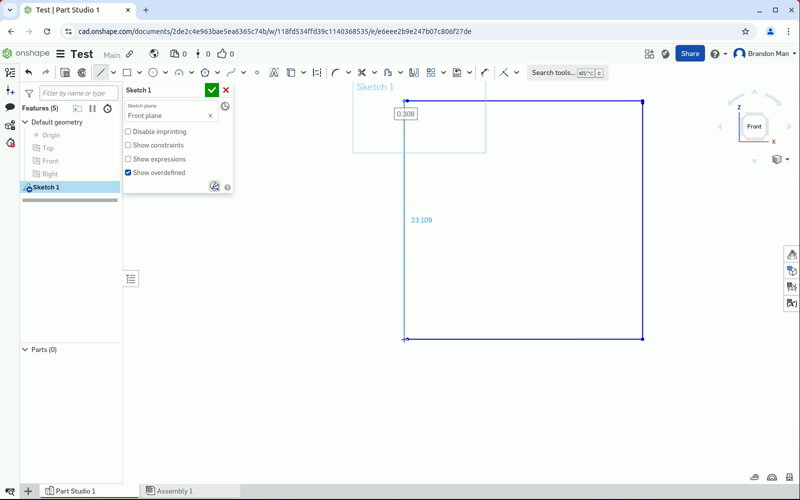
scroll(6)
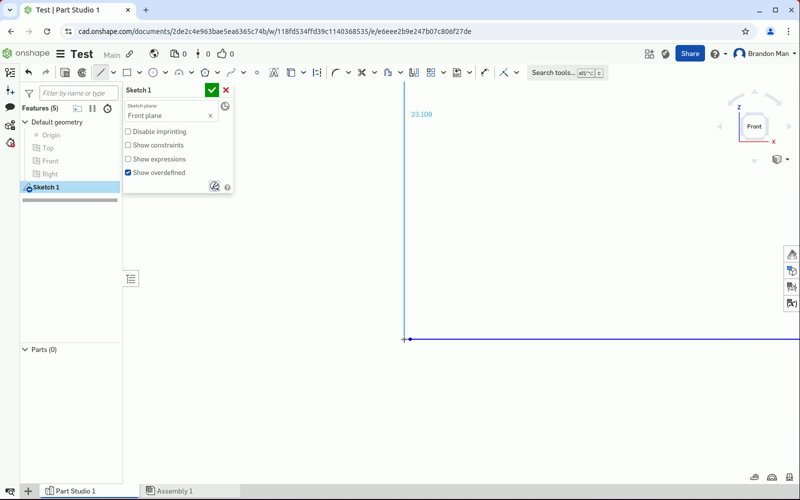
scroll(6)
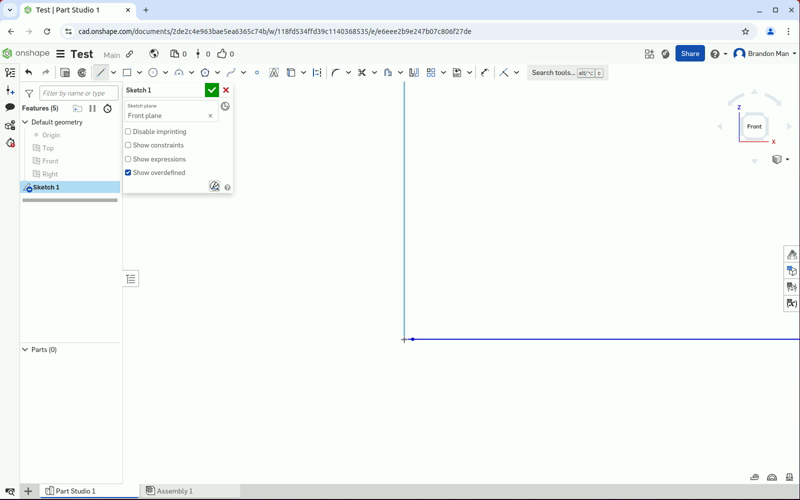
scroll(6)
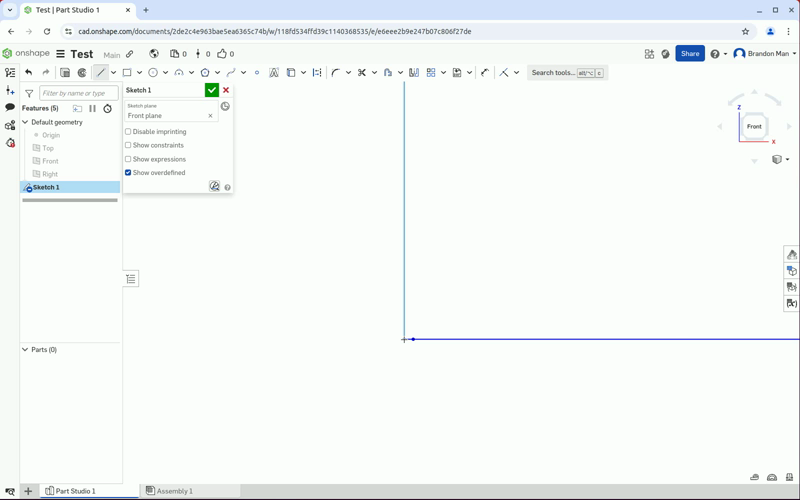
scroll(6)
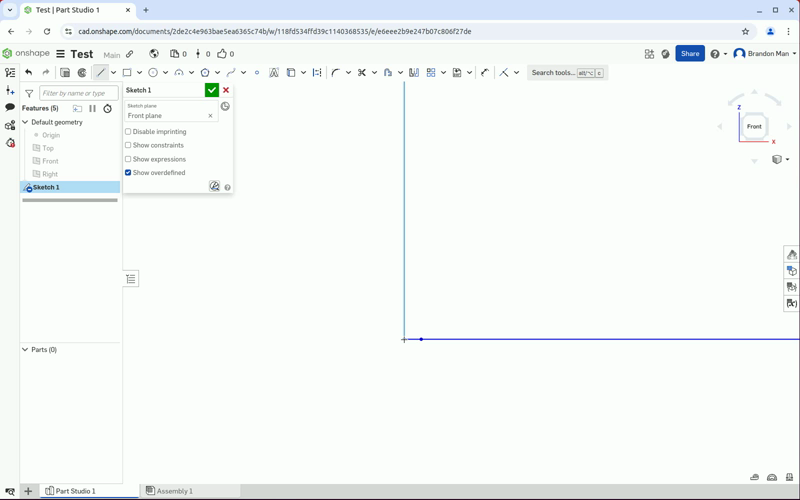
key_up(shift)
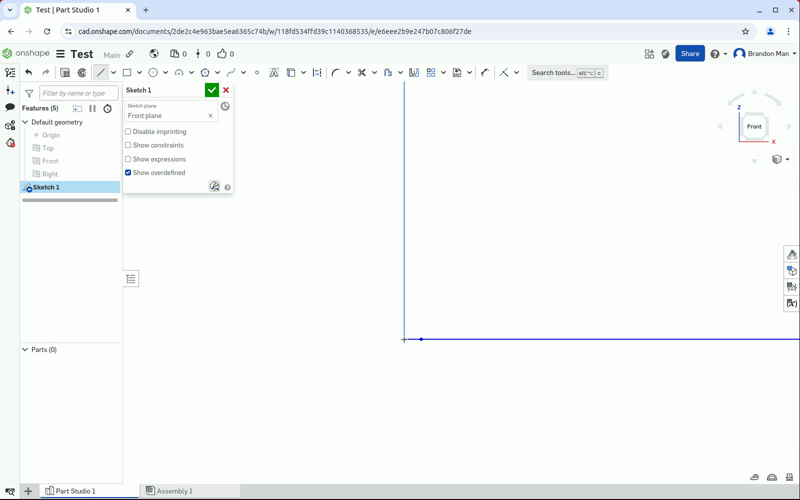
click(404, 339)
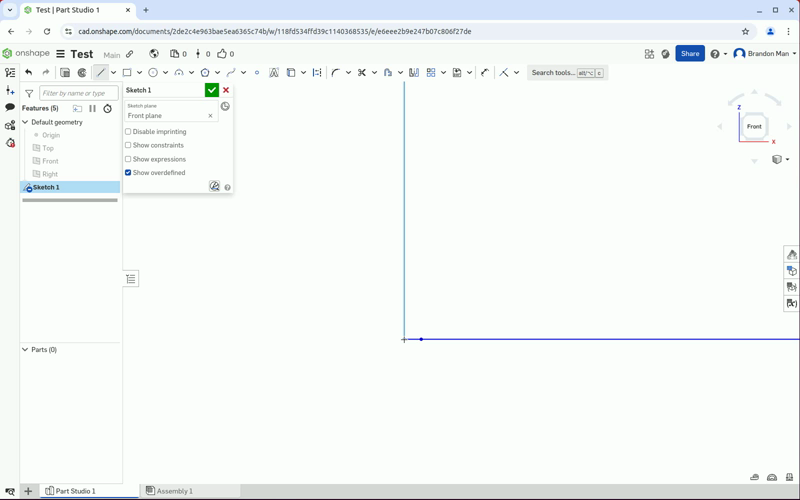
scroll(-6)
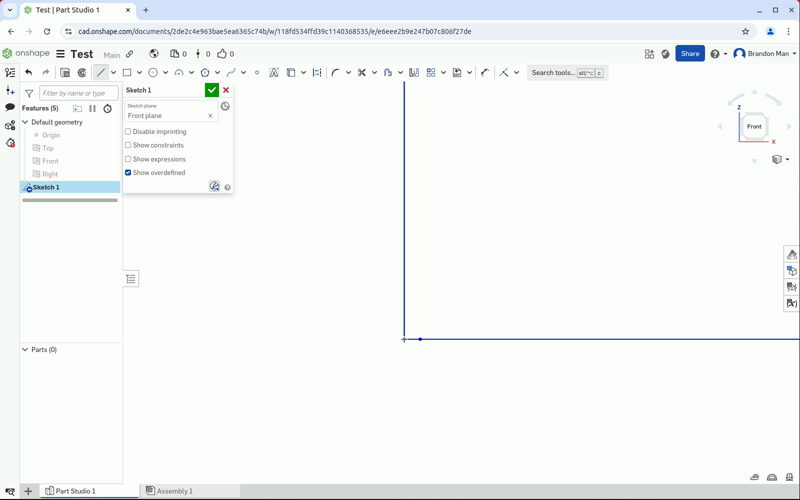
scroll(-6)
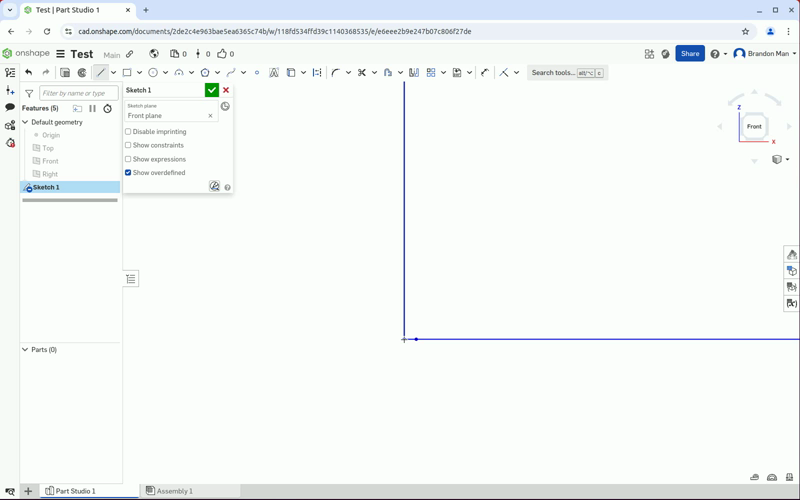
scroll(-6)
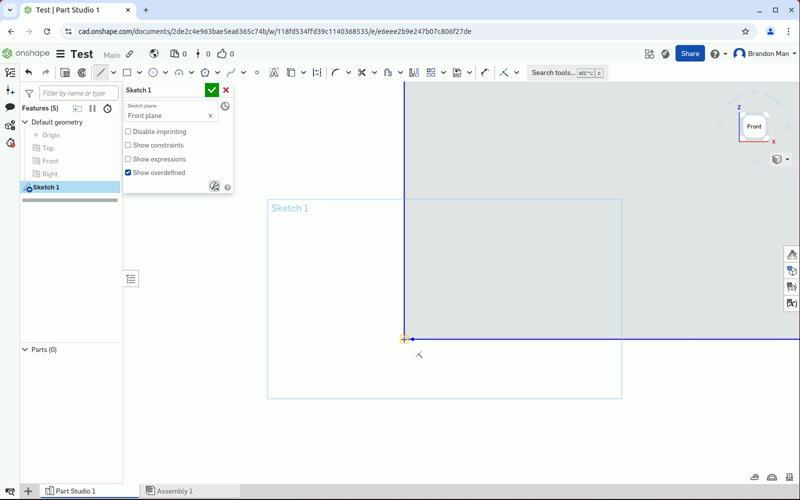
scroll(-6)
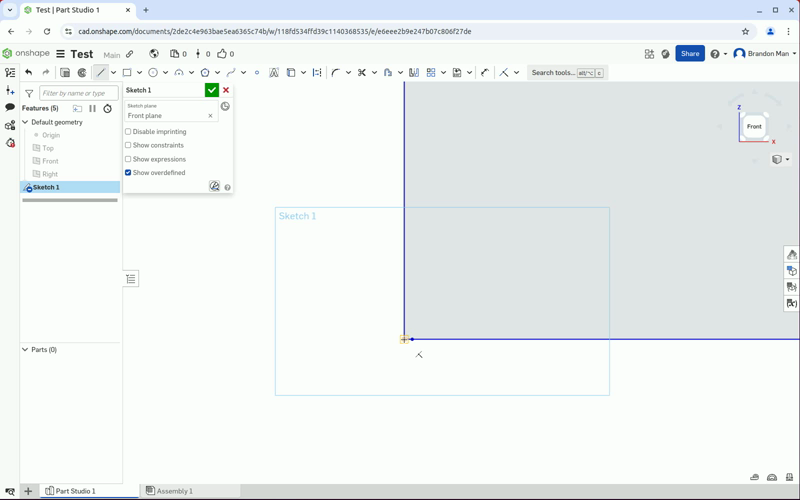
scroll(-6)
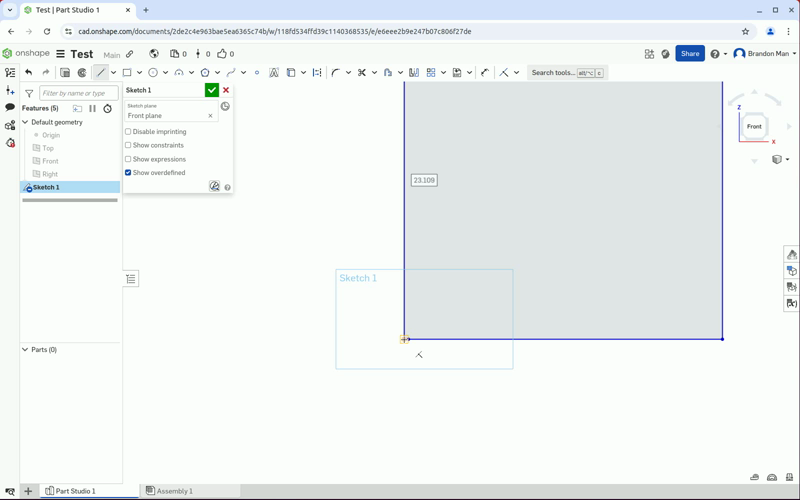
scroll(-6)
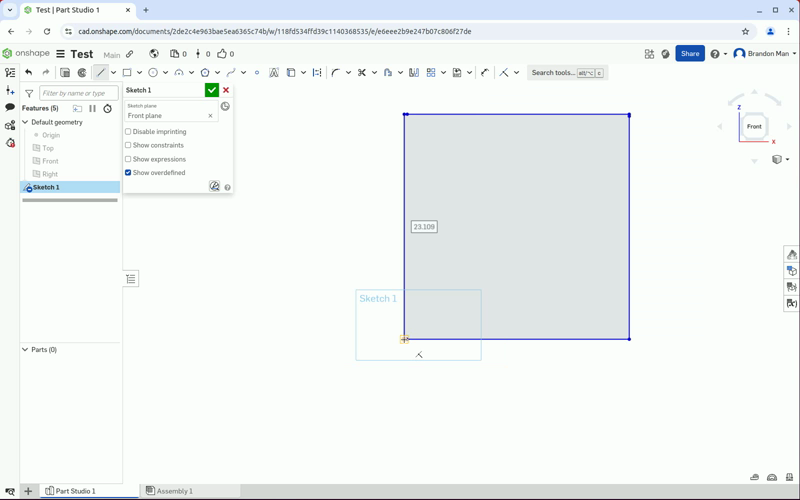
scroll(-6)
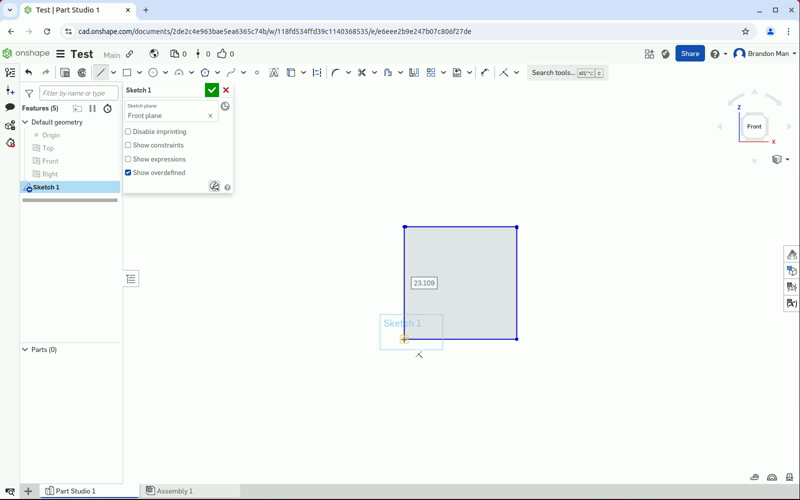
key(esc)
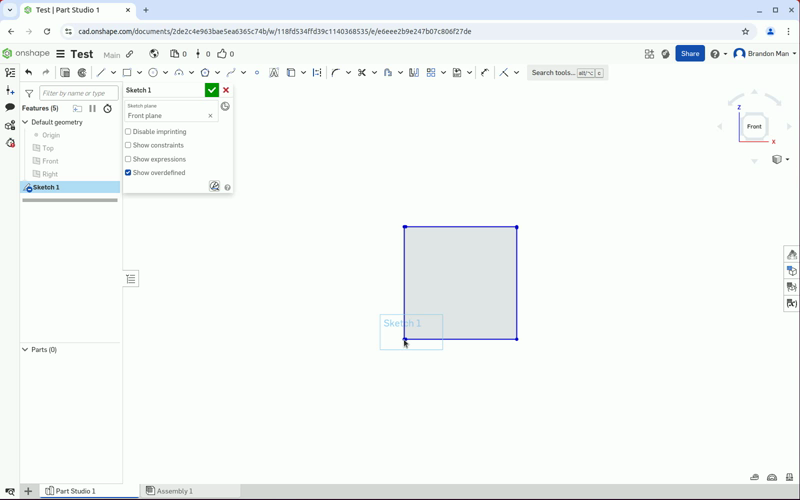
mouse_move(463, 327)
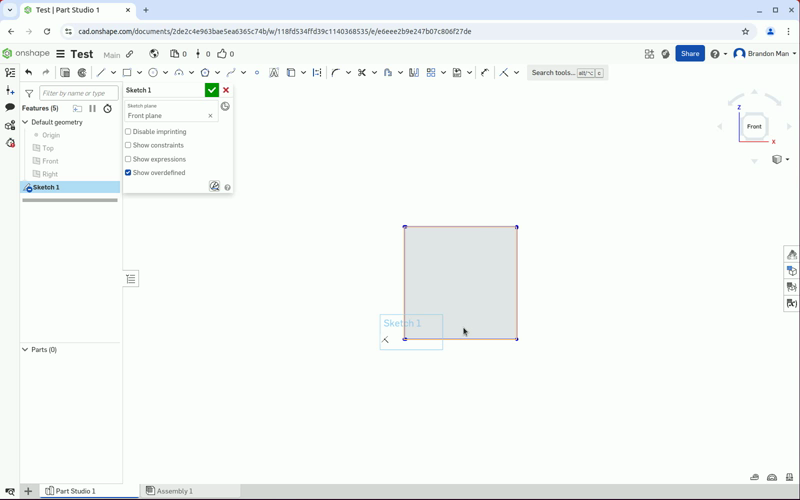
click(463, 327)
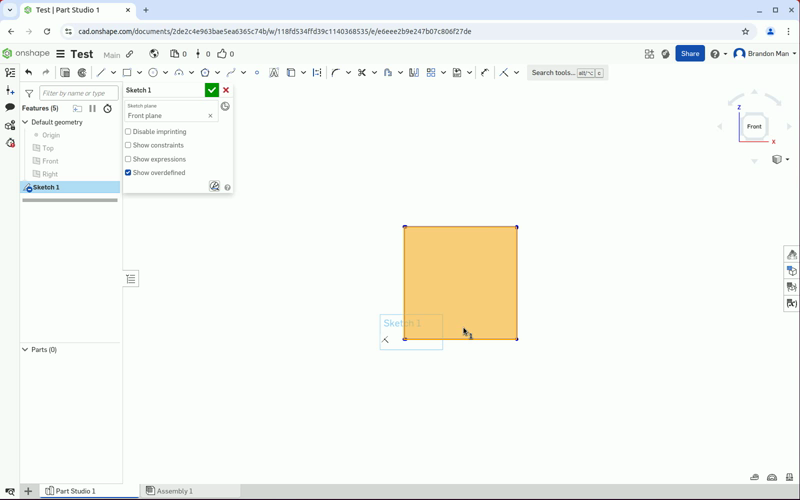
mouse_move(73, 352)
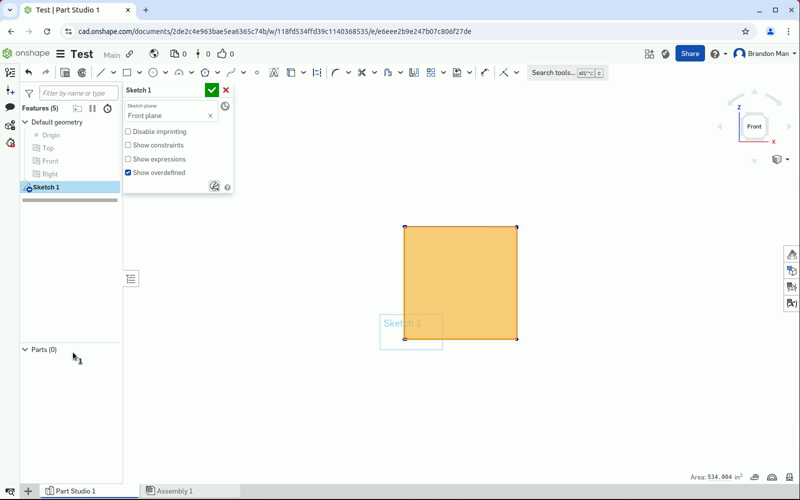
key(shift+y)
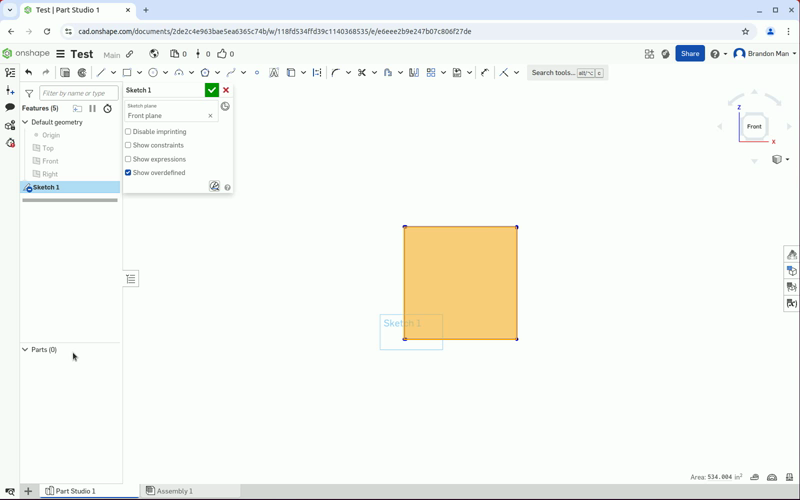
key(shift+e)
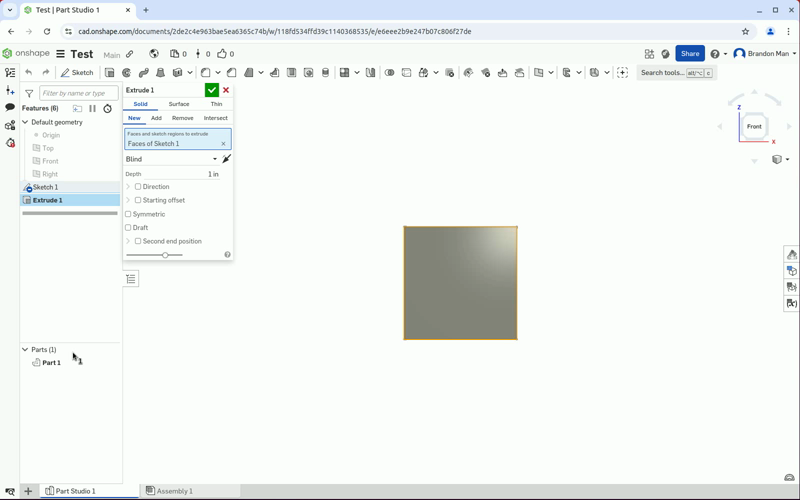
mouse_move(143, 106)
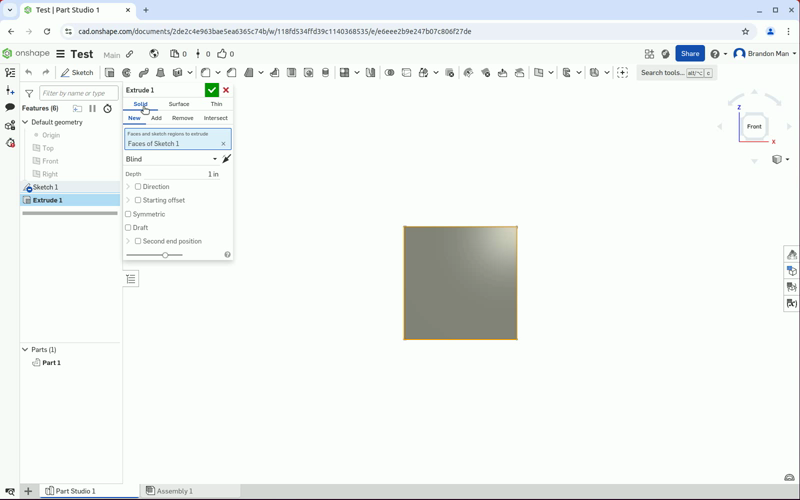
click(143, 106)
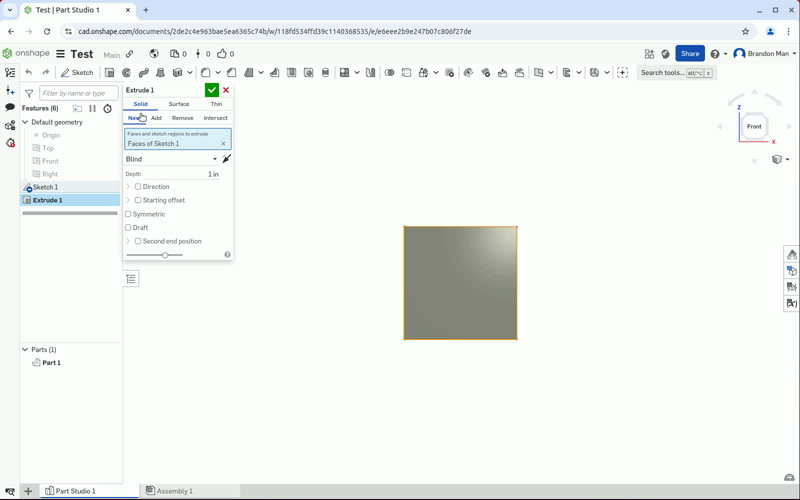
mouse_move(137, 120)
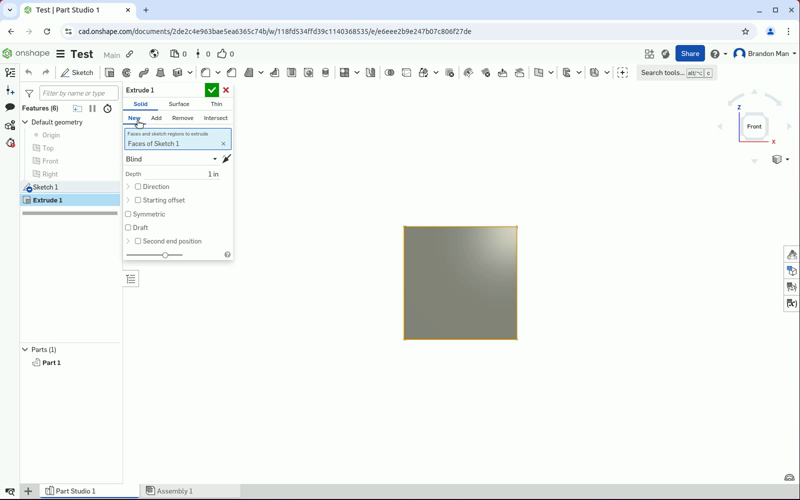
click(137, 120)
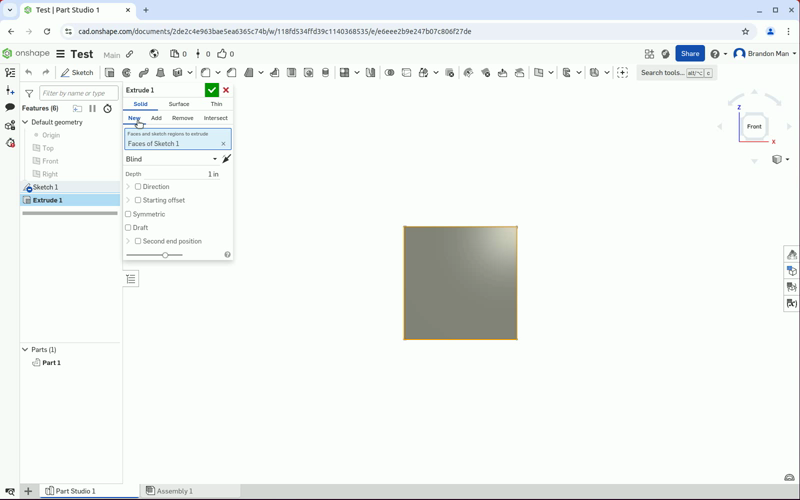
key(tab, 4)
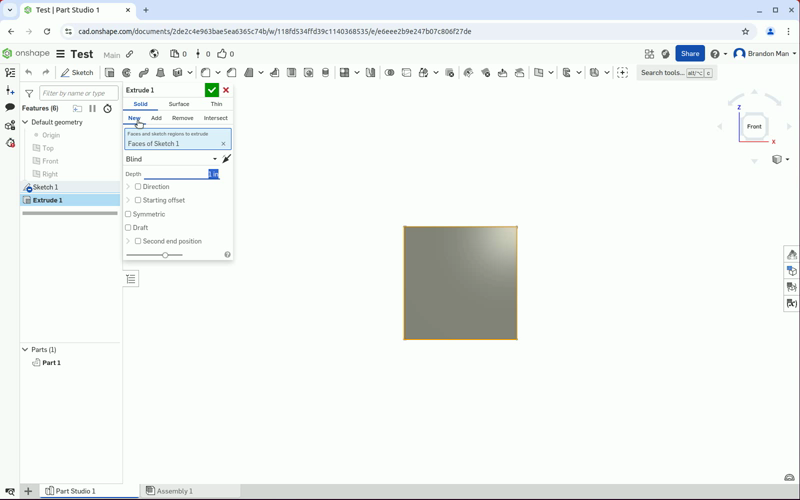
text(0.241)
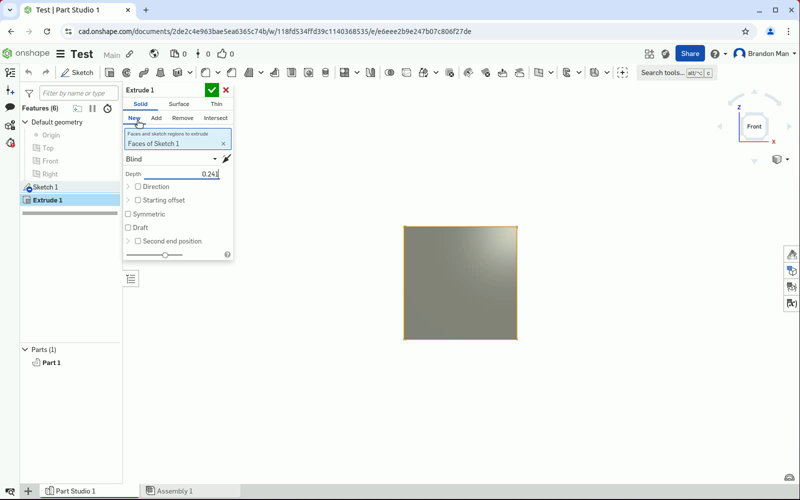
key(enter)
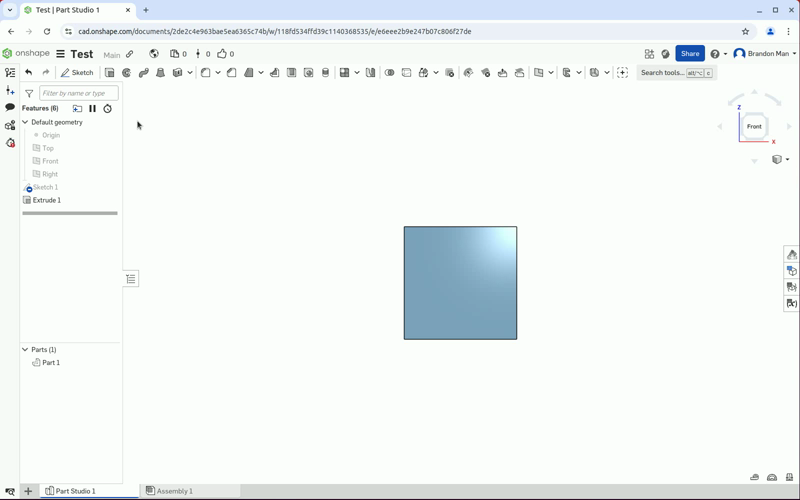
key(shift+h)
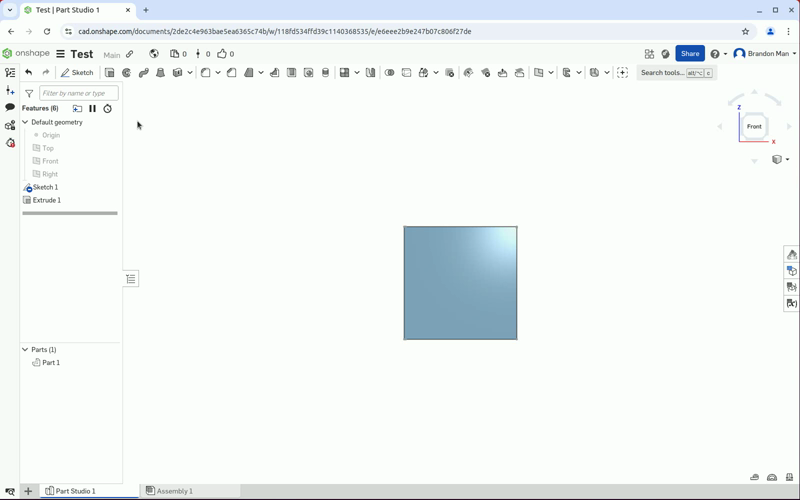
key(shift+h)
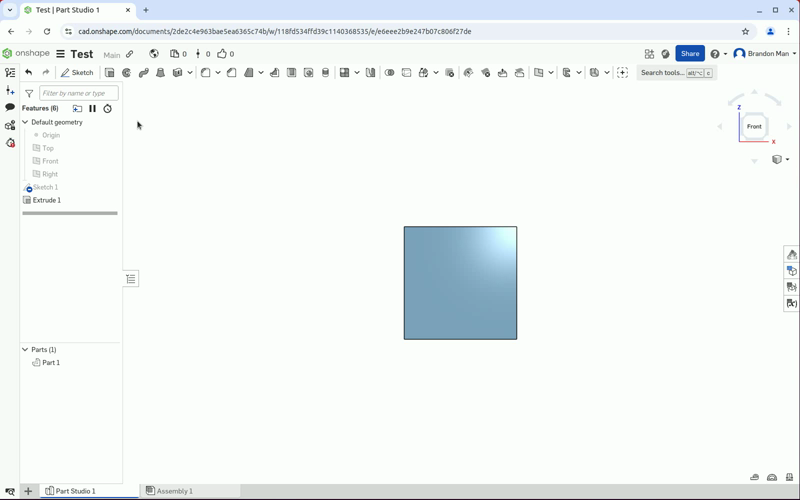
mouse_move(73, 189)
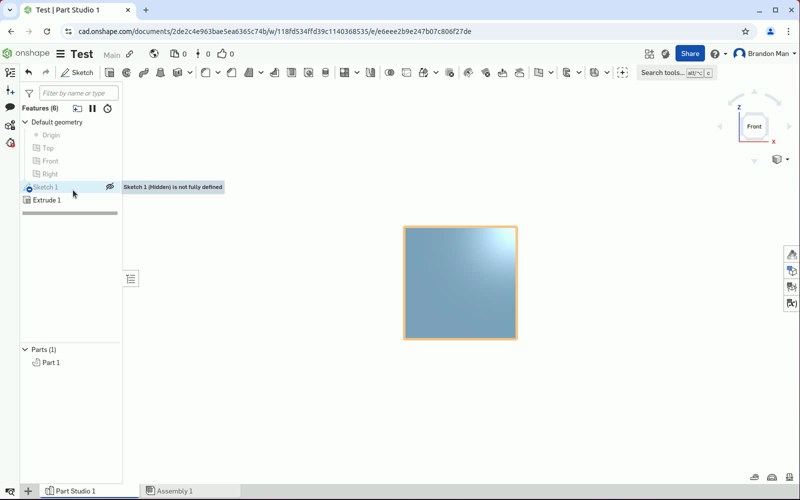
click(73, 189)
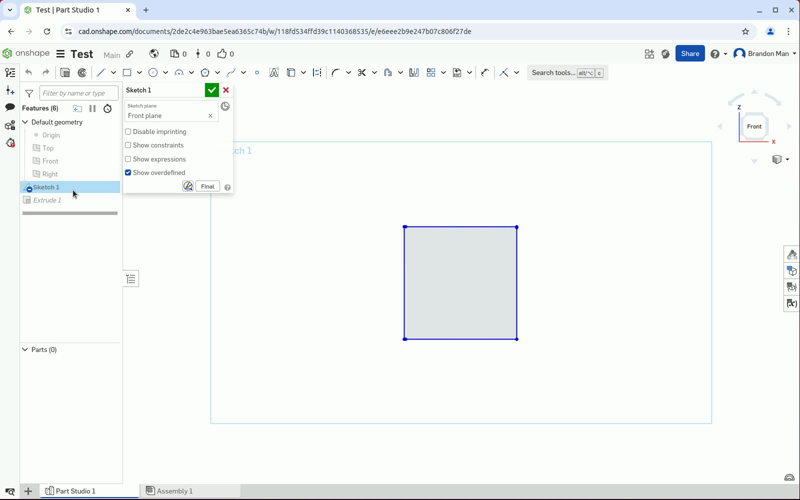
mouse_move(229, 92)
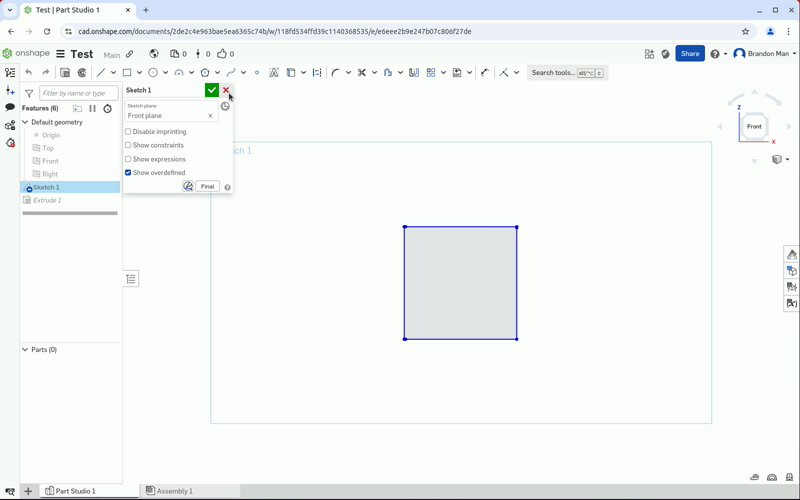
click(229, 92)
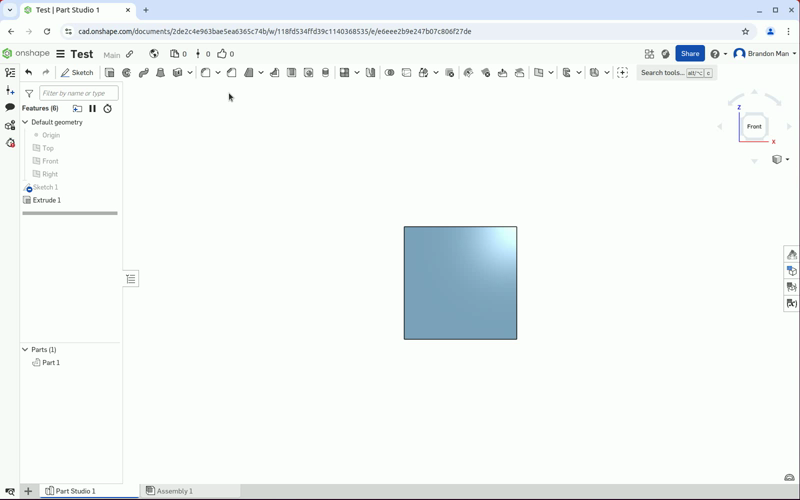
mouse_move(541, 75)
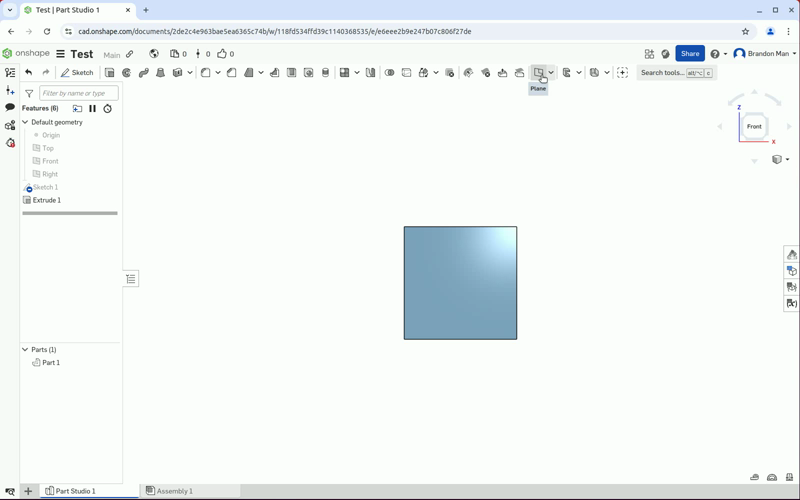
click(541, 75)
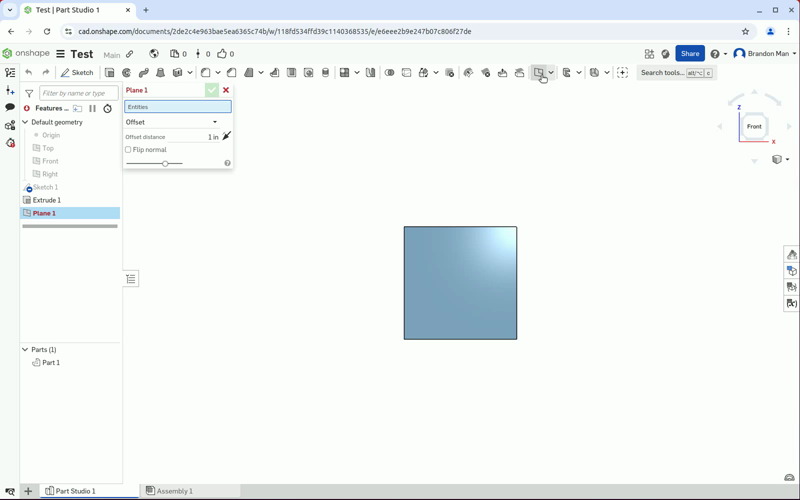
mouse_move(73, 163)
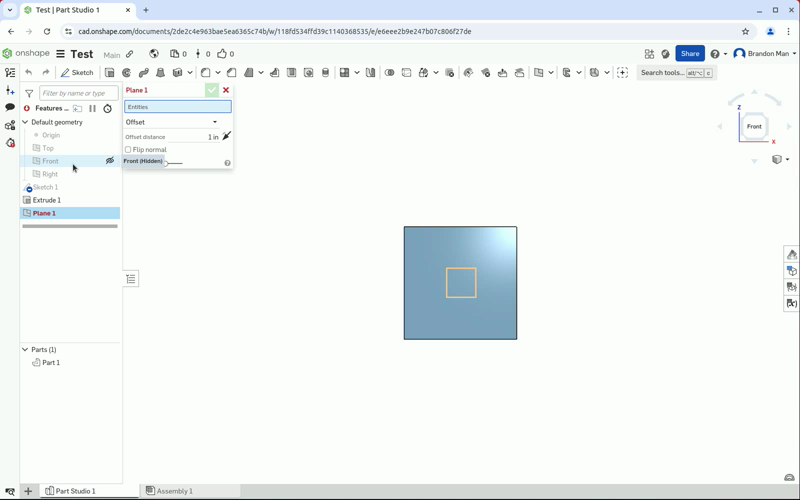
click(73, 163)
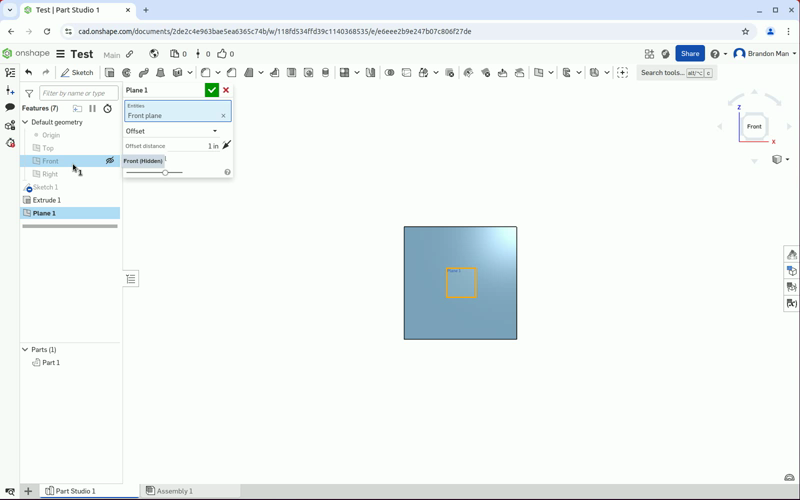
key(tab, 2)
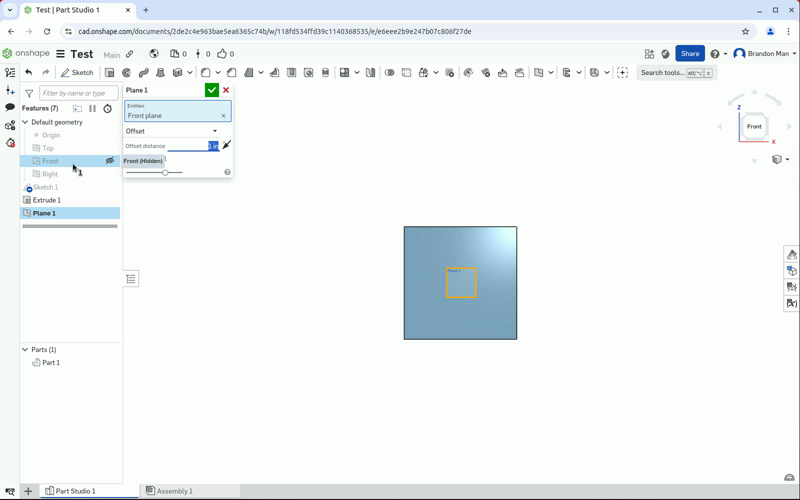
text(0.246)
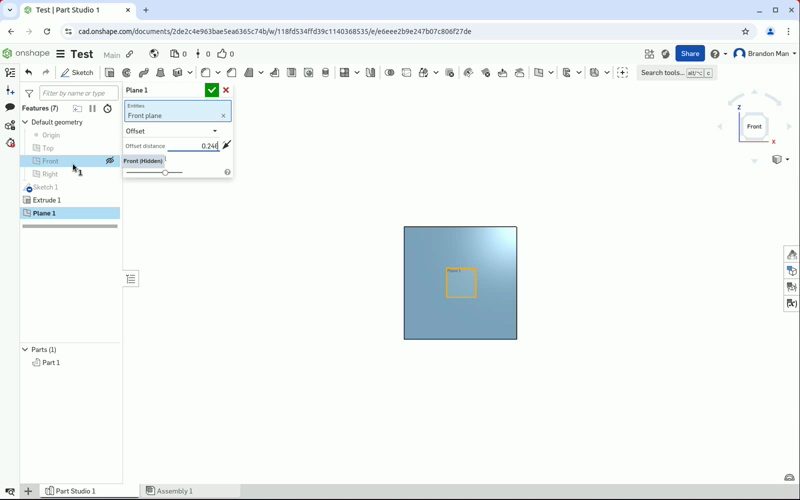
key(enter, 2)
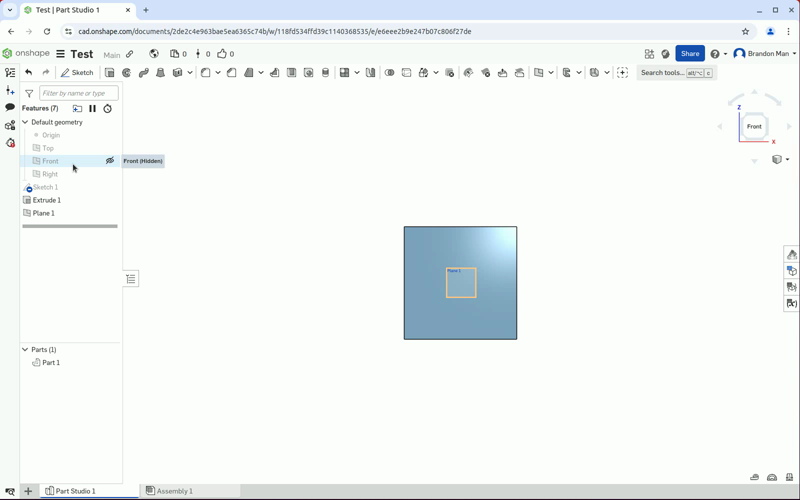
key(shift+s)
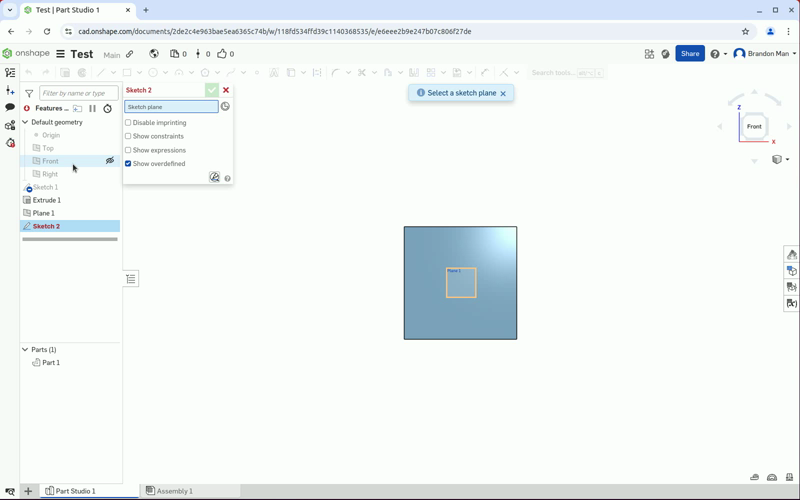
mouse_move(73, 215)
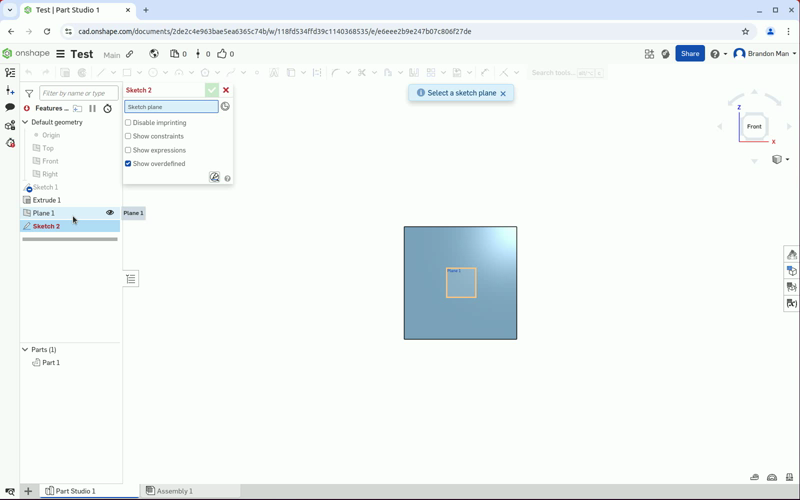
click(73, 215)
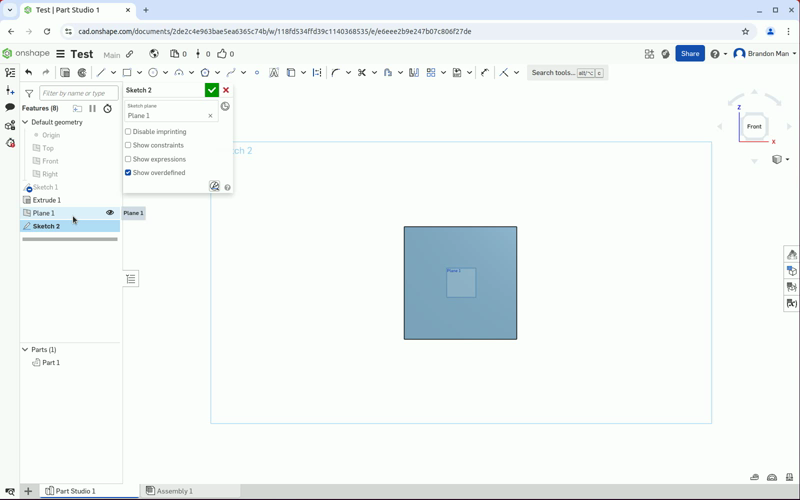
mouse_move(73, 352)
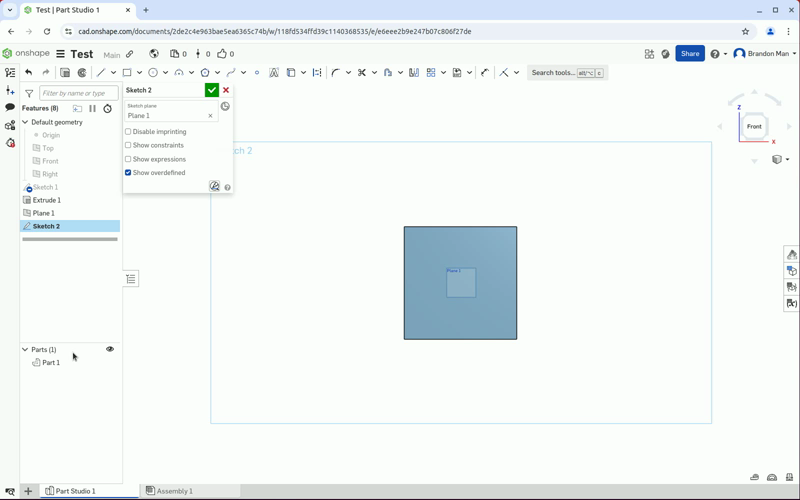
key(y)
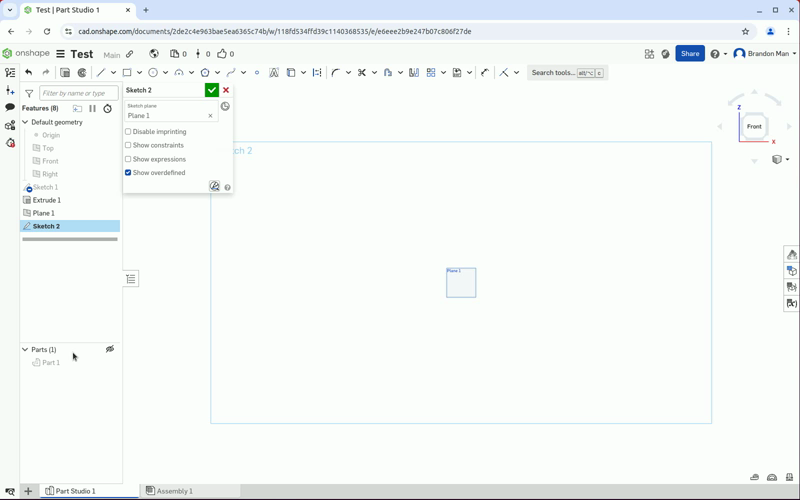
key(l)
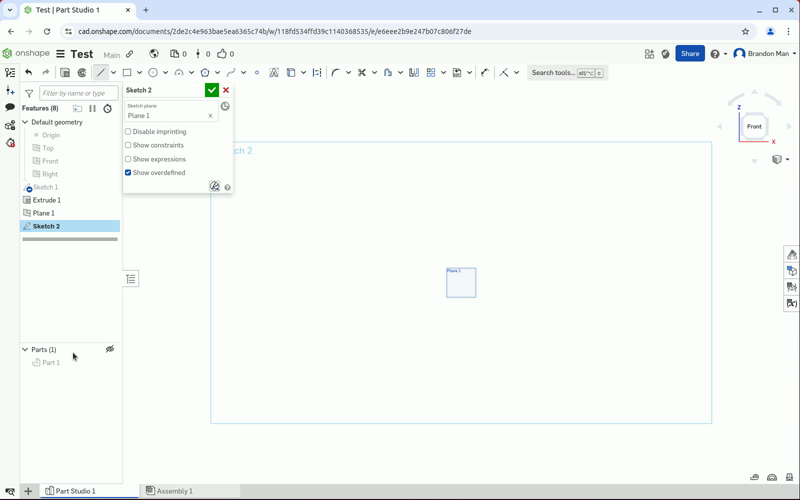
key_down(shift)
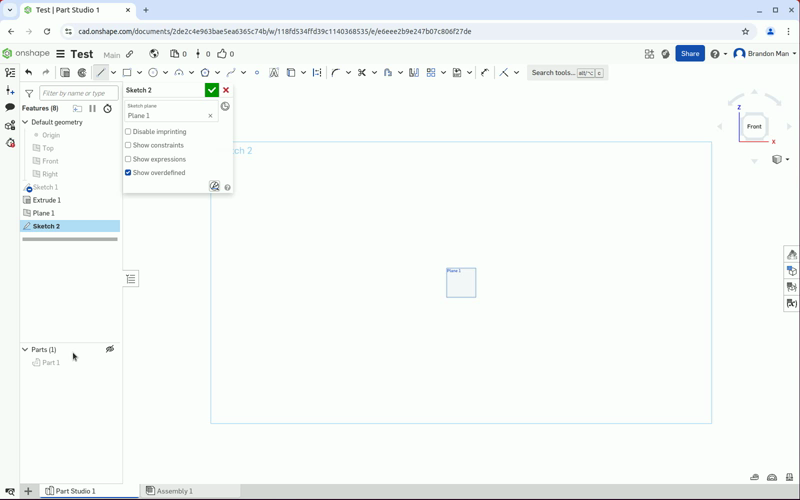
mouse_move(404, 227)
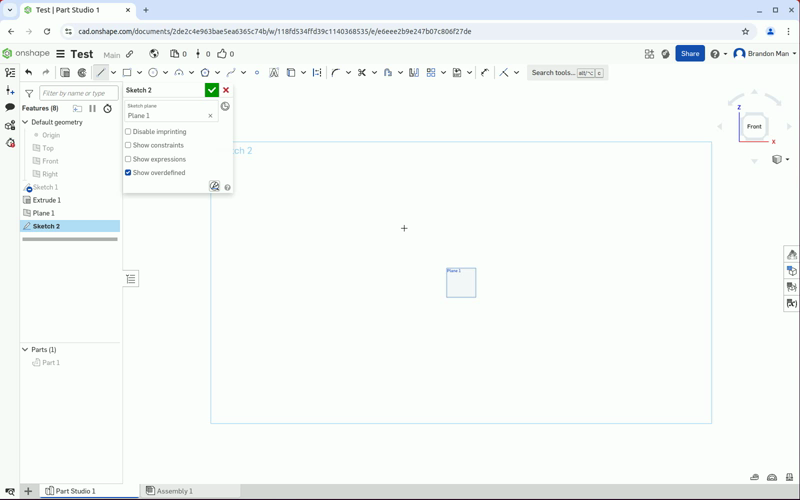
click(404, 227)
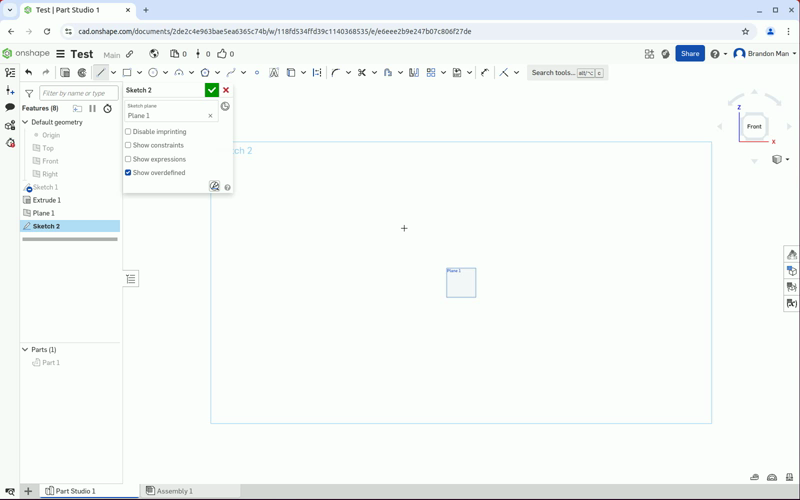
key_up(shift)
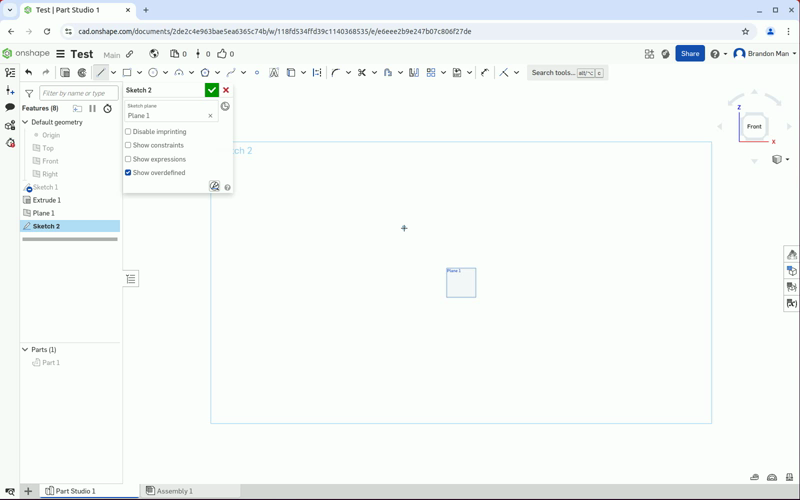
key_down(shift)
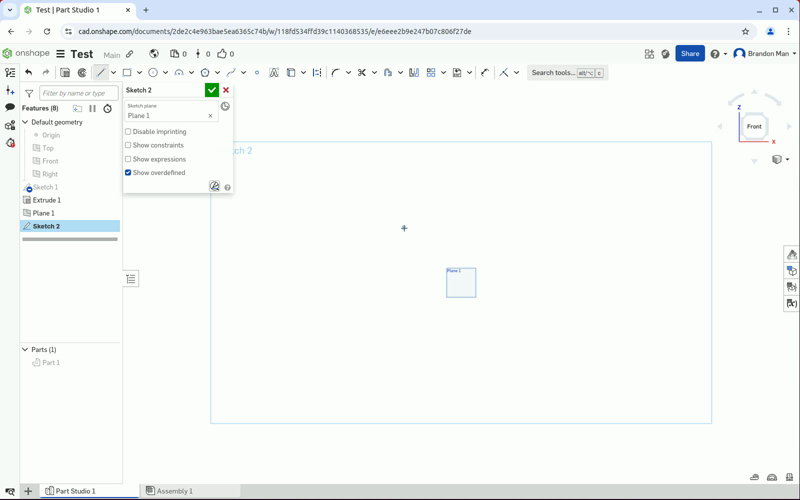
mouse_move(434, 227)
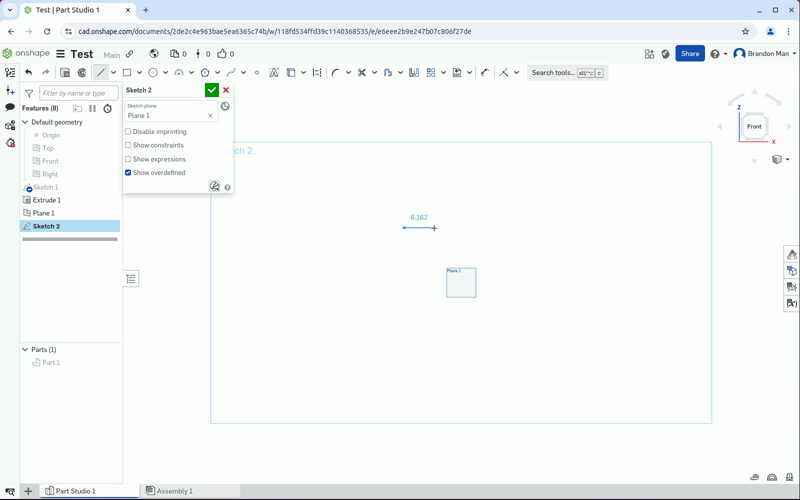
mouse_move(406, 227)
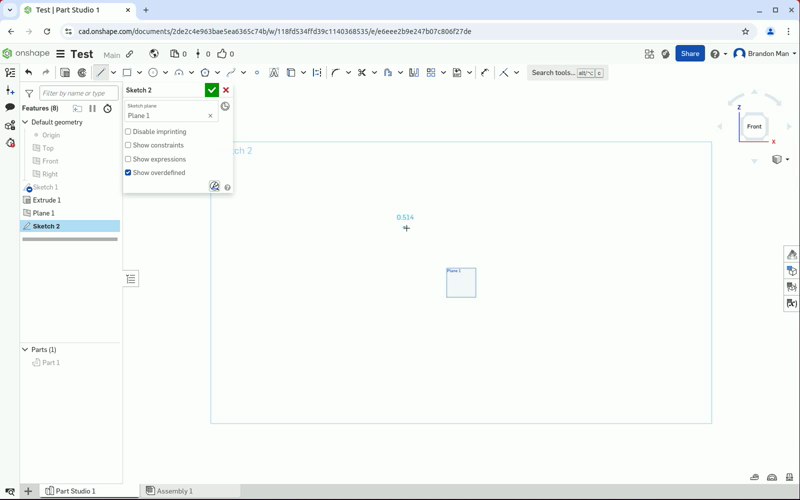
scroll(6)
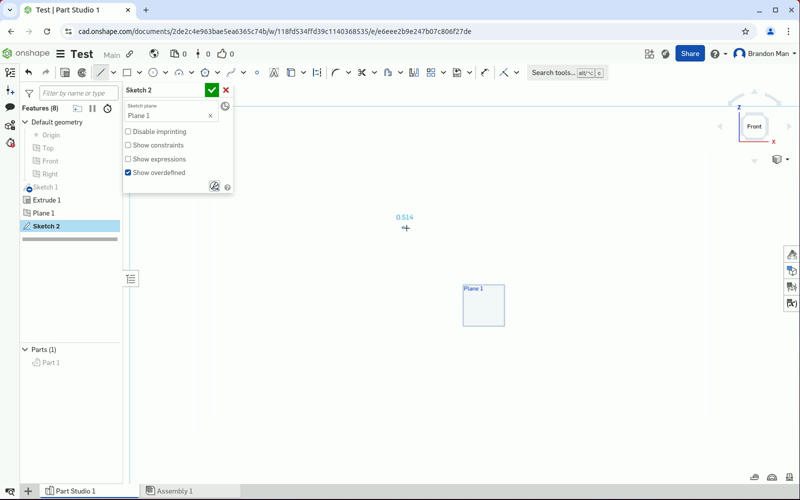
scroll(6)
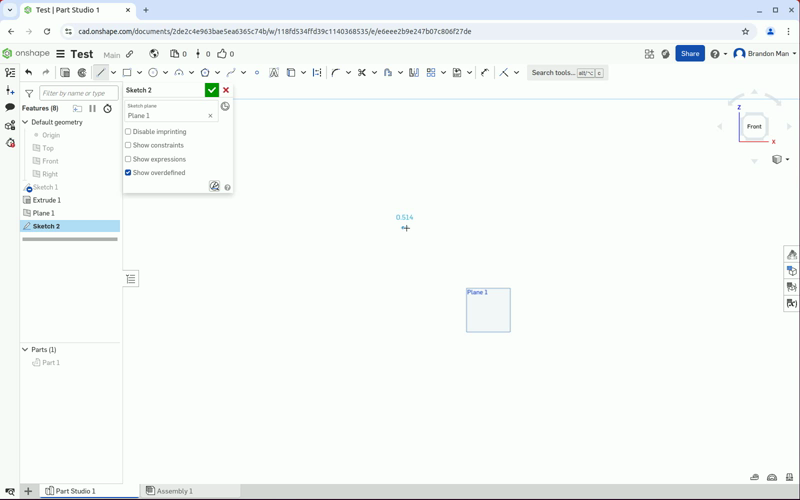
scroll(6)
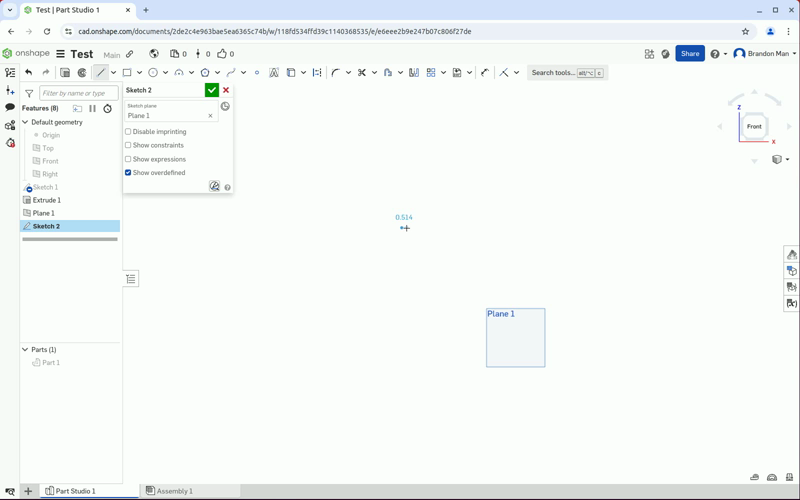
scroll(6)
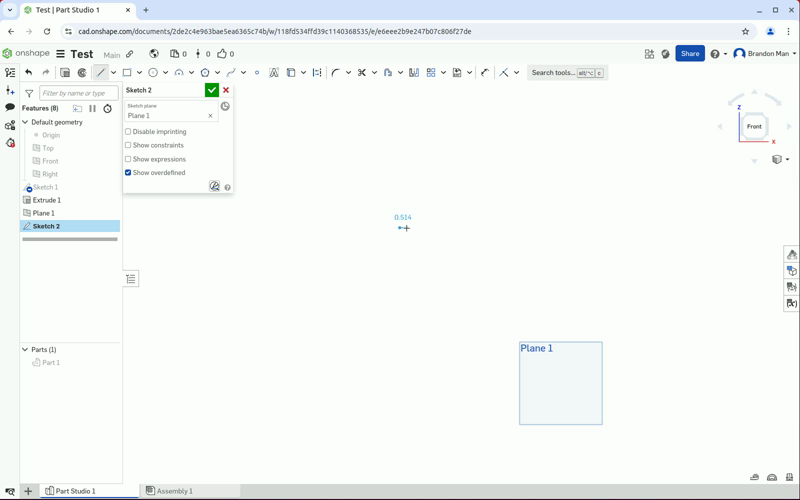
scroll(6)
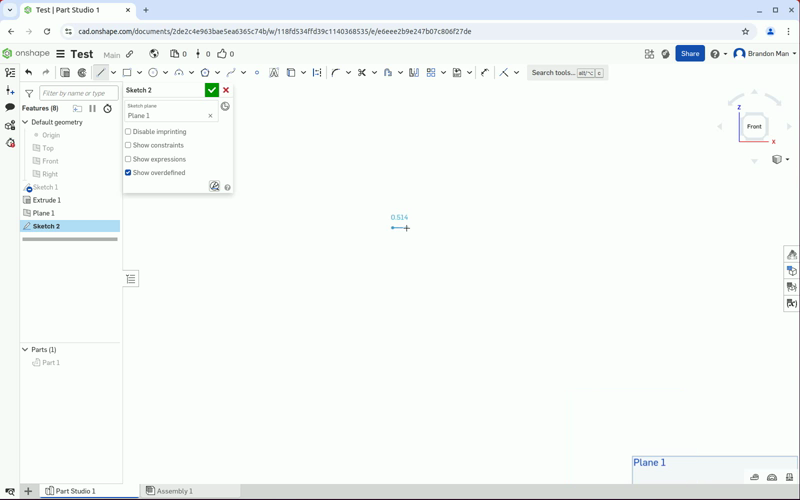
scroll(6)
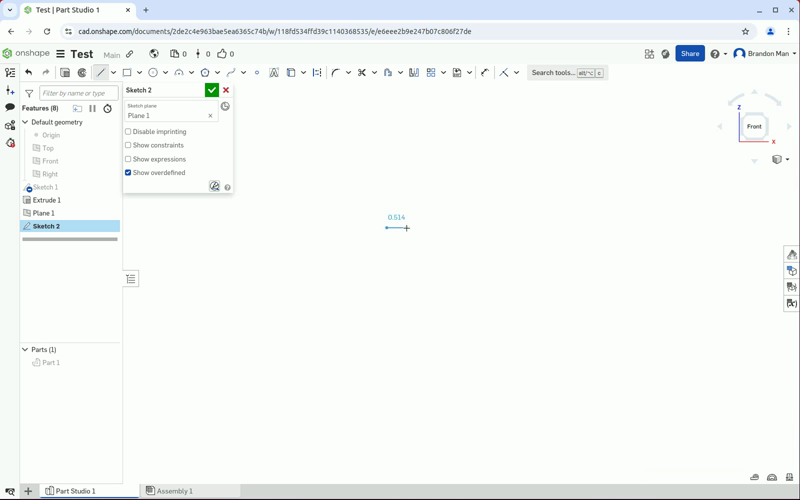
scroll(6)
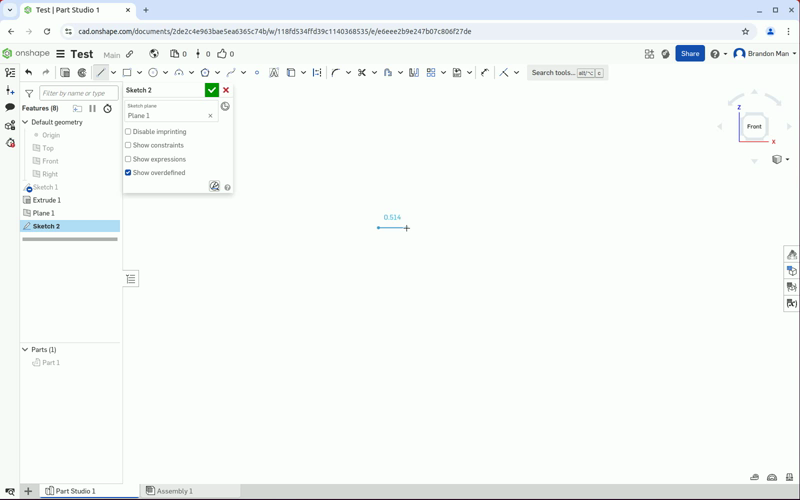
click(406, 227)
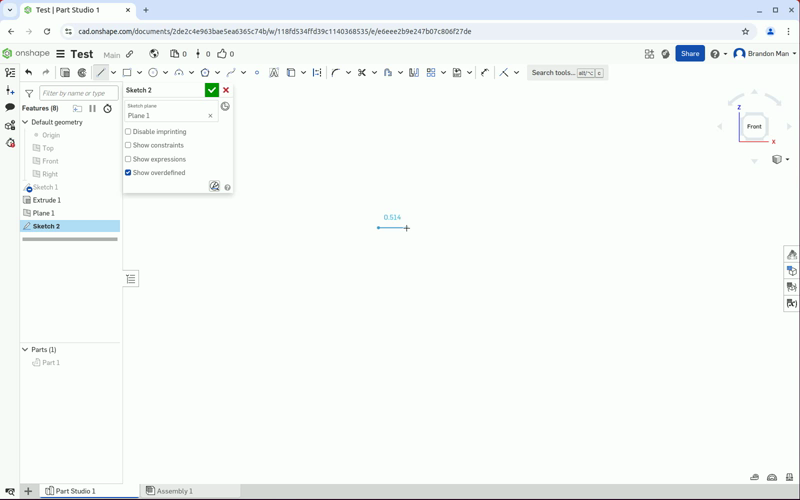
scroll(-6)
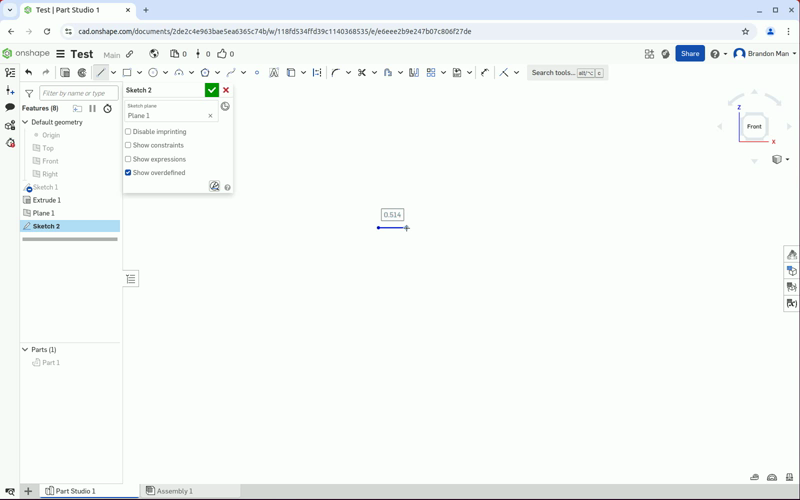
scroll(-6)
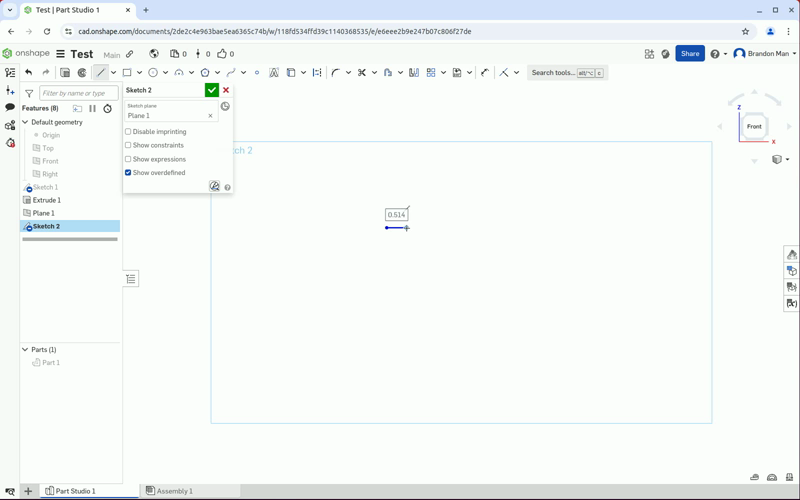
scroll(-6)
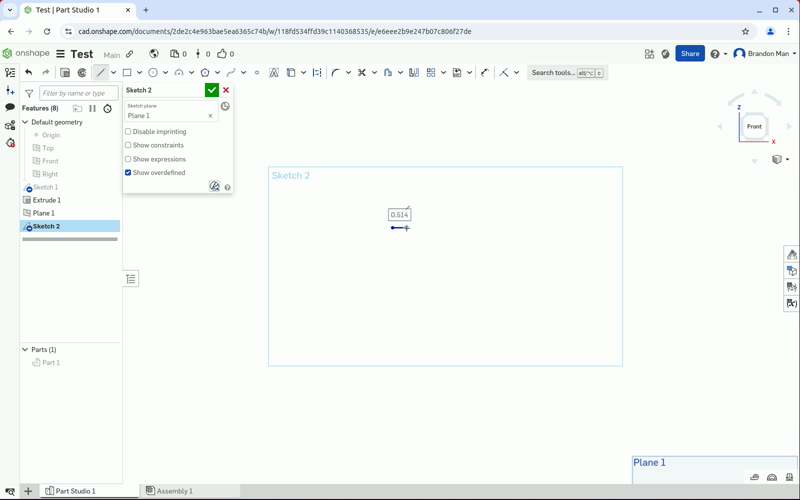
scroll(-6)
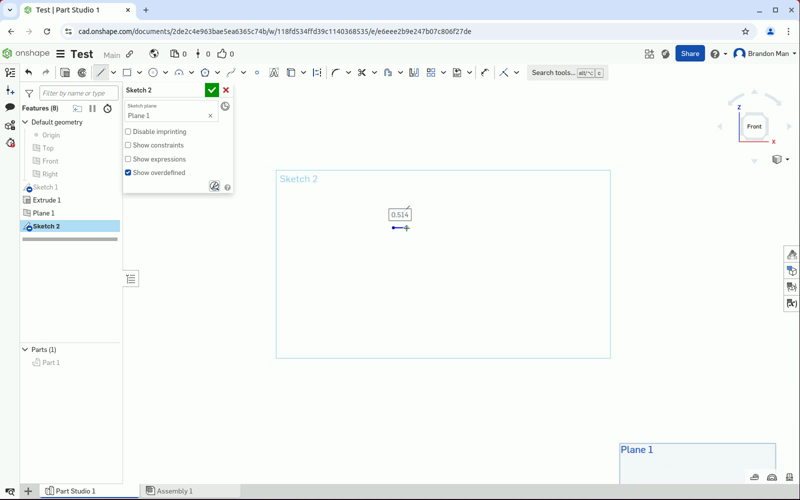
scroll(-6)
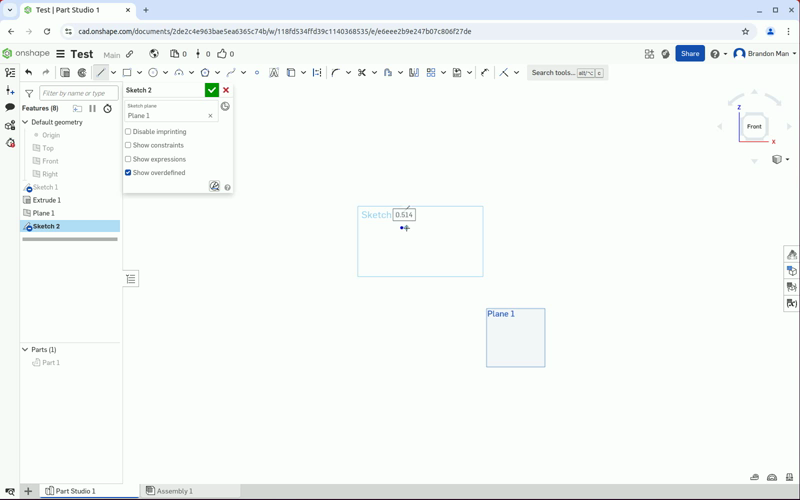
scroll(-6)
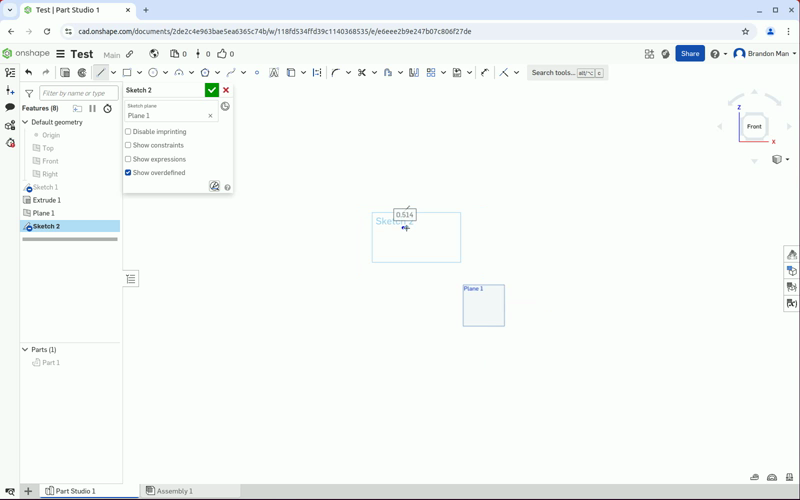
scroll(-6)
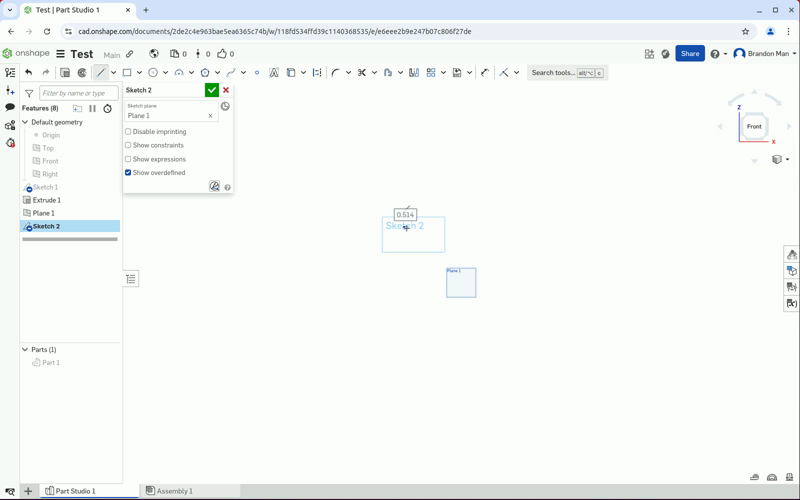
key_up(shift)
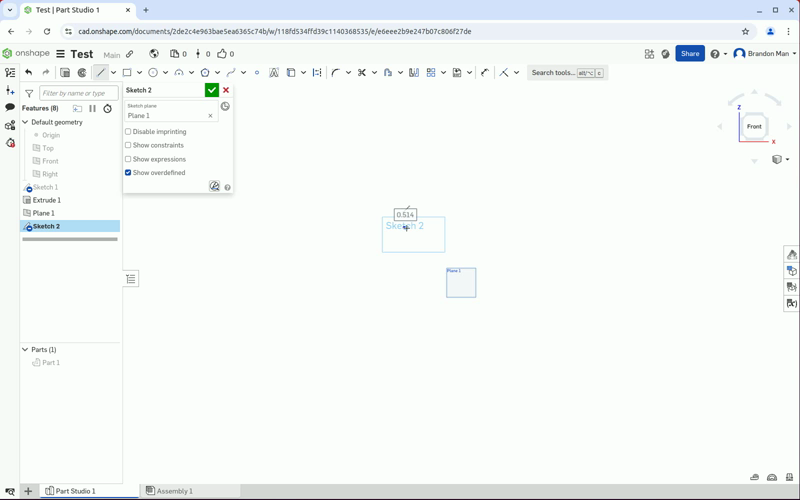
key_down(shift)
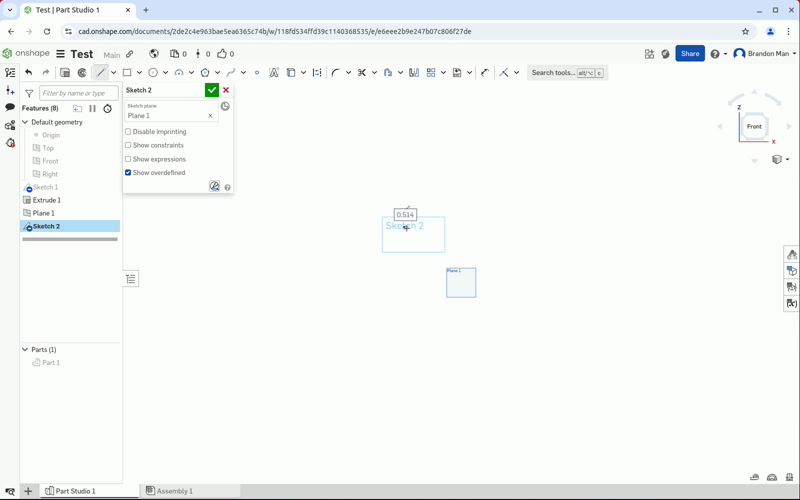
mouse_move(436, 227)
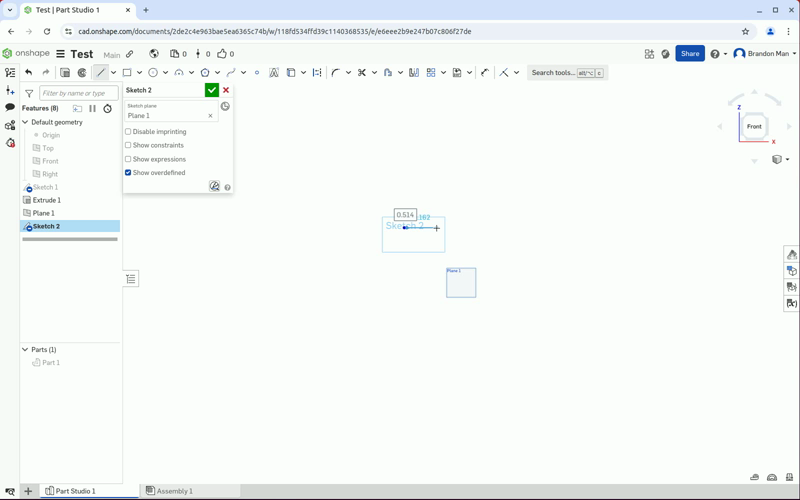
mouse_move(406, 225)
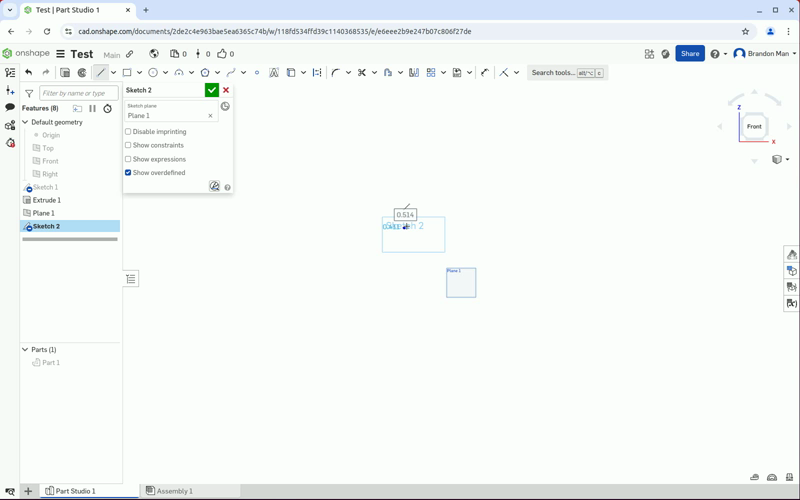
scroll(6)
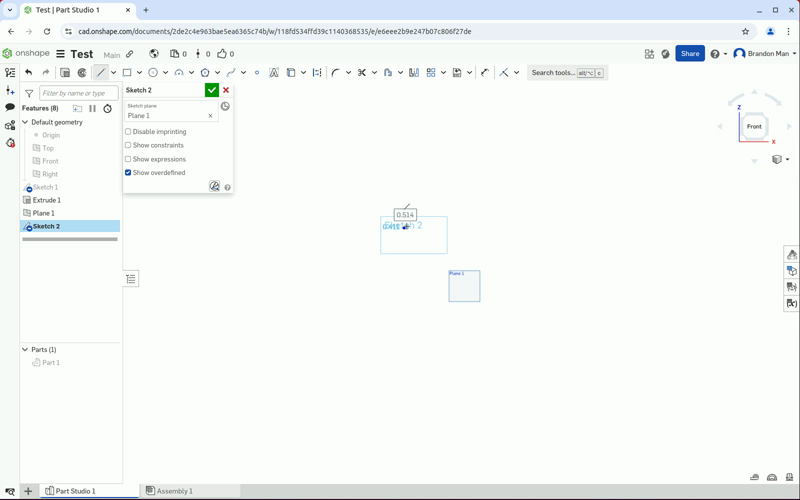
scroll(6)
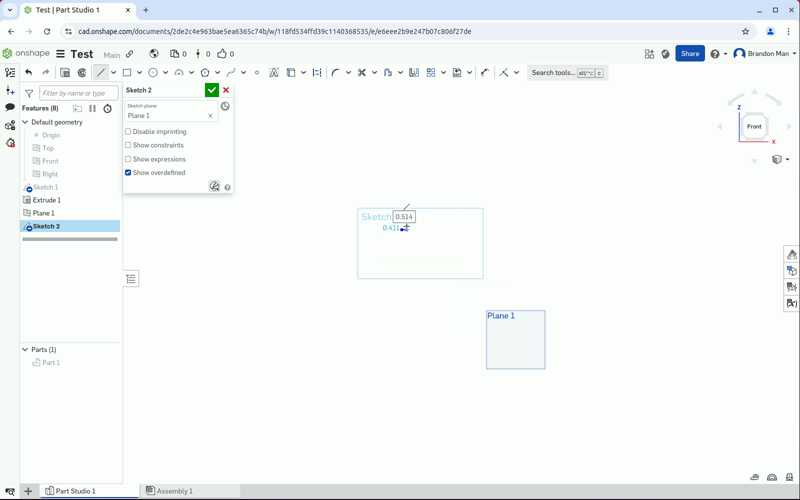
scroll(6)
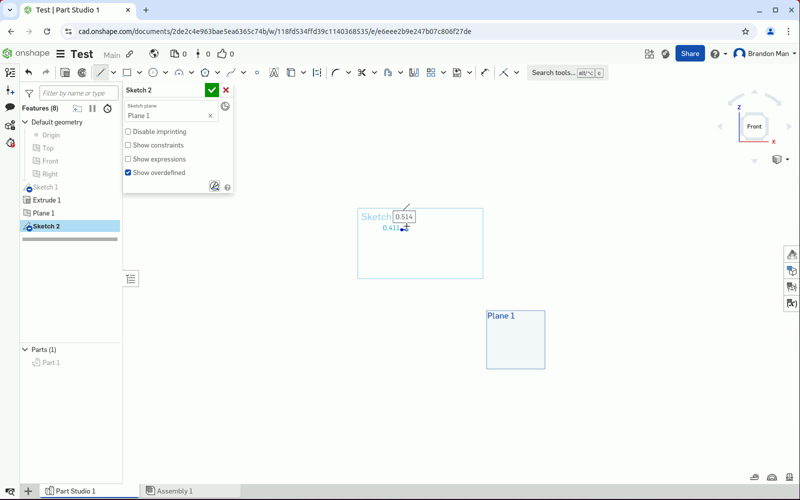
scroll(6)
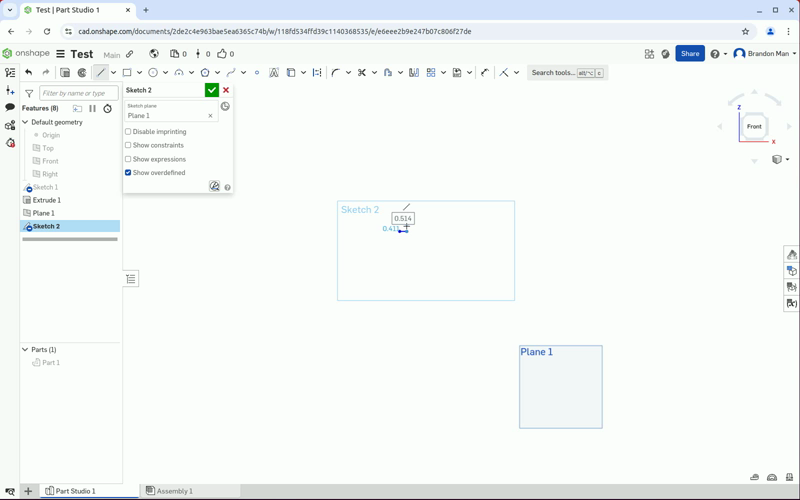
scroll(6)
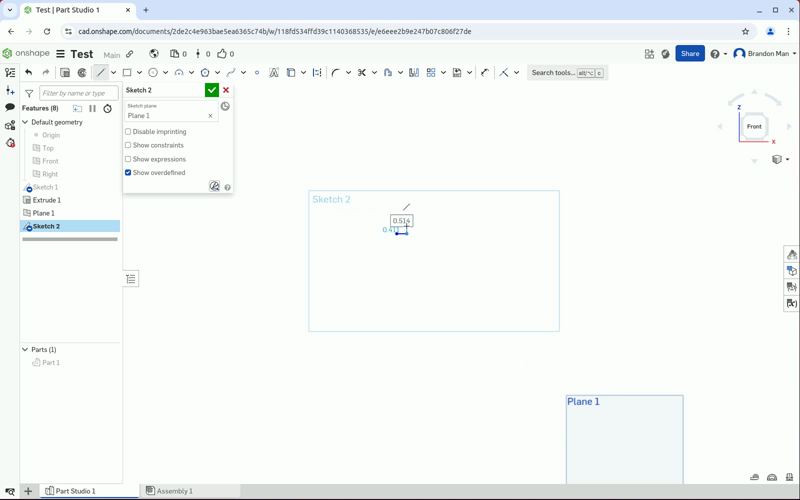
scroll(6)
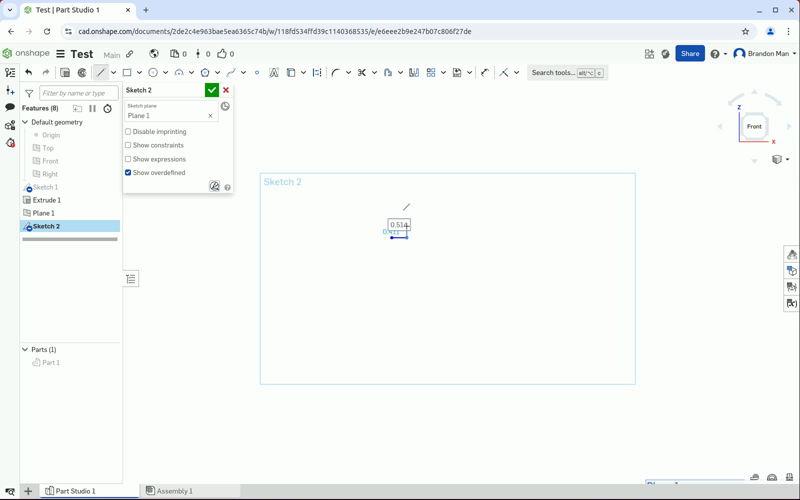
scroll(6)
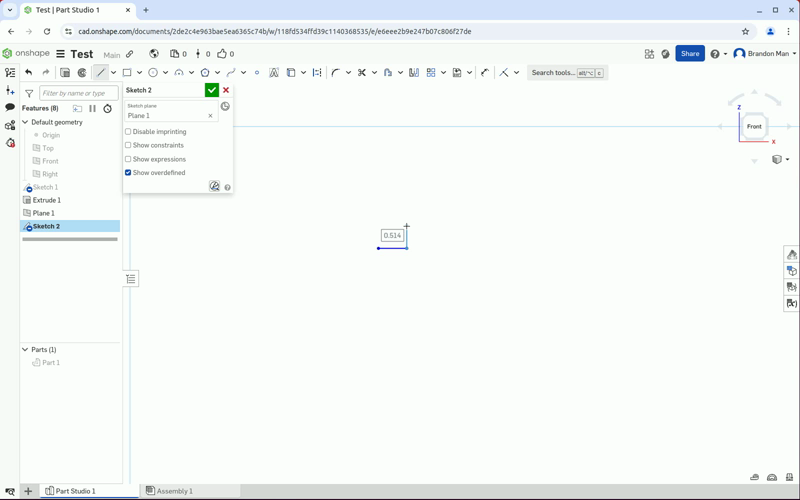
click(406, 225)
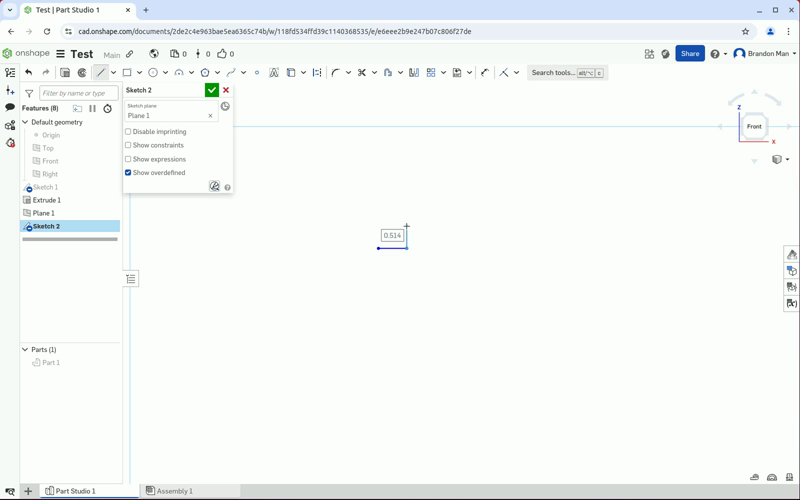
scroll(-6)
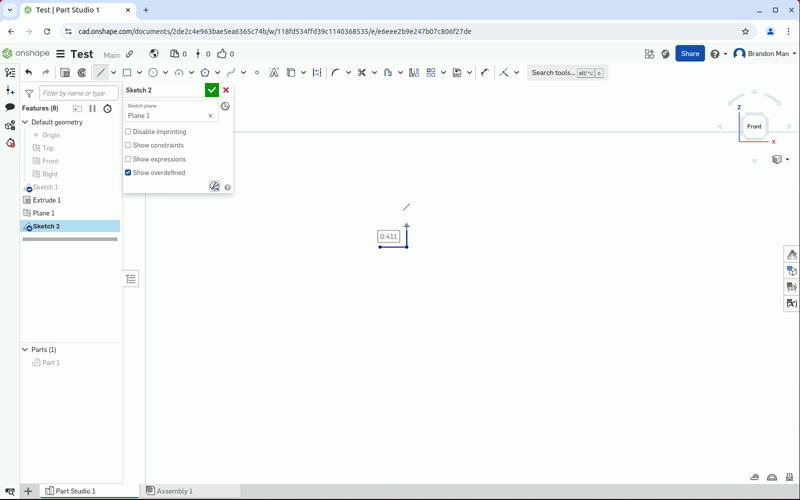
scroll(-6)
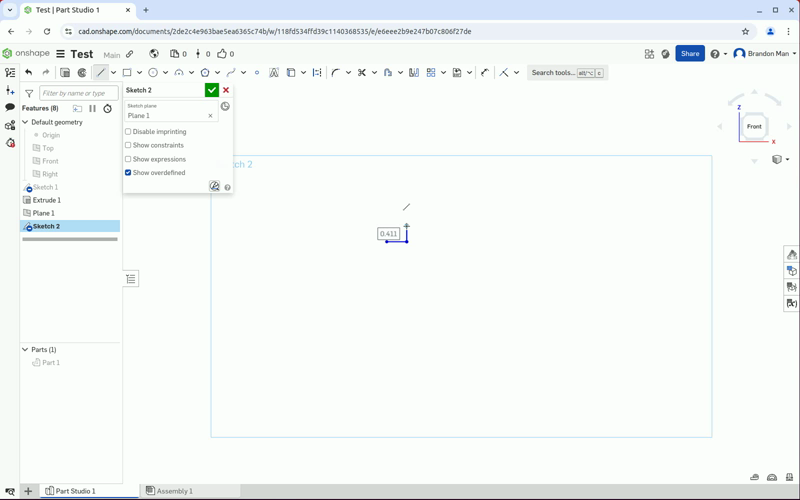
scroll(-6)
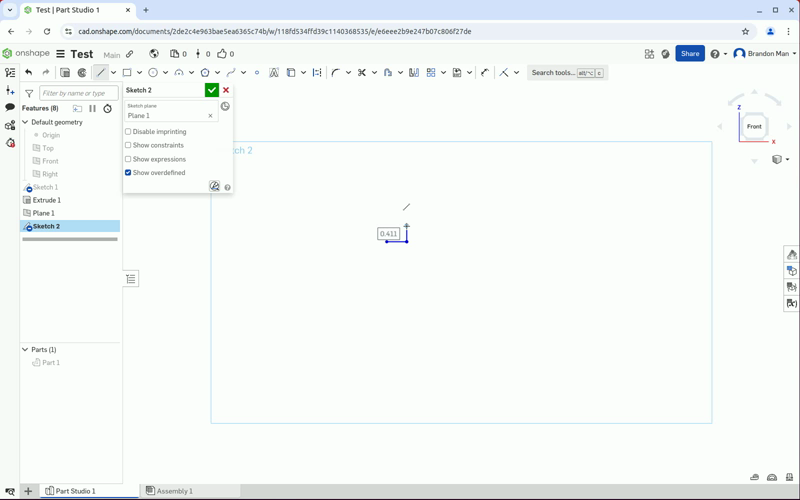
scroll(-6)
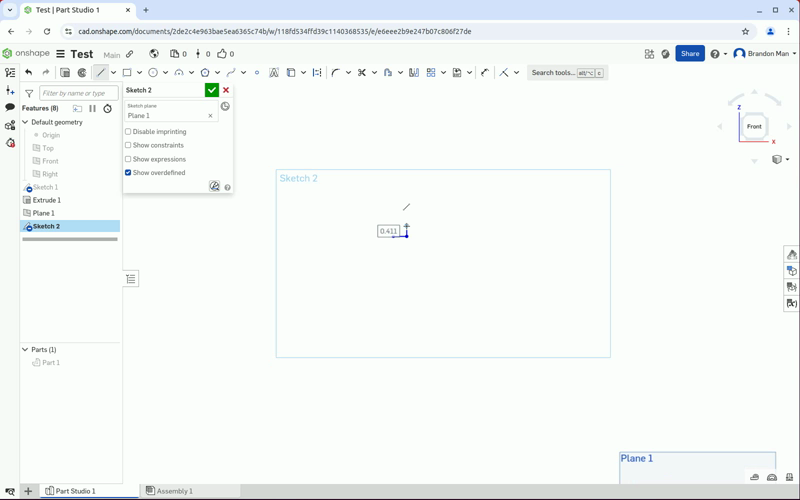
scroll(-6)
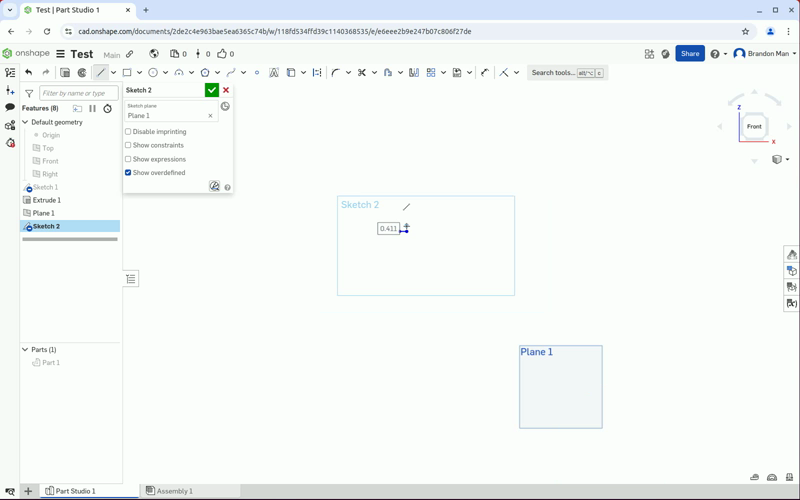
scroll(-6)
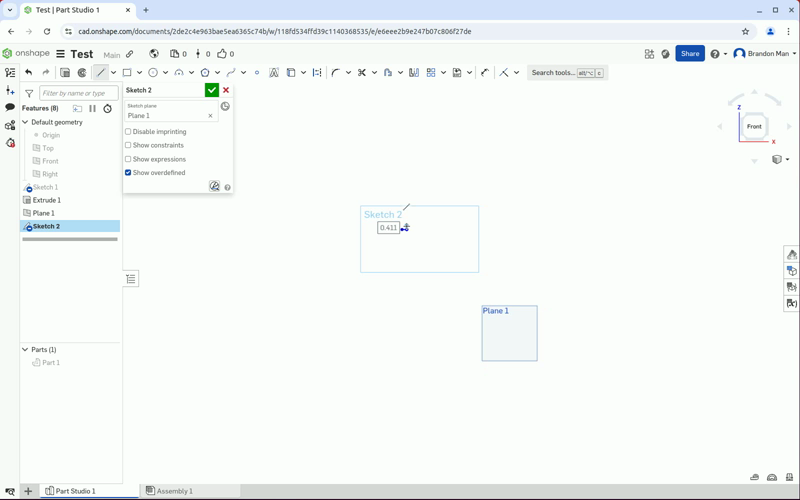
scroll(-6)
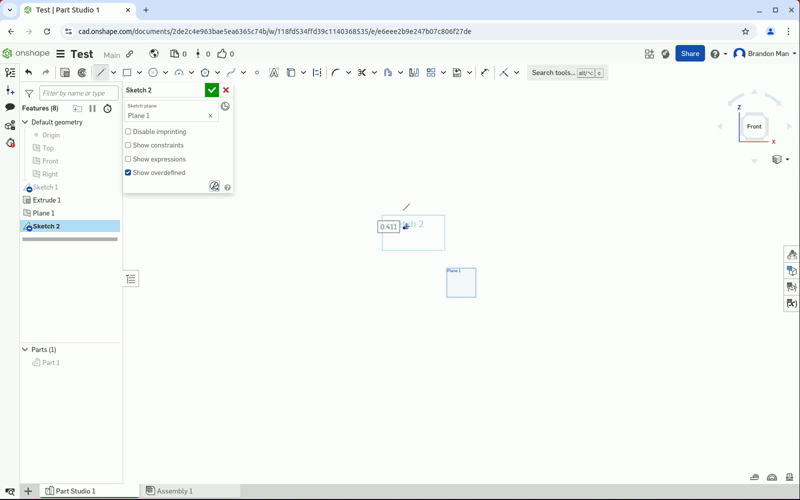
key_up(shift)
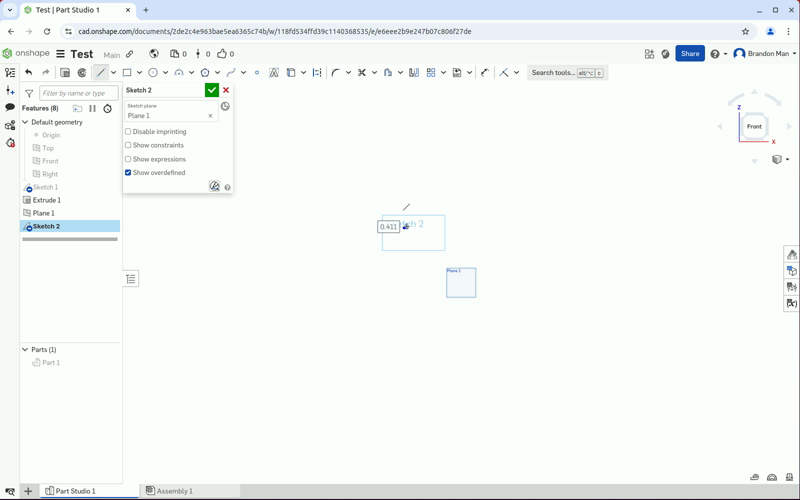
key_down(shift)
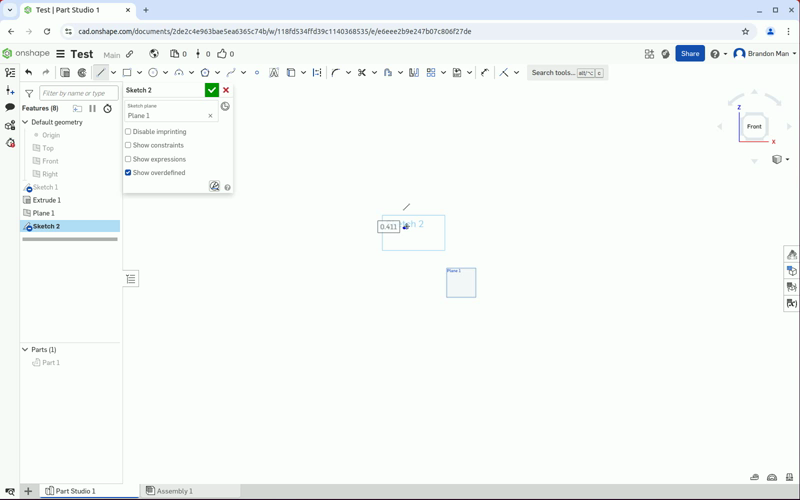
mouse_move(436, 225)
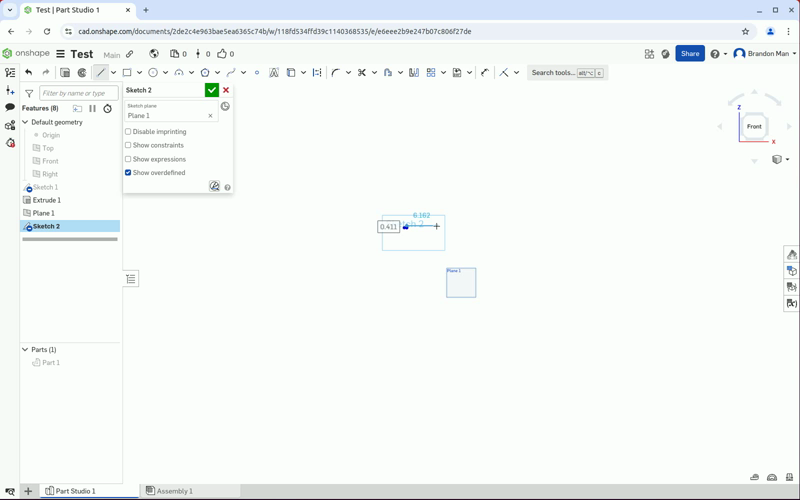
mouse_move(404, 225)
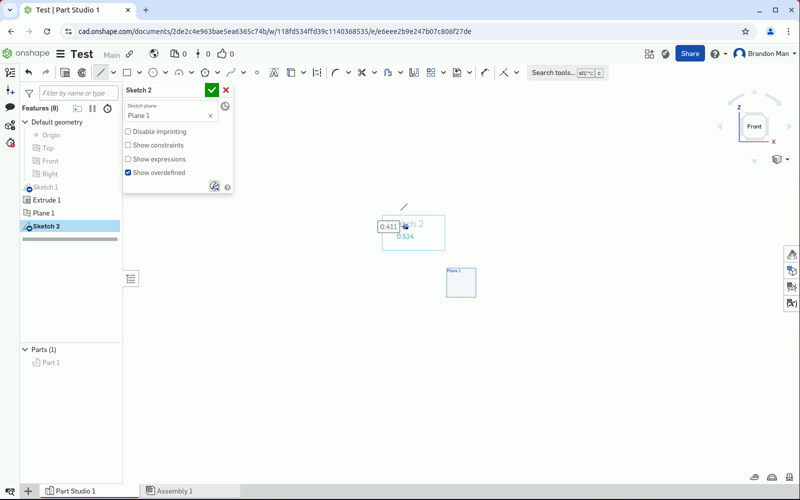
scroll(6)
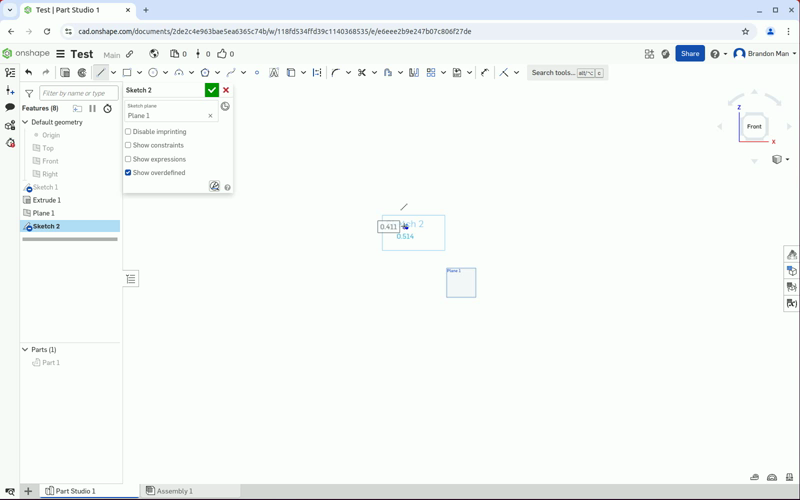
scroll(6)
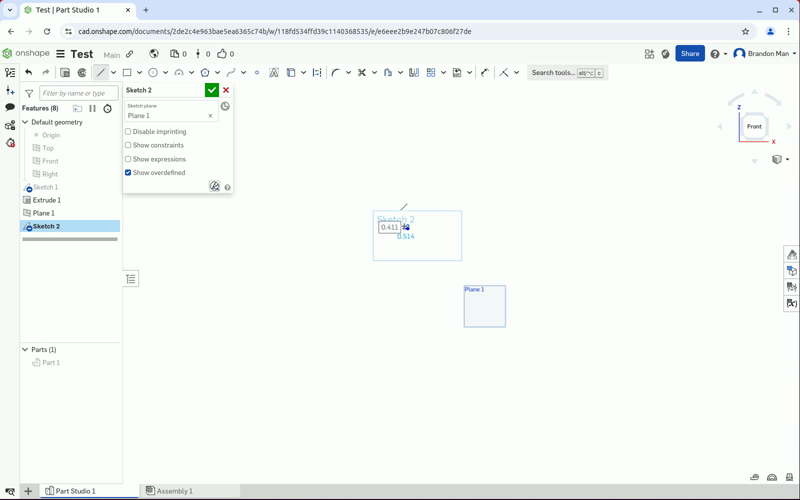
scroll(6)
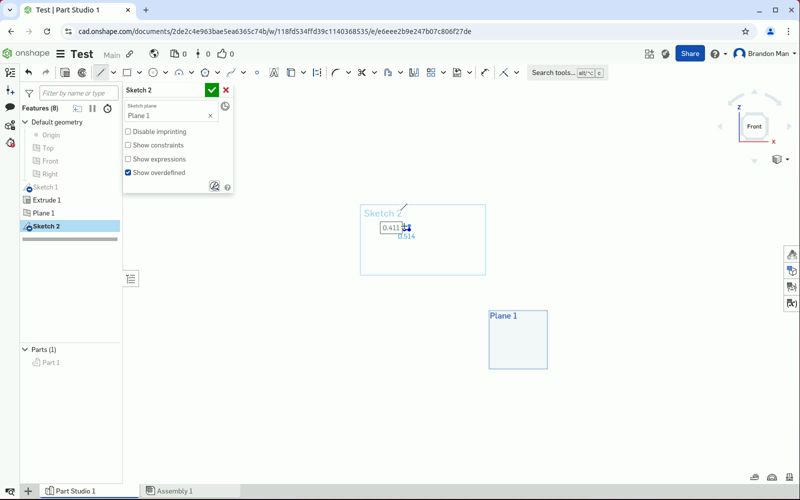
scroll(6)
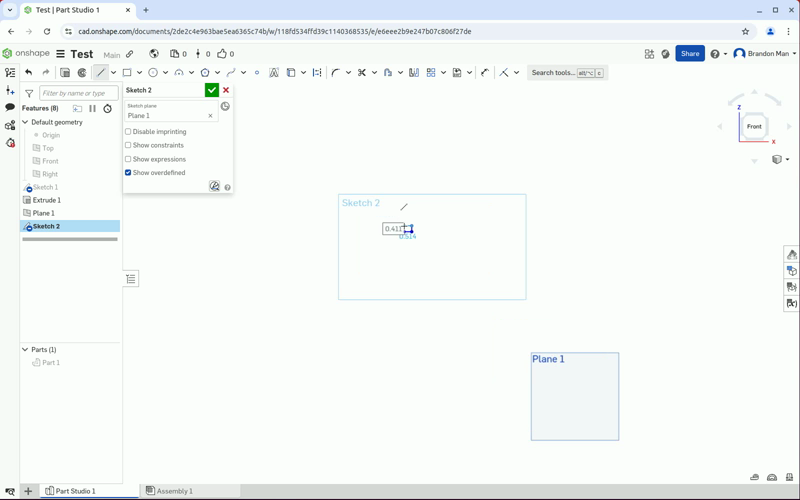
scroll(6)
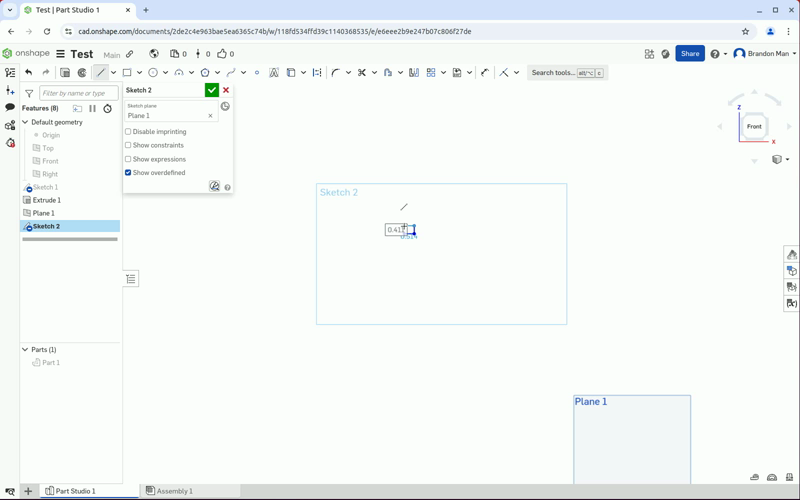
scroll(6)
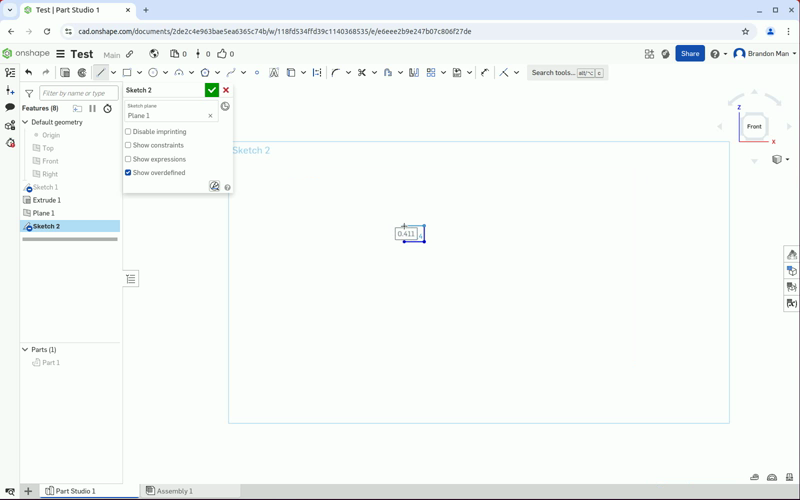
scroll(6)
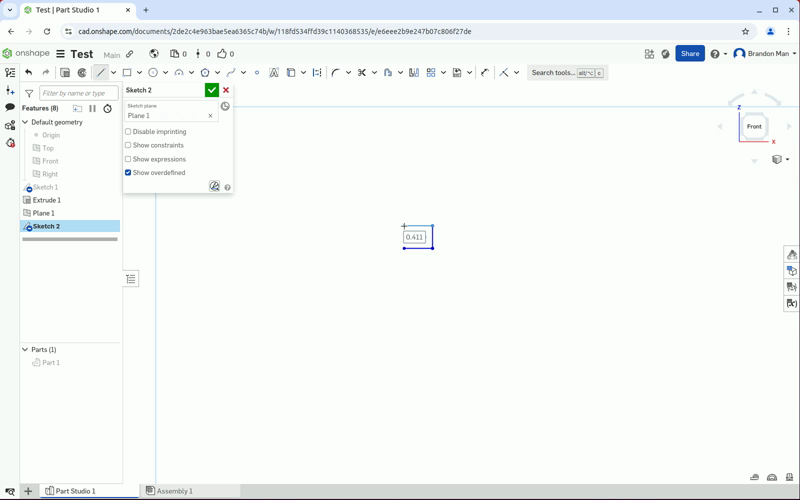
click(404, 225)
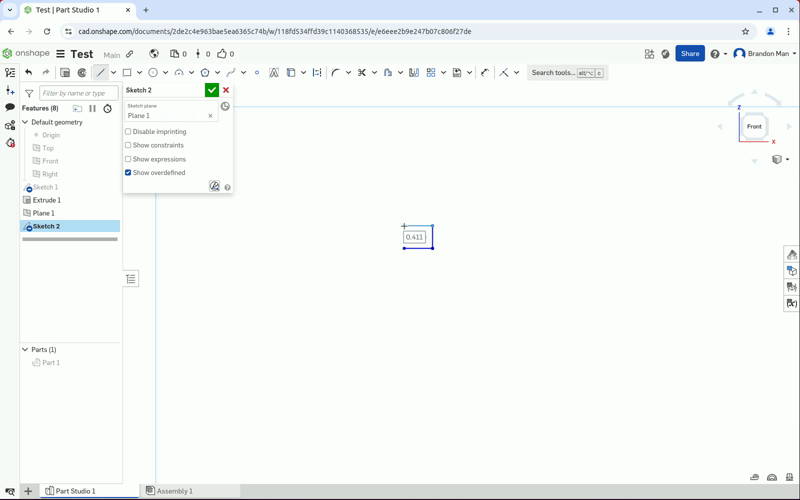
scroll(-6)
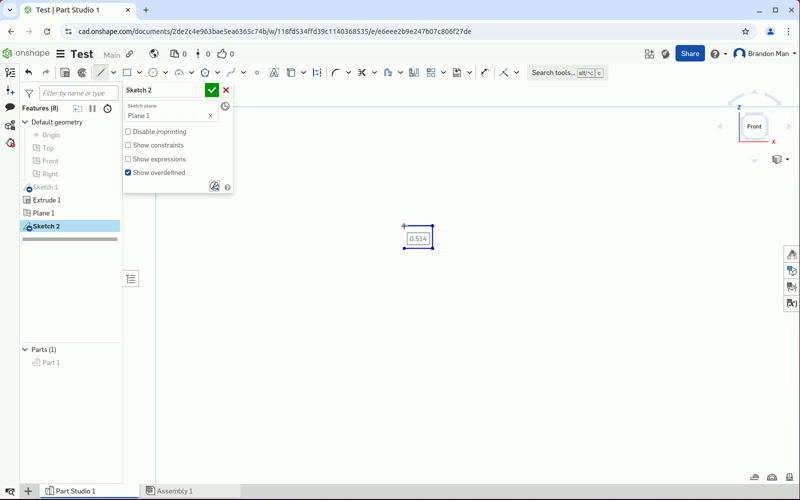
scroll(-6)
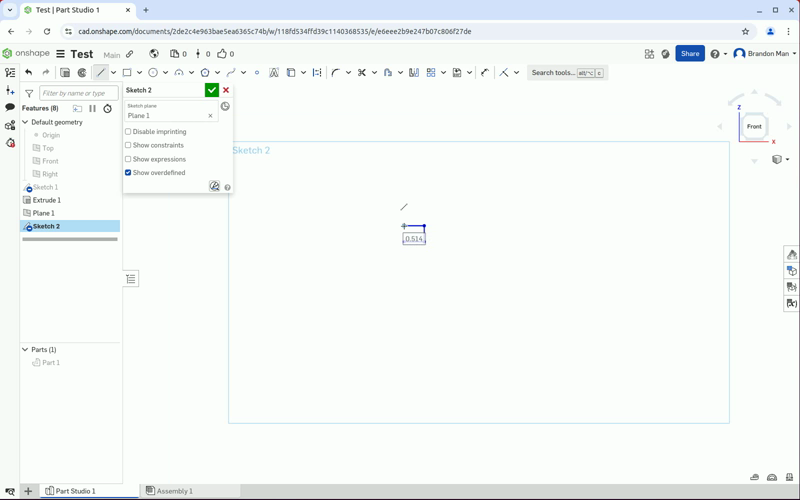
scroll(-6)
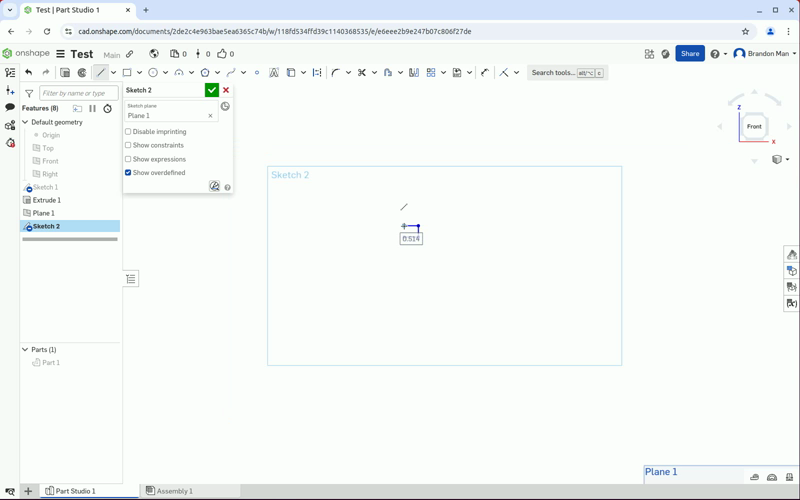
scroll(-6)
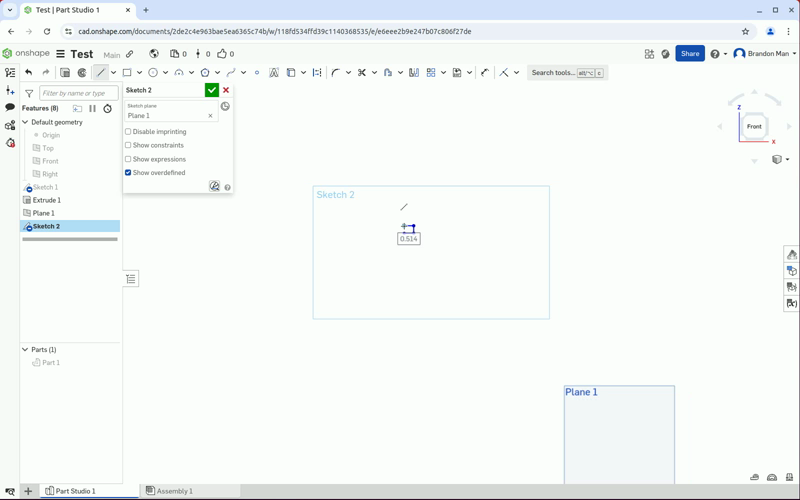
scroll(-6)
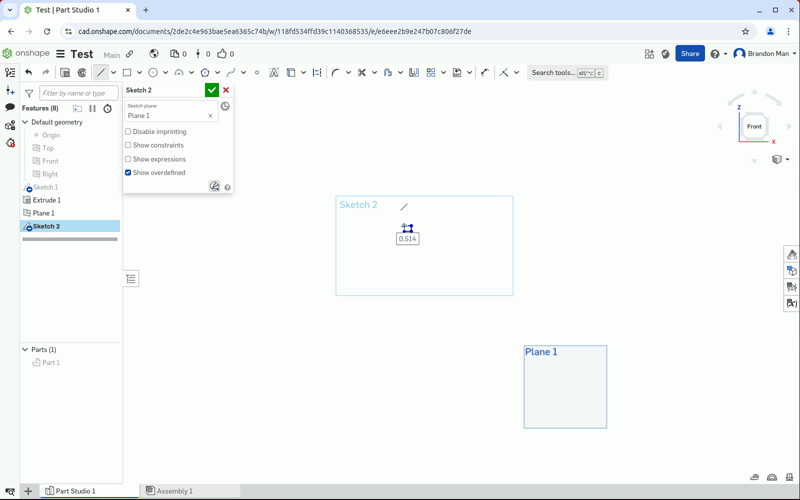
scroll(-6)
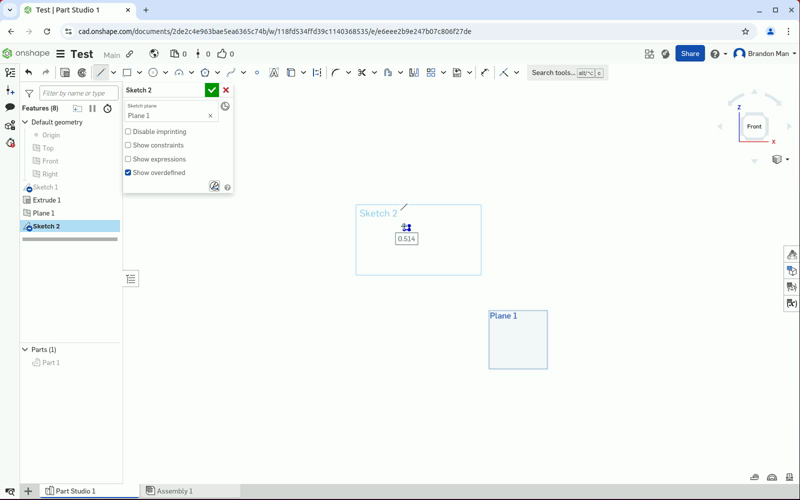
scroll(-6)
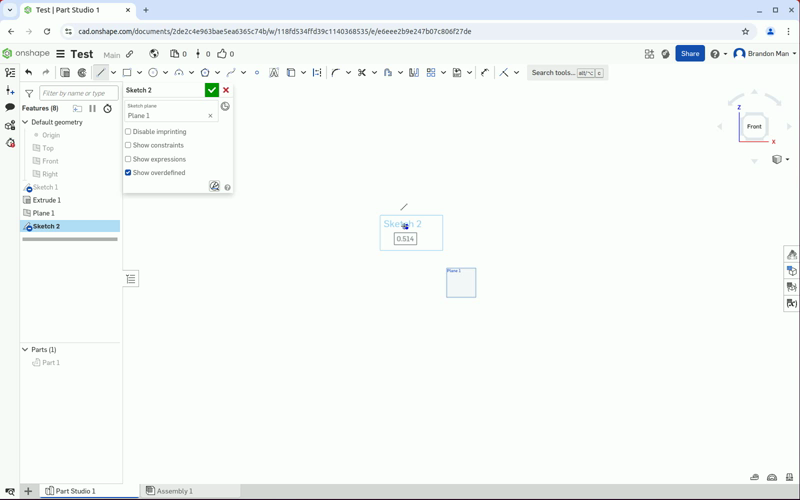
key_up(shift)
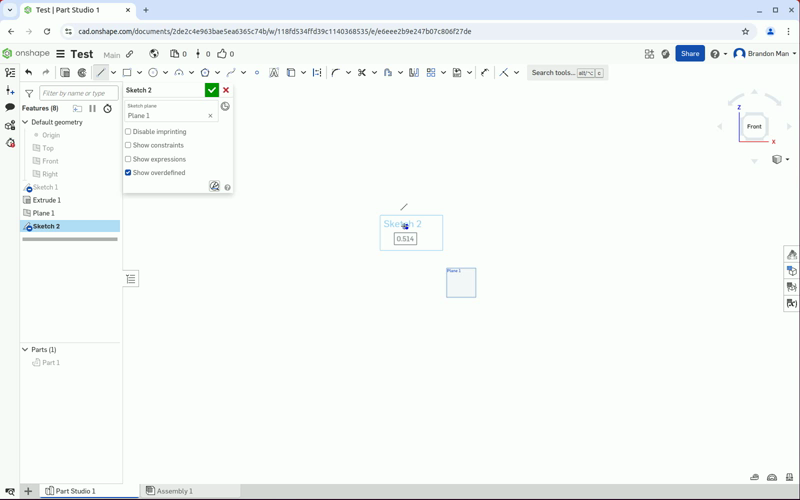
mouse_move(434, 225)
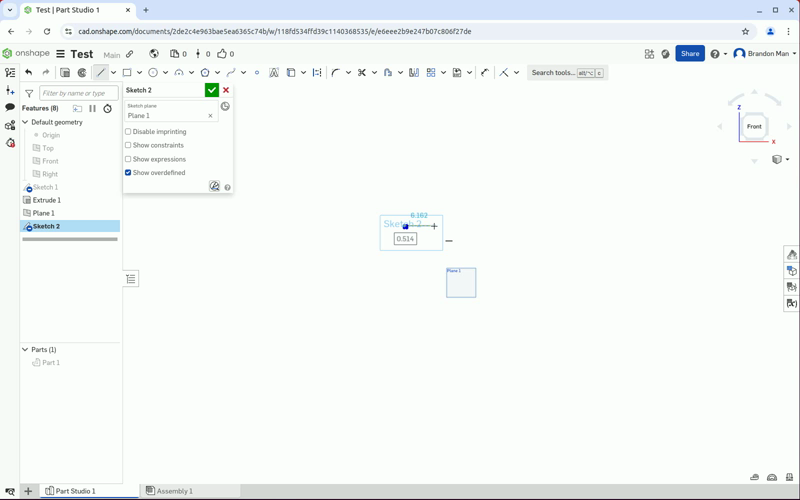
key_down(shift)
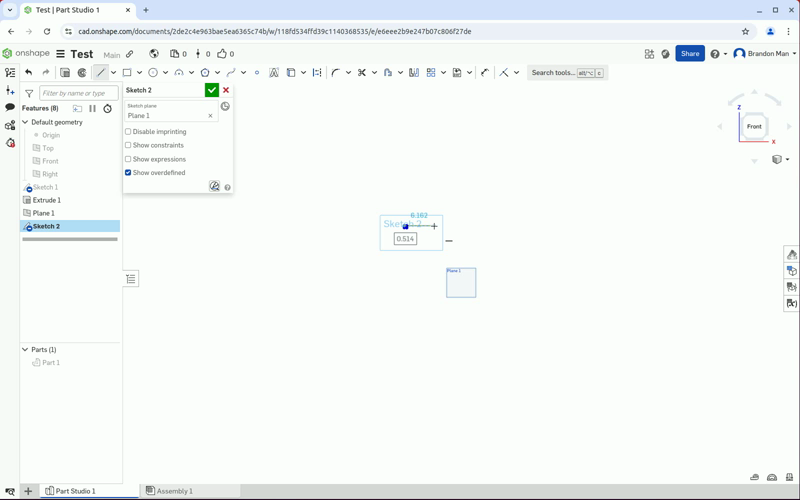
mouse_move(404, 227)
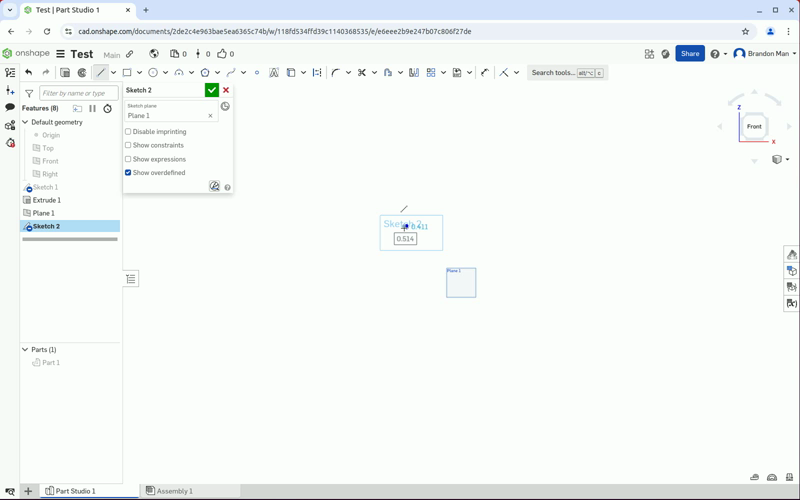
scroll(6)
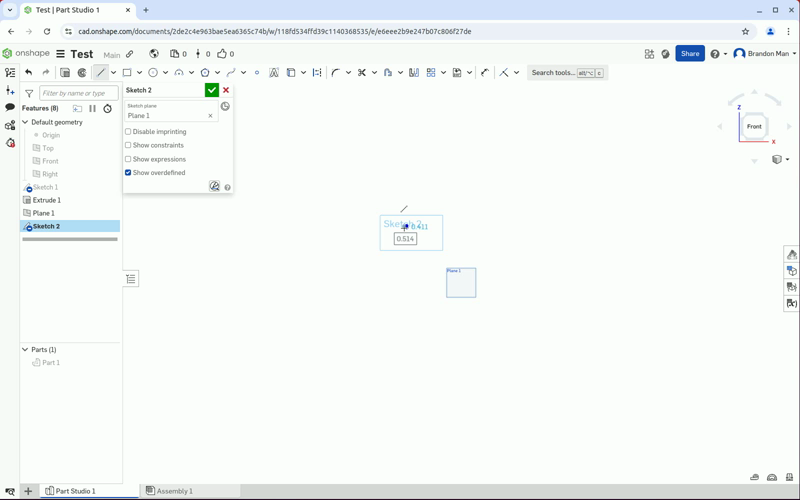
scroll(6)
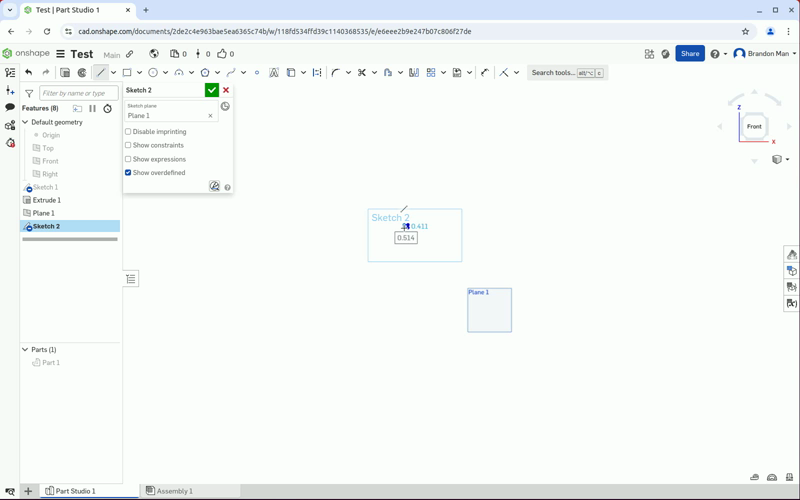
scroll(6)
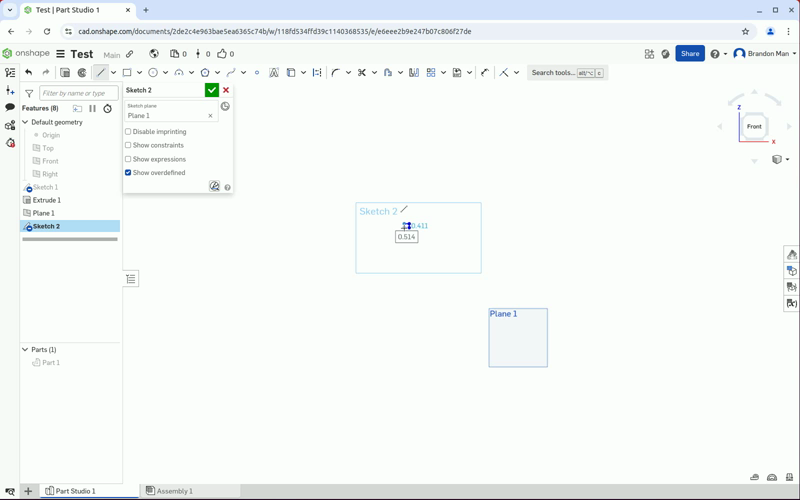
scroll(6)
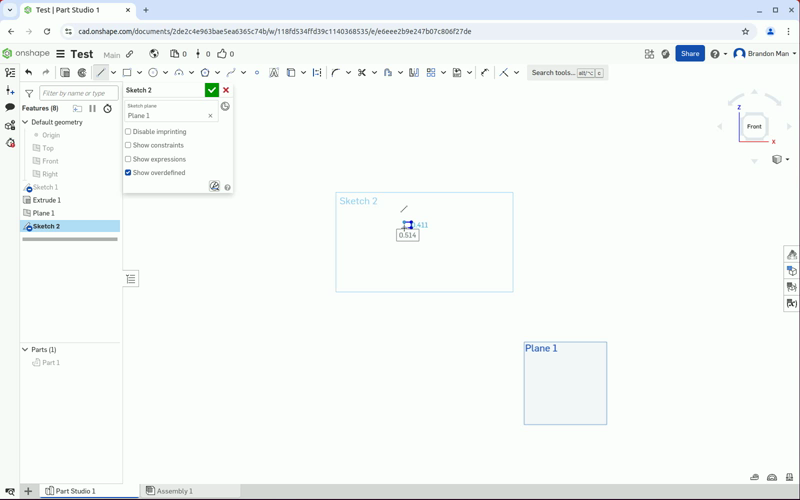
scroll(6)
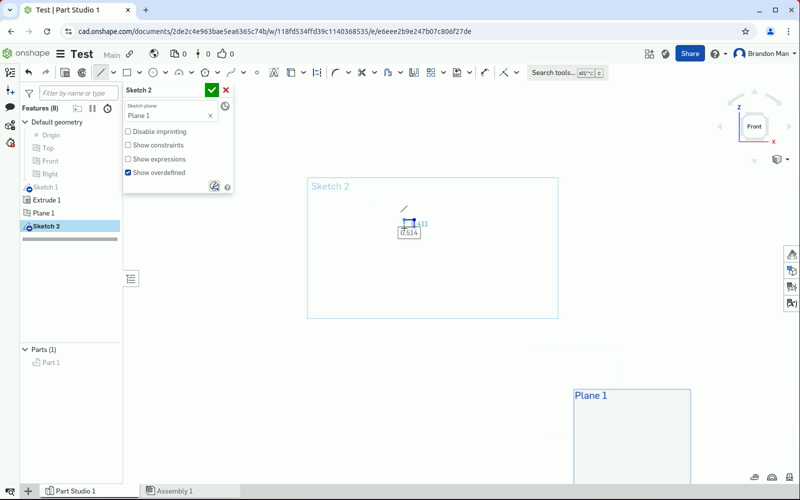
scroll(6)
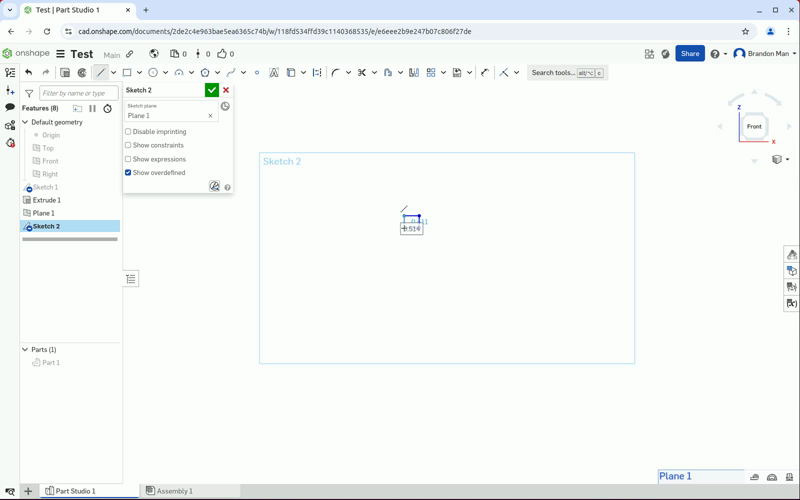
scroll(6)
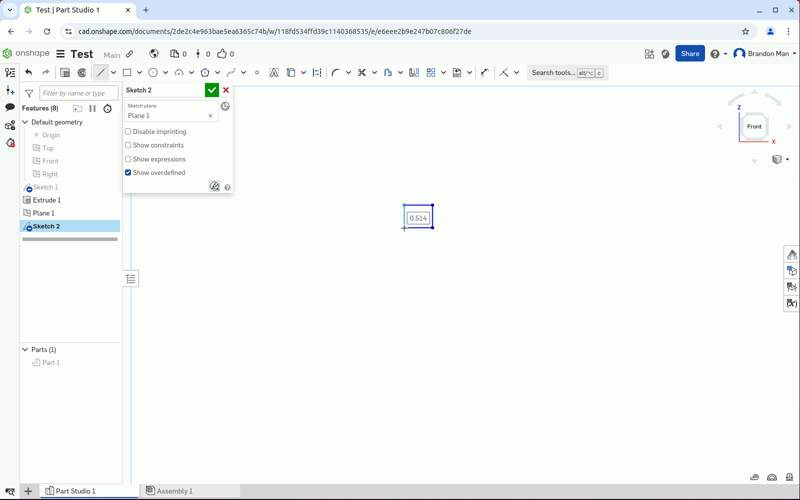
key_up(shift)
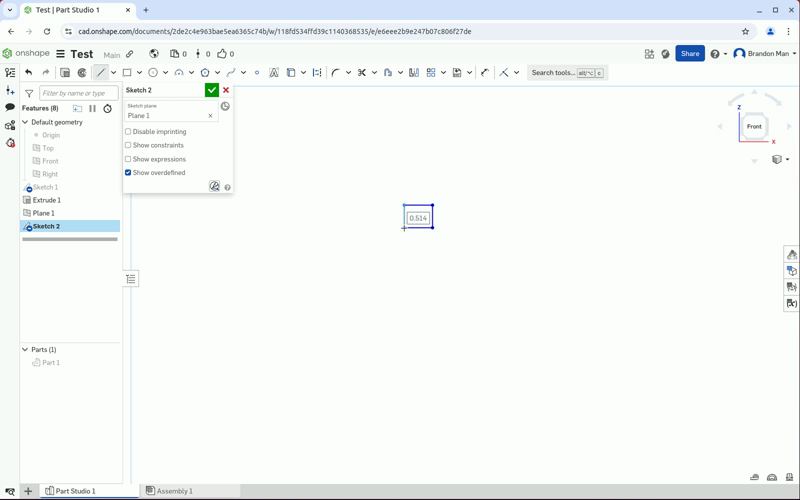
click(404, 227)
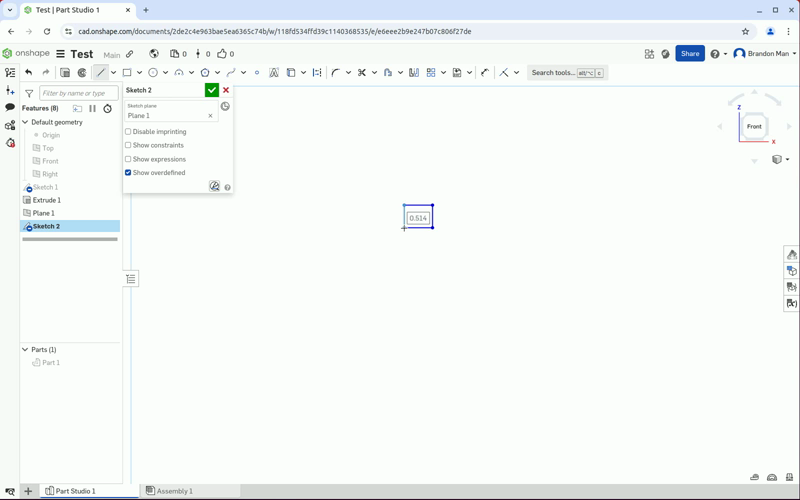
scroll(-6)
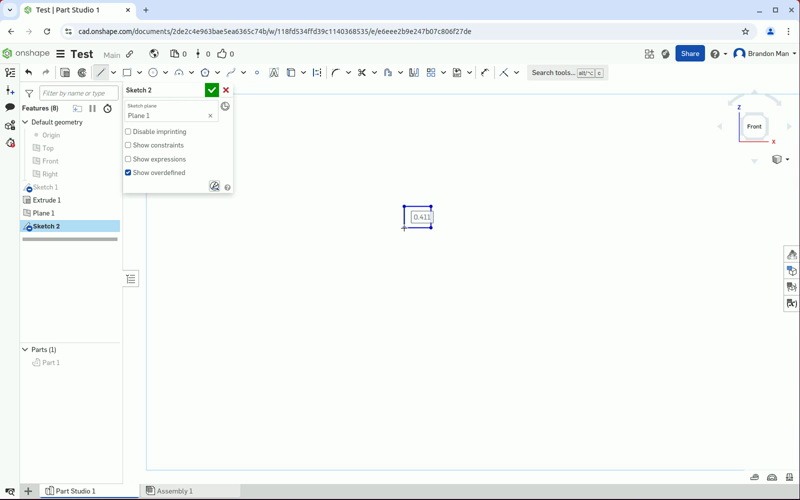
scroll(-6)
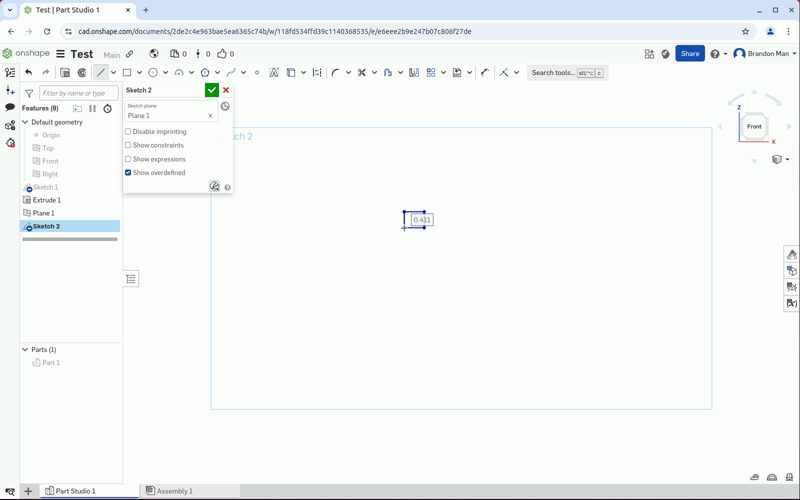
scroll(-6)
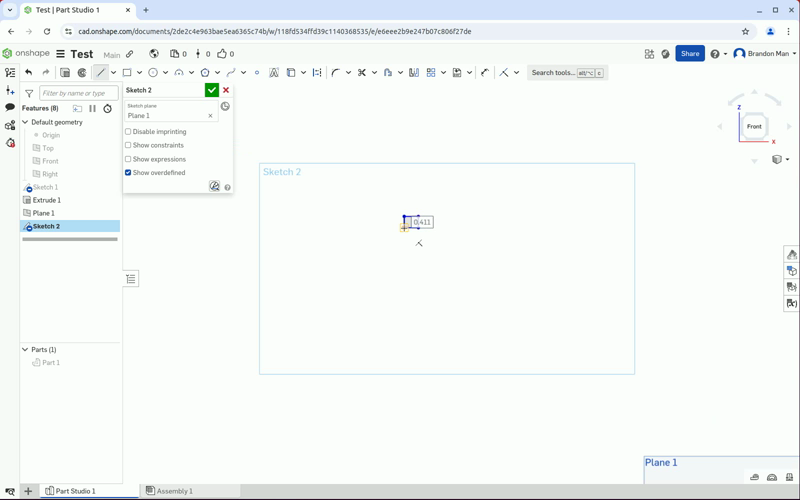
scroll(-6)
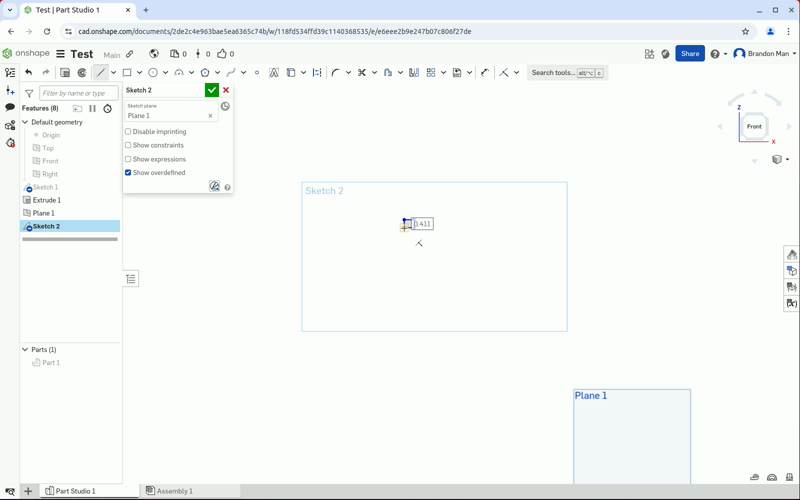
scroll(-6)
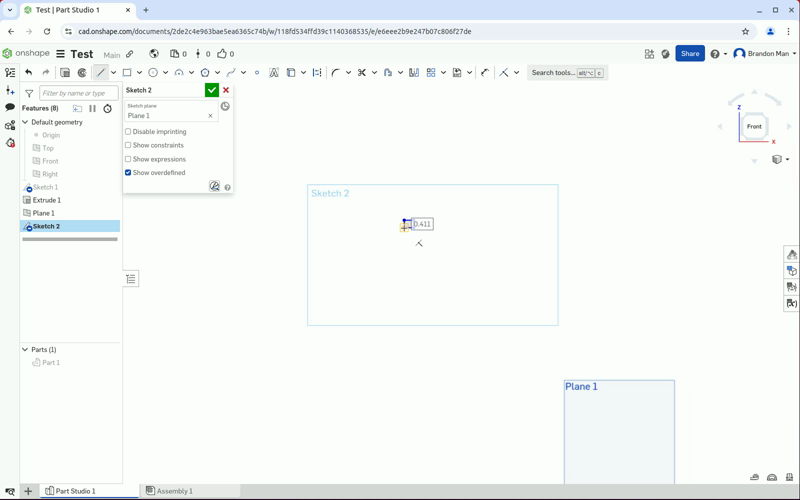
scroll(-6)
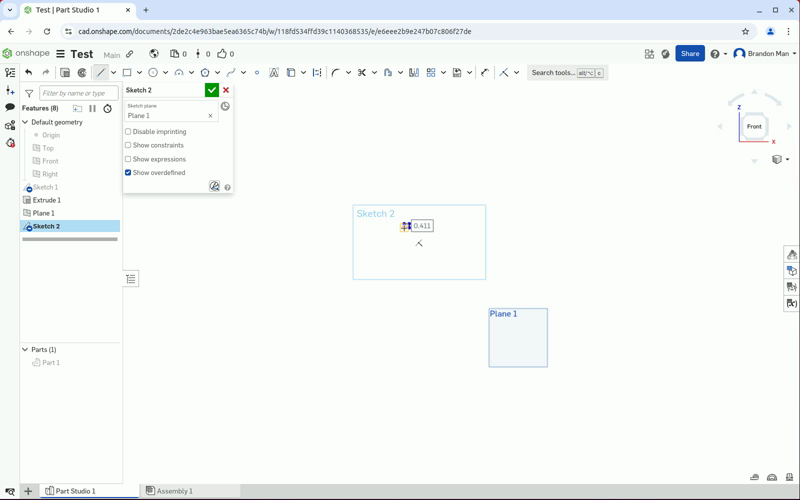
scroll(-6)
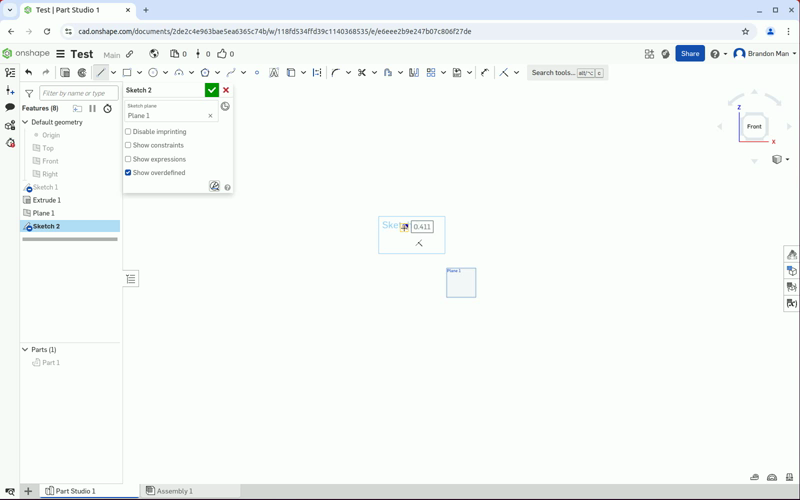
key(esc)
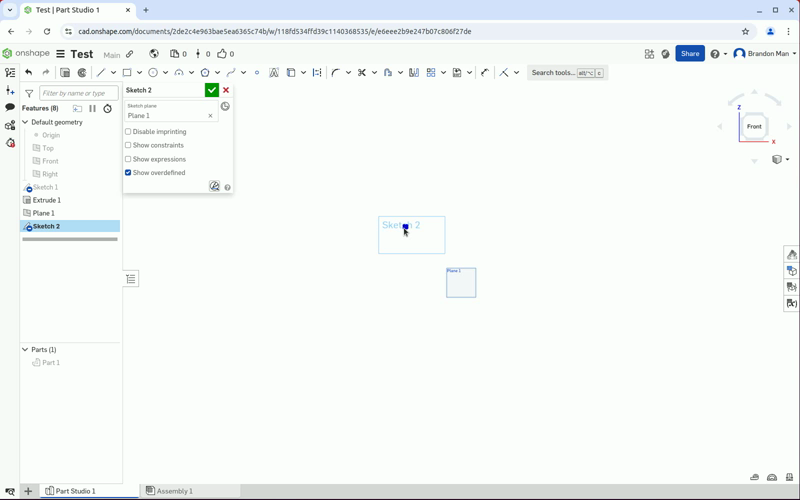
mouse_move(406, 226)
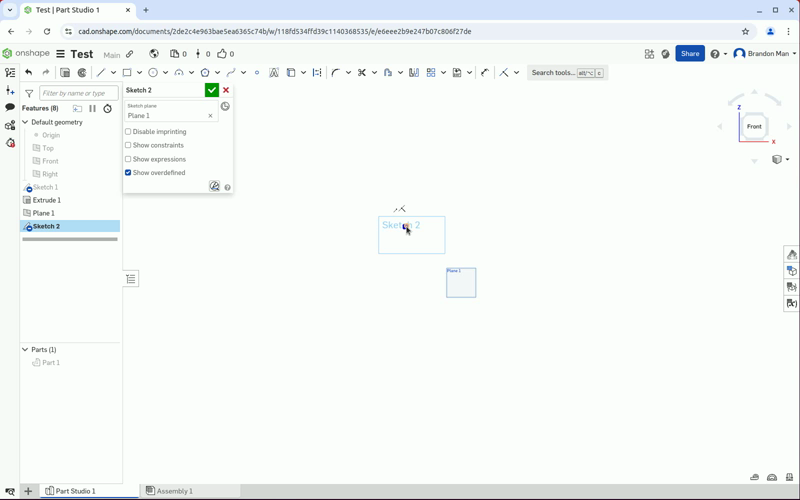
scroll(6)
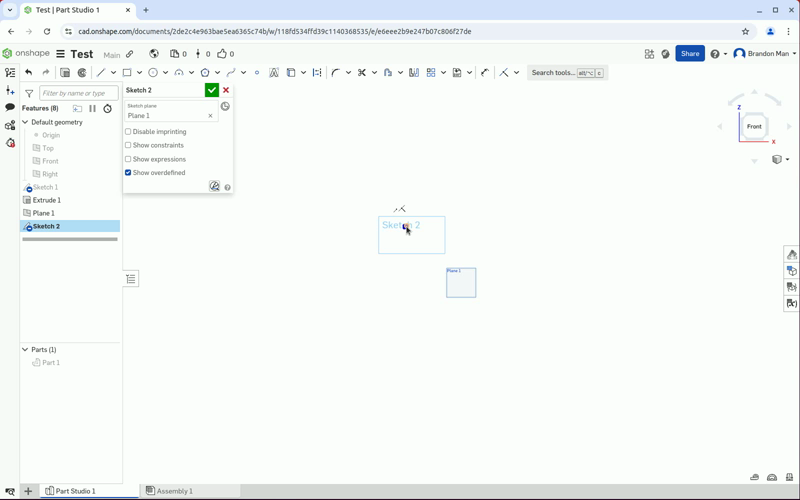
scroll(6)
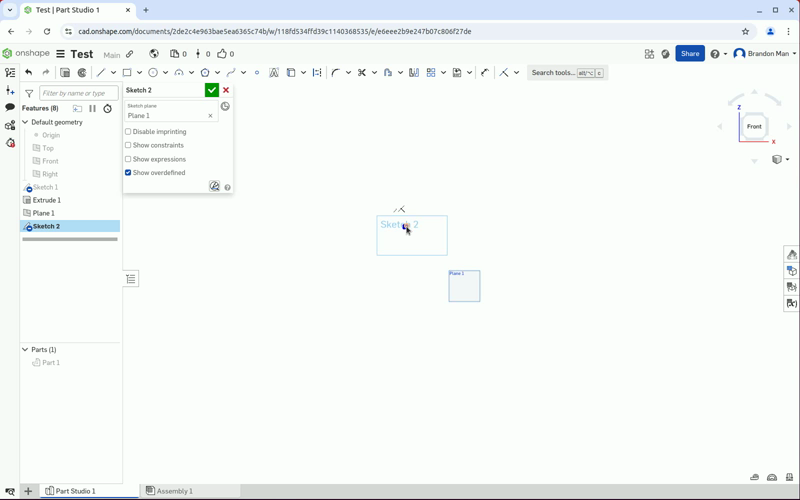
scroll(6)
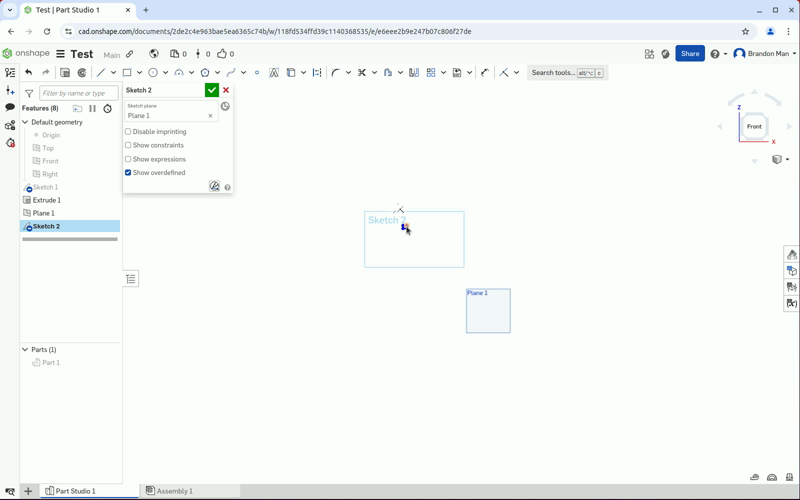
scroll(6)
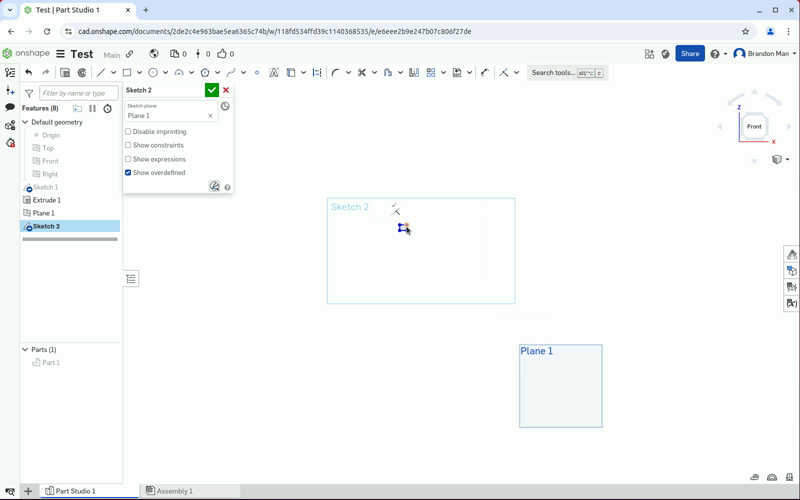
scroll(6)
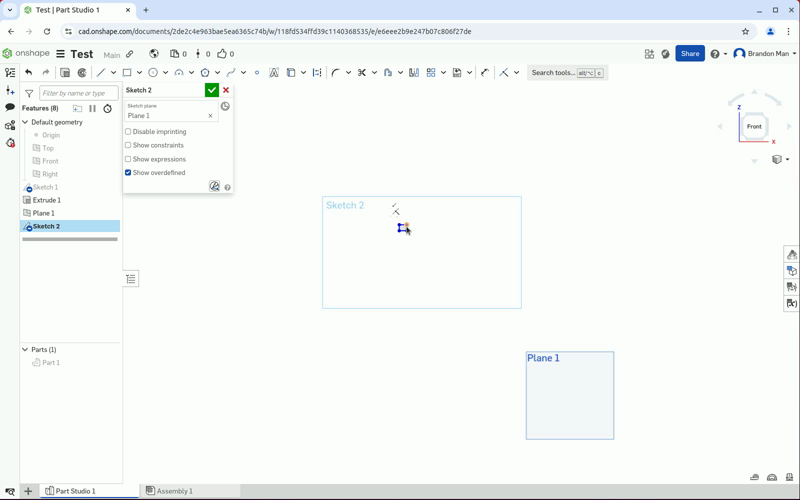
scroll(6)
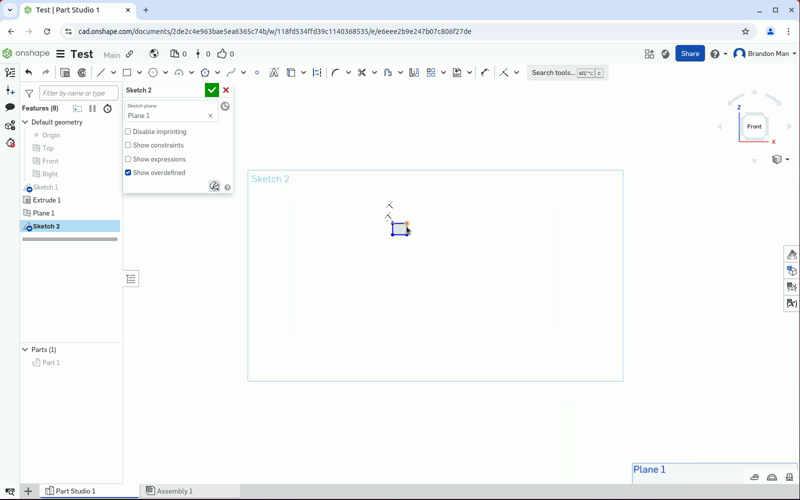
scroll(6)
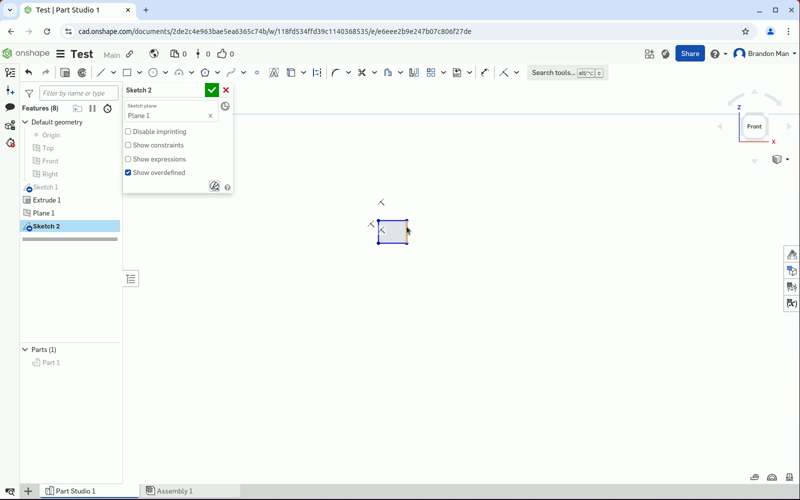
click(406, 226)
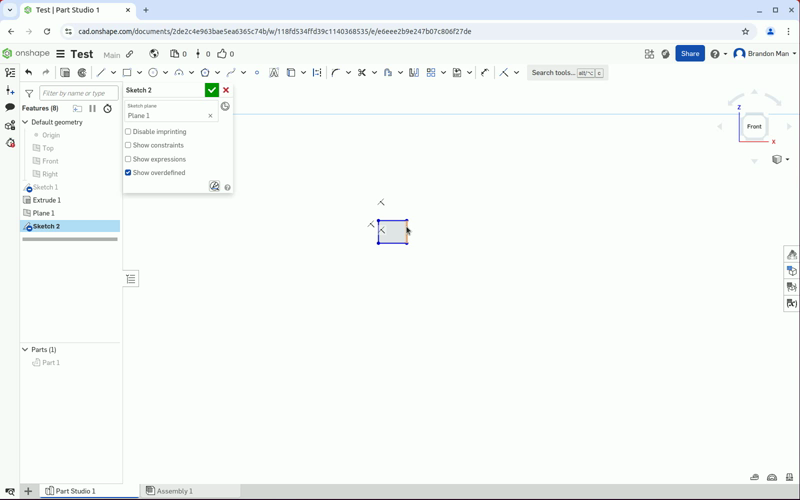
scroll(-6)
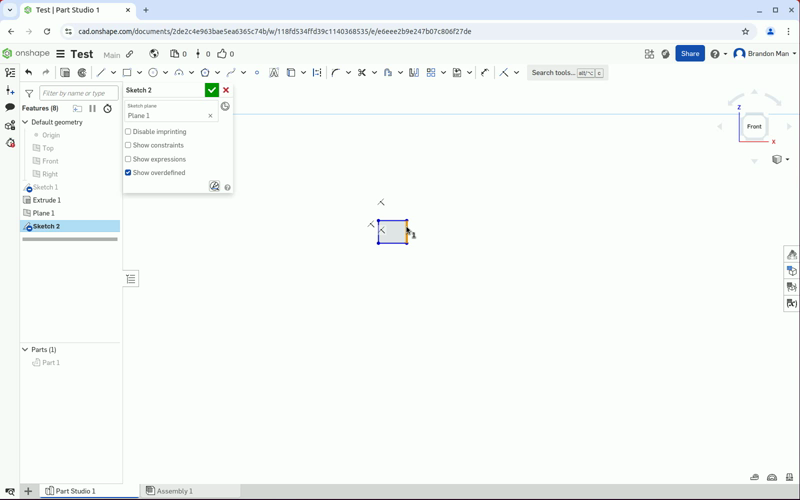
scroll(-6)
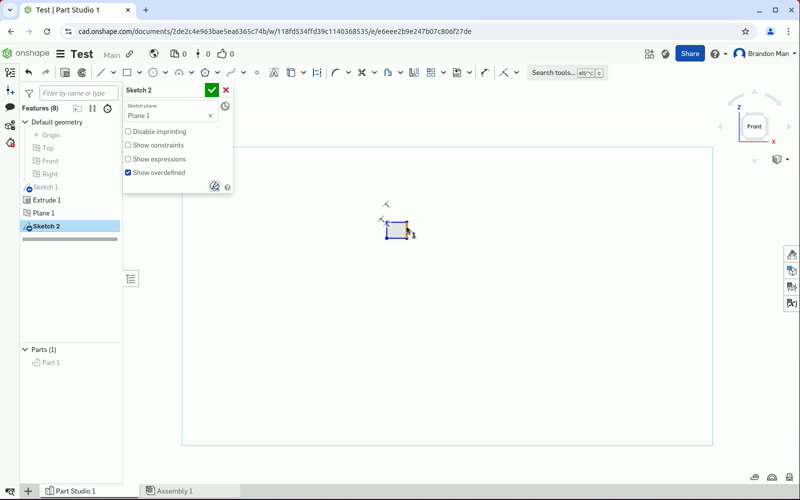
scroll(-6)
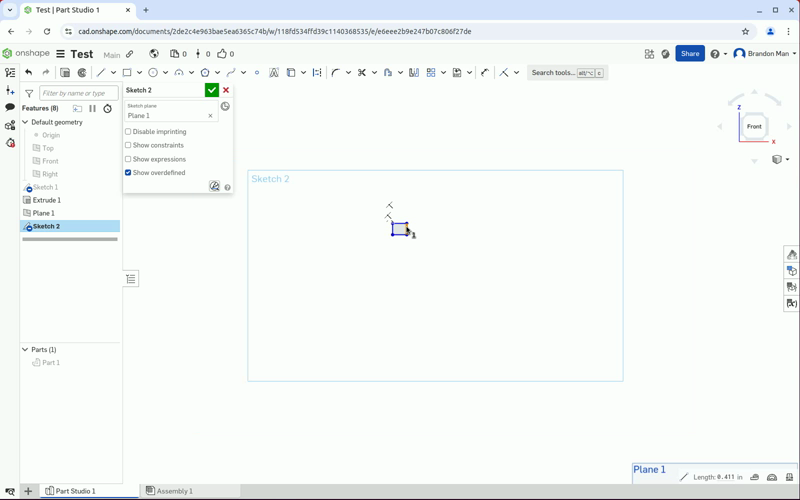
scroll(-6)
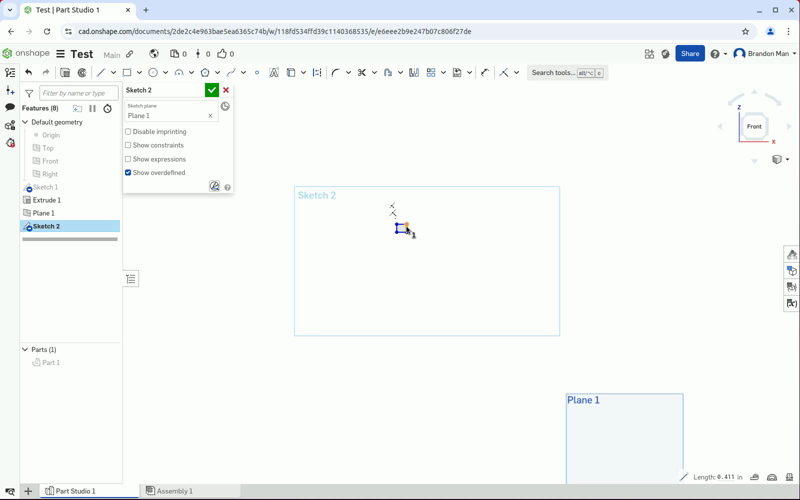
scroll(-6)
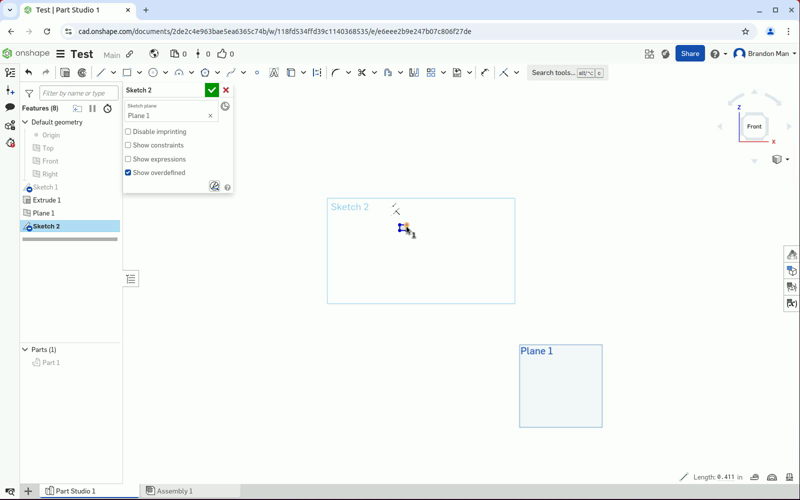
scroll(-6)
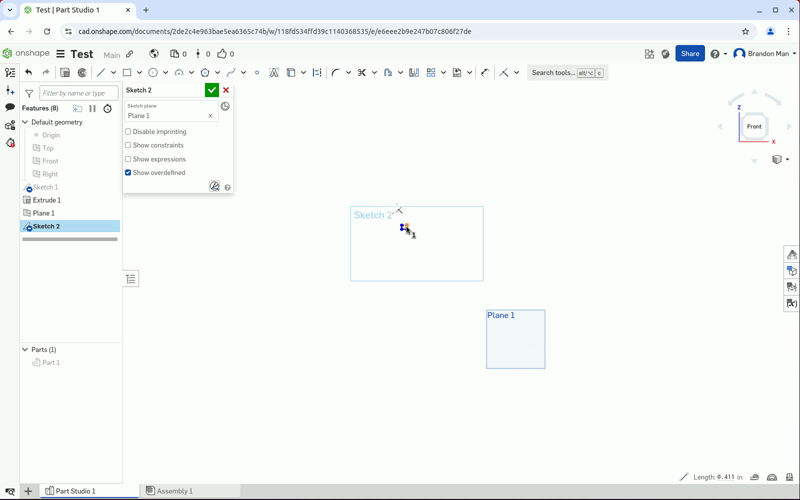
scroll(-6)
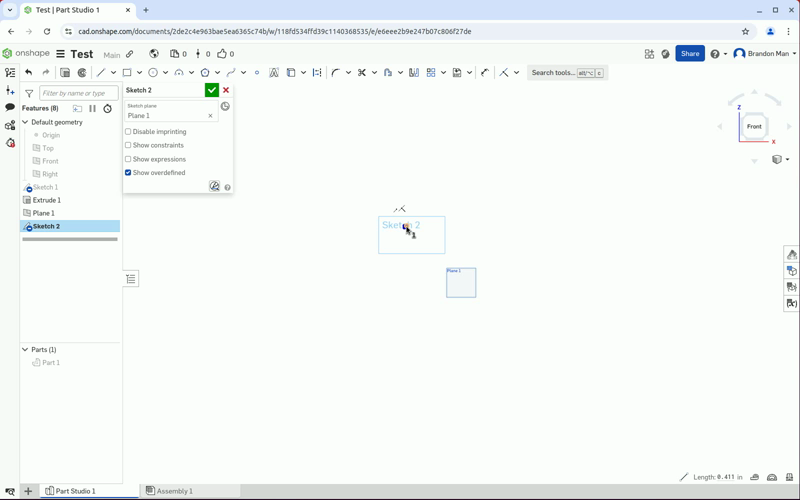
mouse_move(73, 352)
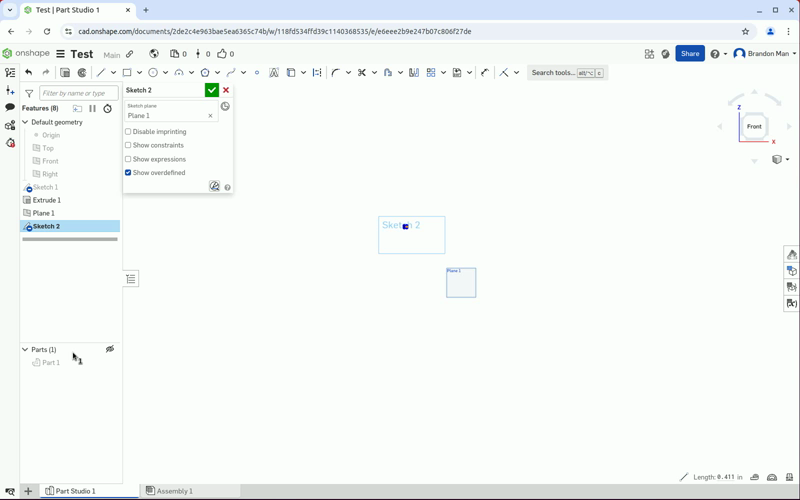
key(shift+y)
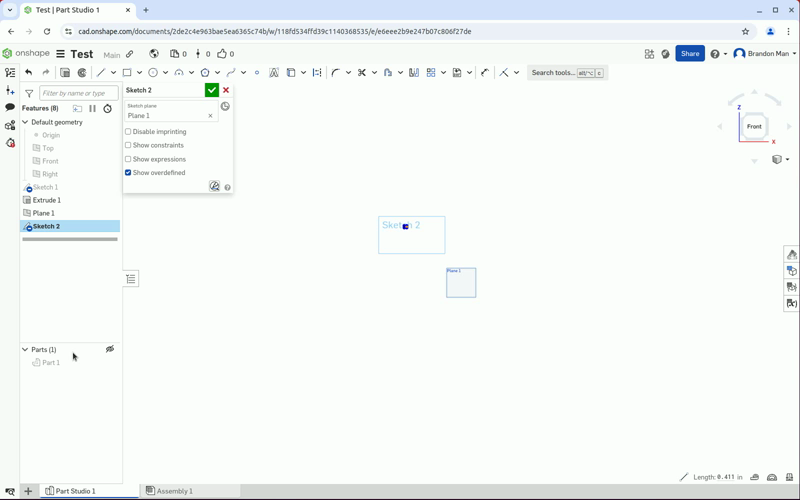
key(shift+e)
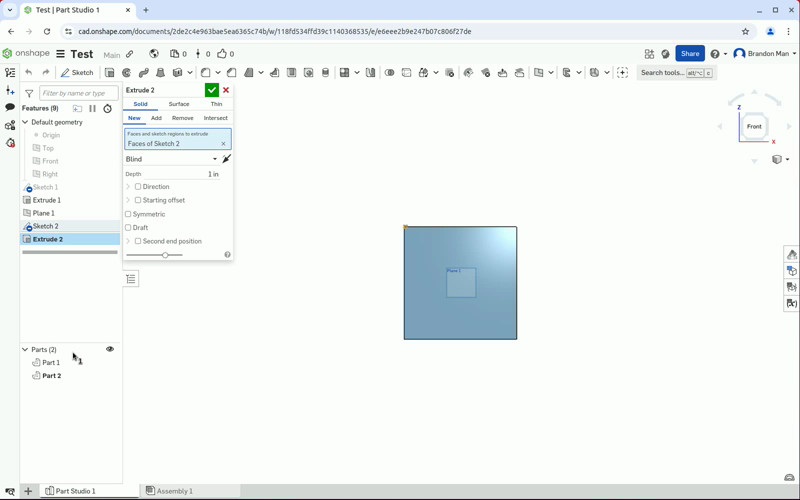
mouse_move(143, 106)
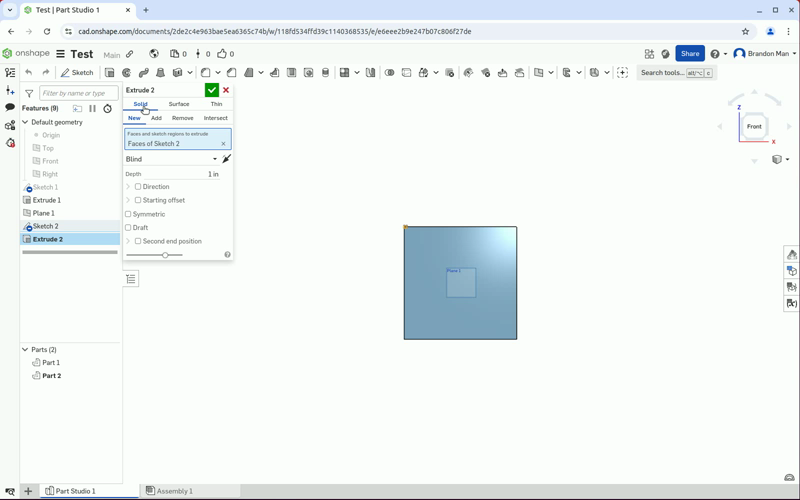
click(143, 106)
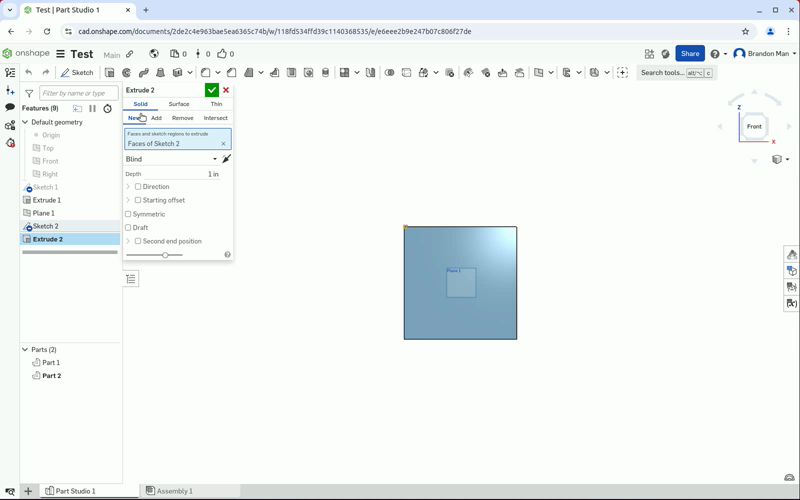
mouse_move(137, 120)
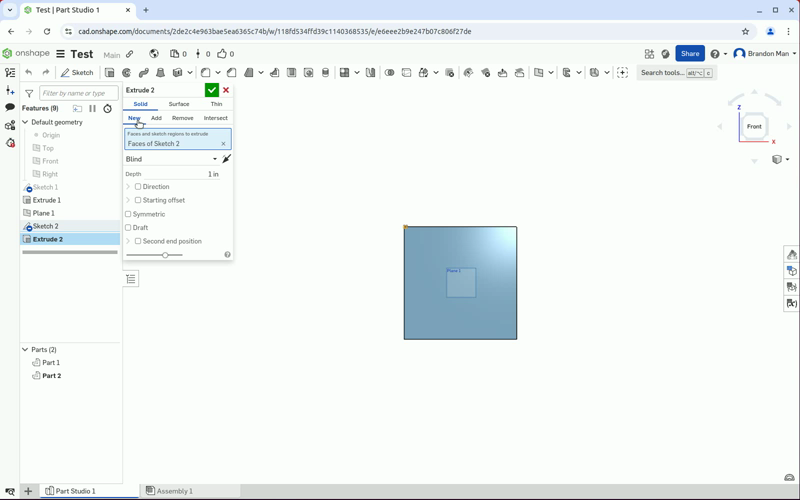
click(137, 120)
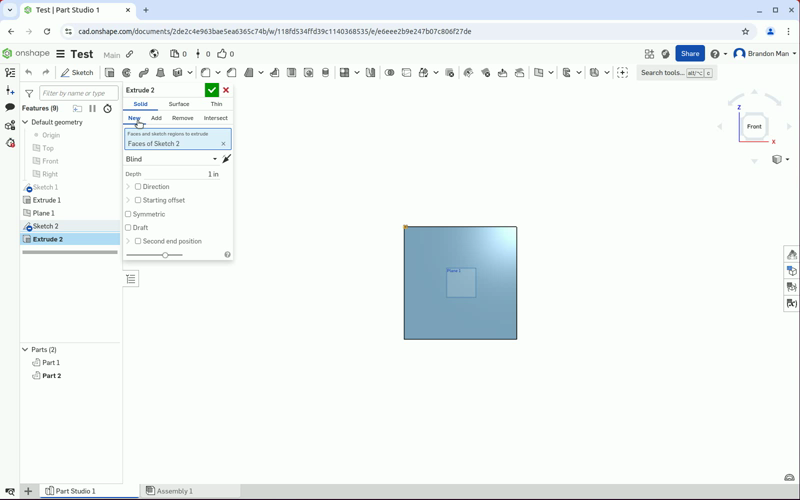
key(tab, 4)
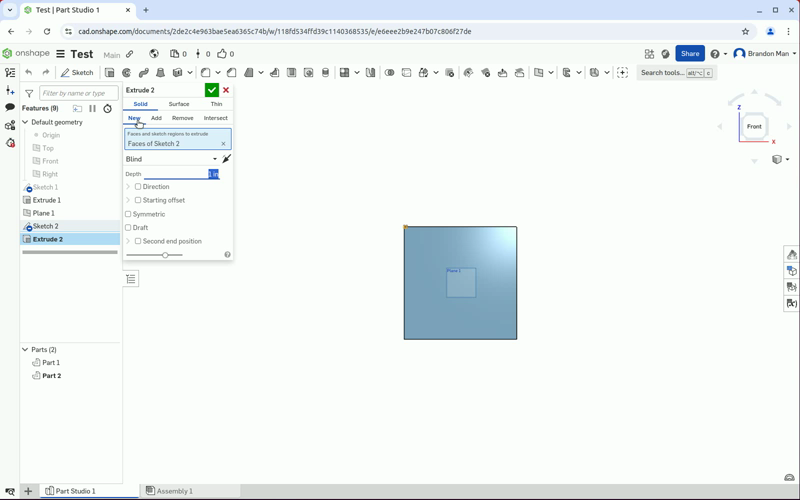
text(22.868)
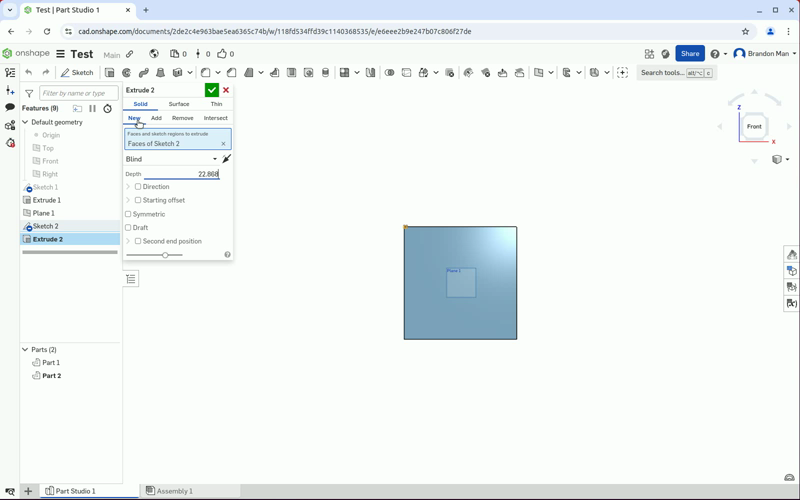
key(enter)
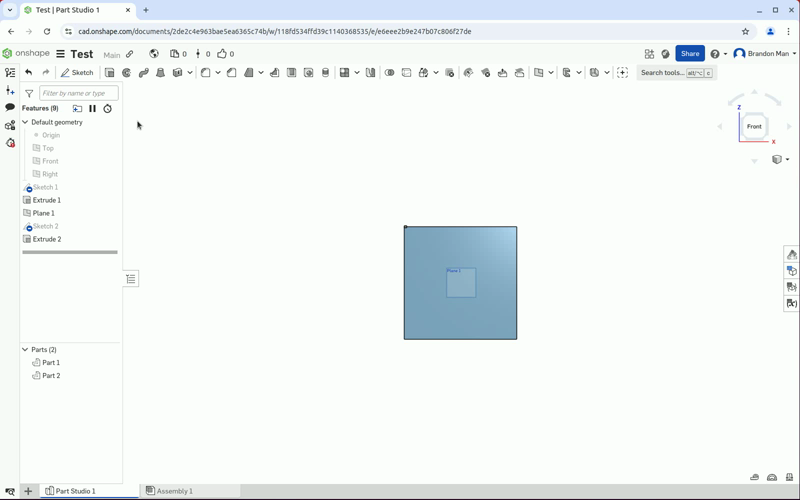
key(shift+h)
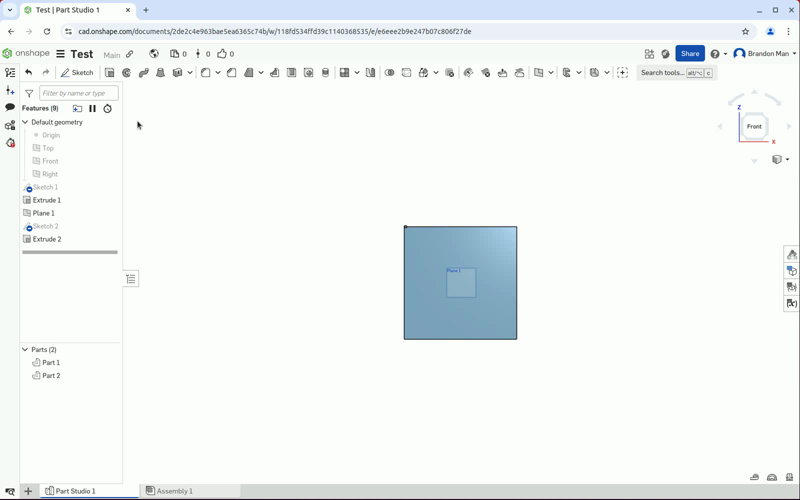
key(shift+h)
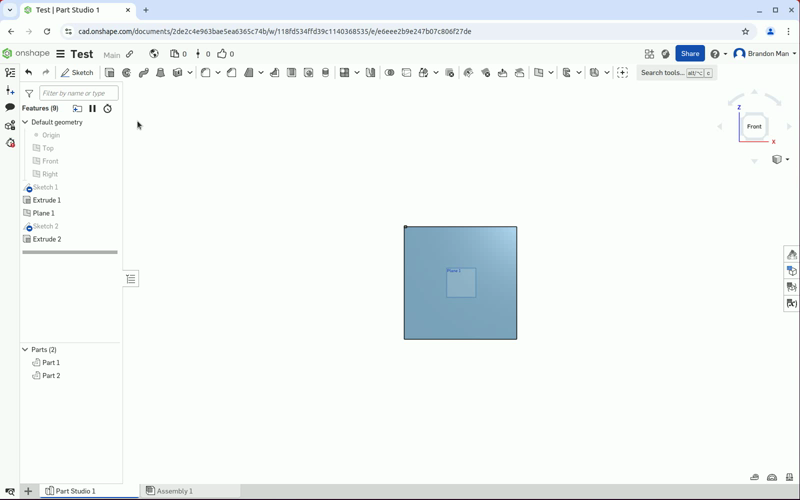
mouse_move(73, 189)
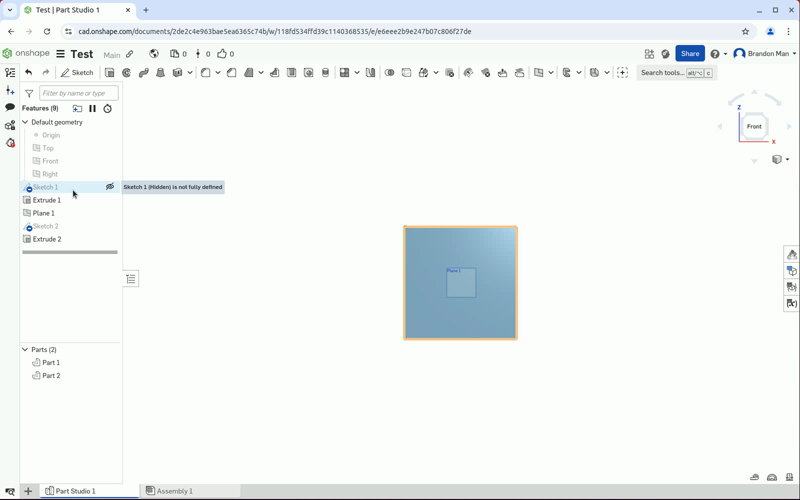
click(73, 189)
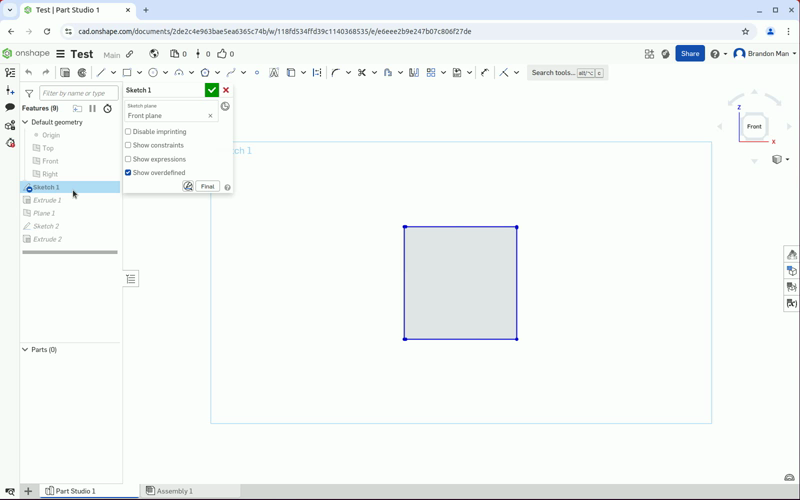
mouse_move(229, 92)
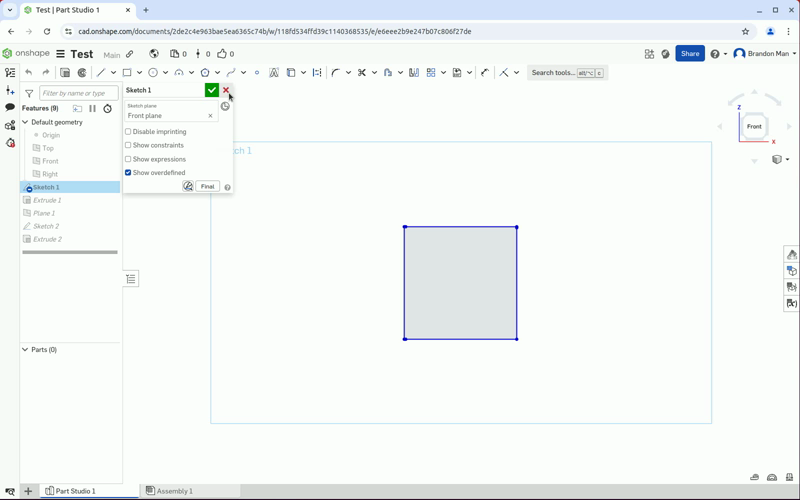
click(229, 92)
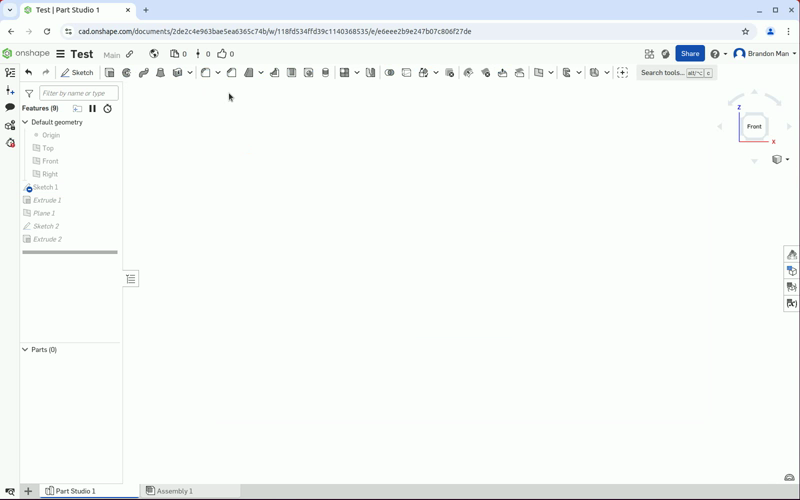
key(shift+s)
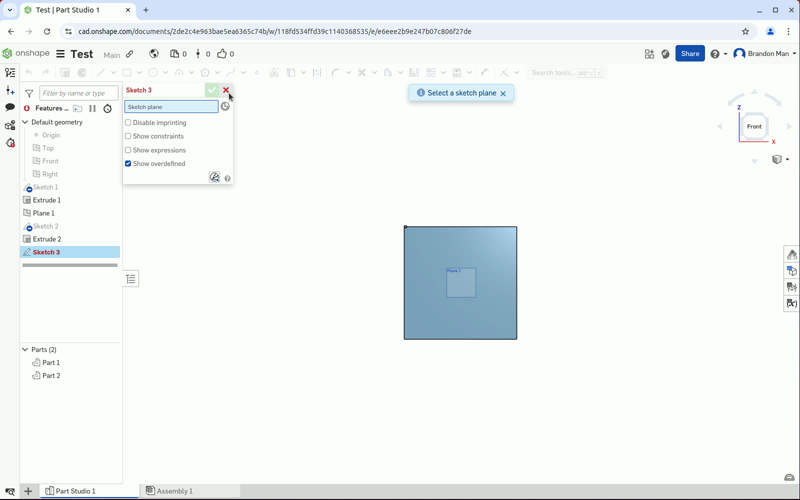
mouse_move(73, 215)
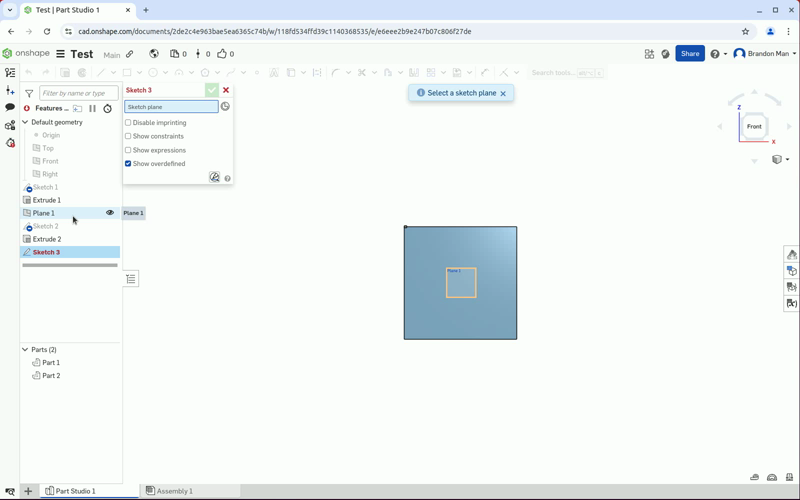
click(73, 215)
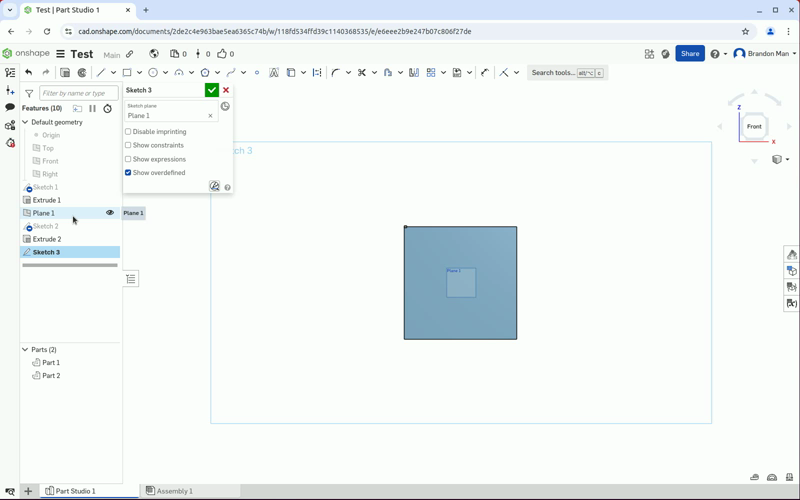
mouse_move(73, 352)
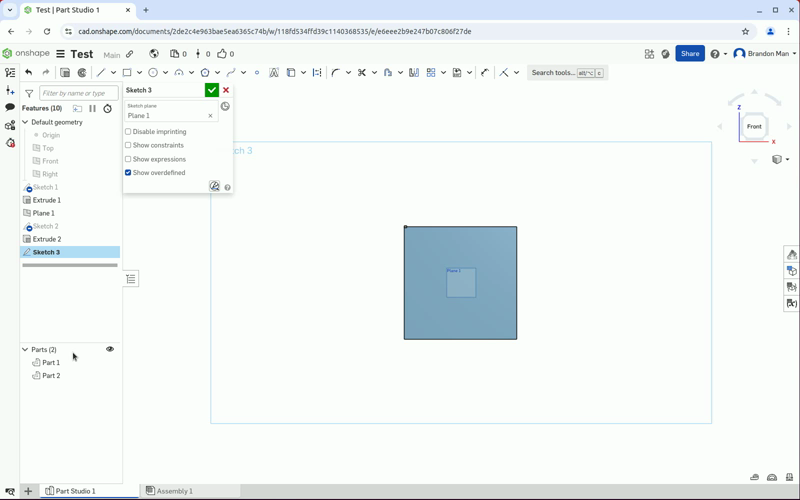
key(y)
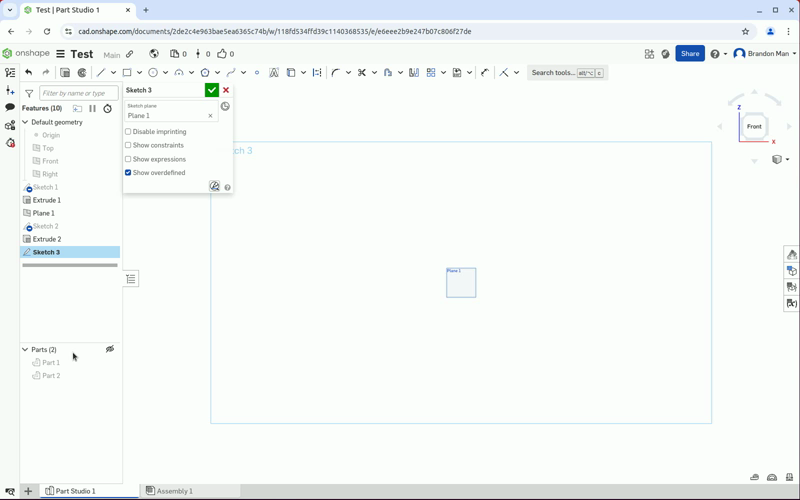
key(l)
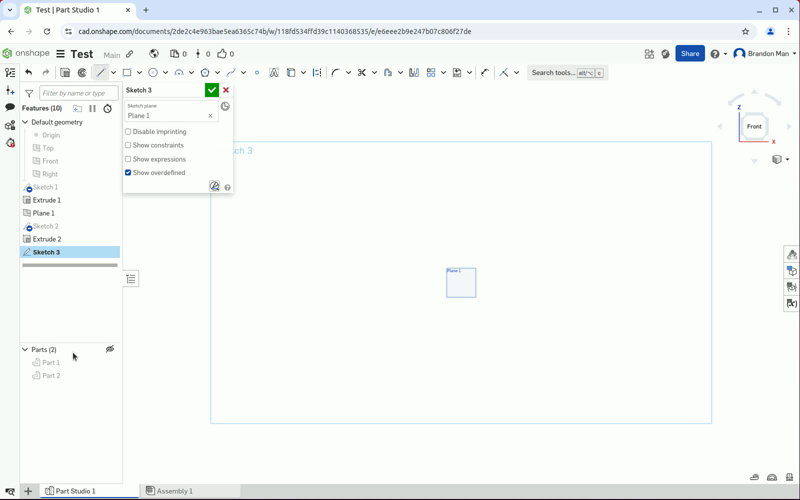
key_down(shift)
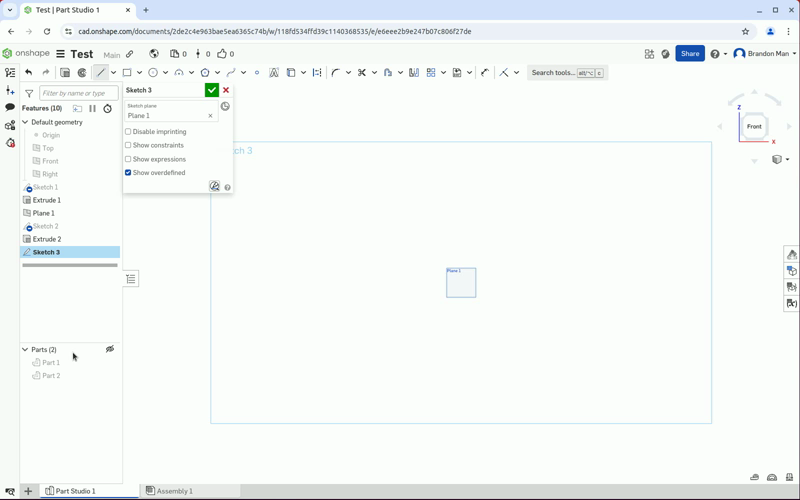
mouse_move(405, 227)
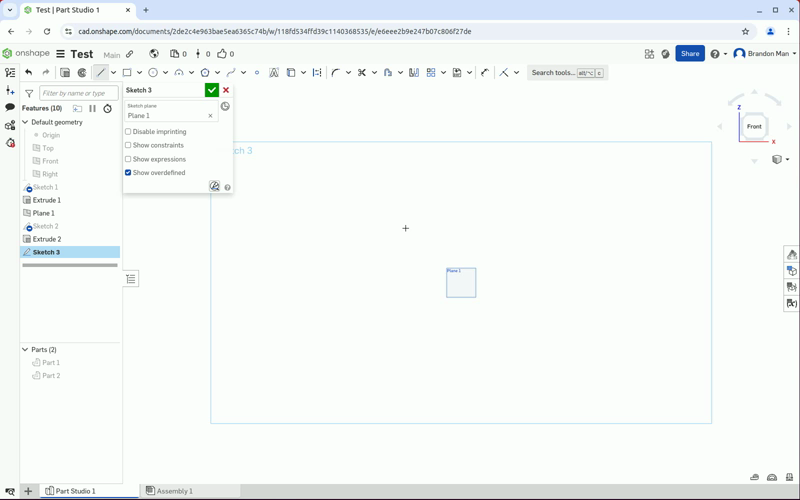
click(405, 227)
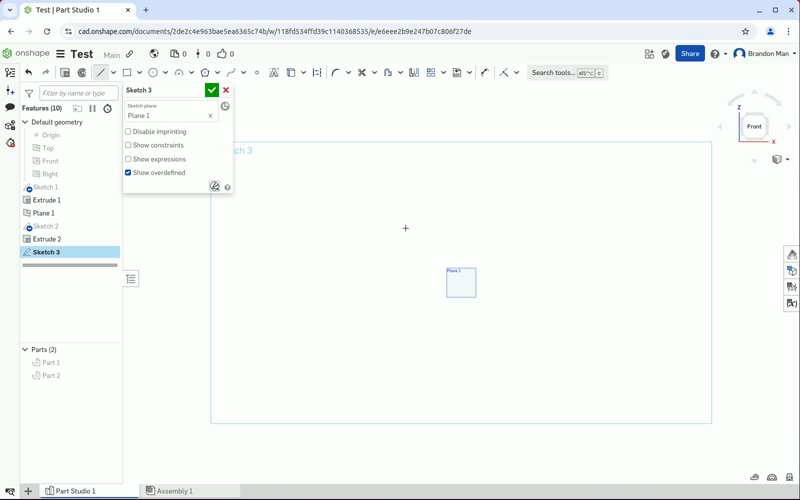
key_up(shift)
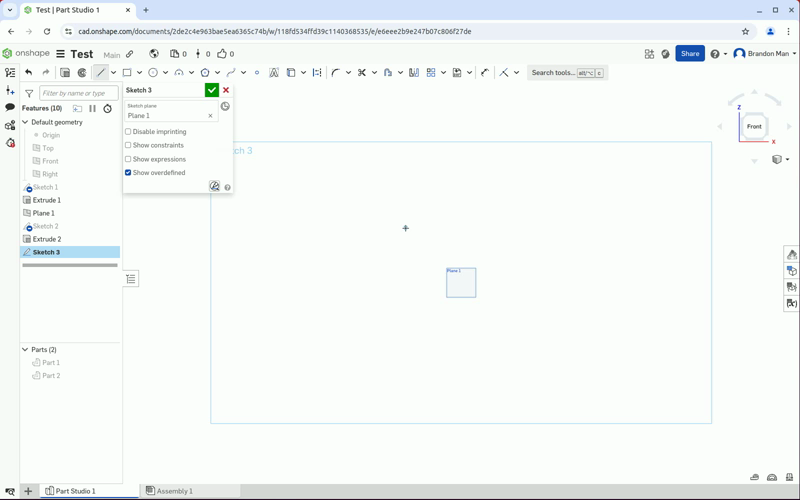
key_down(shift)
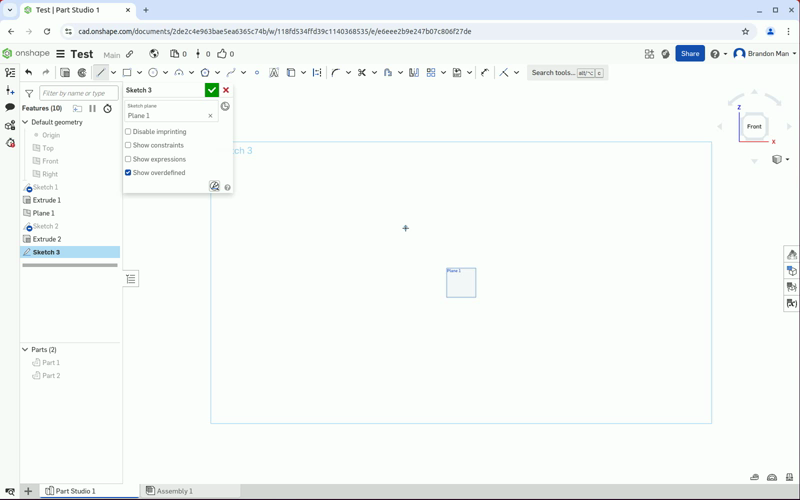
mouse_move(517, 228)
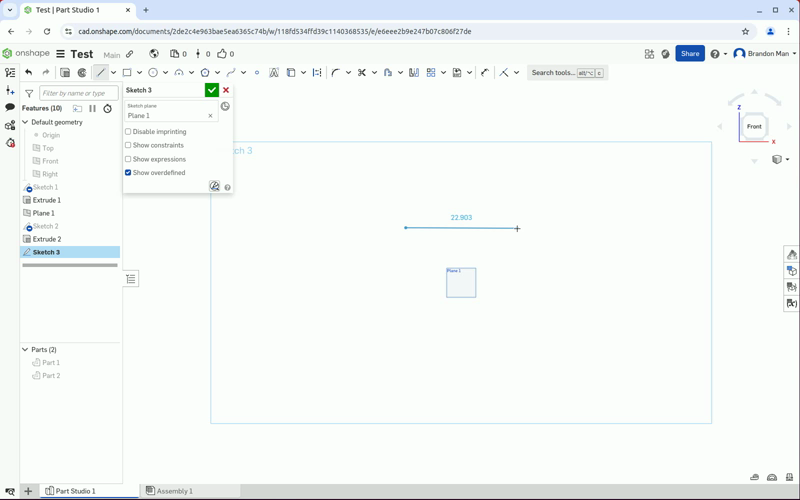
click(517, 228)
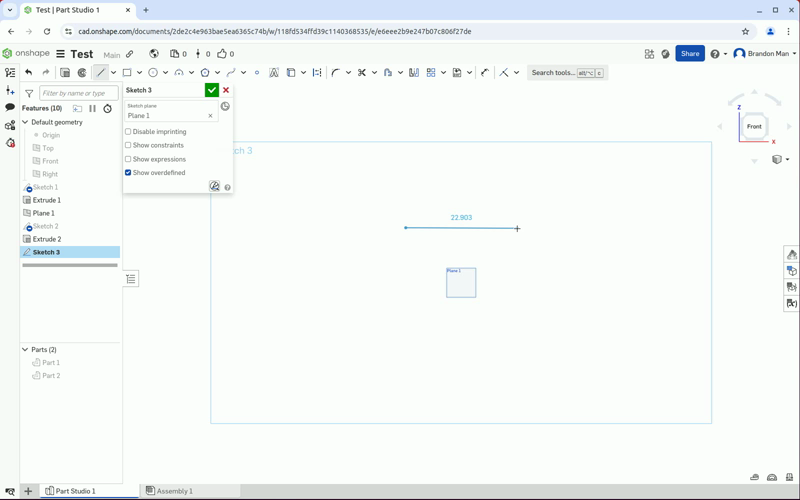
key_up(shift)
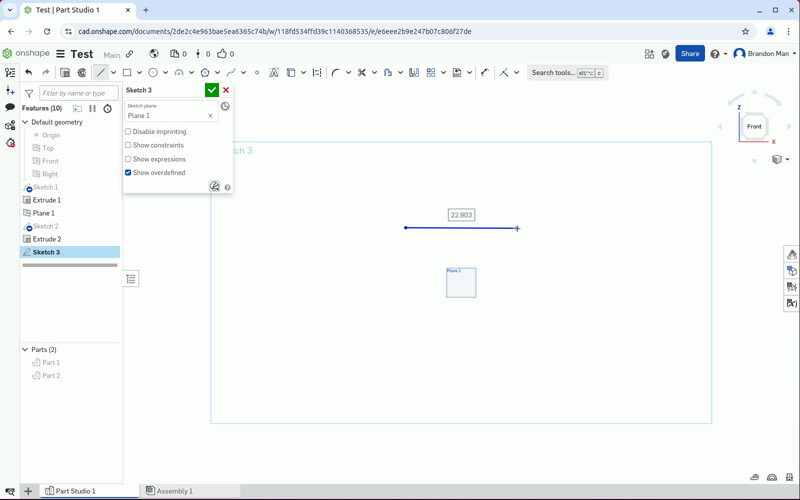
key_down(shift)
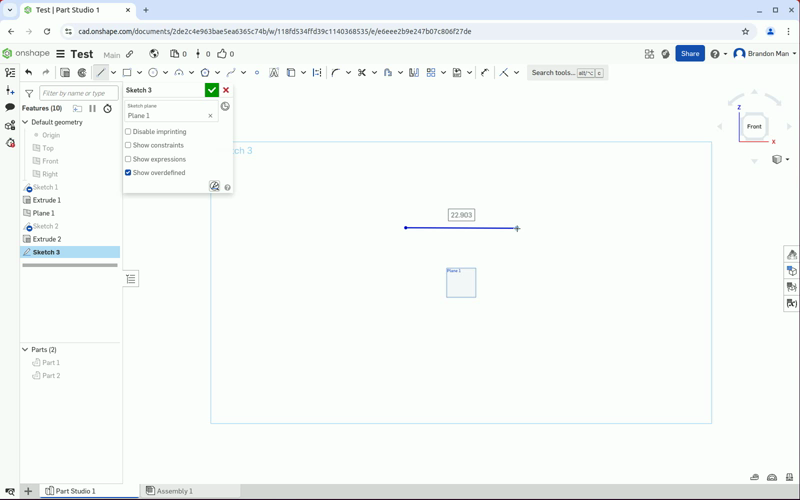
mouse_move(547, 228)
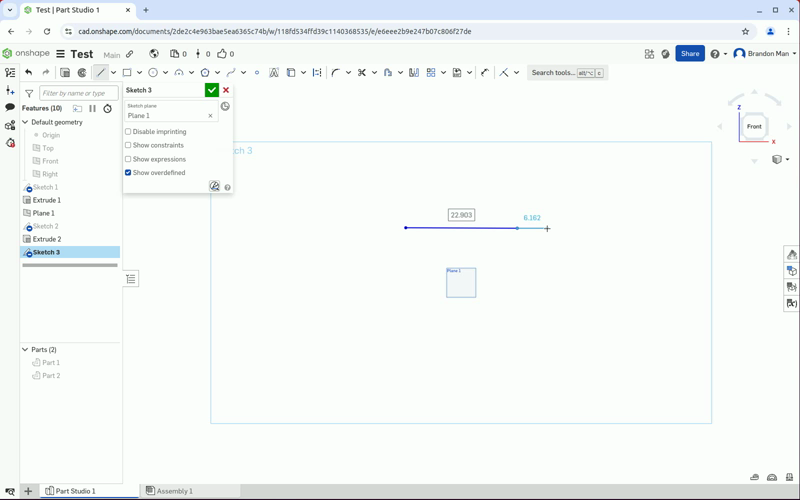
mouse_move(517, 226)
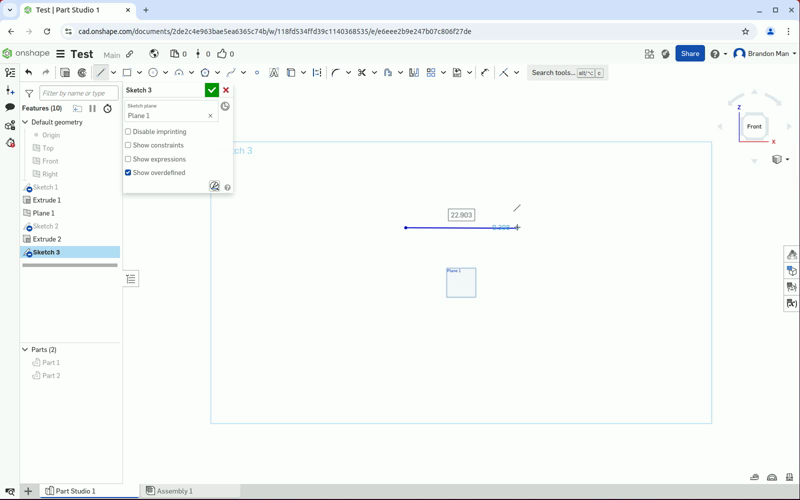
scroll(6)
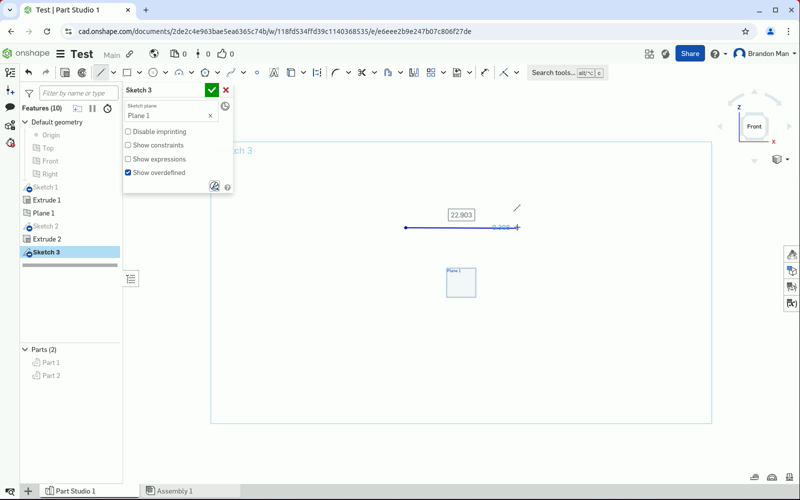
scroll(6)
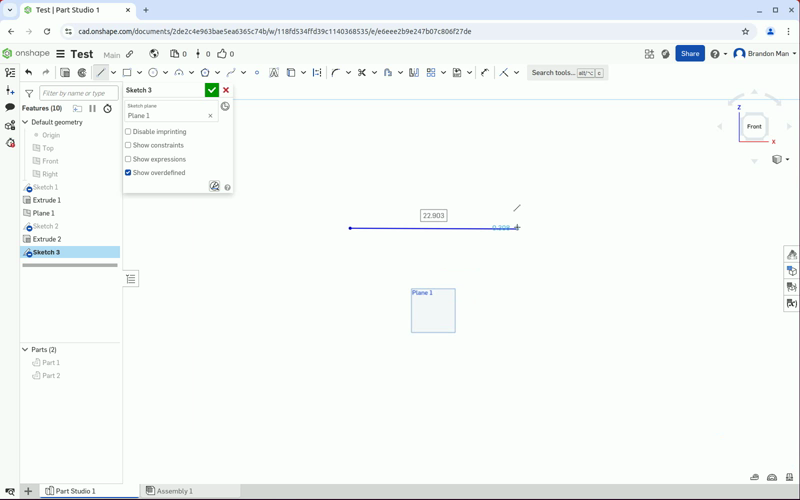
scroll(6)
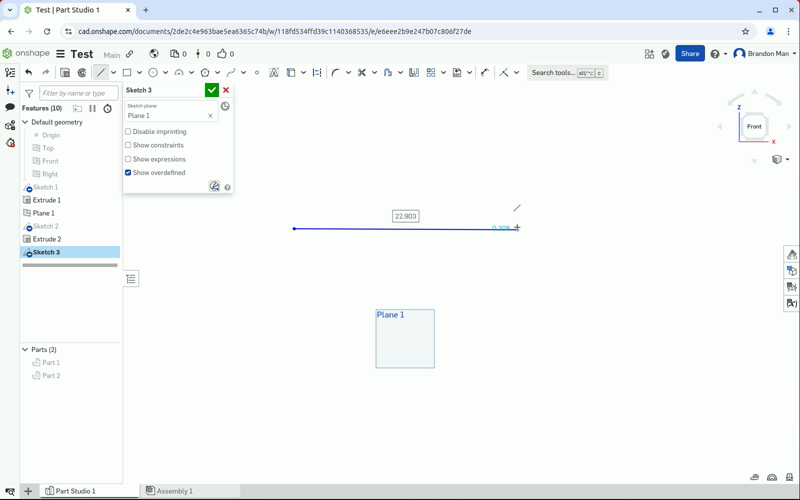
scroll(6)
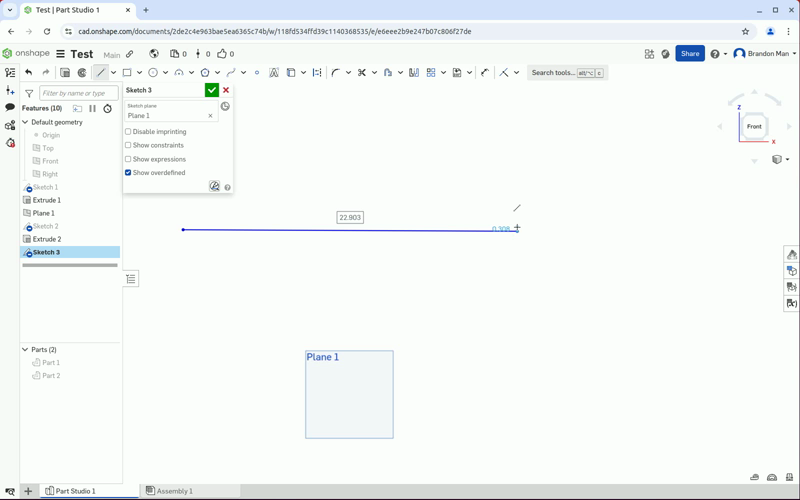
scroll(6)
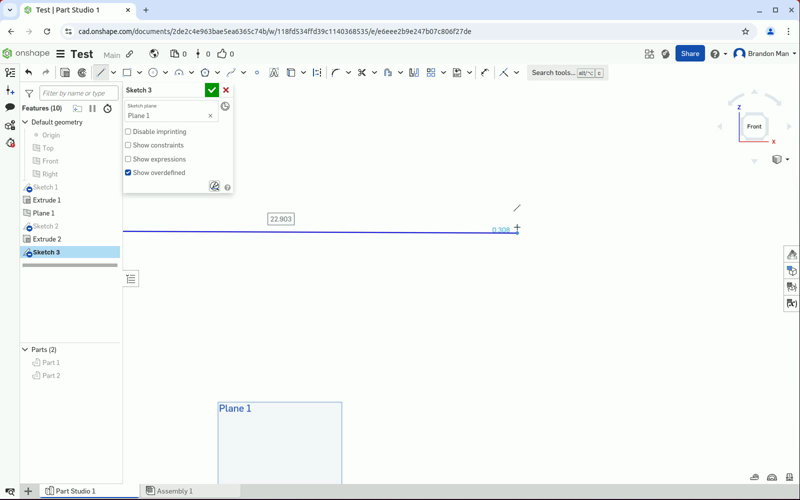
scroll(6)
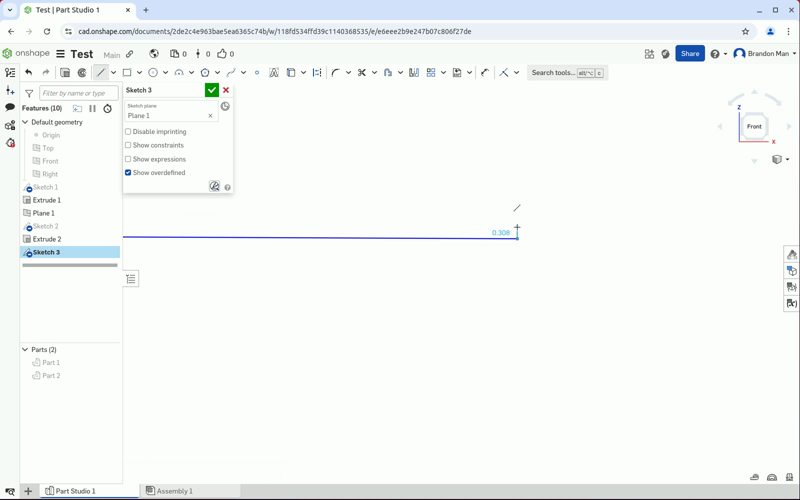
scroll(6)
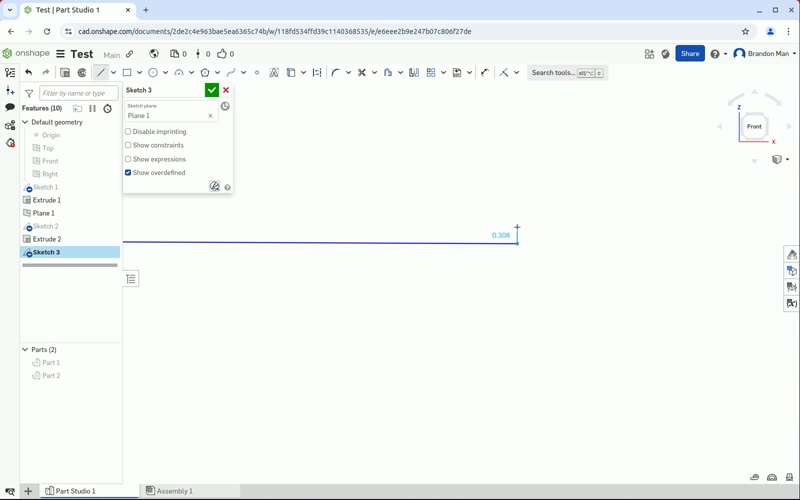
click(517, 226)
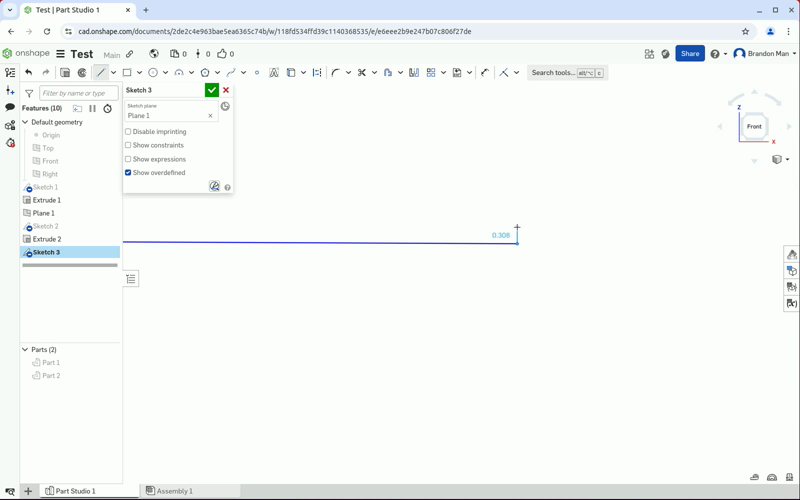
scroll(-6)
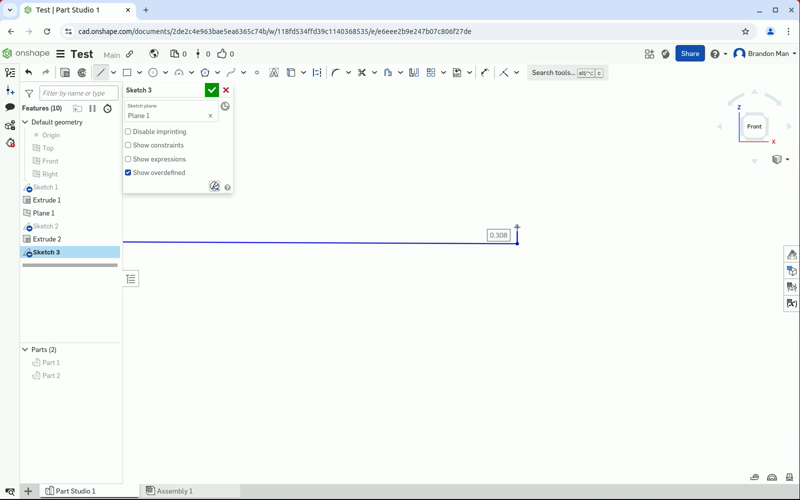
scroll(-6)
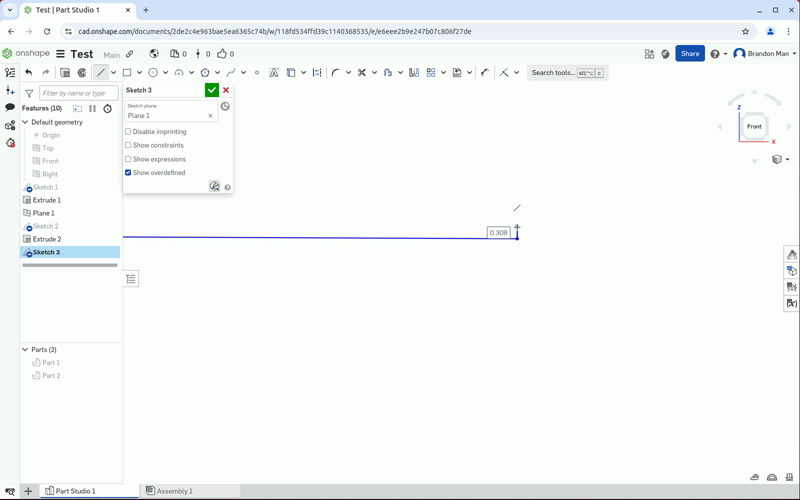
scroll(-6)
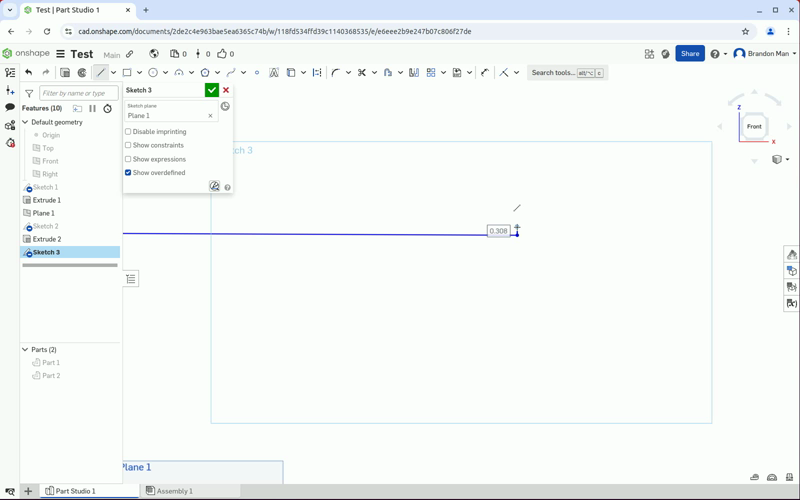
scroll(-6)
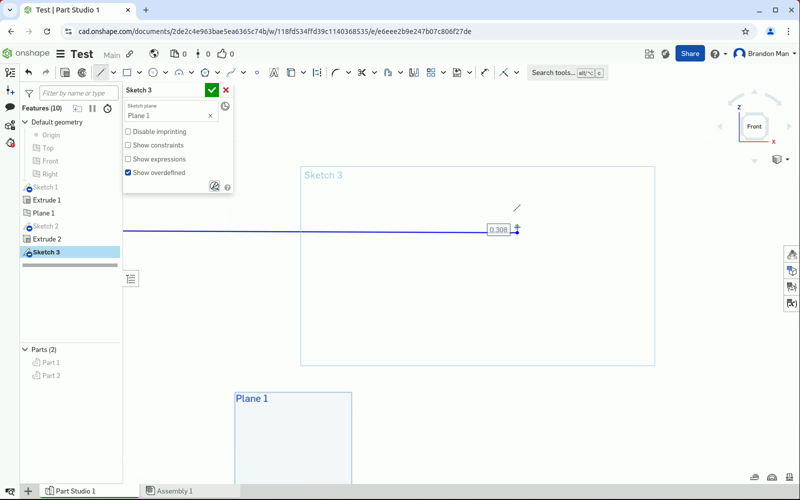
scroll(-6)
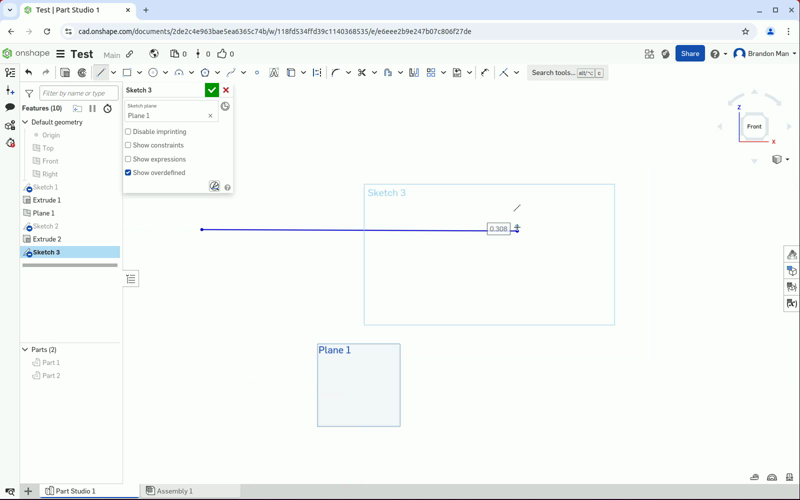
scroll(-6)
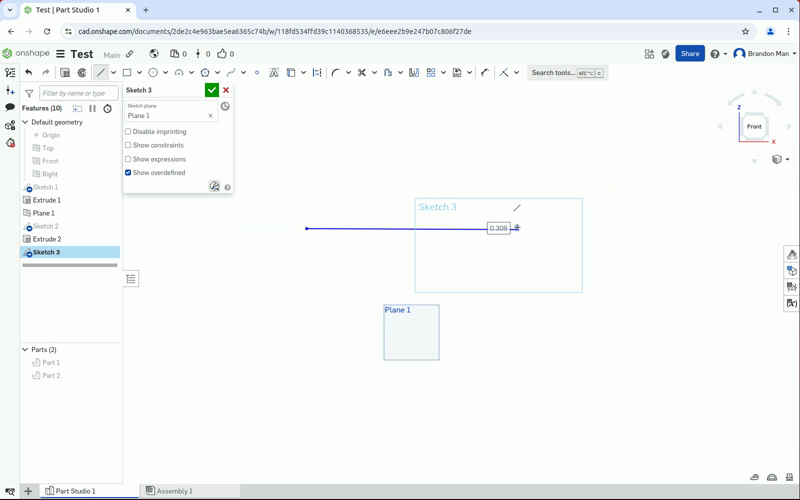
scroll(-6)
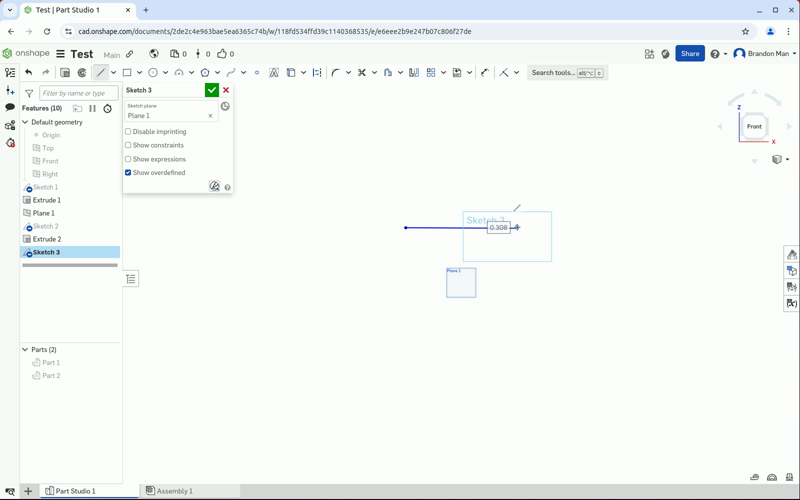
key_up(shift)
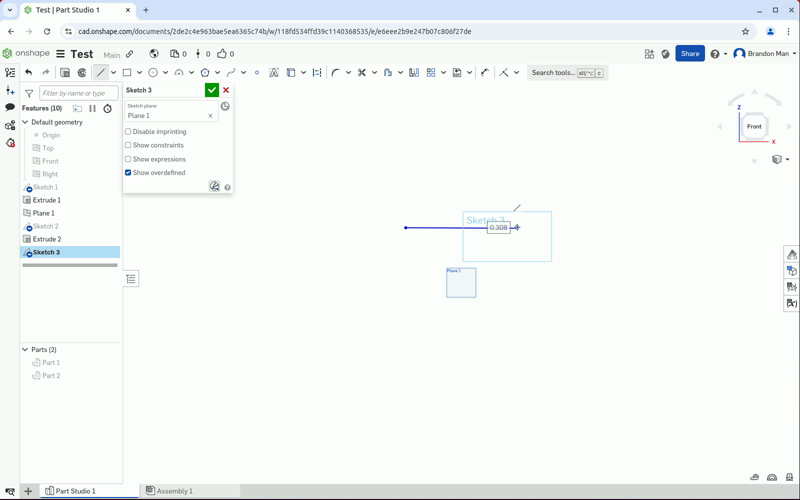
key_down(shift)
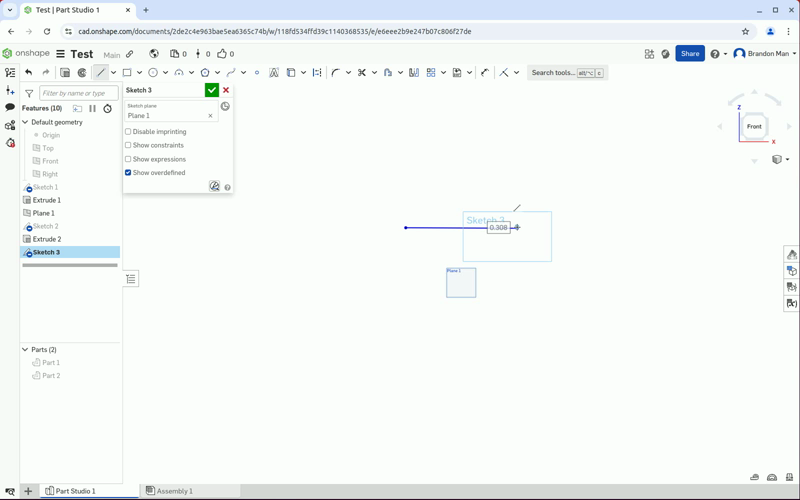
mouse_move(405, 226)
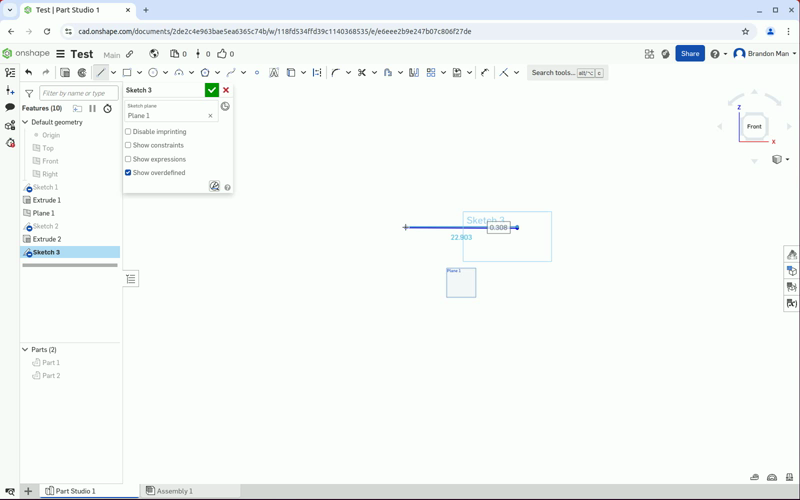
scroll(6)
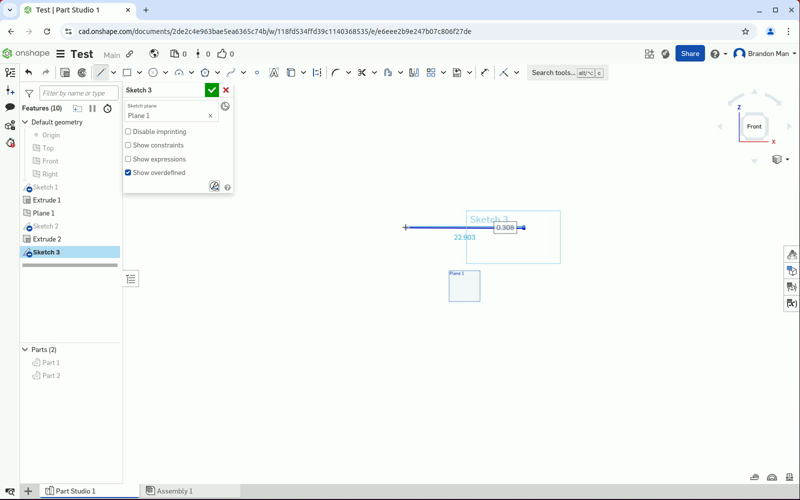
scroll(6)
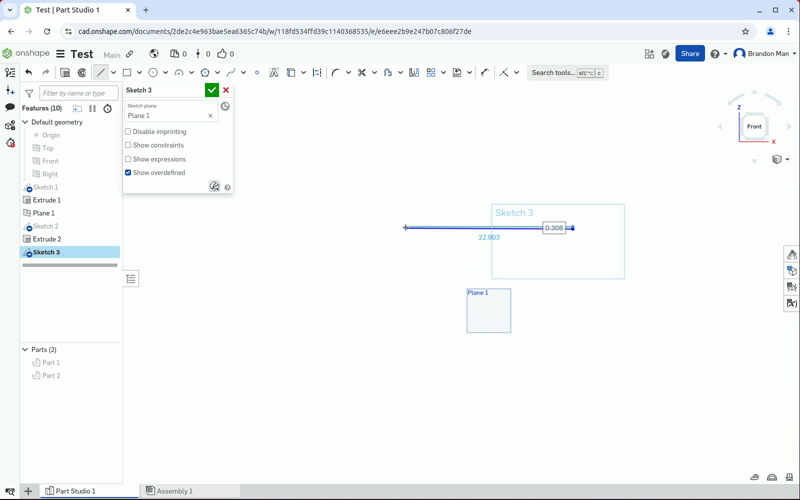
scroll(6)
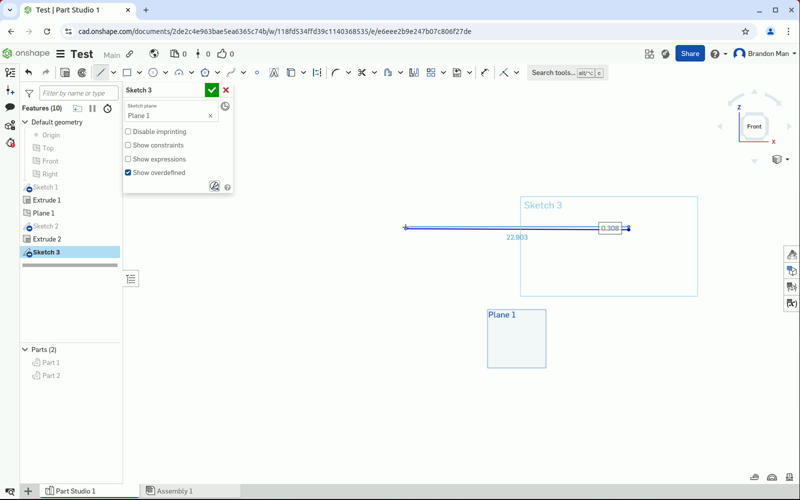
scroll(6)
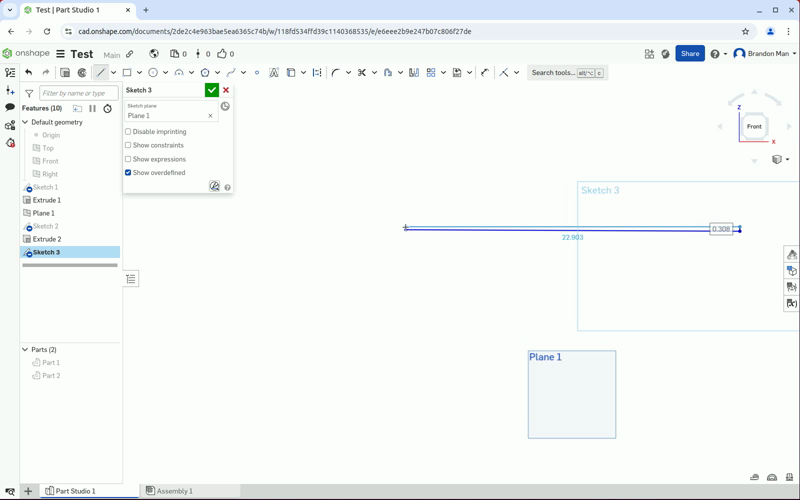
scroll(6)
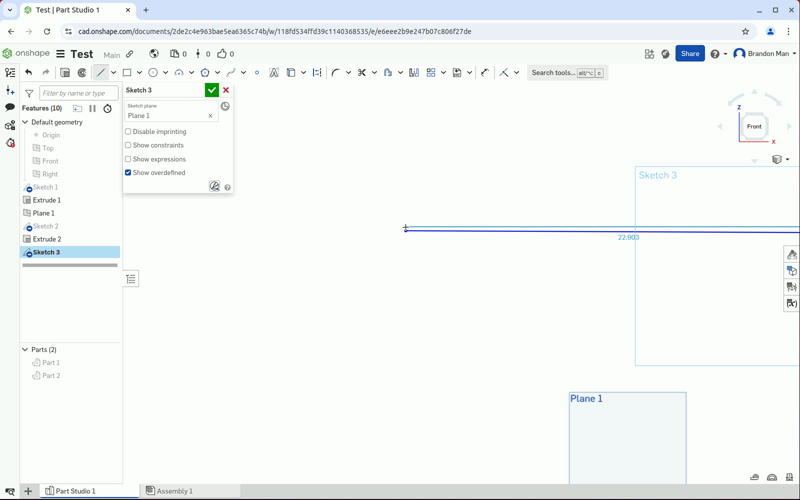
scroll(6)
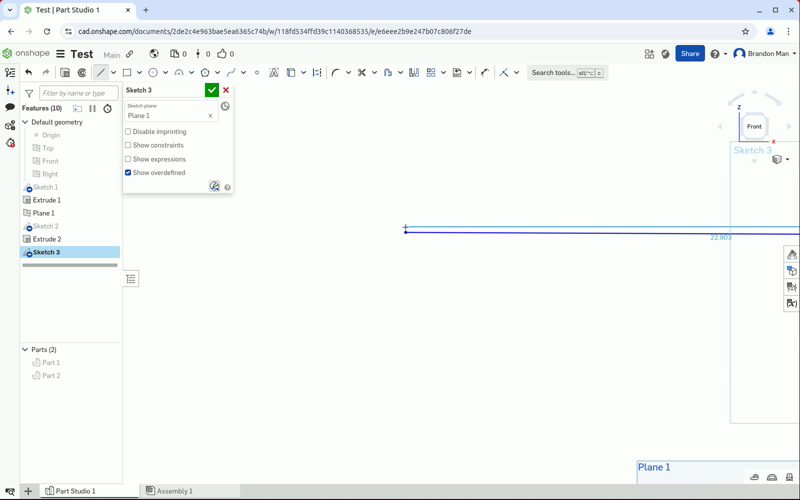
scroll(6)
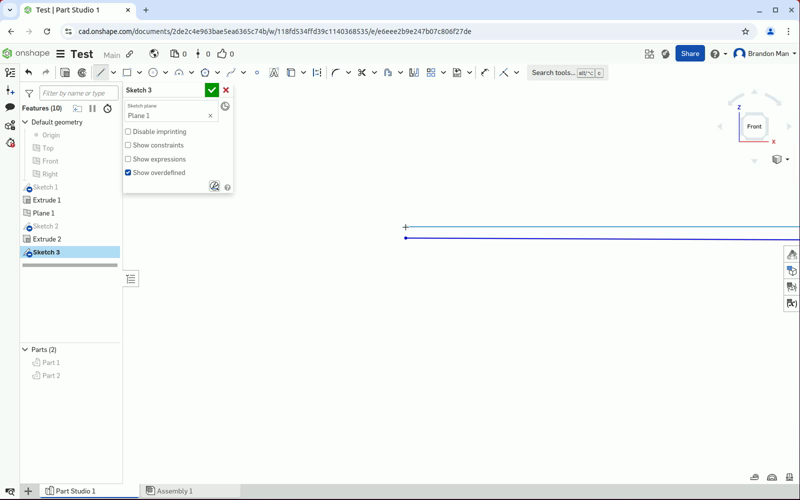
click(405, 226)
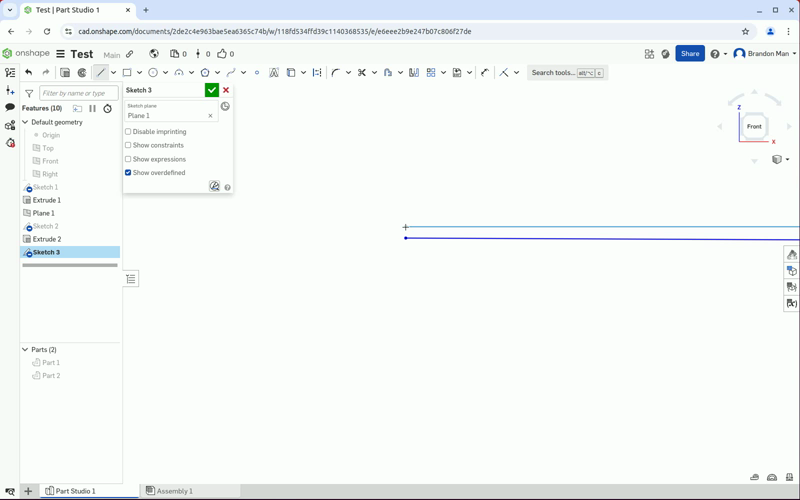
scroll(-6)
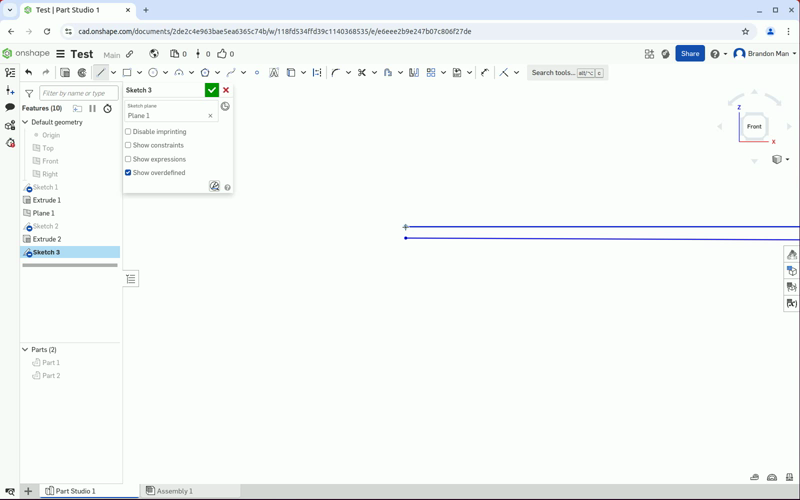
scroll(-6)
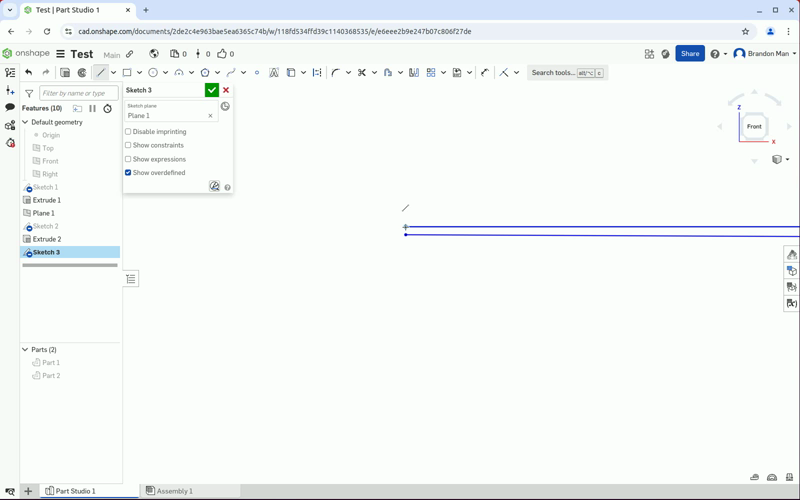
scroll(-6)
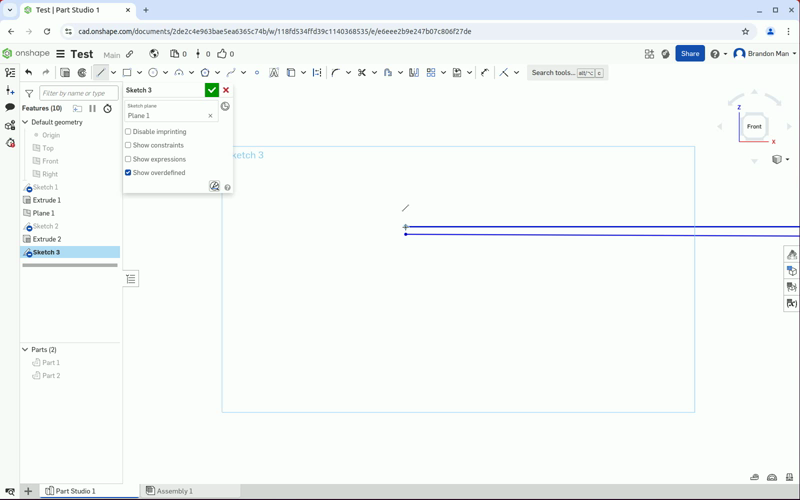
scroll(-6)
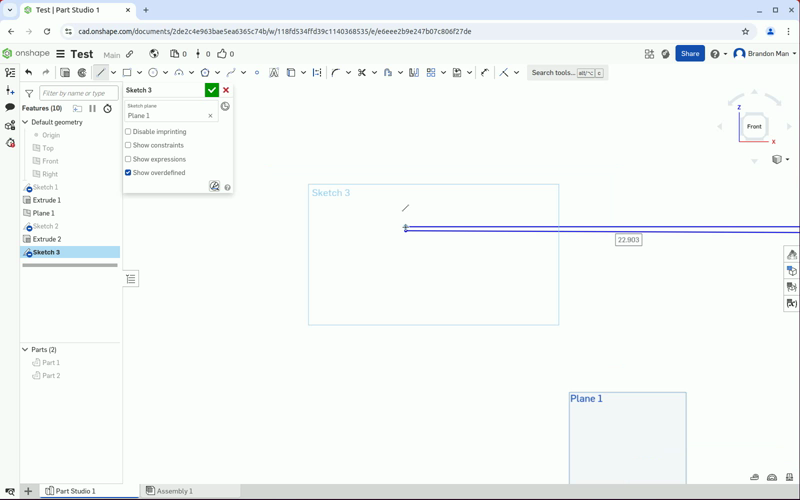
scroll(-6)
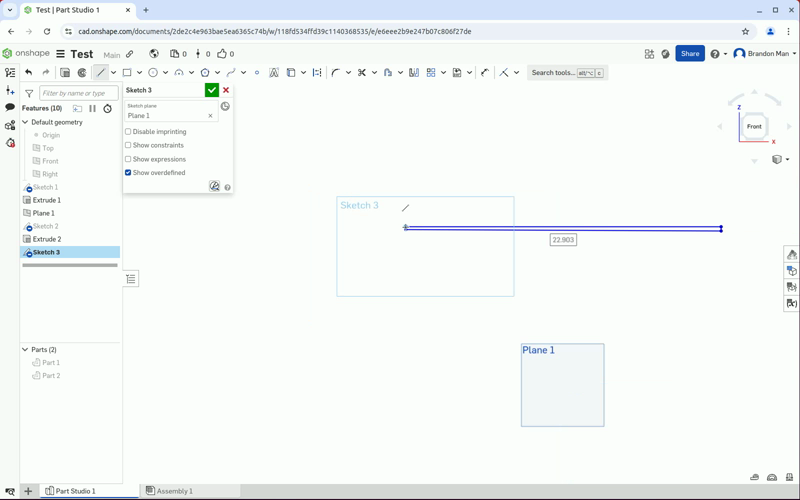
scroll(-6)
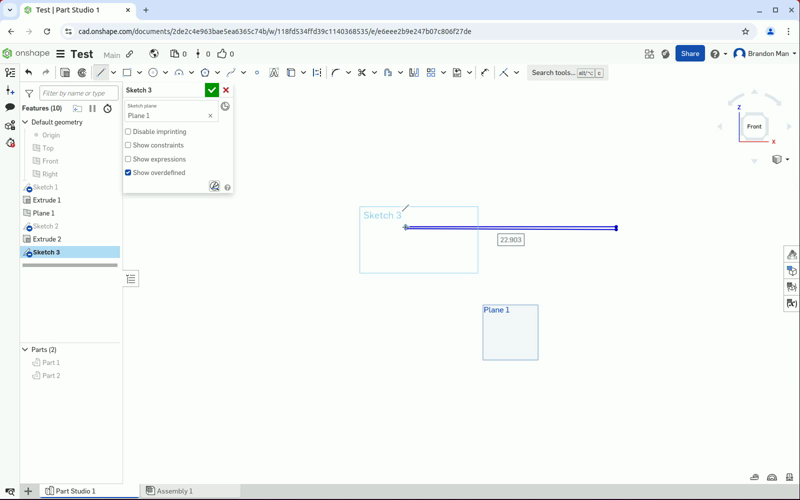
scroll(-6)
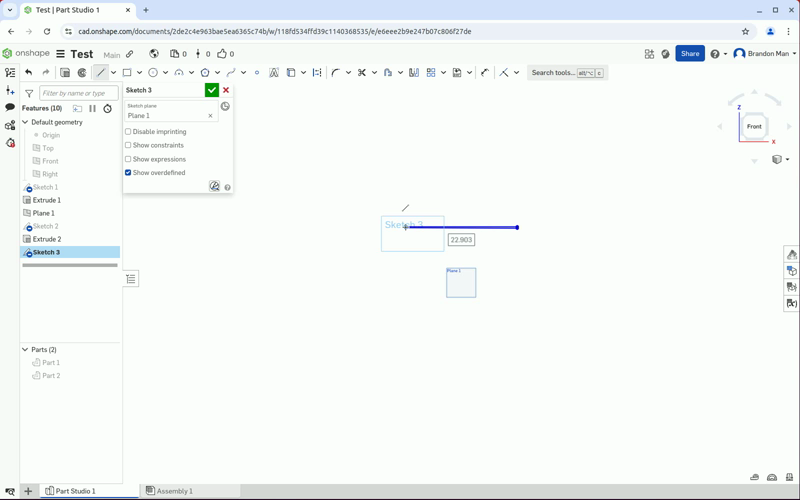
key_up(shift)
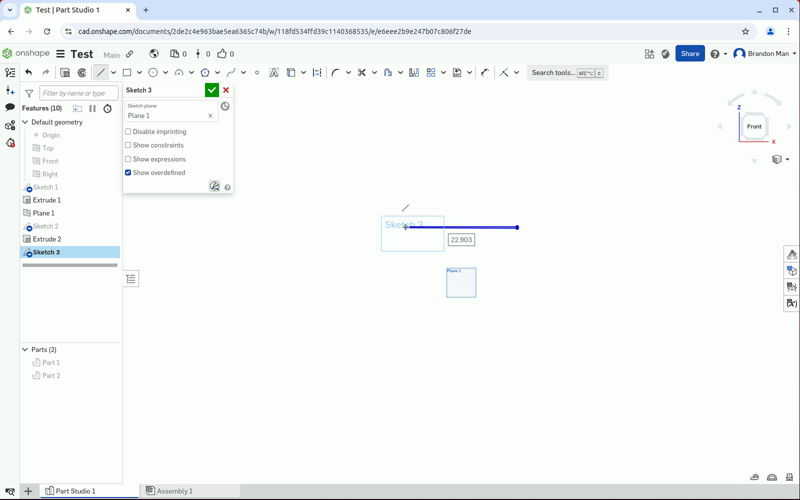
mouse_move(435, 226)
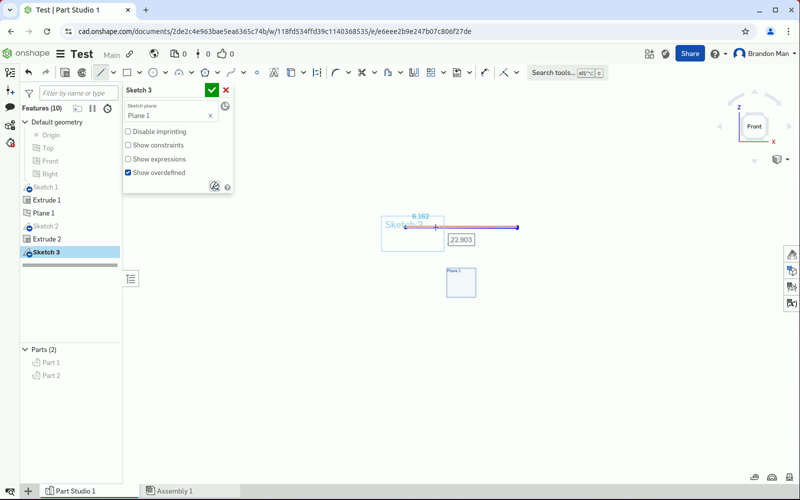
key_down(shift)
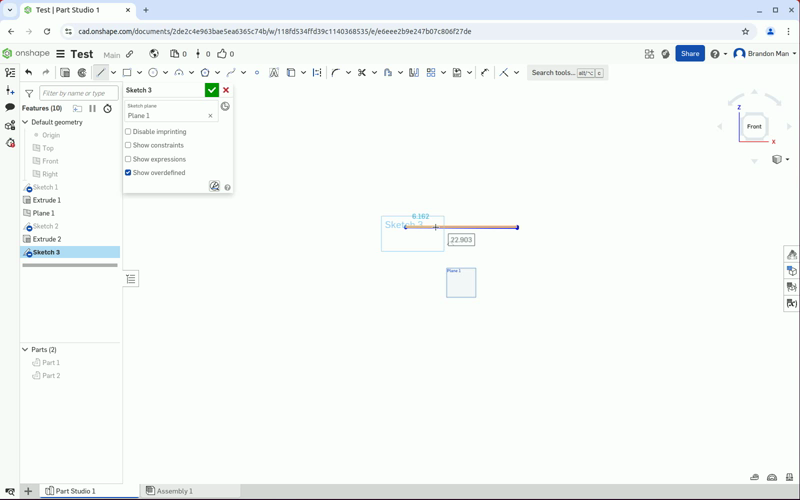
mouse_move(405, 227)
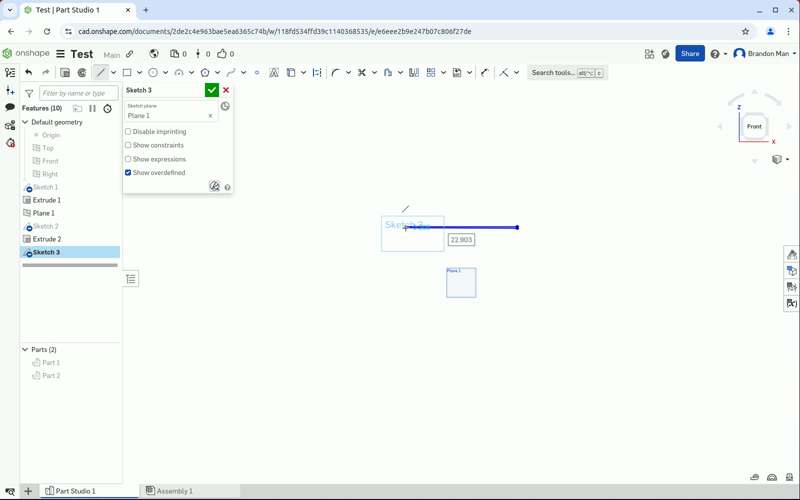
scroll(6)
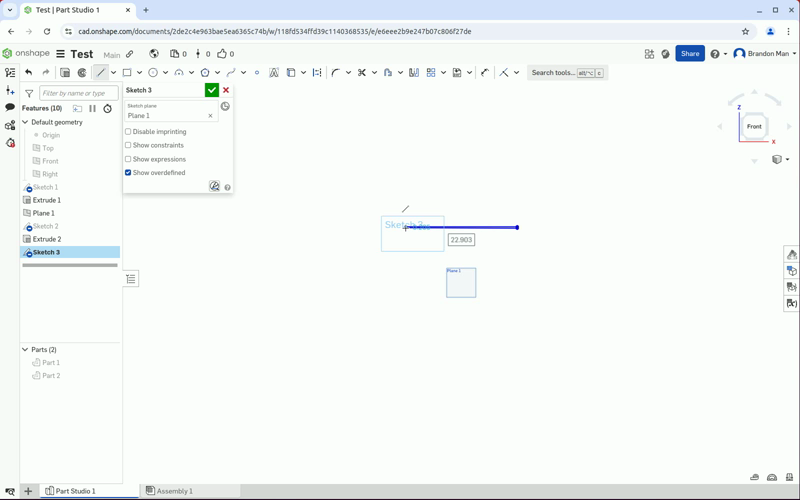
scroll(6)
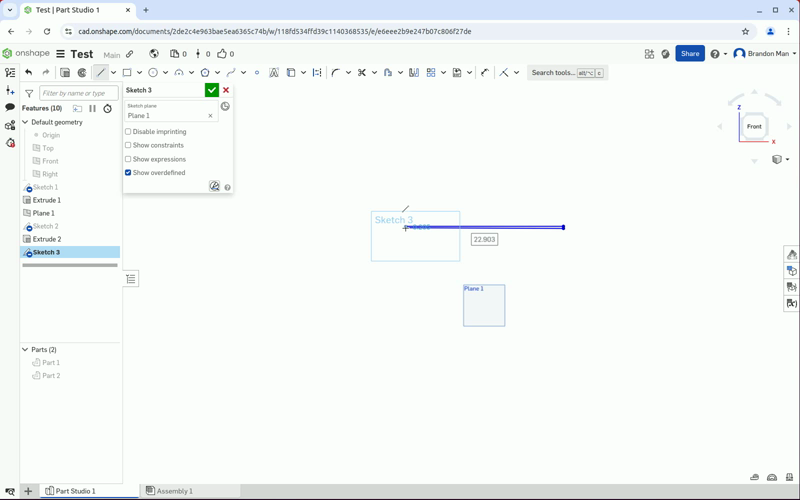
scroll(6)
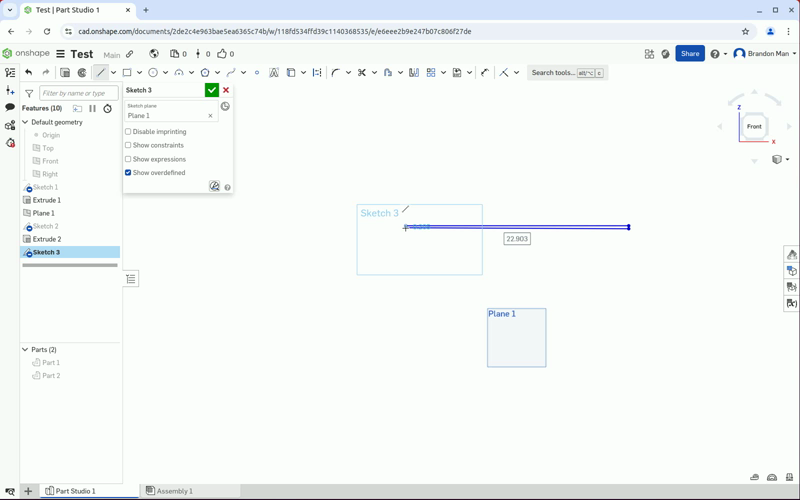
scroll(6)
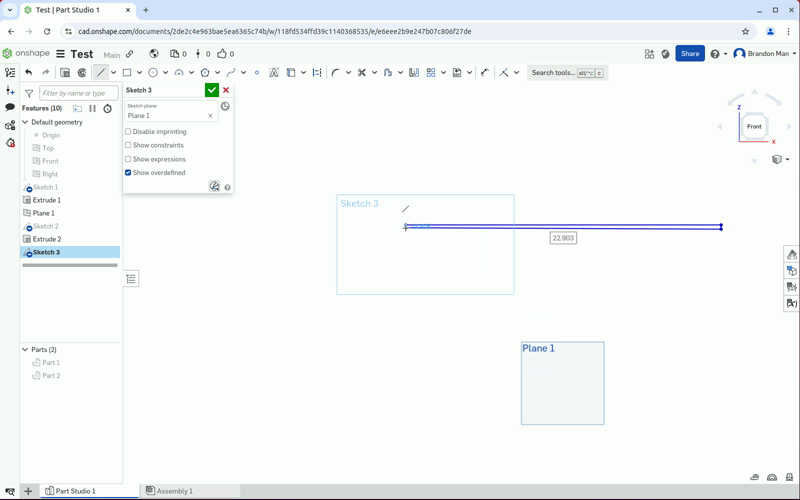
scroll(6)
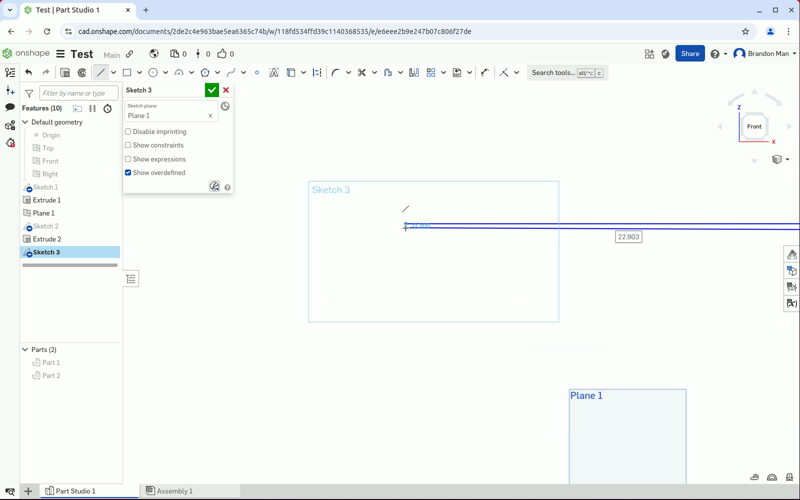
scroll(6)
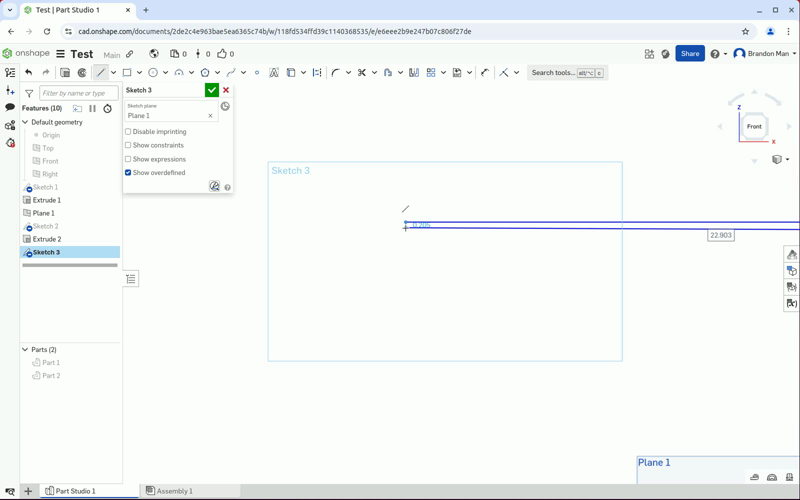
scroll(6)
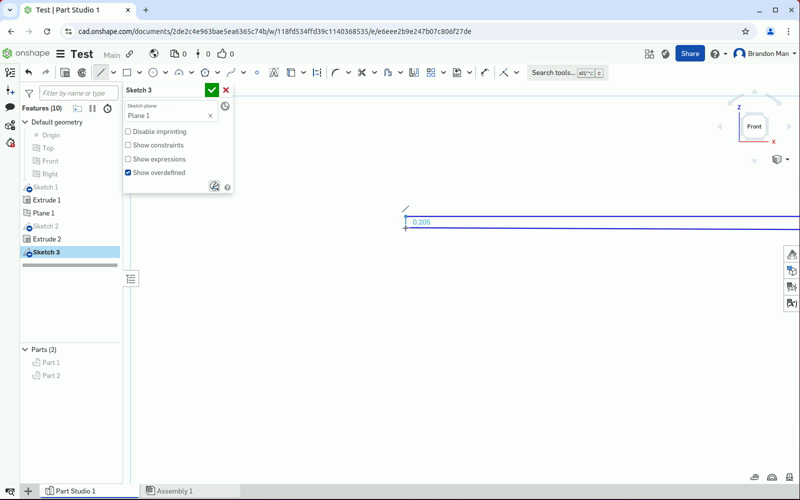
key_up(shift)
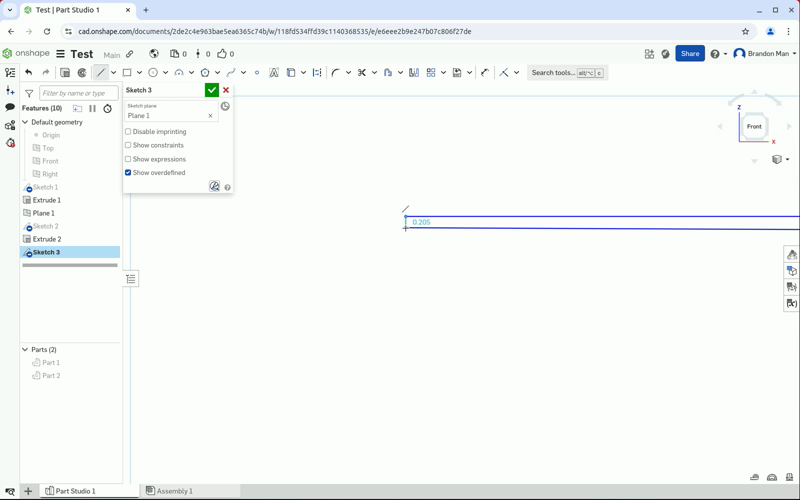
click(405, 227)
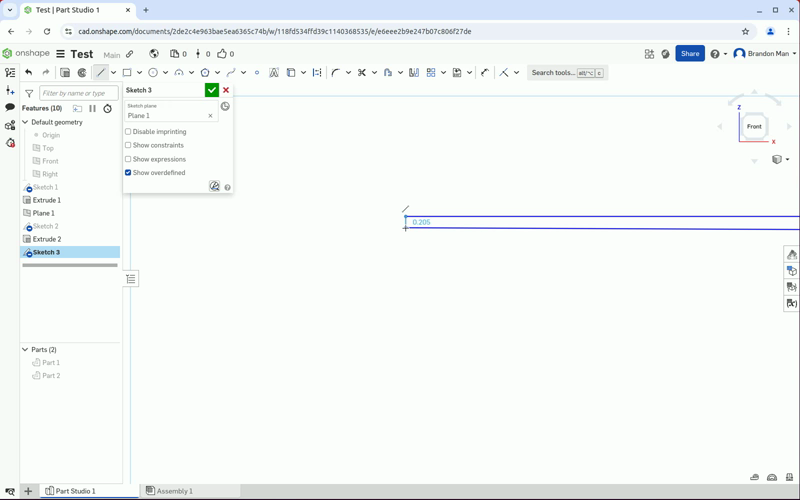
scroll(-6)
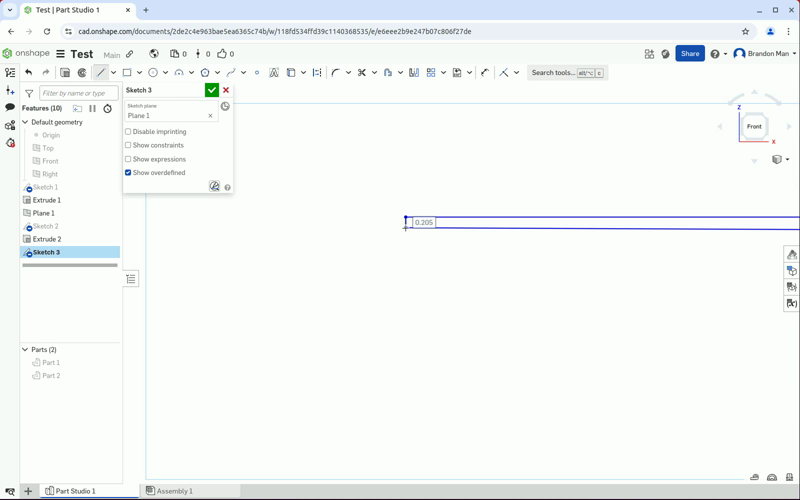
scroll(-6)
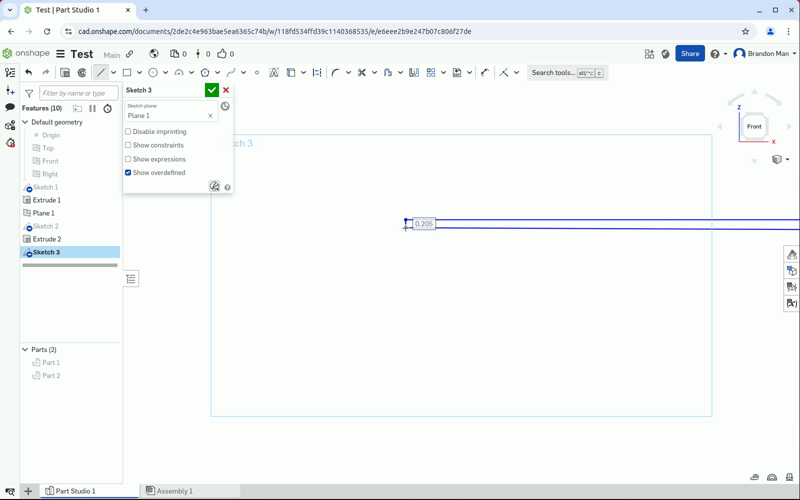
scroll(-6)
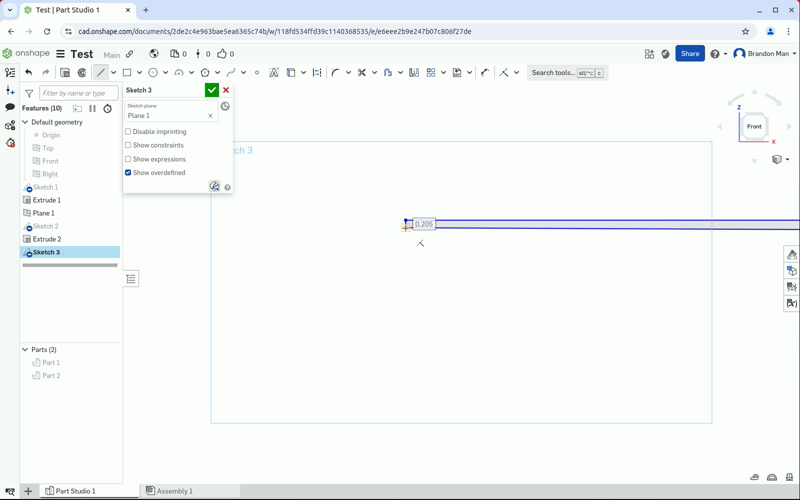
scroll(-6)
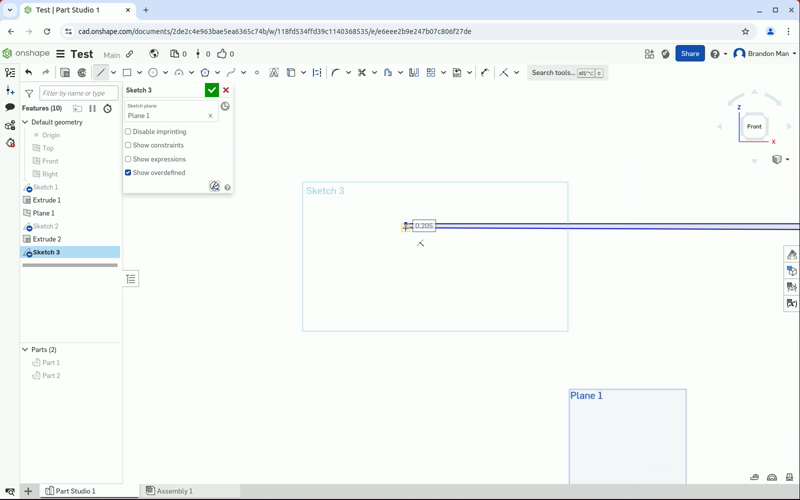
scroll(-6)
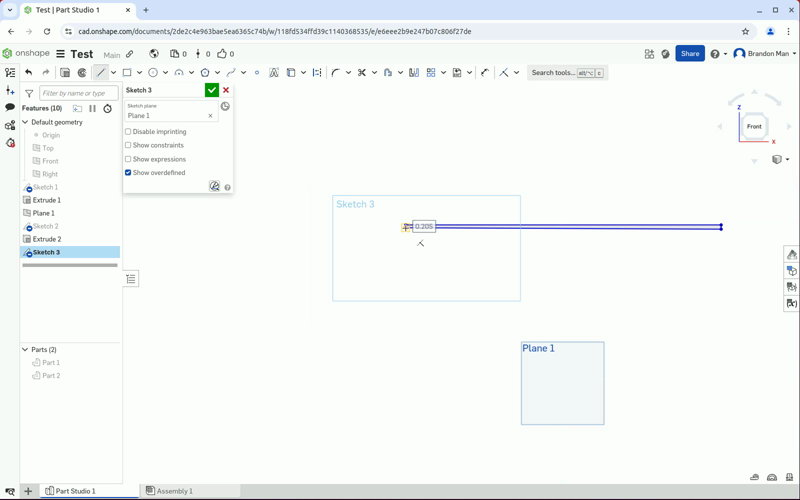
scroll(-6)
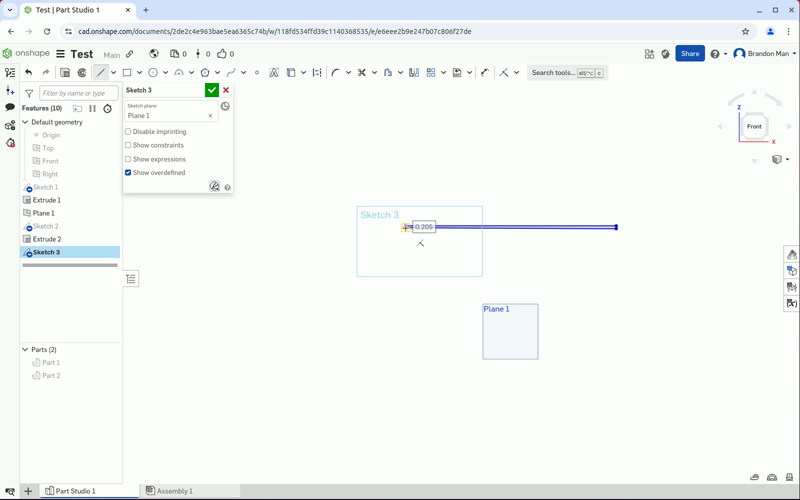
scroll(-6)
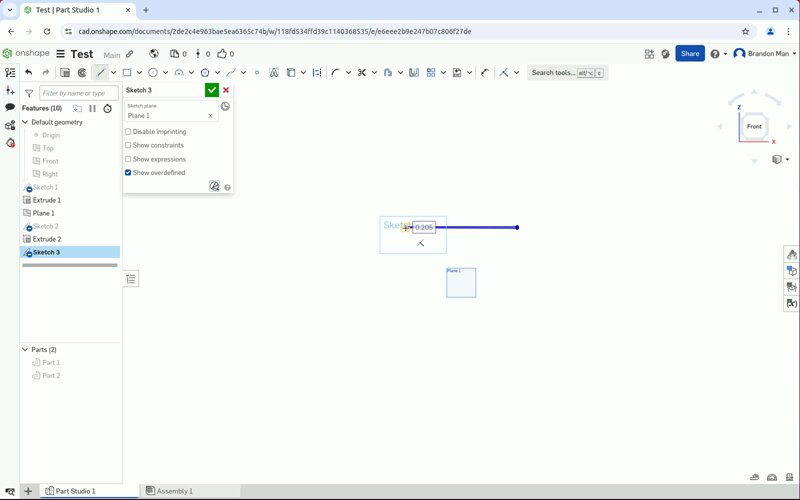
key(esc)
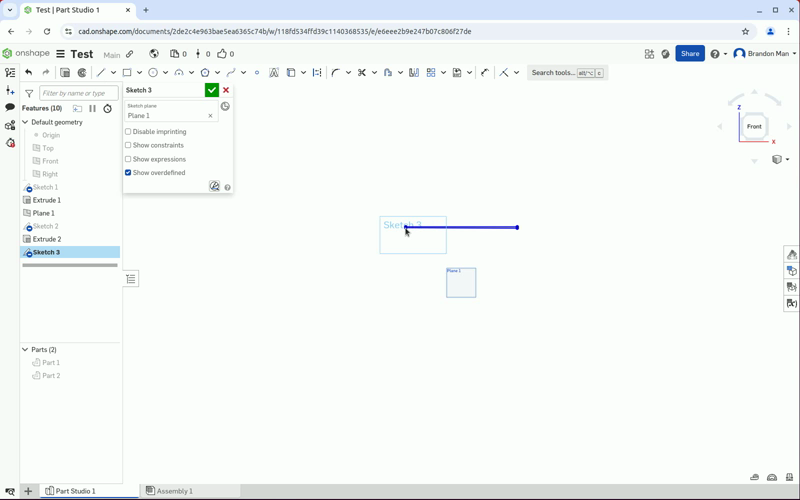
mouse_move(420, 227)
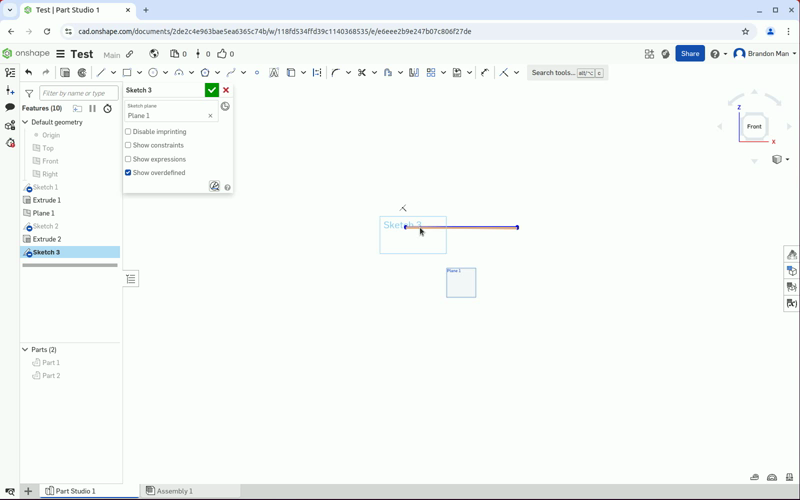
scroll(6)
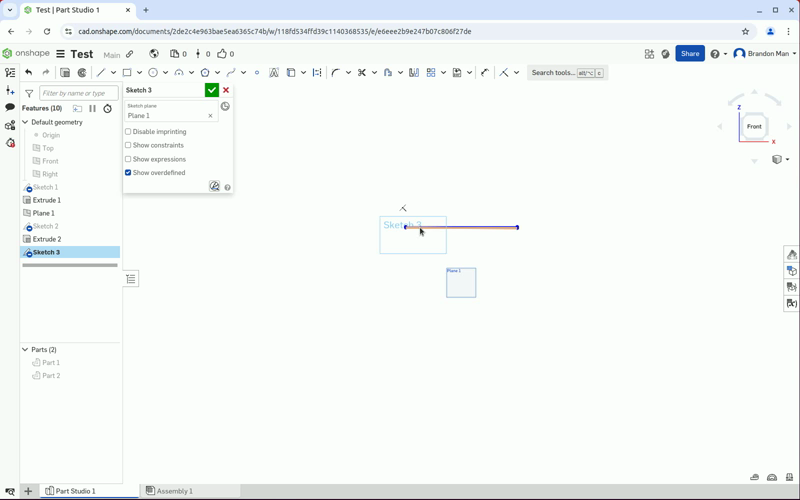
scroll(6)
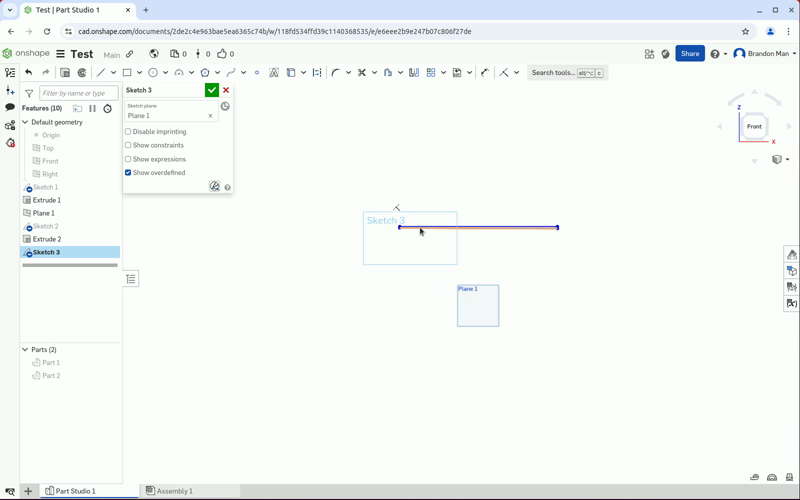
scroll(6)
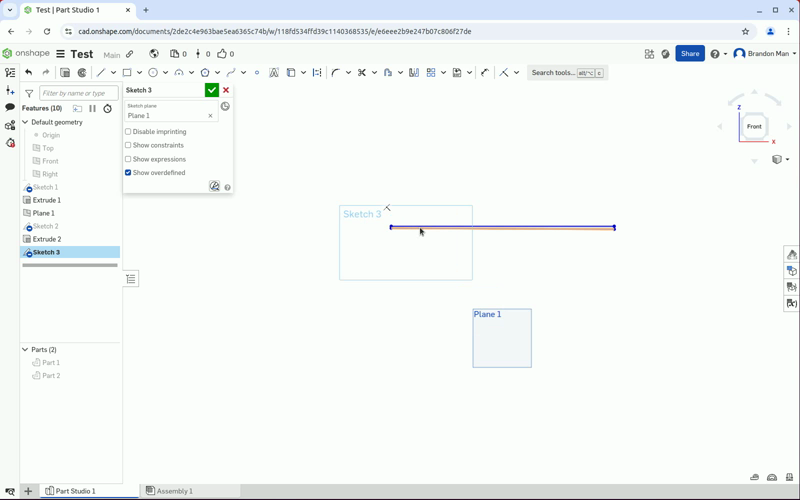
scroll(6)
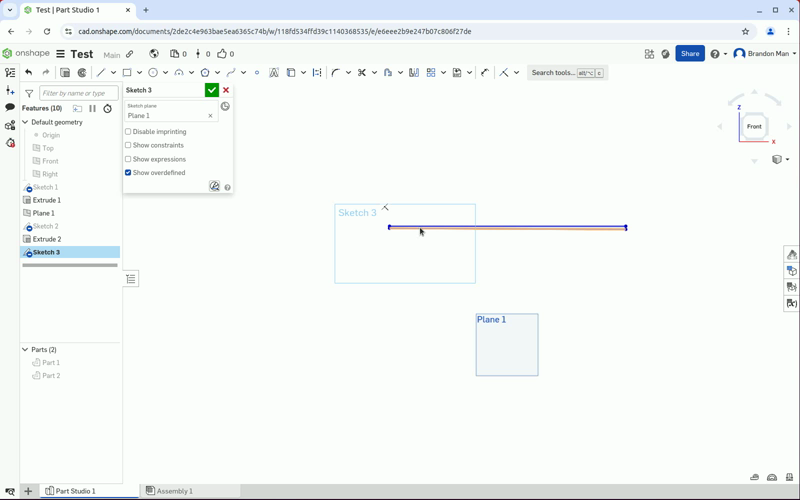
scroll(6)
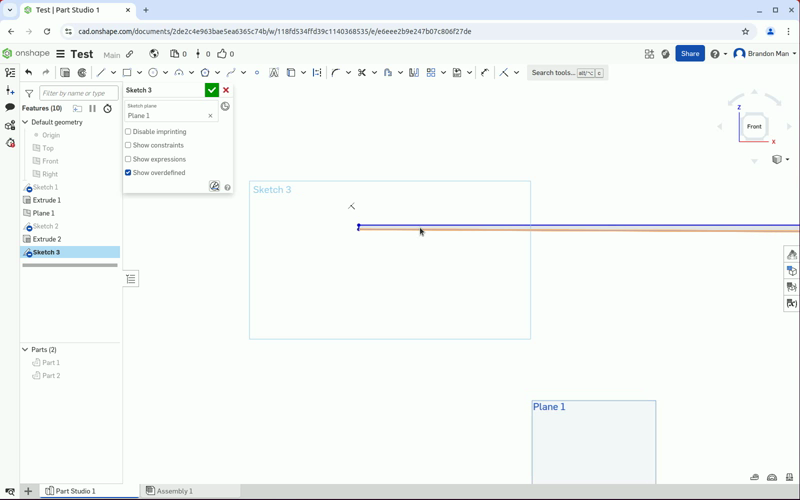
scroll(6)
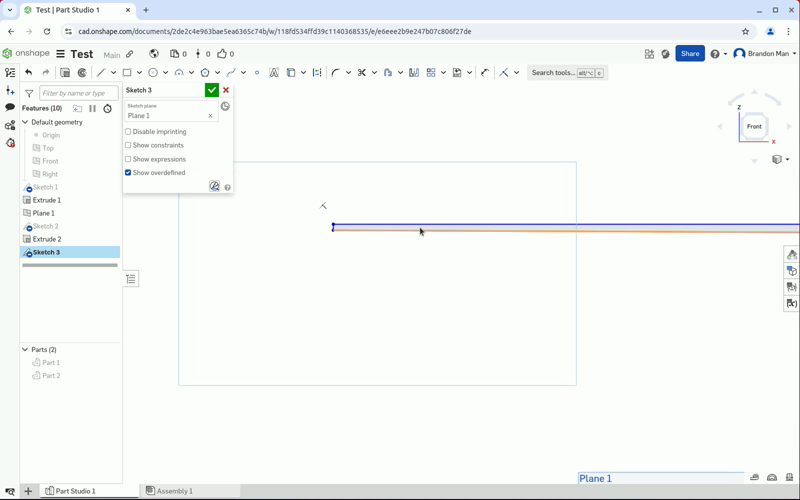
scroll(6)
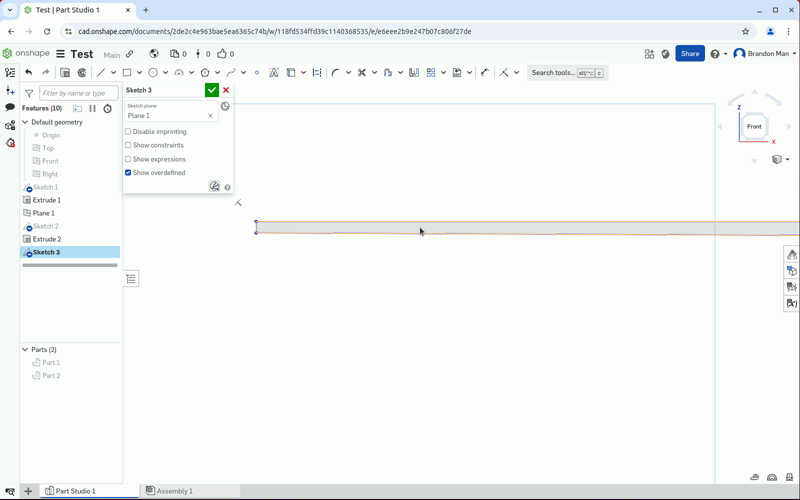
click(420, 227)
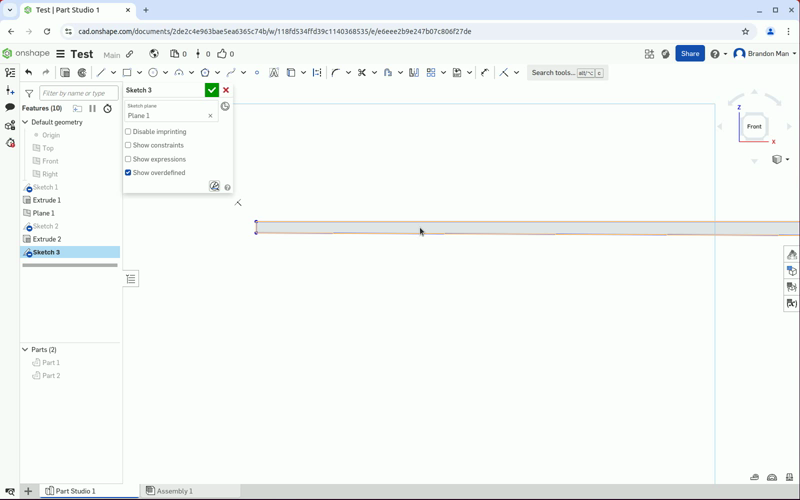
scroll(-6)
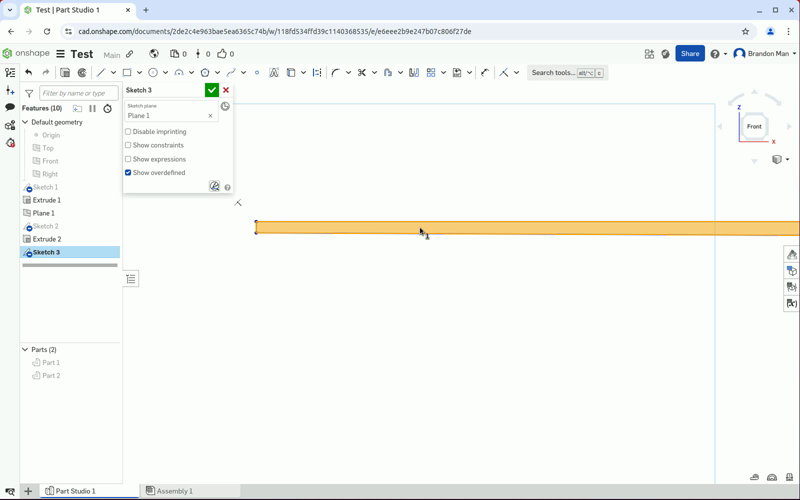
scroll(-6)
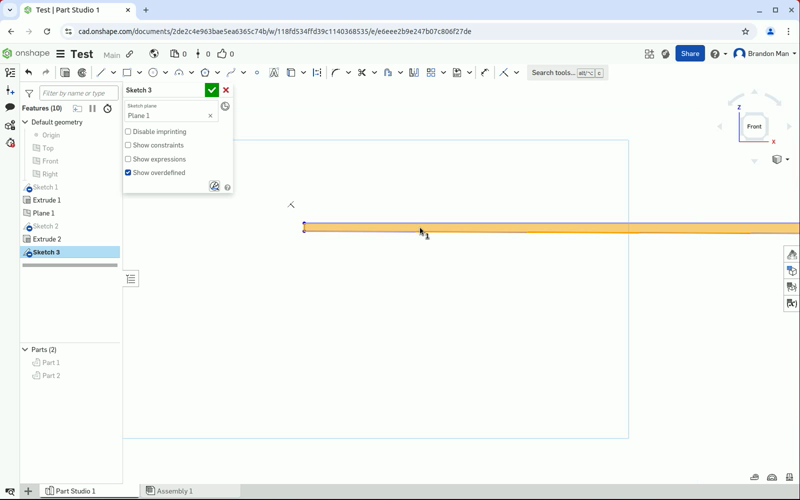
scroll(-6)
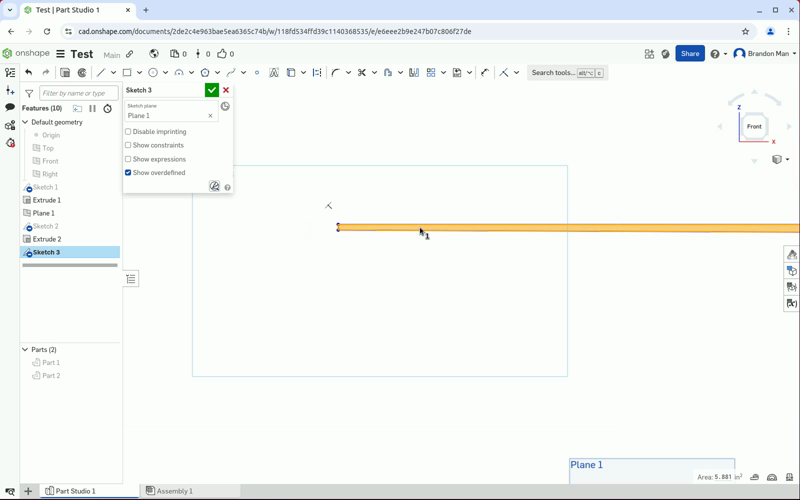
scroll(-6)
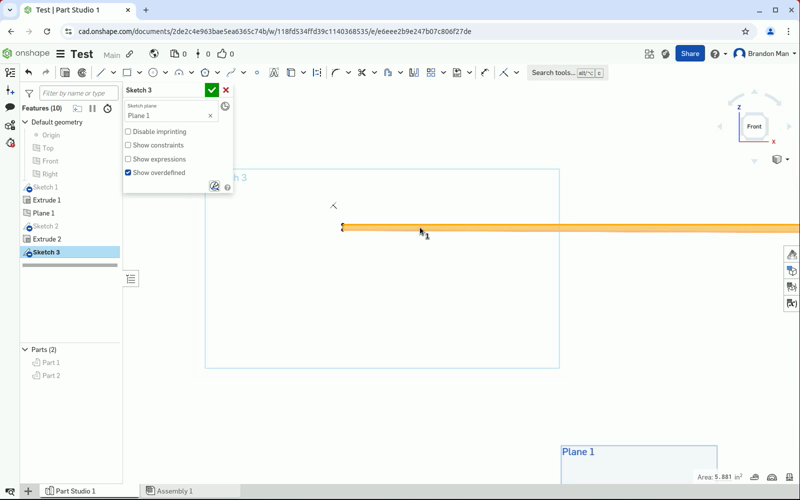
scroll(-6)
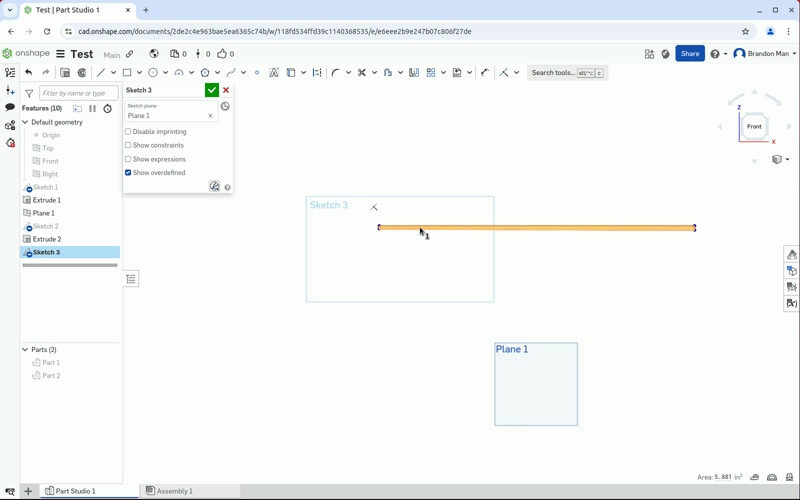
scroll(-6)
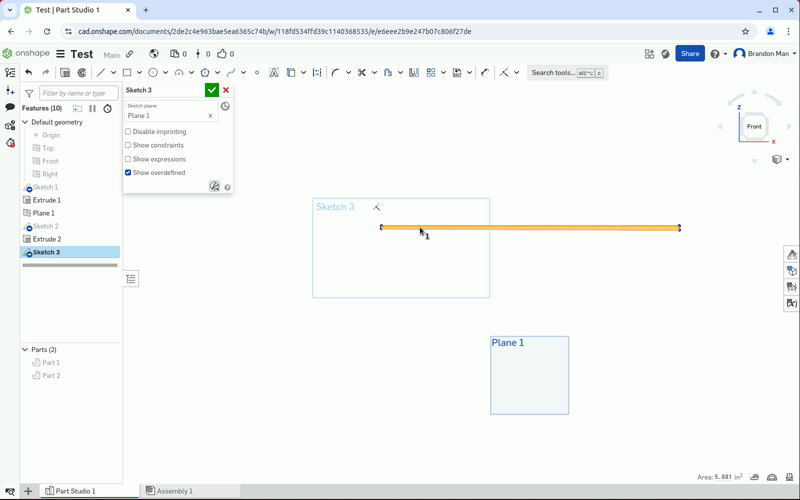
scroll(-6)
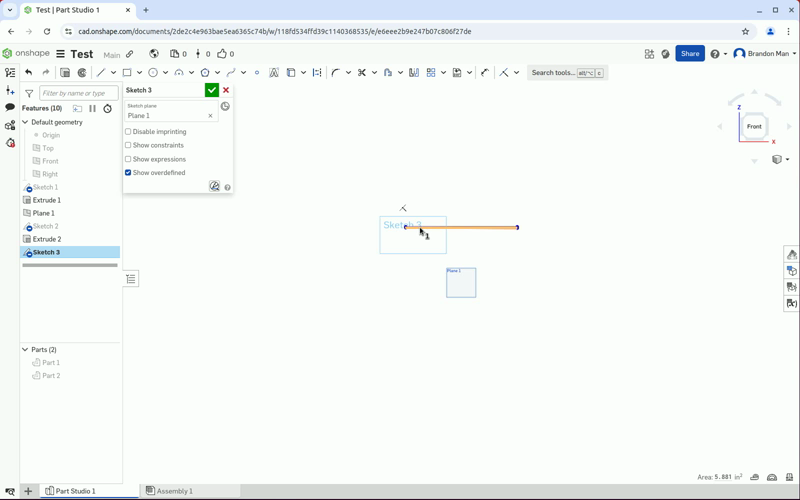
mouse_move(73, 352)
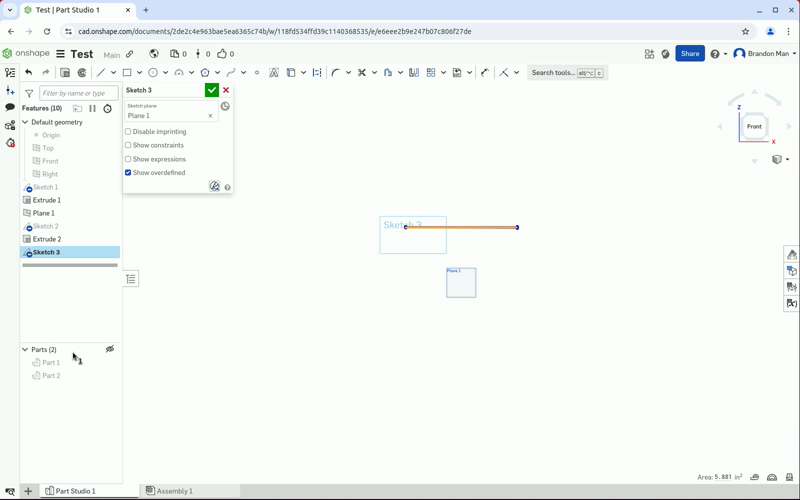
key(shift+y)
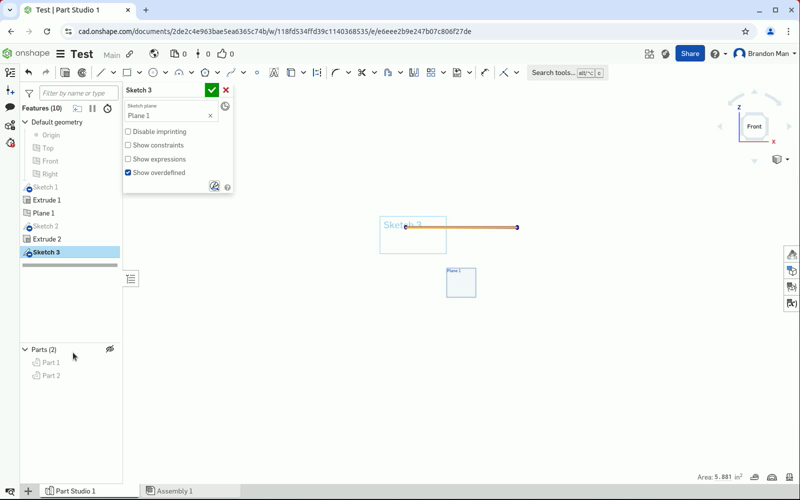
key(shift+e)
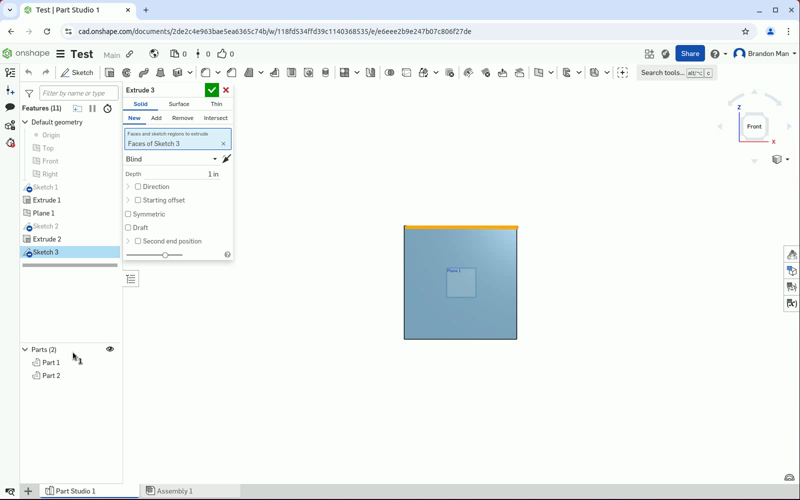
mouse_move(143, 106)
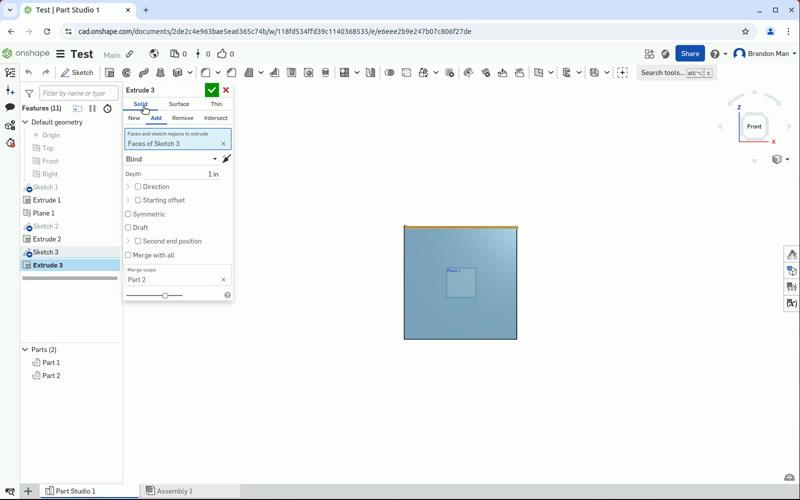
click(143, 106)
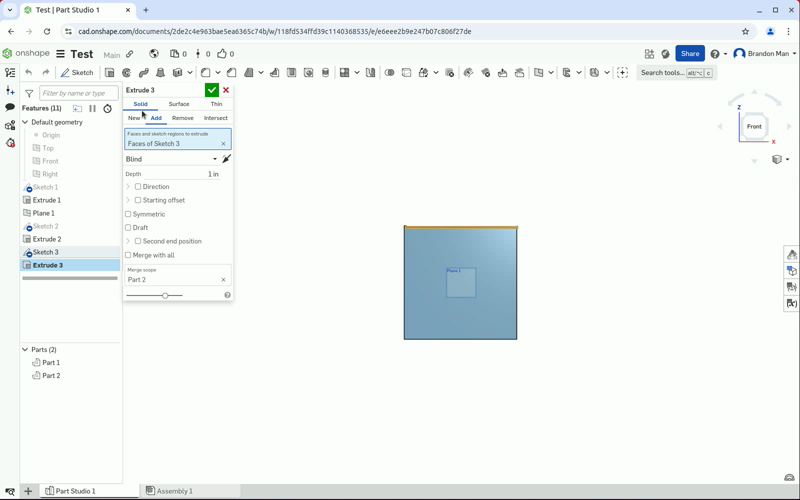
mouse_move(137, 120)
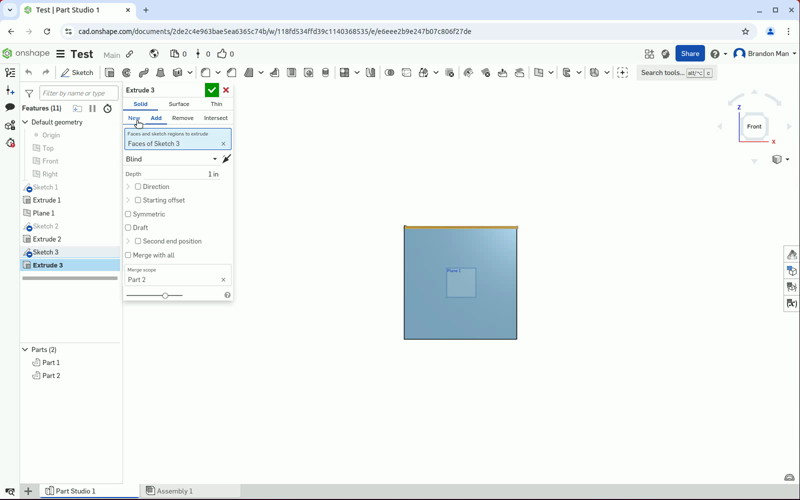
click(137, 120)
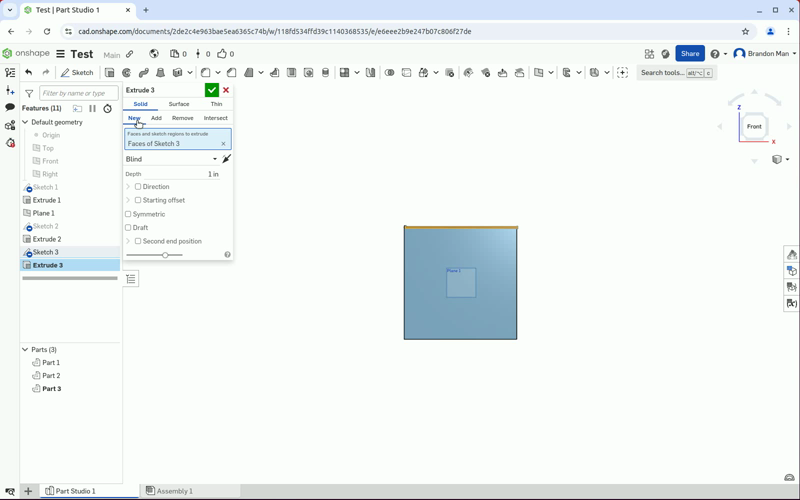
key(tab, 4)
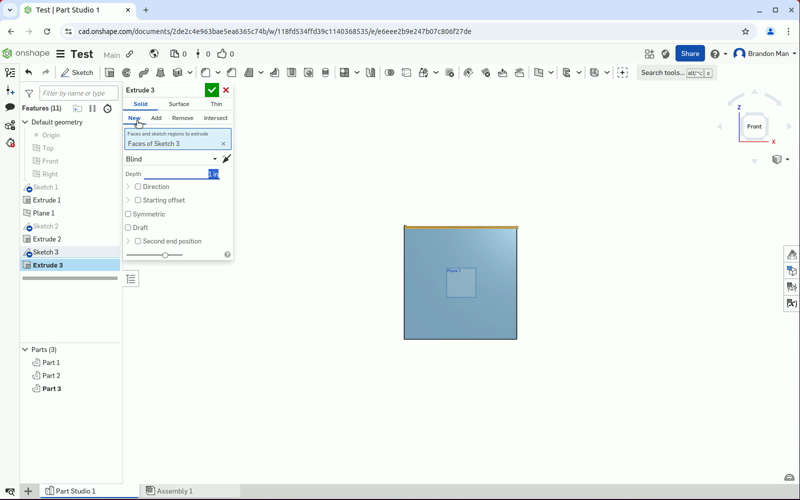
text(22.868)
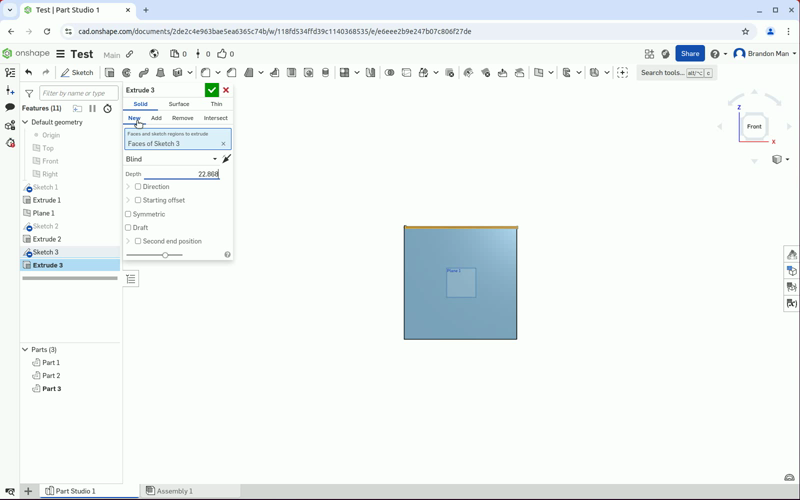
key(enter)
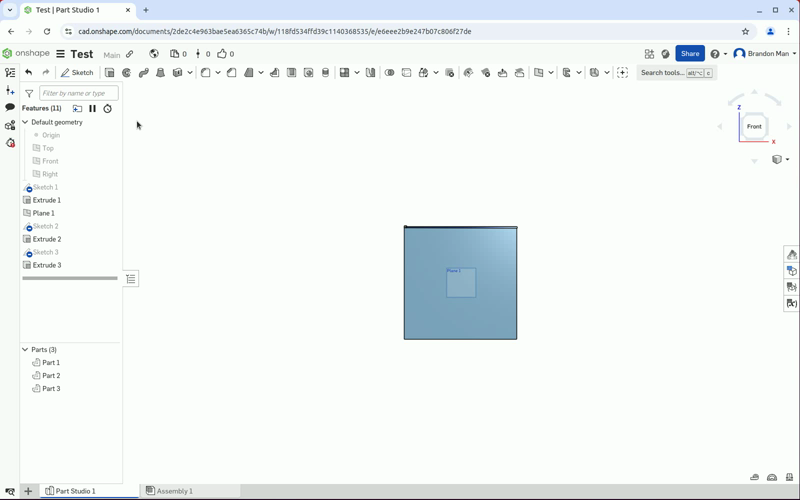
key(shift+h)
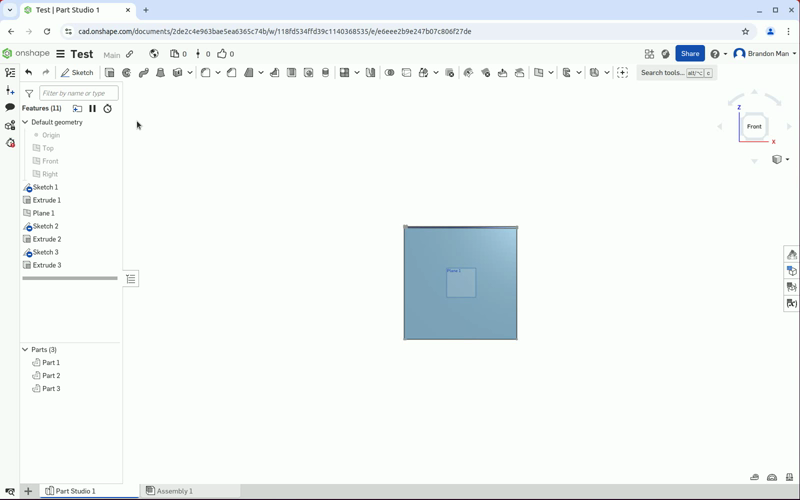
key(shift+h)
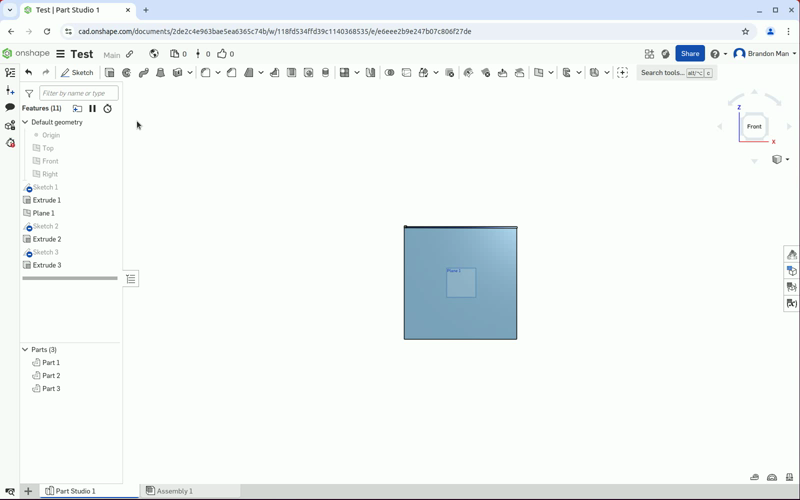
mouse_move(73, 189)
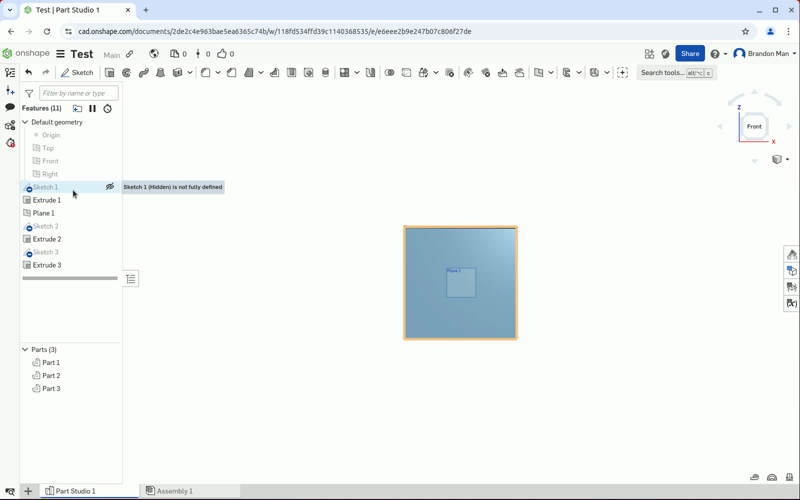
click(73, 189)
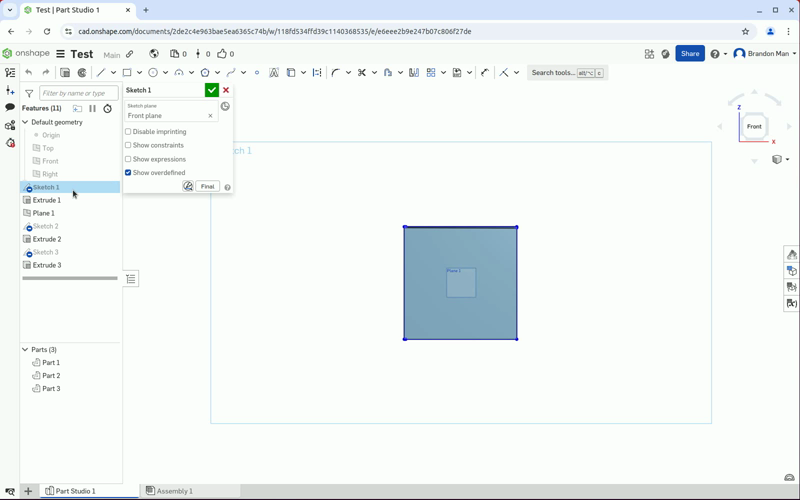
mouse_move(229, 92)
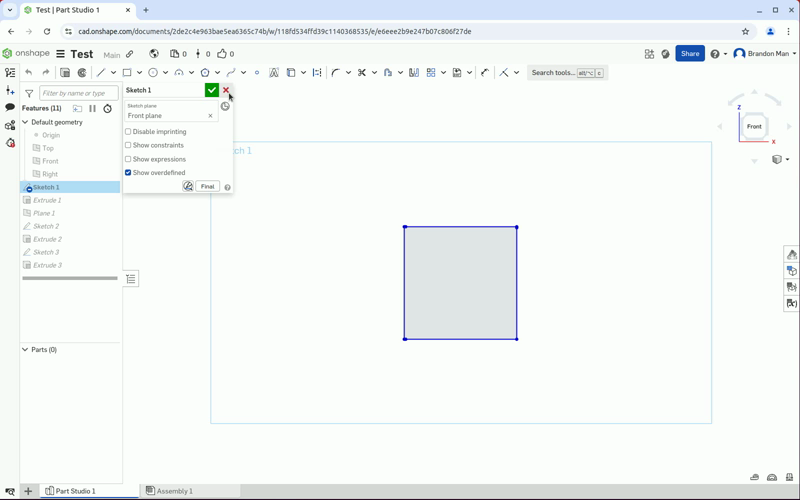
click(229, 92)
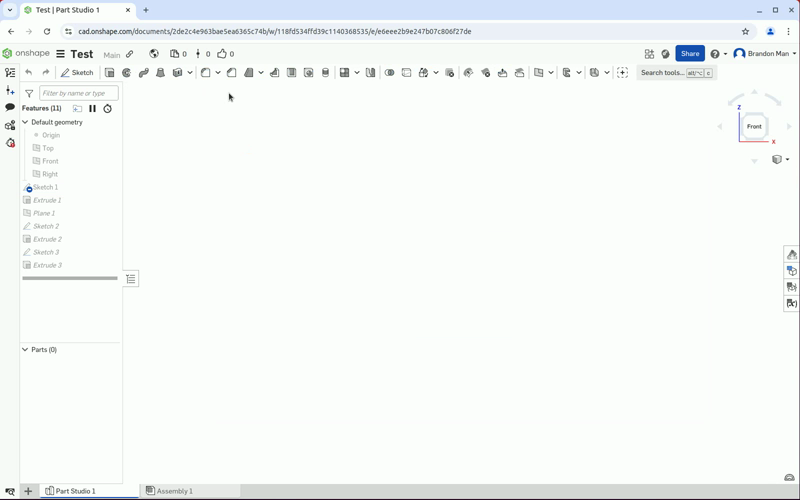
key(shift+s)
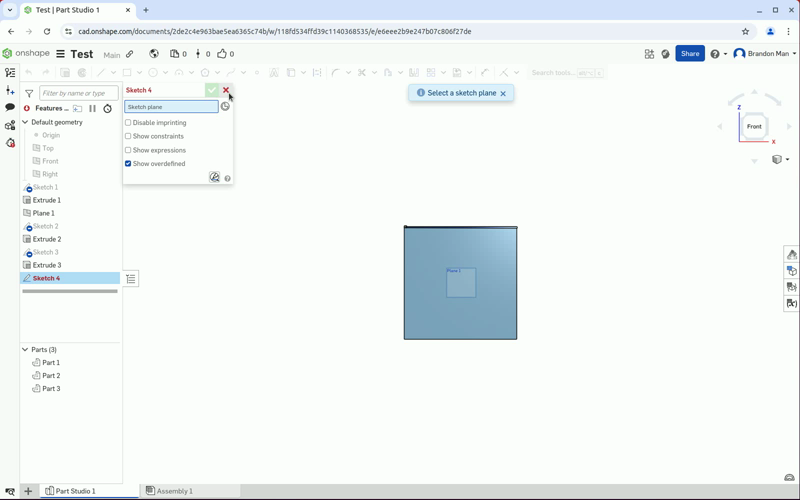
mouse_move(73, 215)
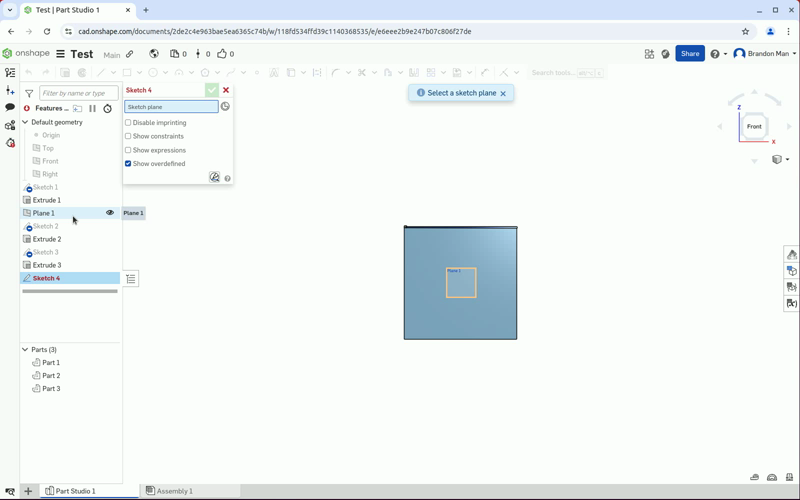
click(73, 215)
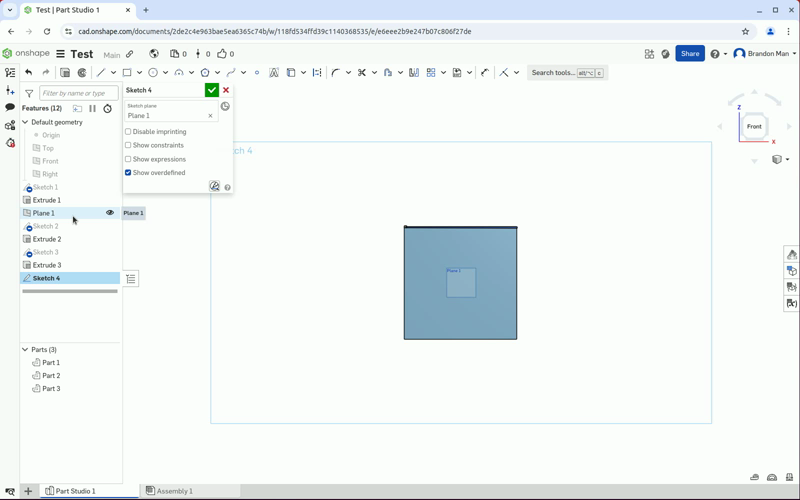
mouse_move(73, 352)
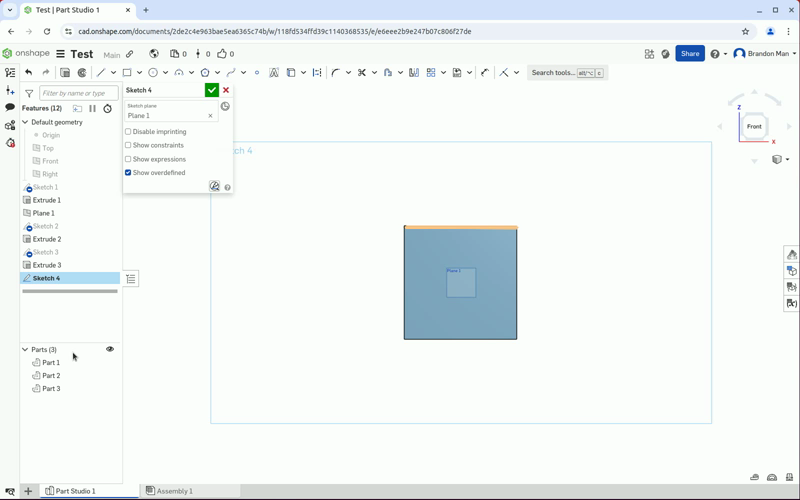
key(y)
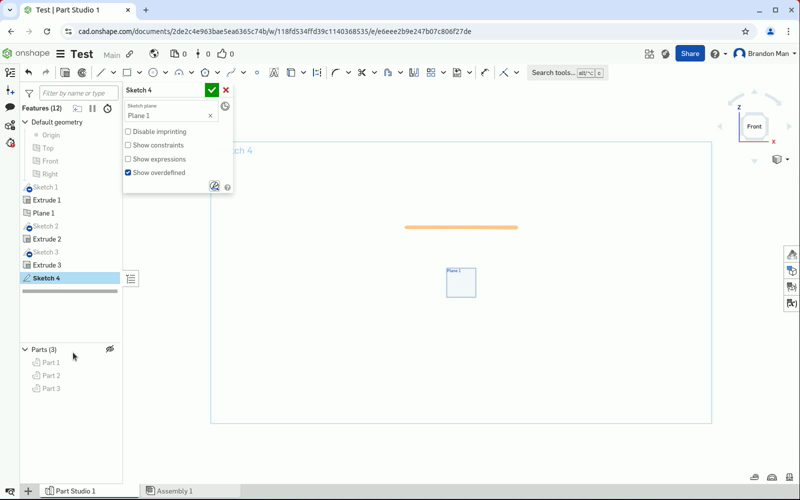
key(l)
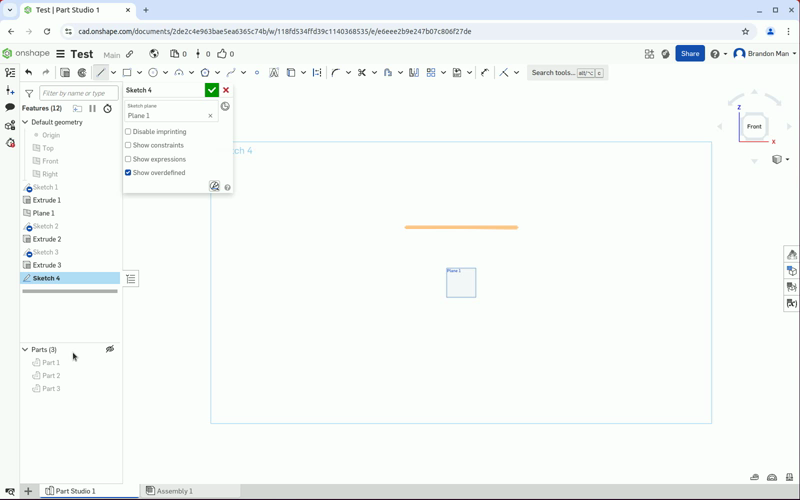
key_down(shift)
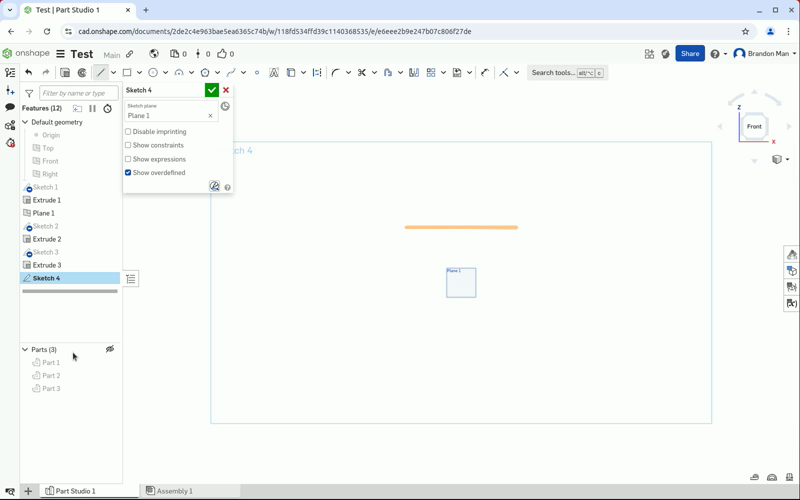
mouse_move(404, 339)
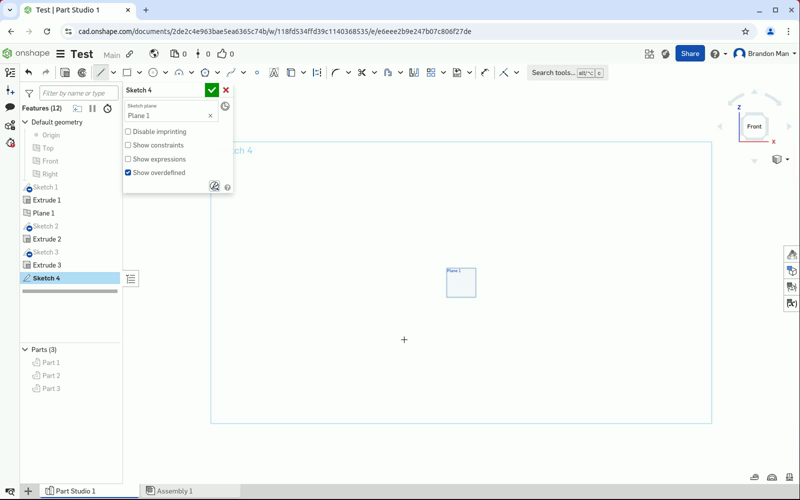
click(404, 339)
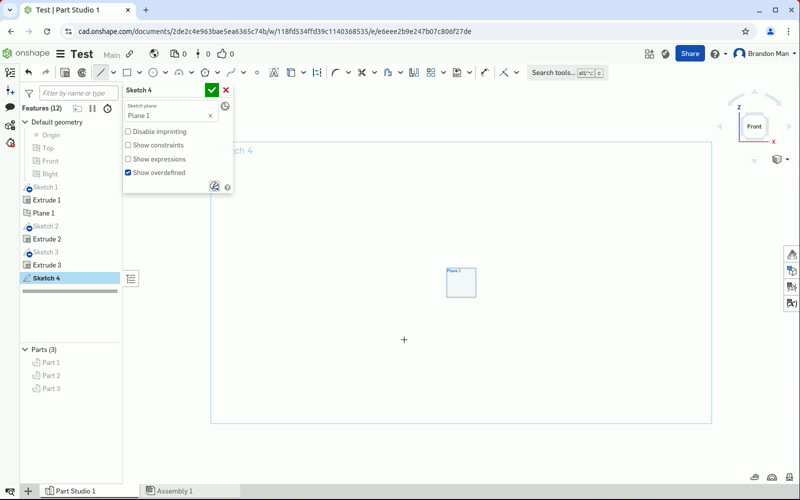
key_up(shift)
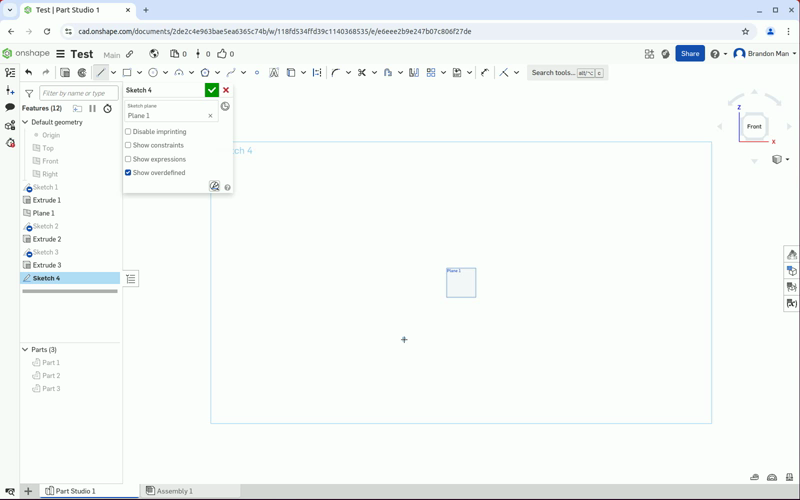
key_down(shift)
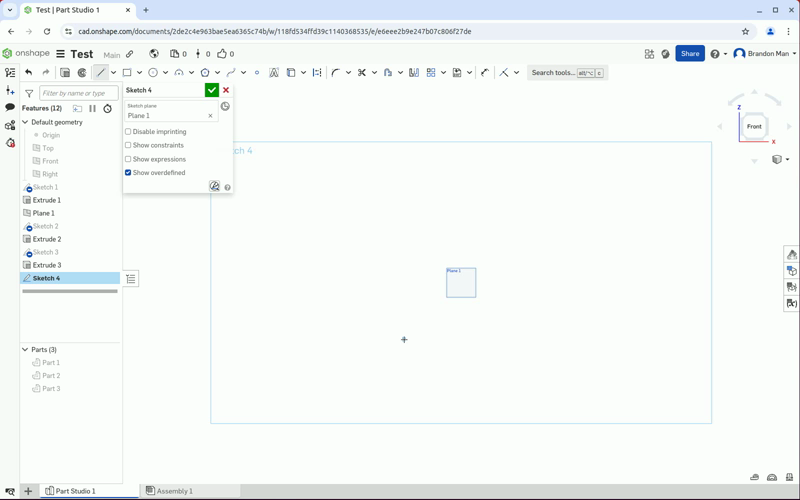
mouse_move(434, 339)
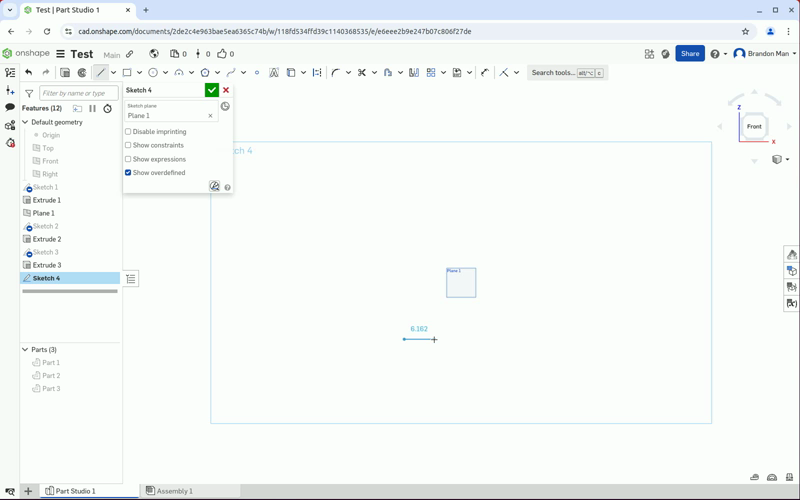
mouse_move(405, 339)
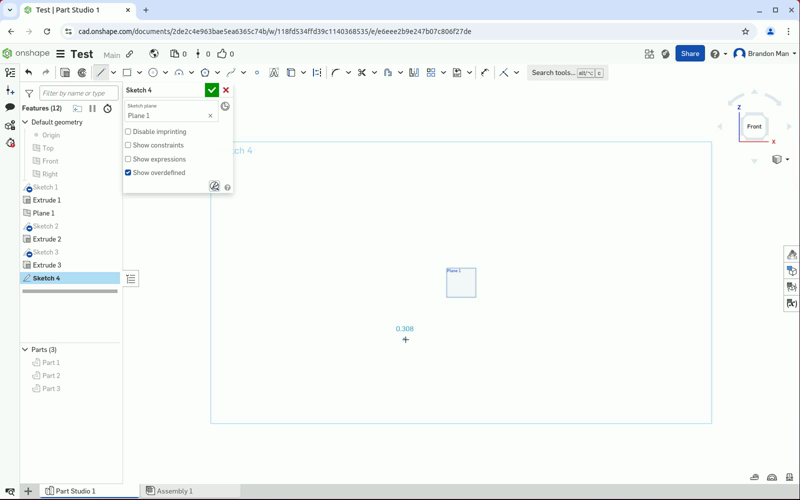
scroll(6)
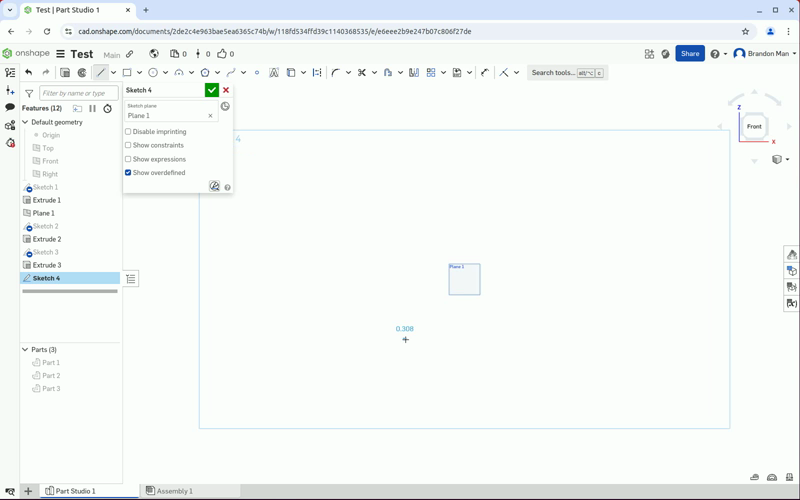
scroll(6)
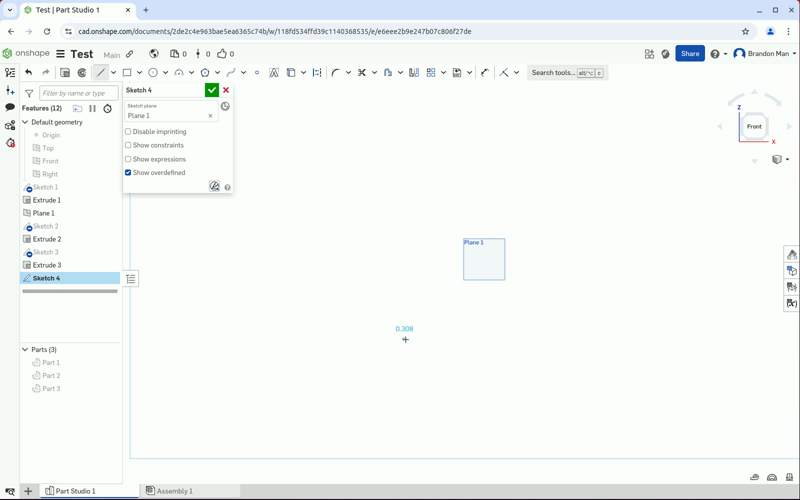
scroll(6)
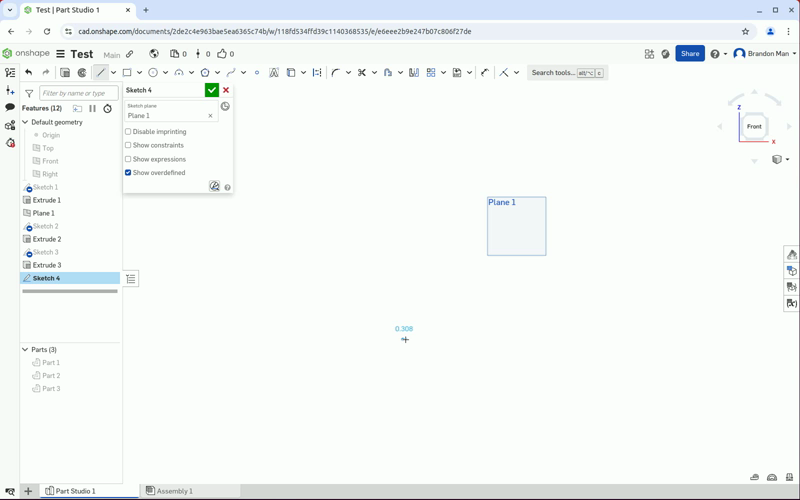
scroll(6)
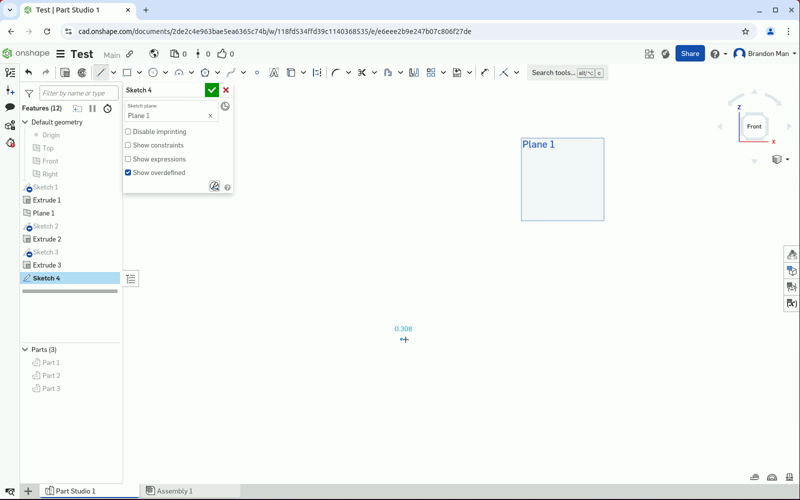
scroll(6)
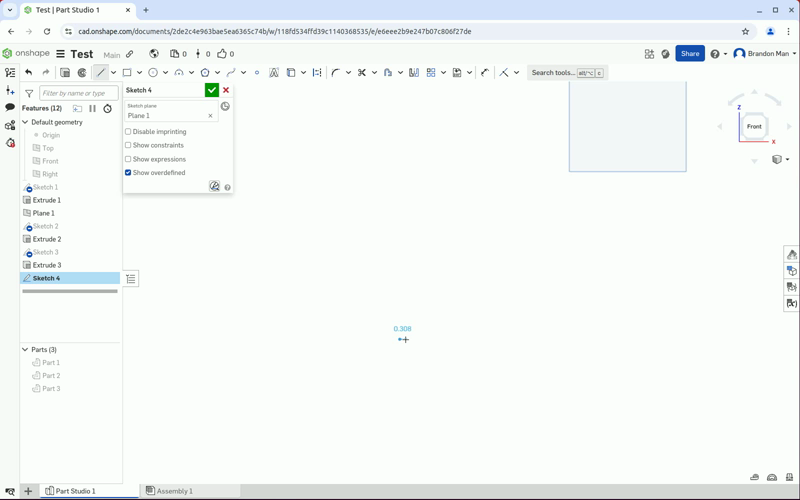
scroll(6)
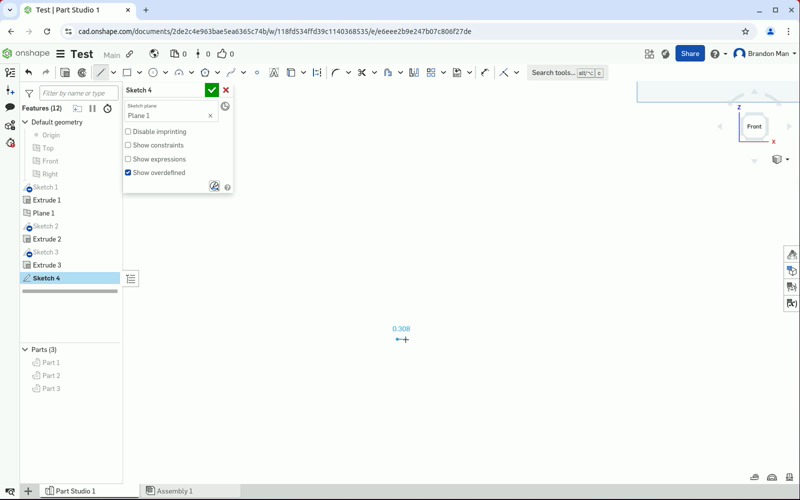
scroll(6)
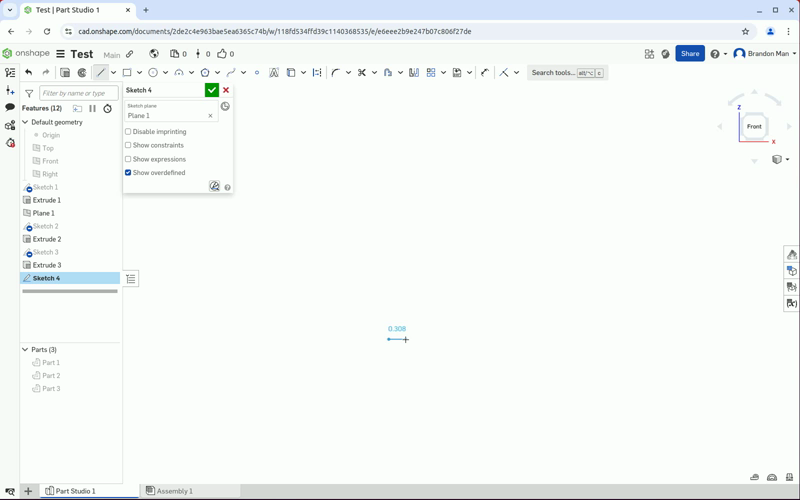
click(405, 339)
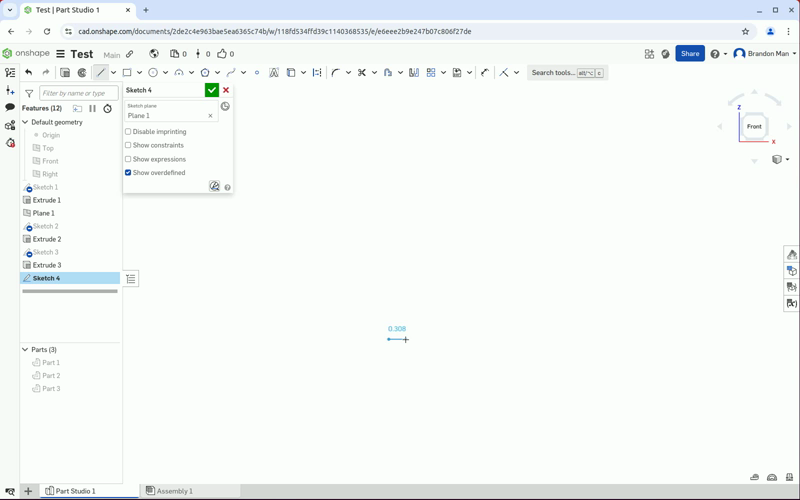
scroll(-6)
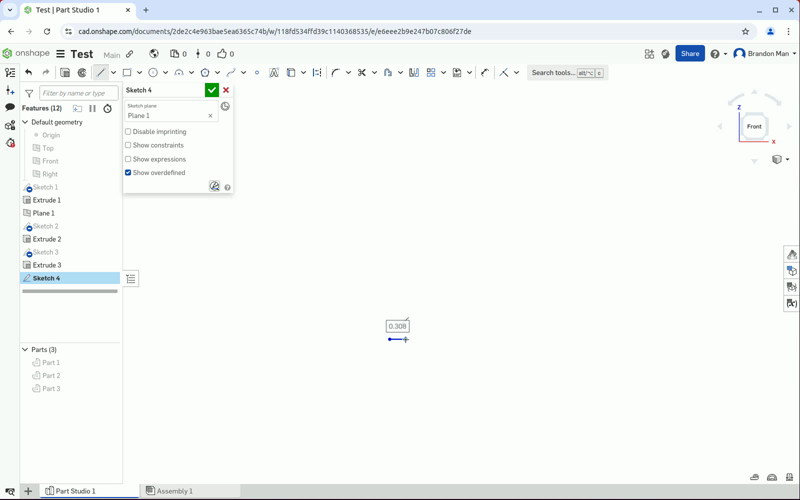
scroll(-6)
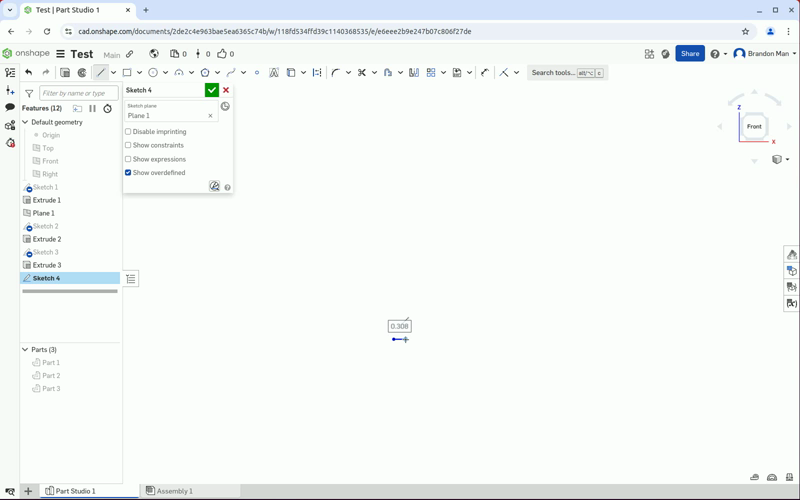
scroll(-6)
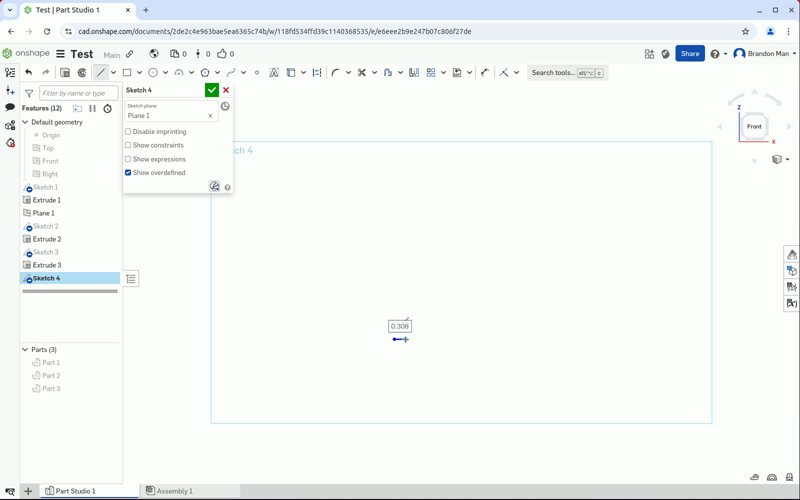
scroll(-6)
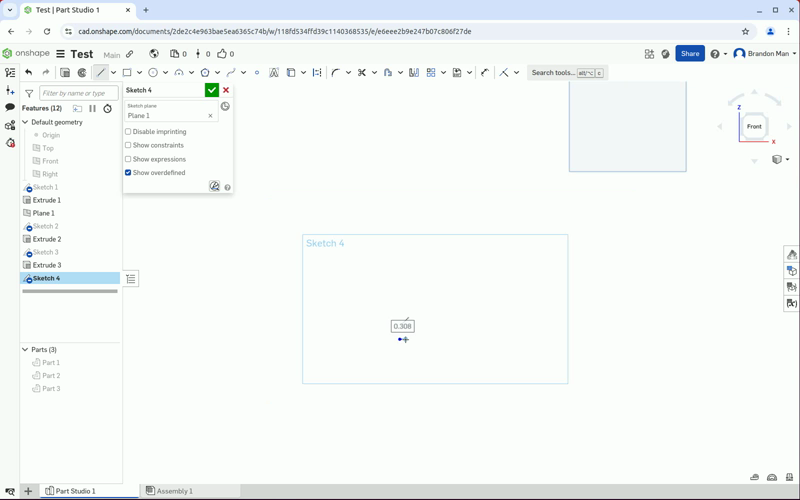
scroll(-6)
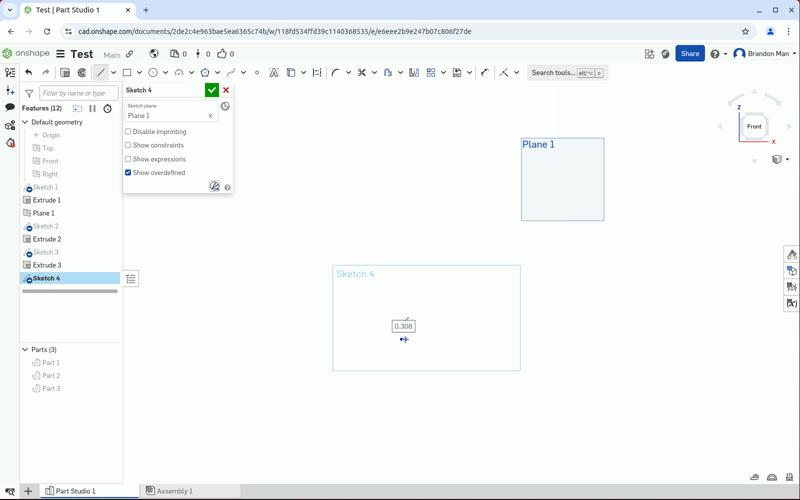
scroll(-6)
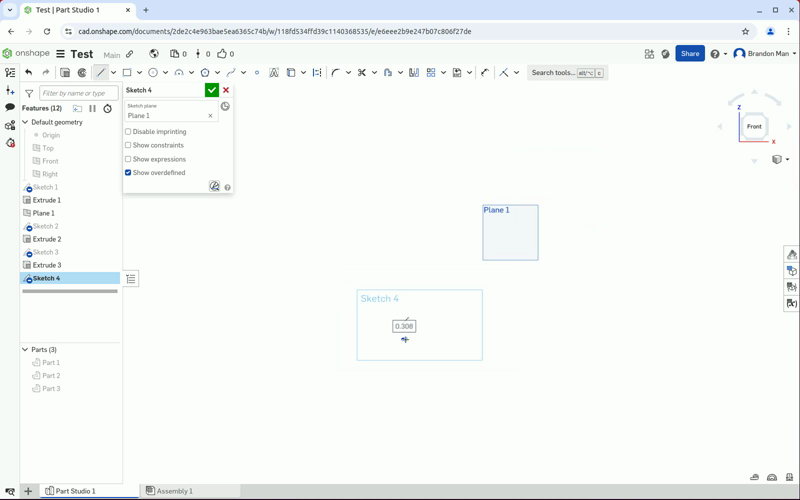
scroll(-6)
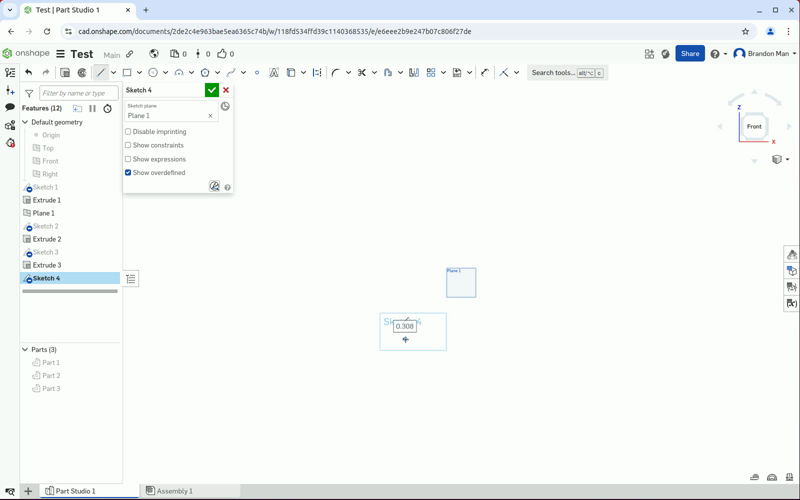
key_up(shift)
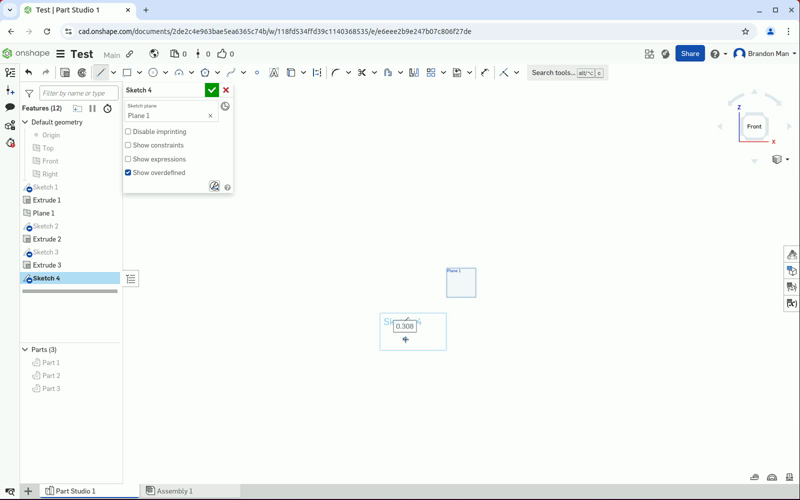
key_down(shift)
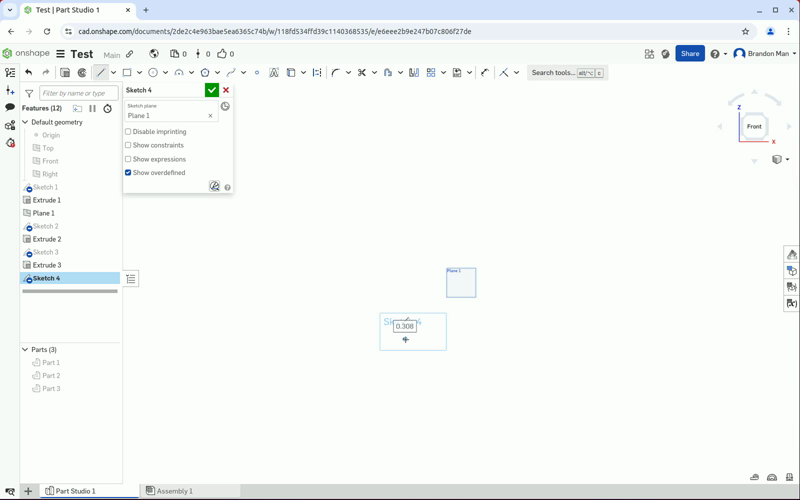
mouse_move(405, 227)
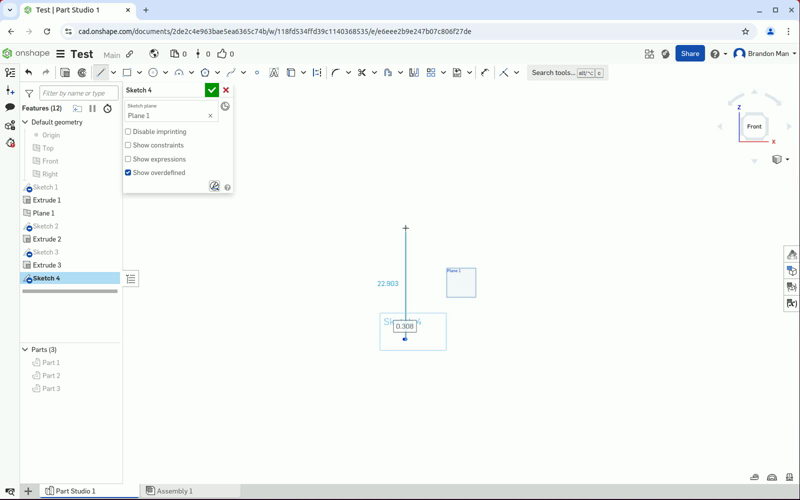
click(405, 227)
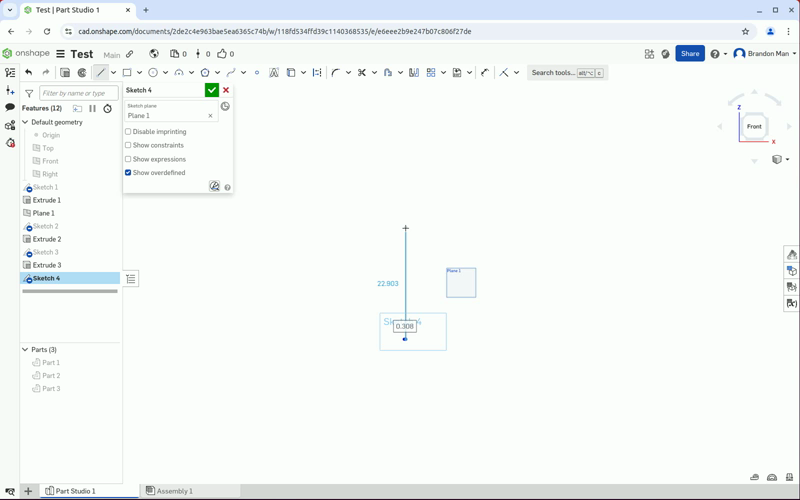
key_up(shift)
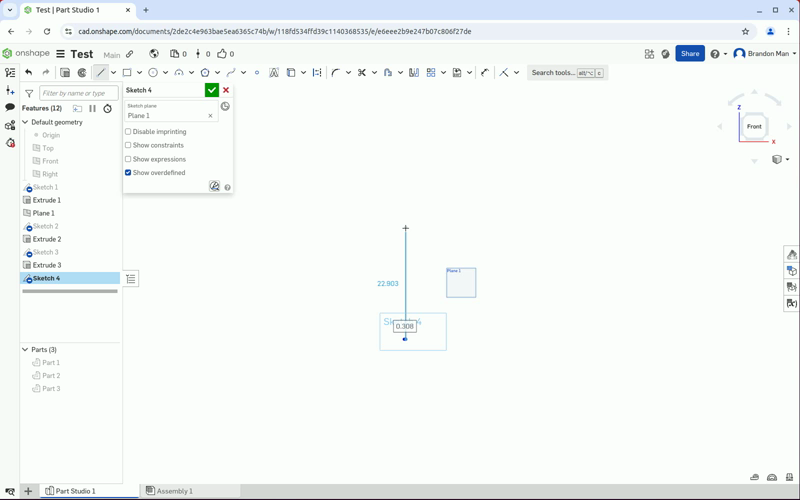
key_down(shift)
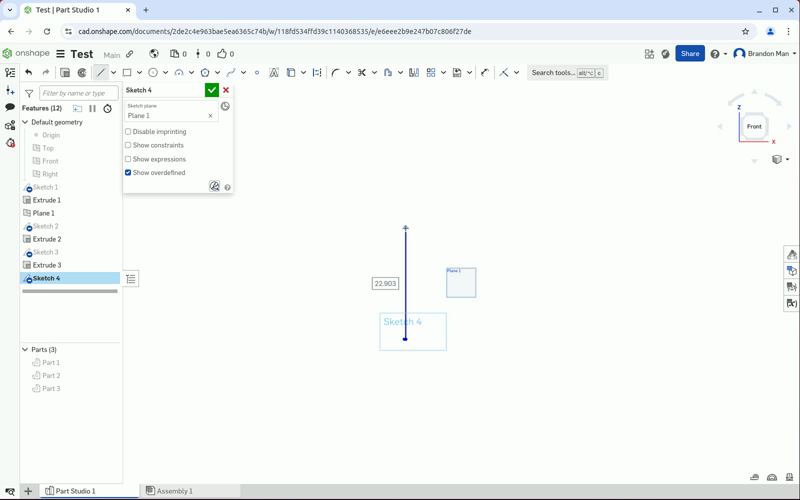
mouse_move(435, 227)
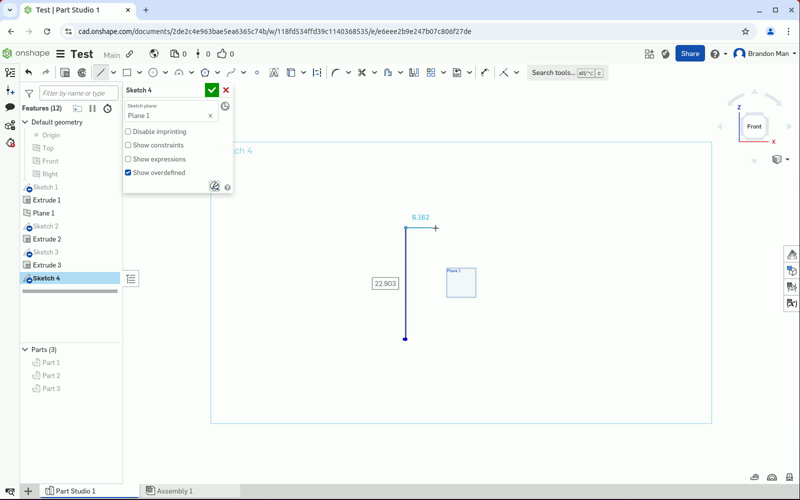
mouse_move(404, 227)
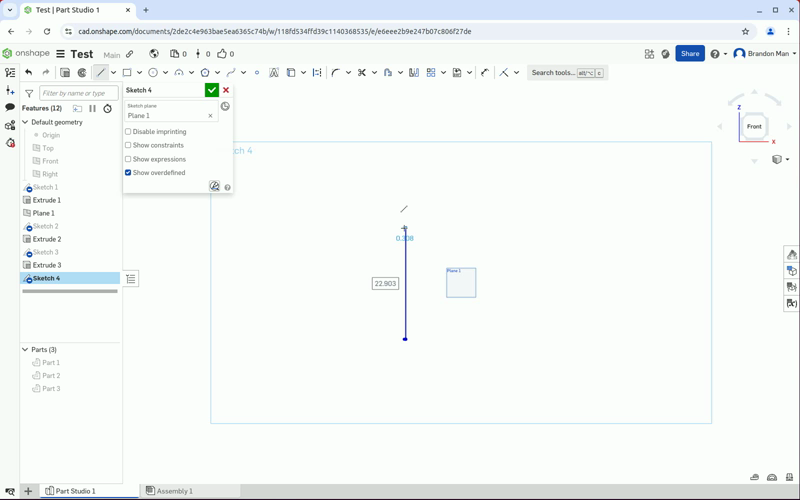
scroll(6)
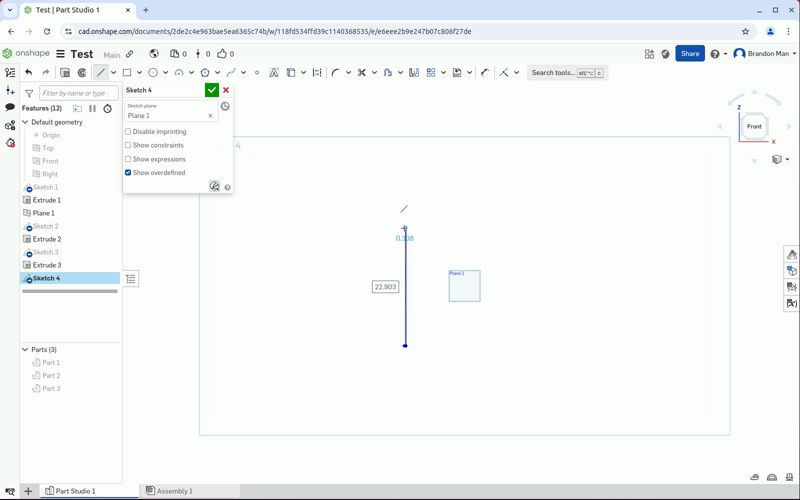
scroll(6)
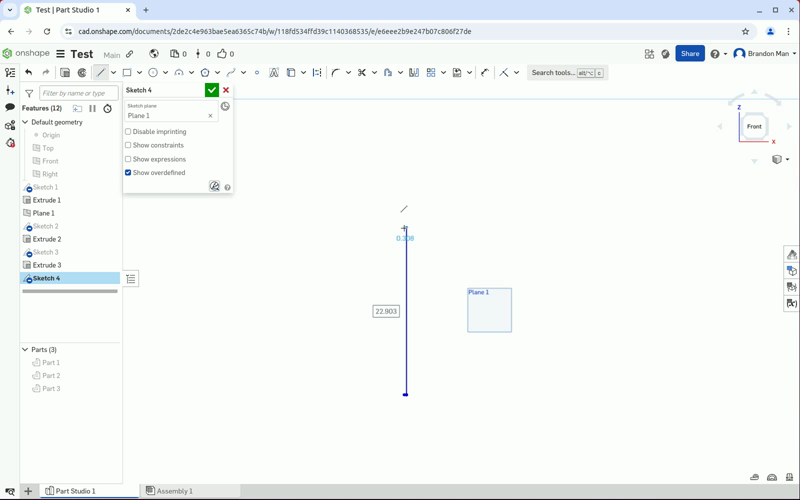
scroll(6)
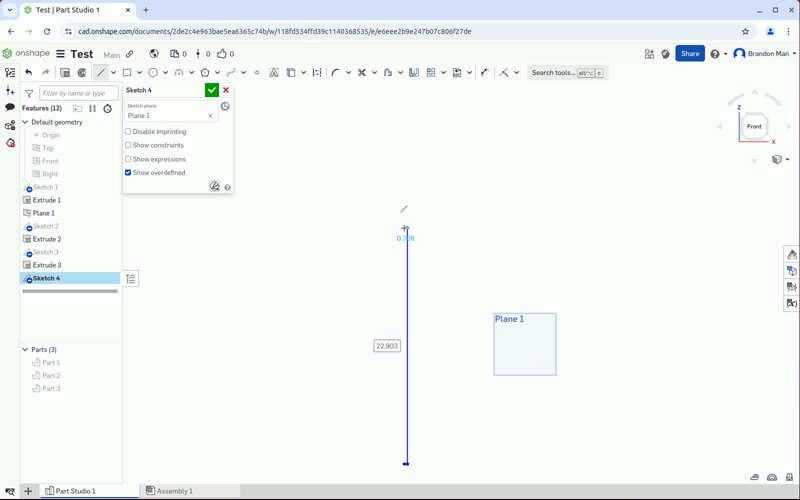
scroll(6)
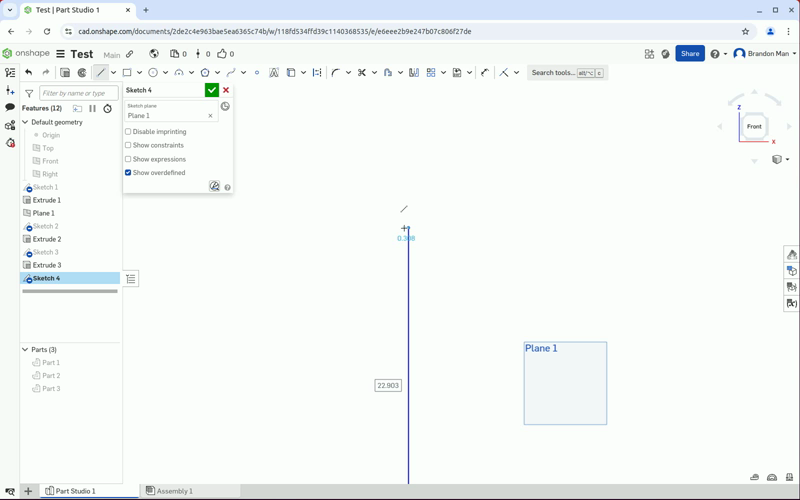
scroll(6)
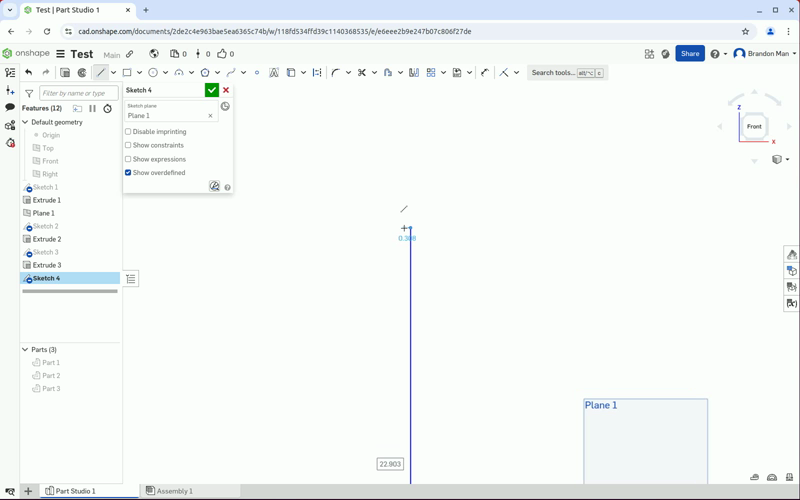
scroll(6)
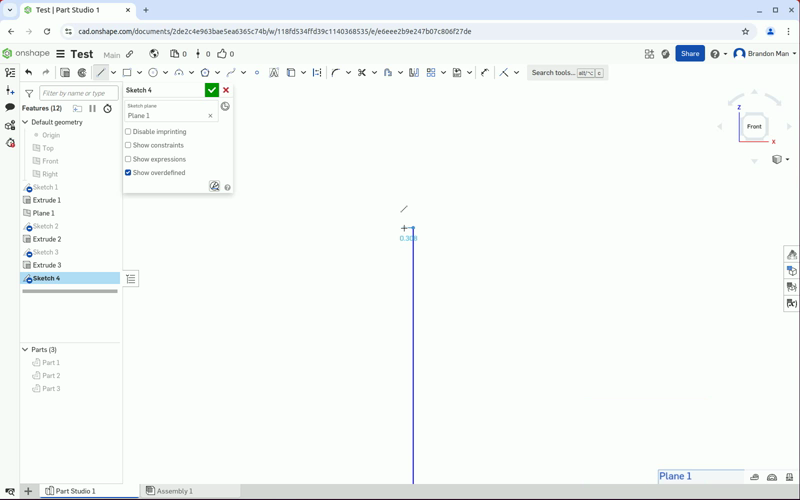
scroll(6)
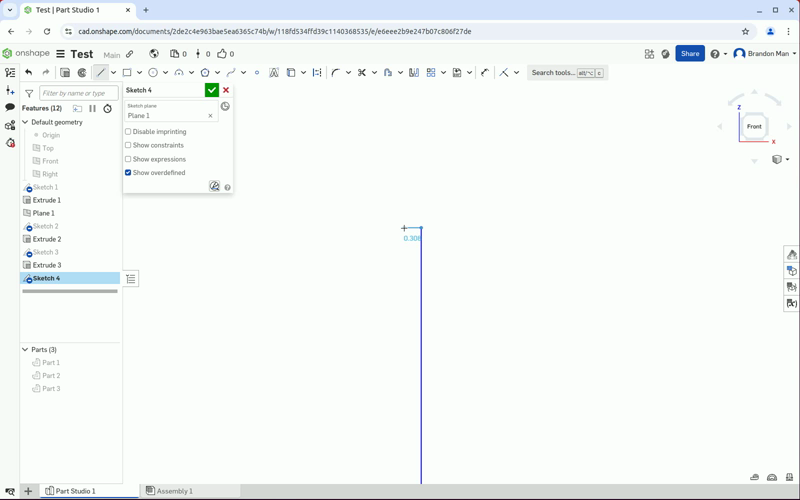
click(404, 227)
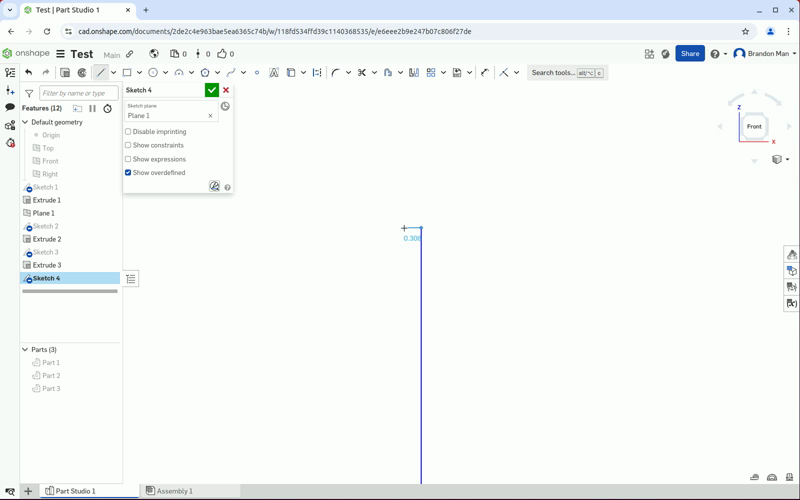
scroll(-6)
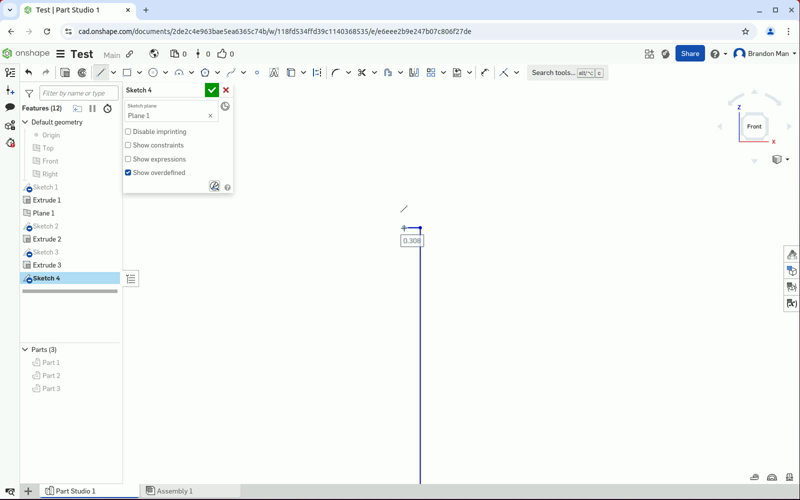
scroll(-6)
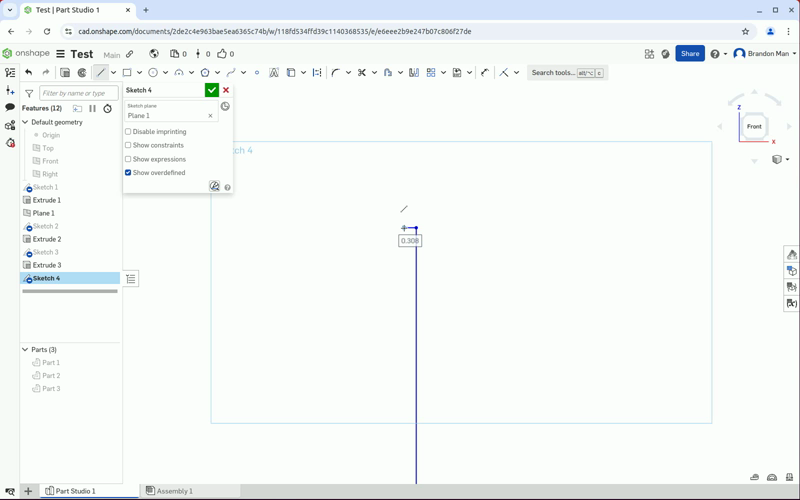
scroll(-6)
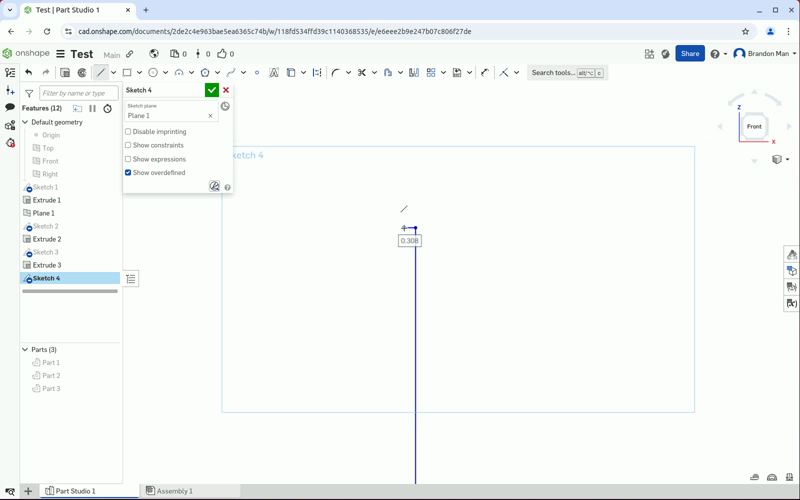
scroll(-6)
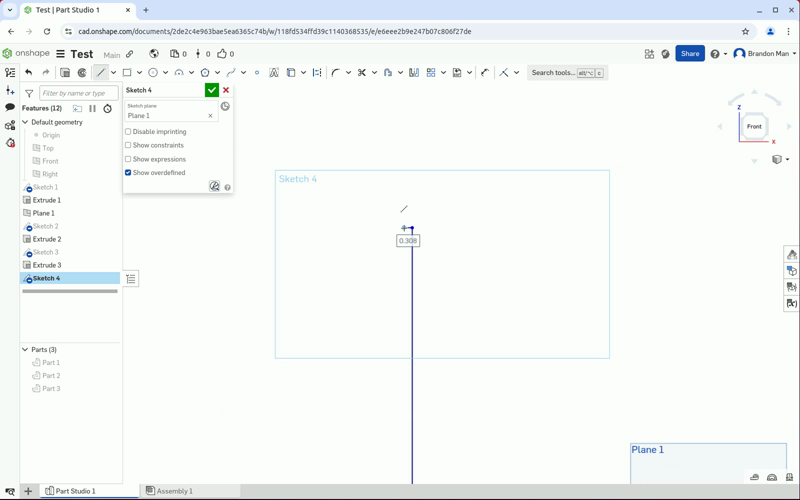
scroll(-6)
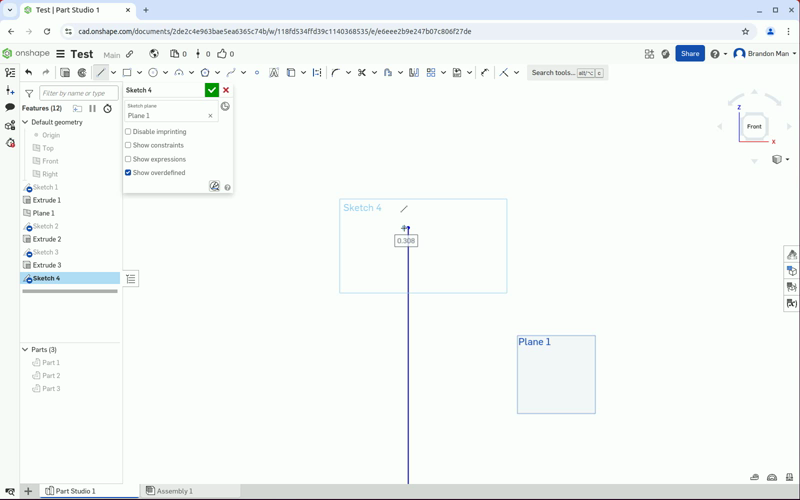
scroll(-6)
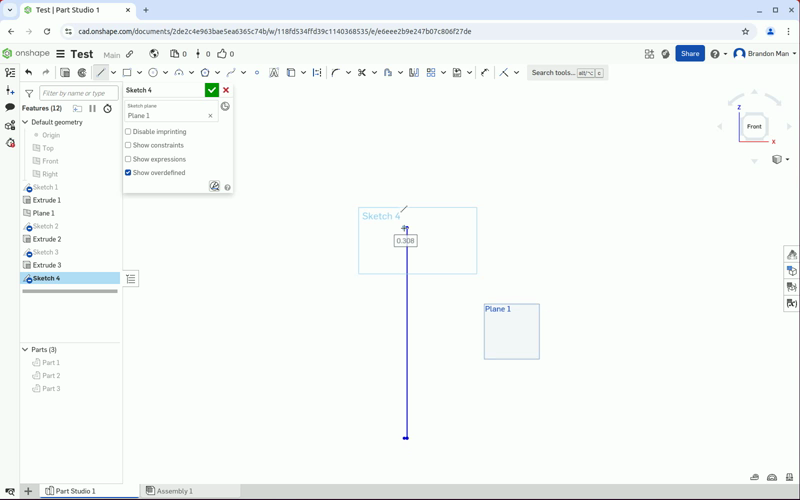
scroll(-6)
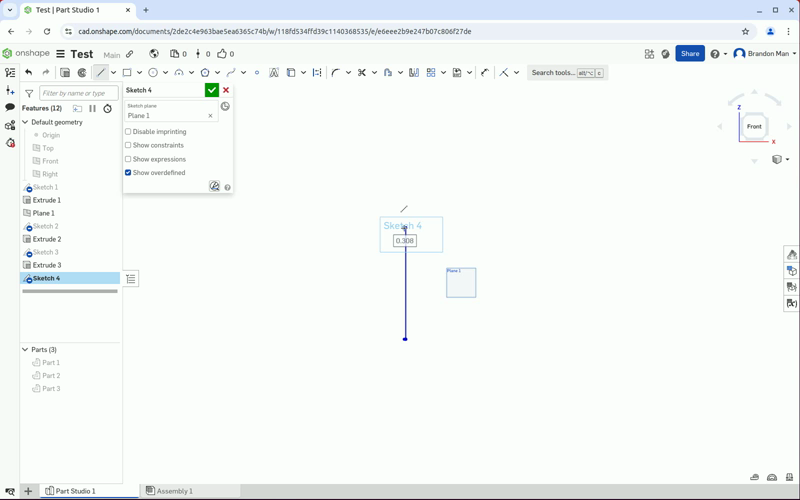
key_up(shift)
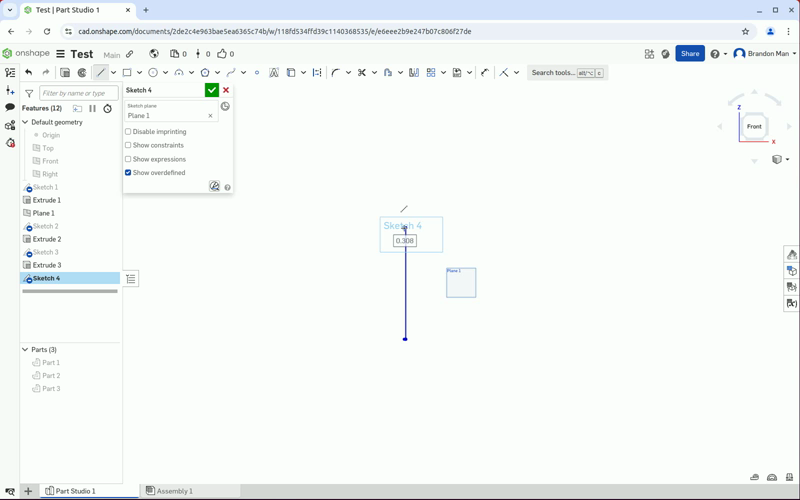
key_down(shift)
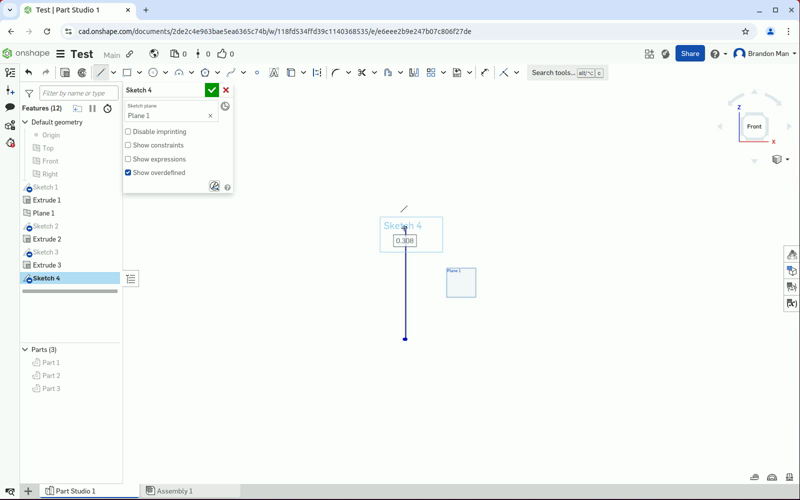
mouse_move(404, 339)
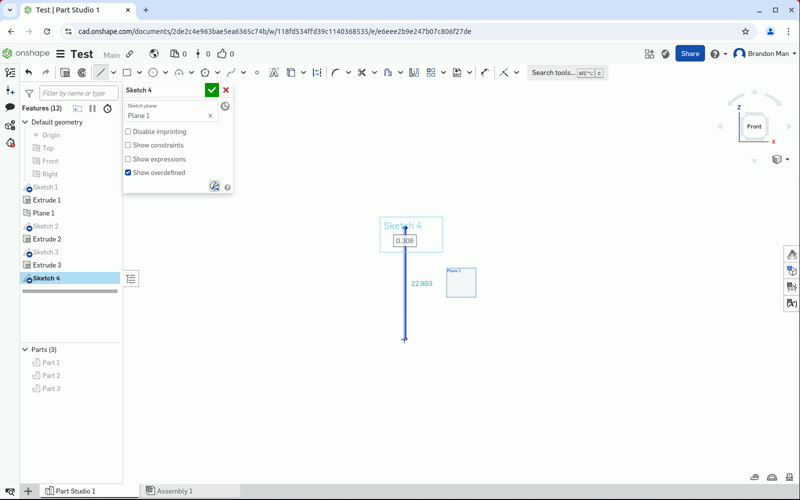
scroll(6)
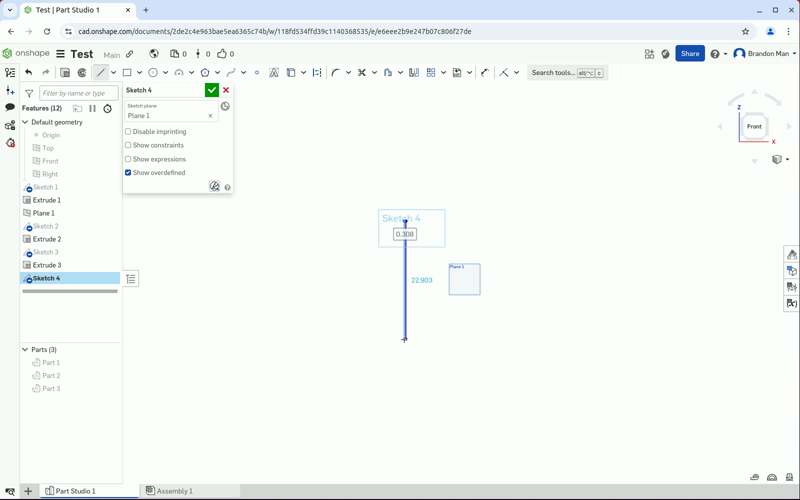
scroll(6)
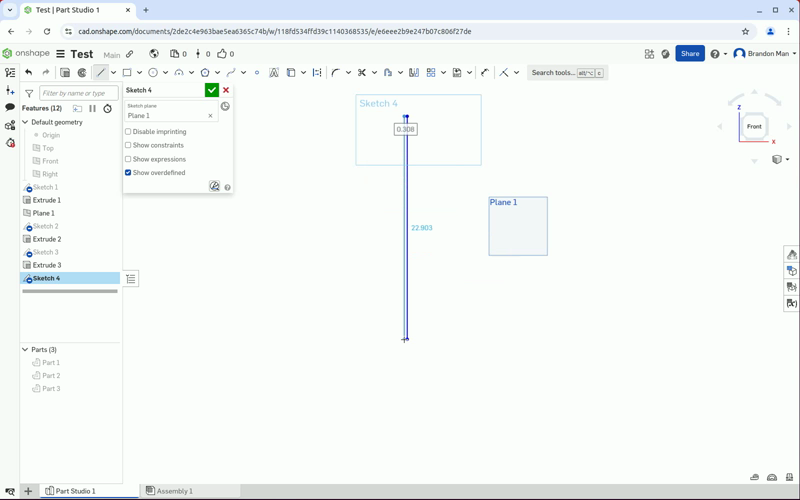
scroll(6)
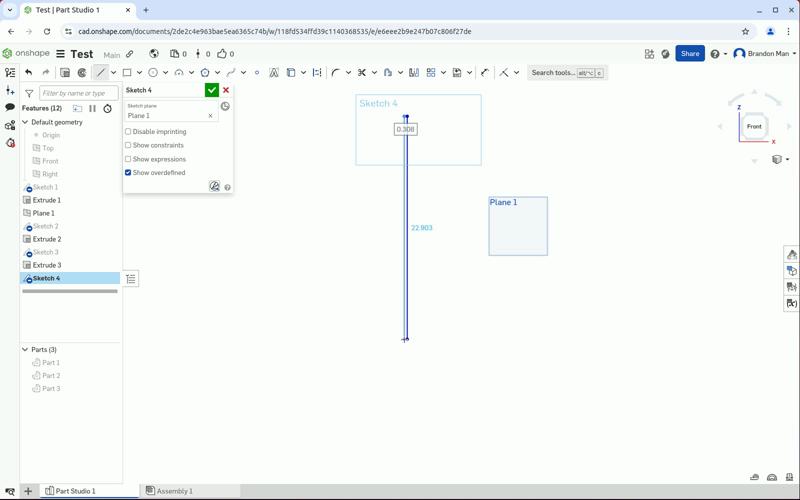
scroll(6)
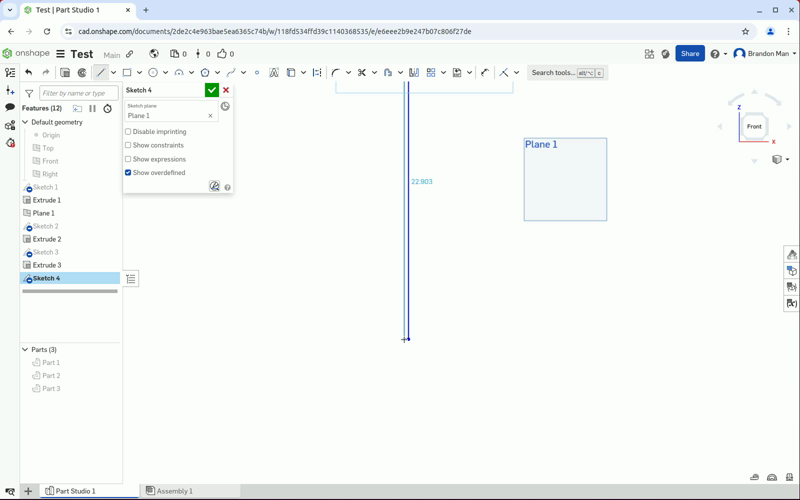
scroll(6)
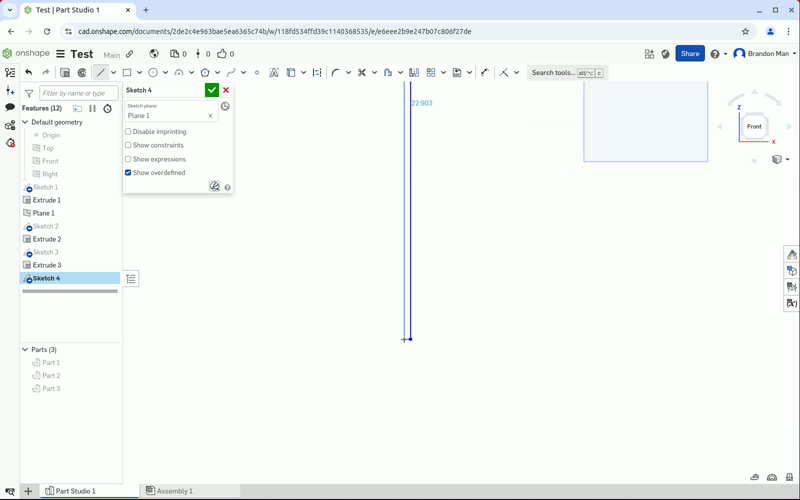
scroll(6)
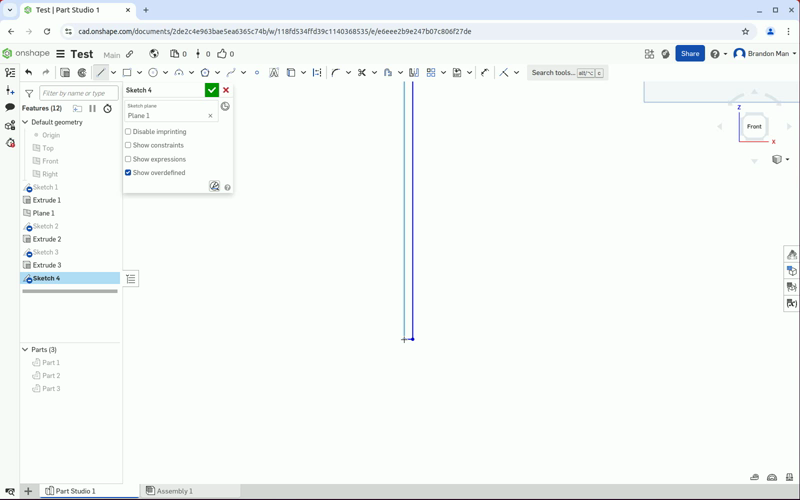
scroll(6)
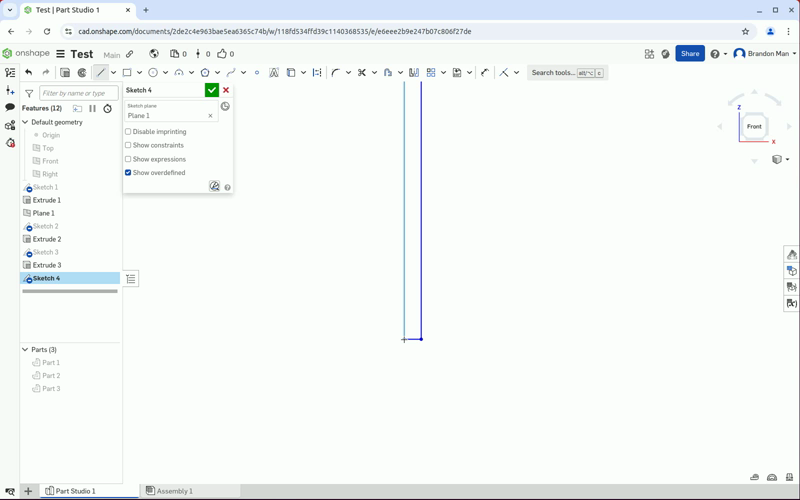
key_up(shift)
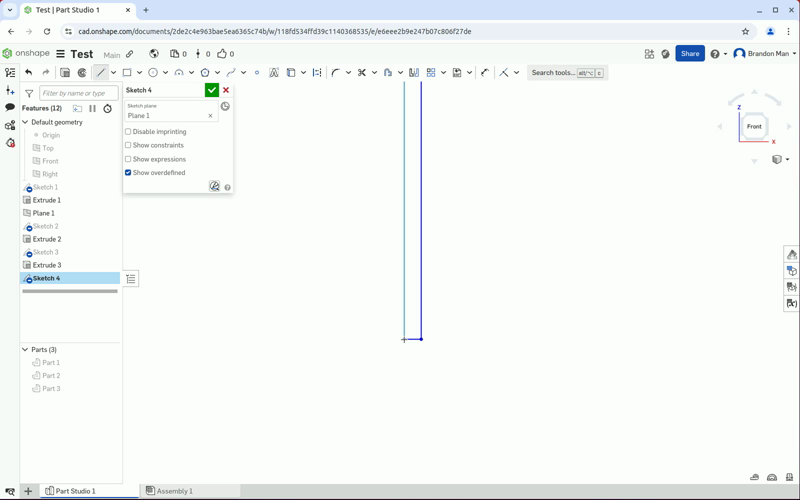
click(404, 339)
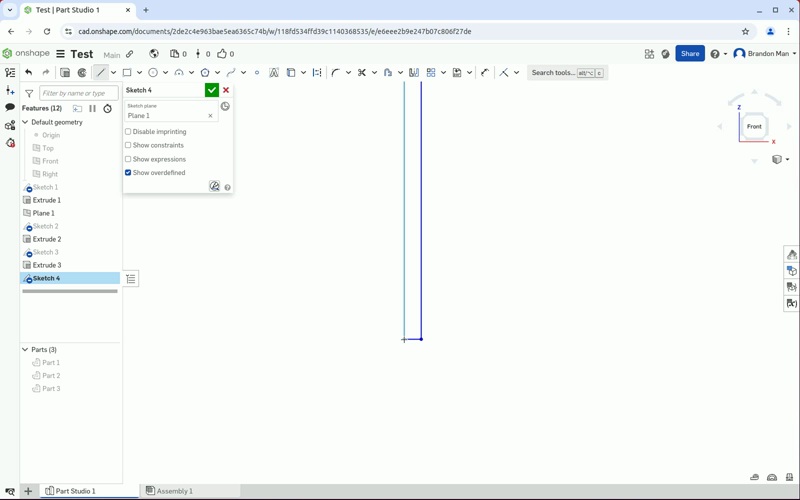
scroll(-6)
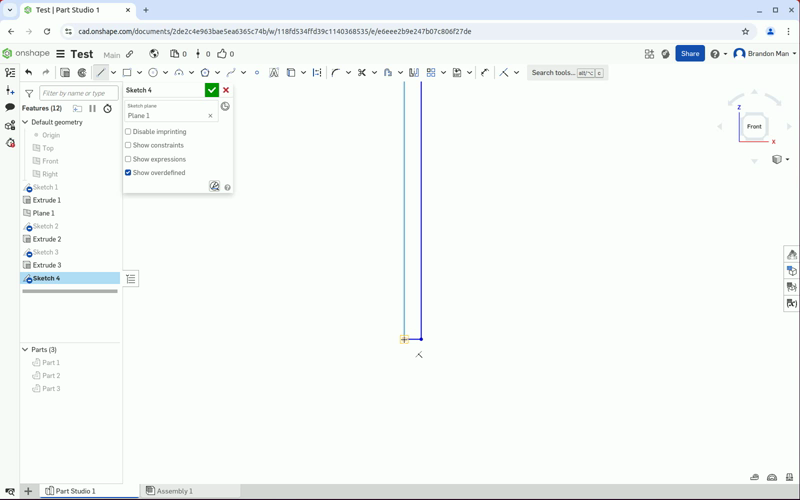
scroll(-6)
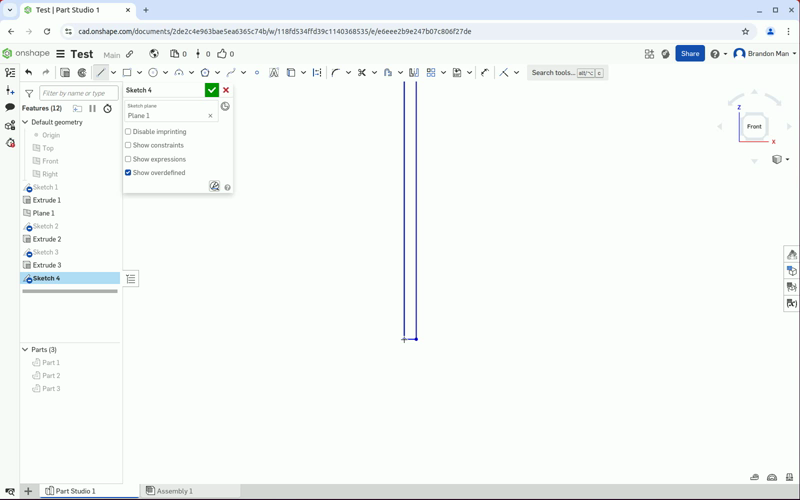
scroll(-6)
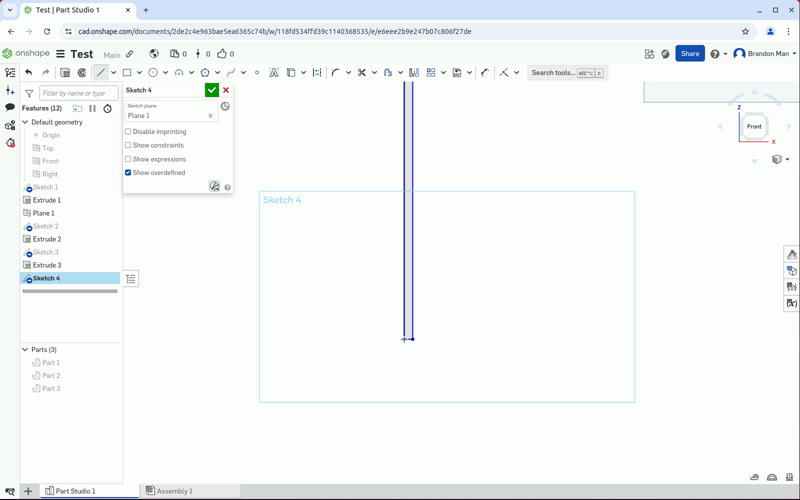
scroll(-6)
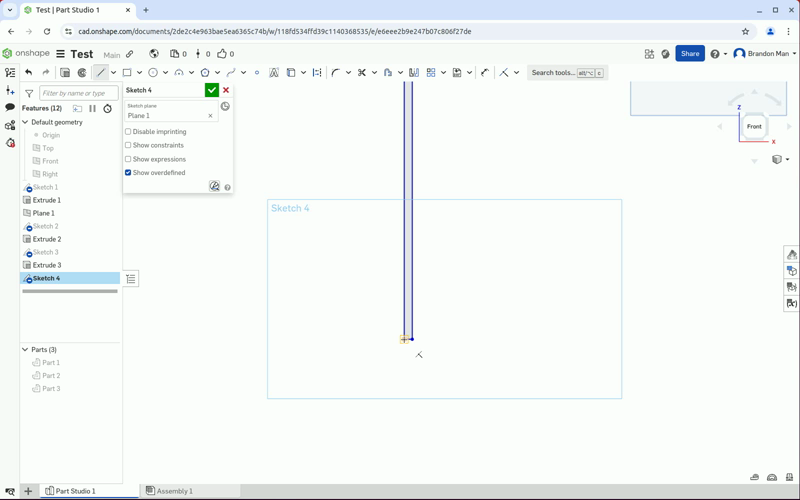
scroll(-6)
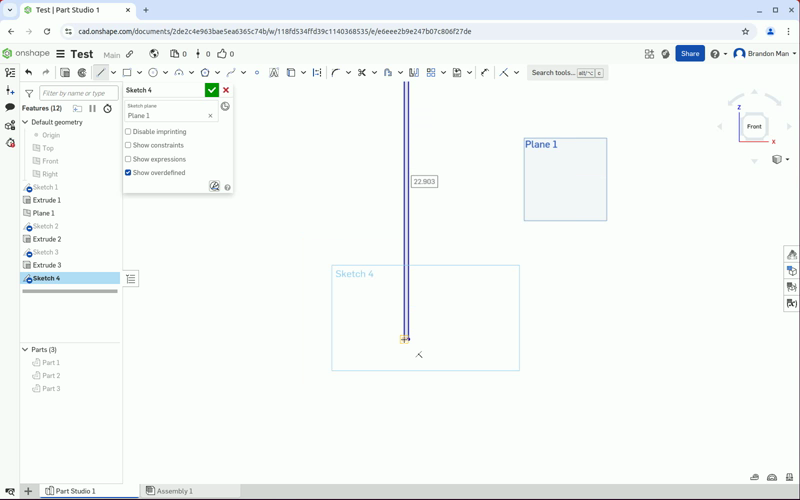
scroll(-6)
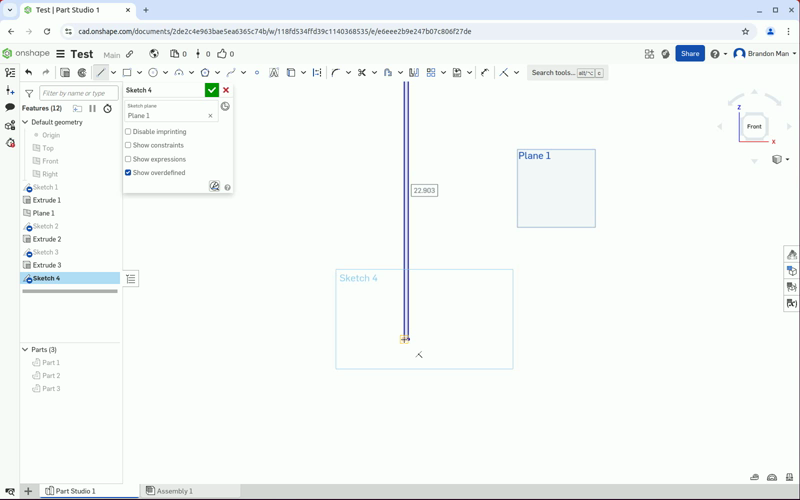
scroll(-6)
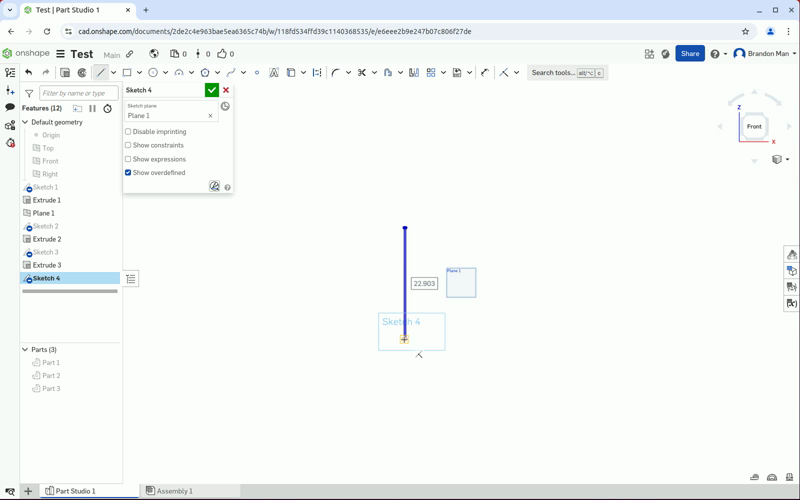
key(esc)
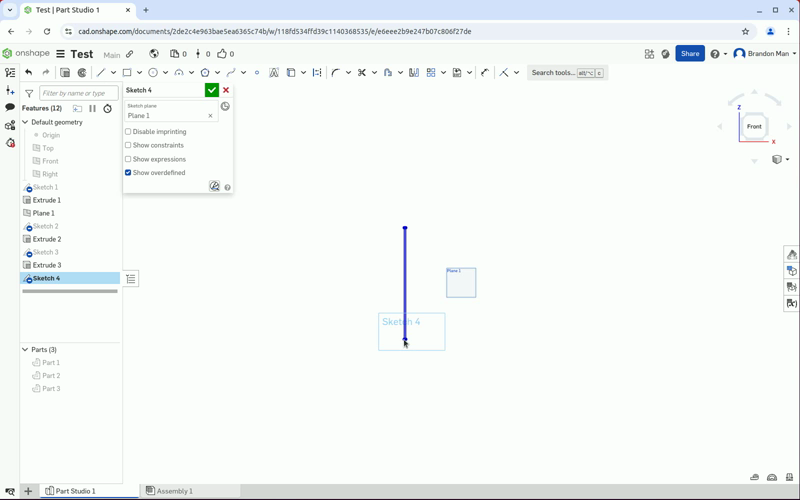
mouse_move(405, 258)
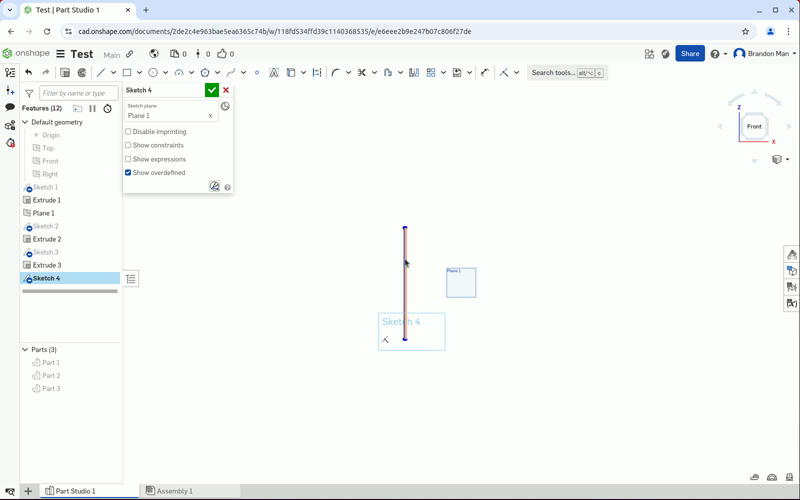
scroll(6)
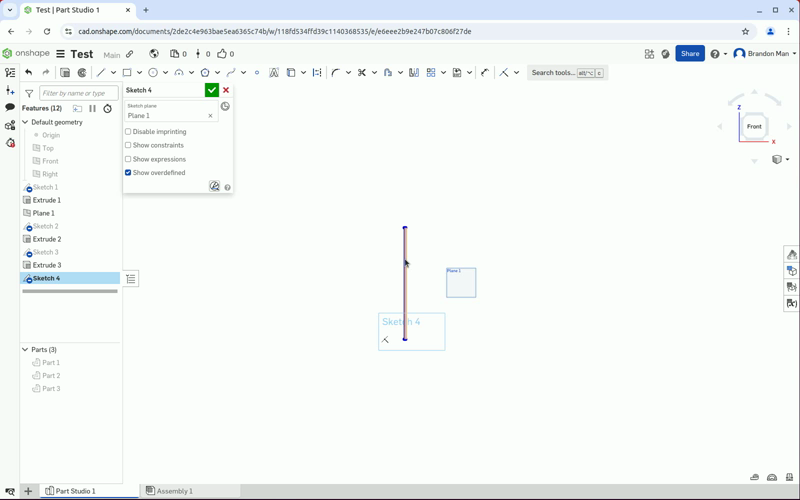
scroll(6)
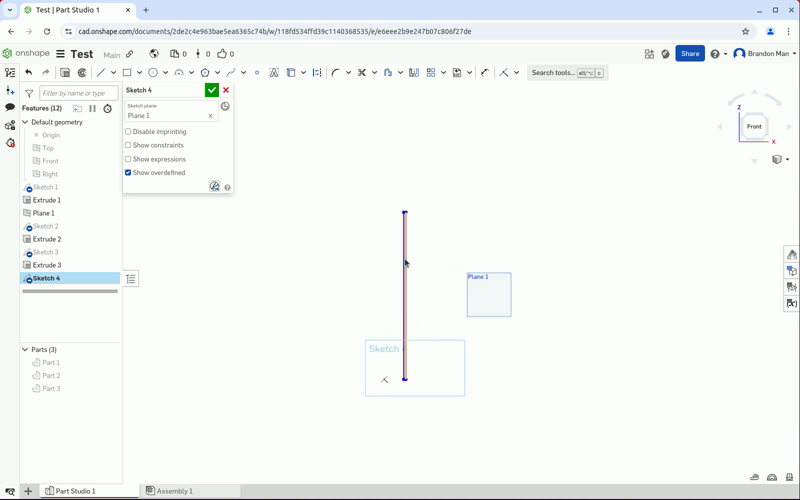
scroll(6)
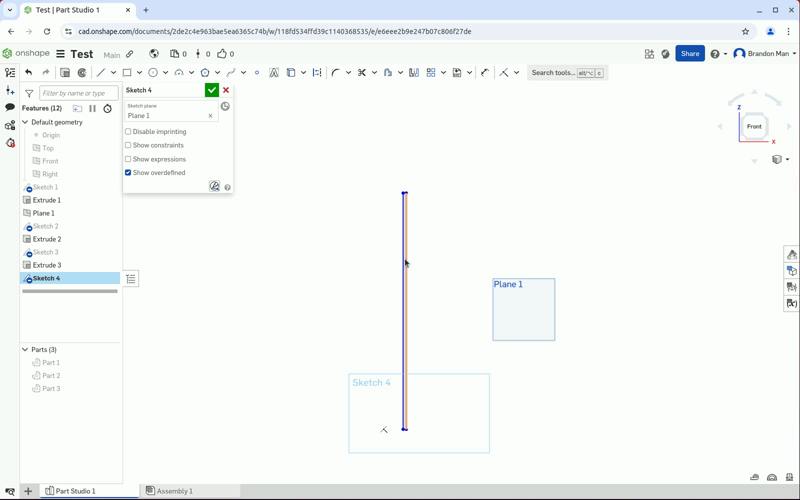
scroll(6)
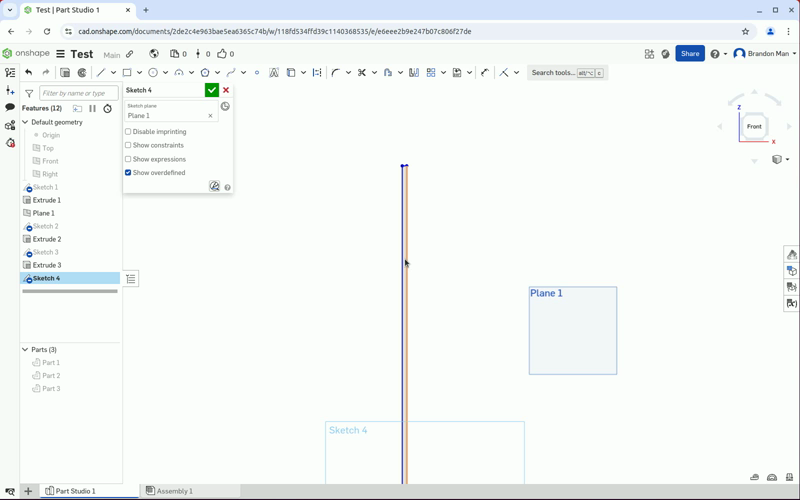
scroll(6)
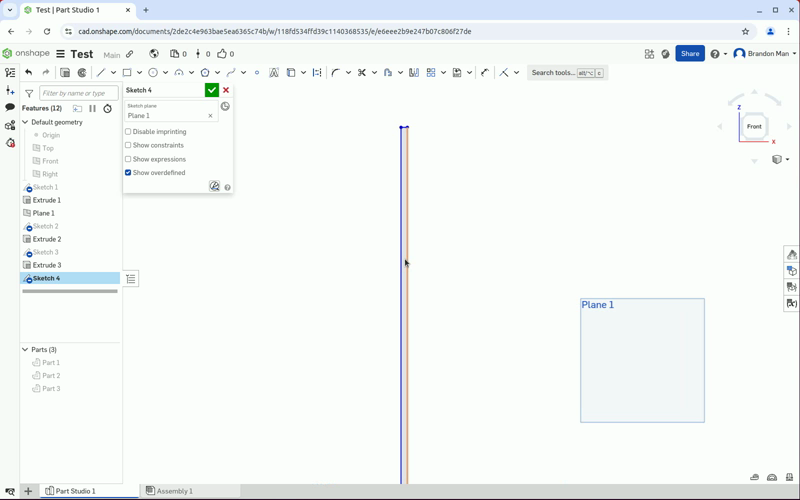
scroll(6)
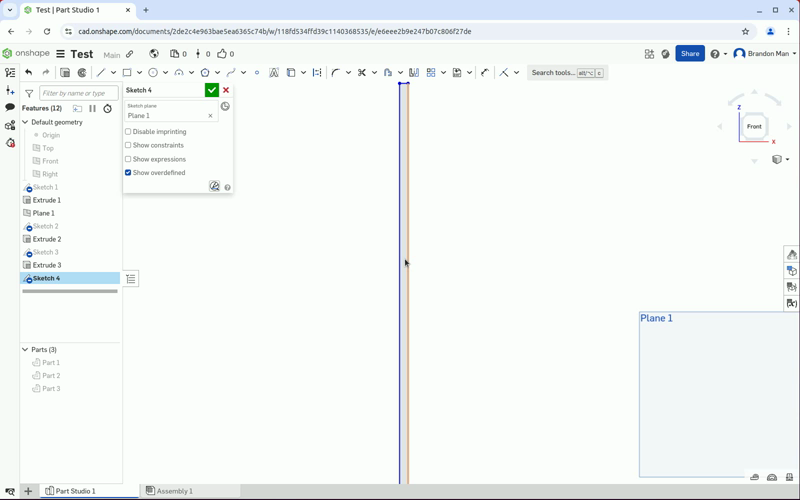
scroll(6)
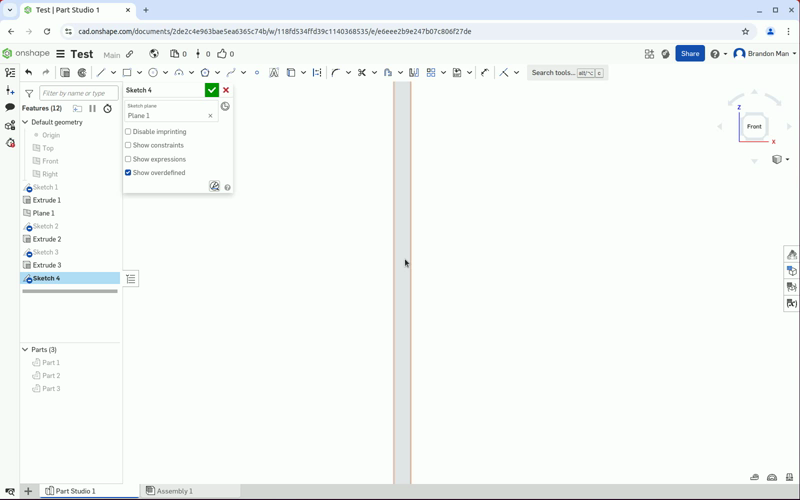
click(405, 258)
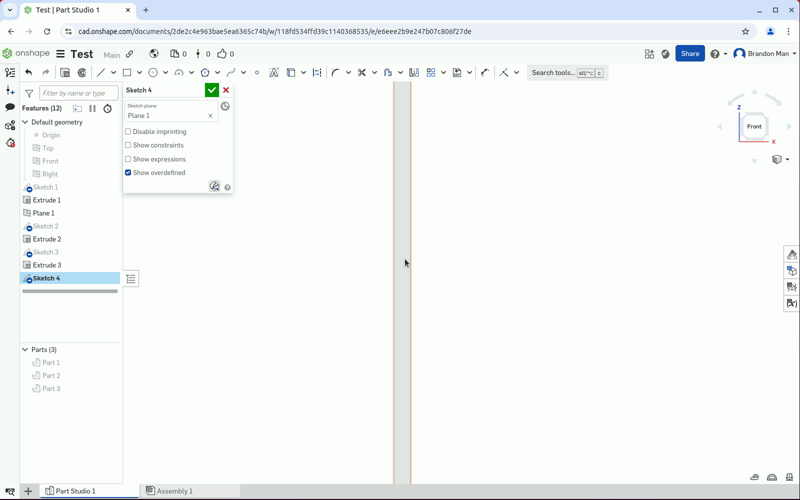
scroll(-6)
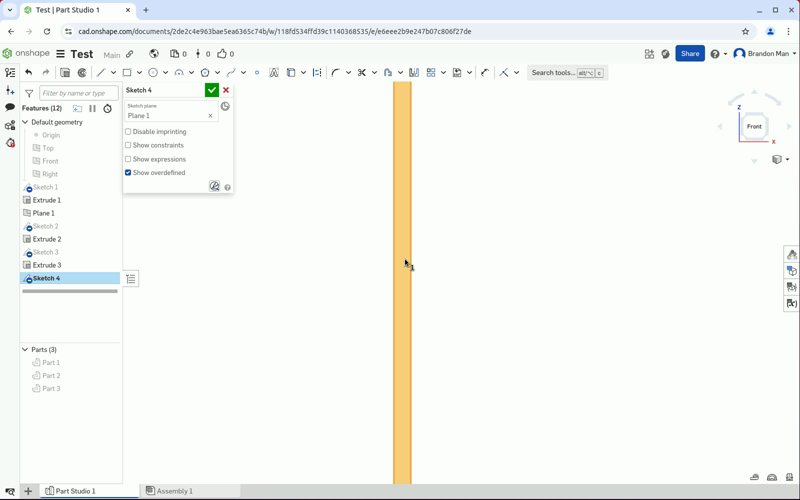
scroll(-6)
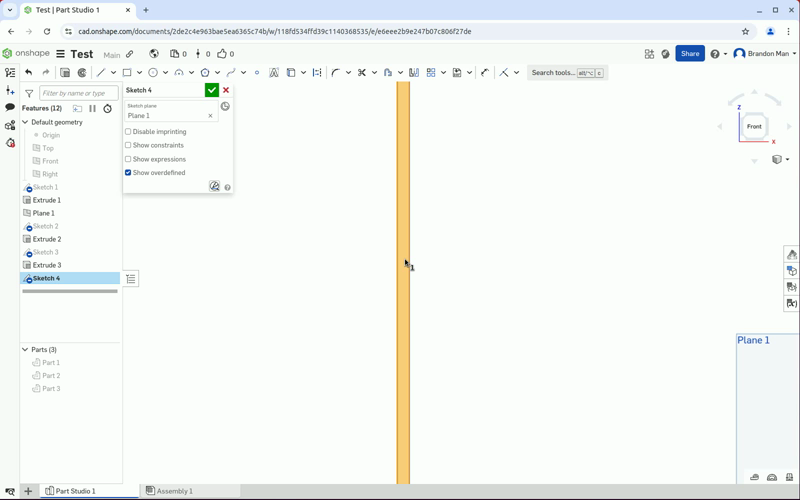
scroll(-6)
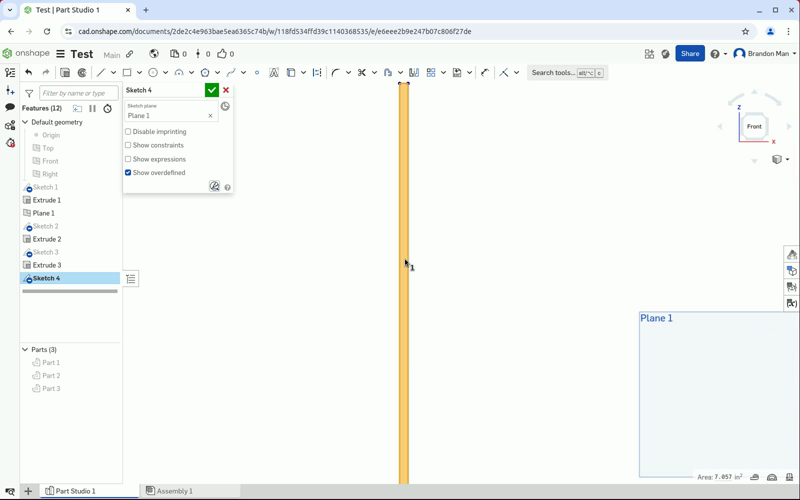
scroll(-6)
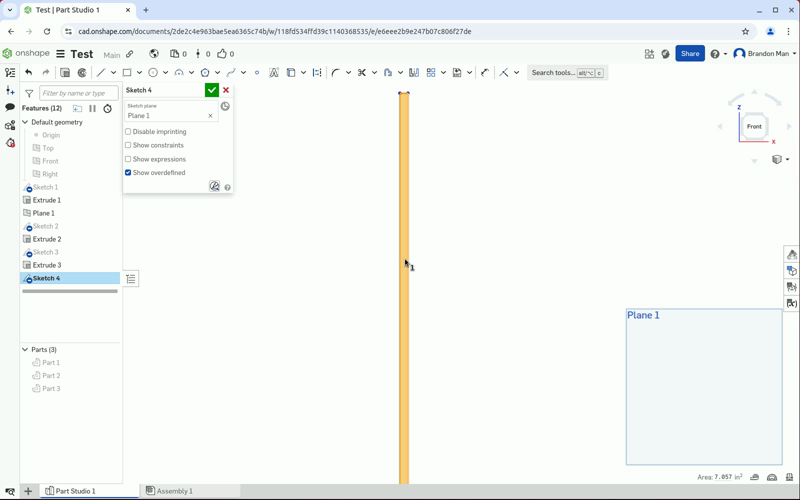
scroll(-6)
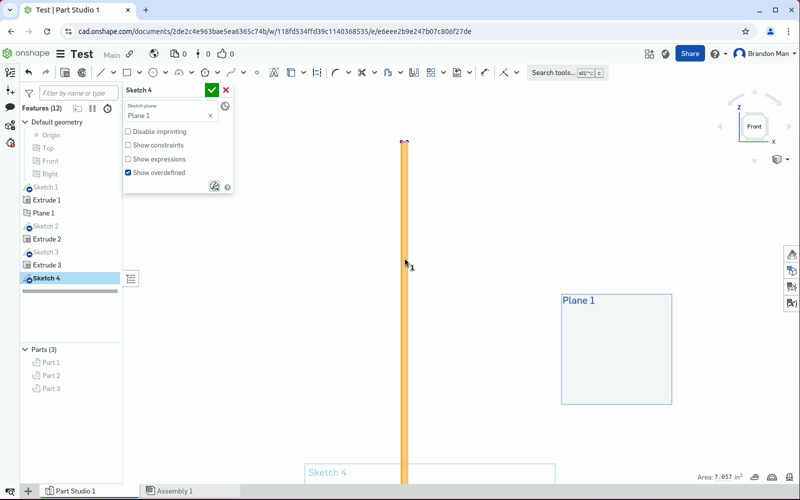
scroll(-6)
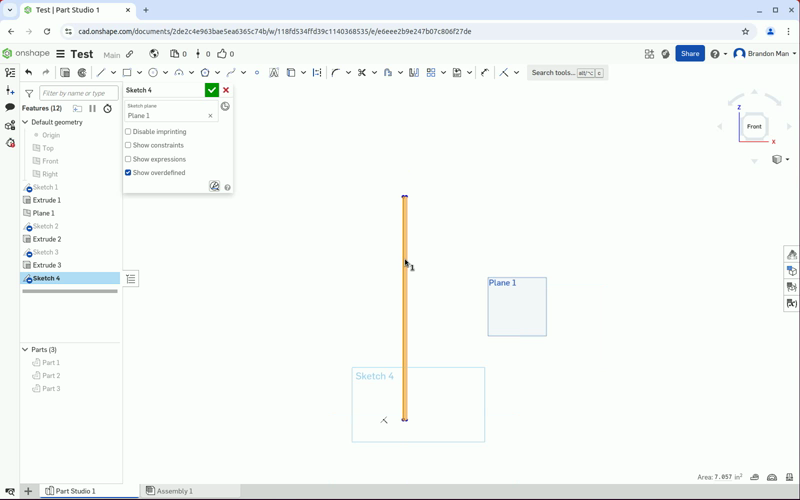
scroll(-6)
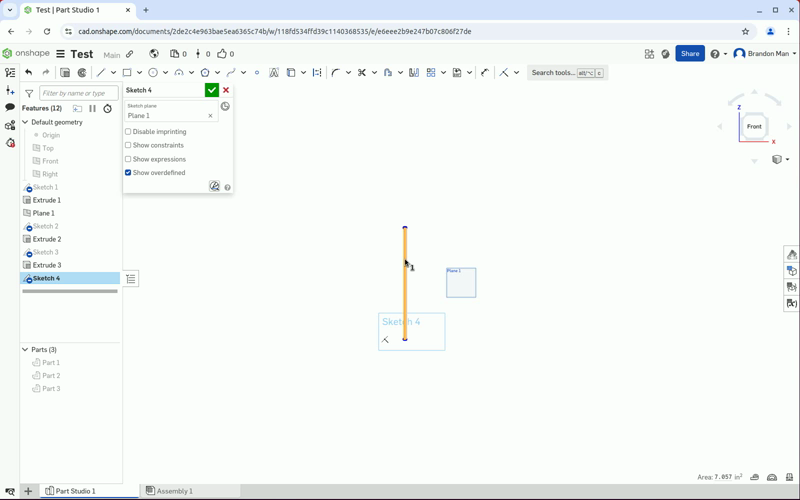
mouse_move(73, 352)
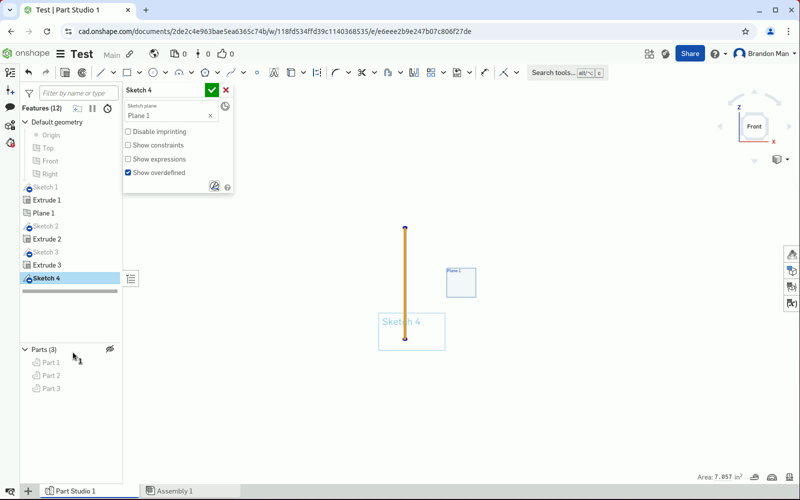
key(shift+y)
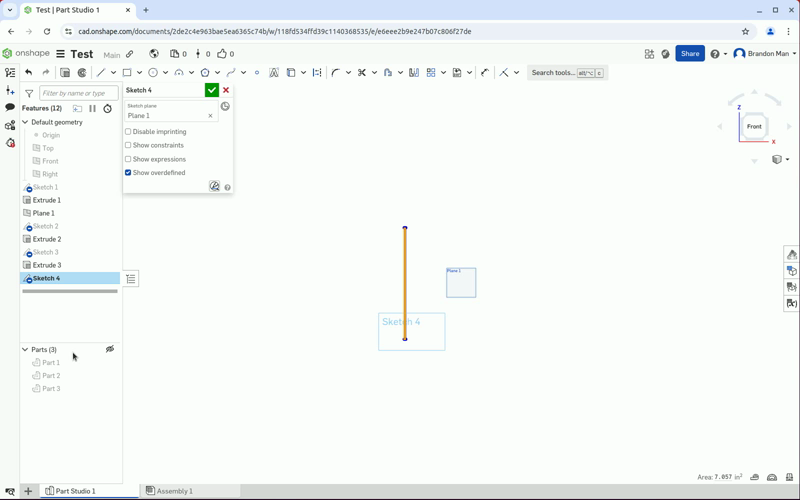
key(shift+e)
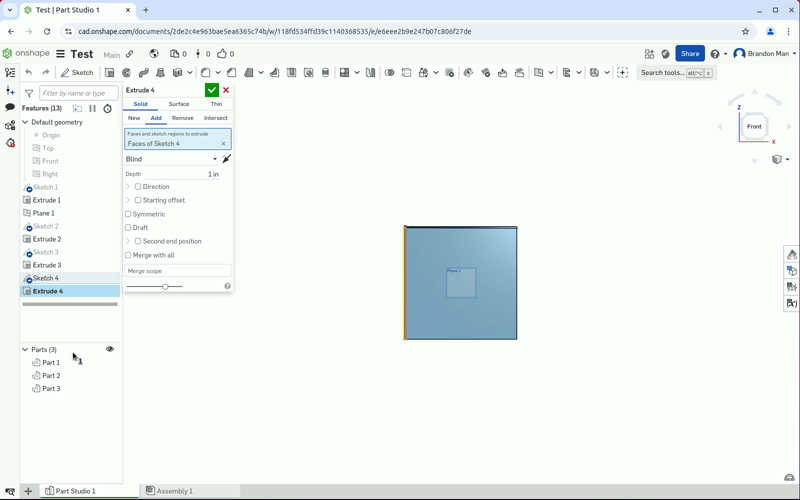
mouse_move(143, 106)
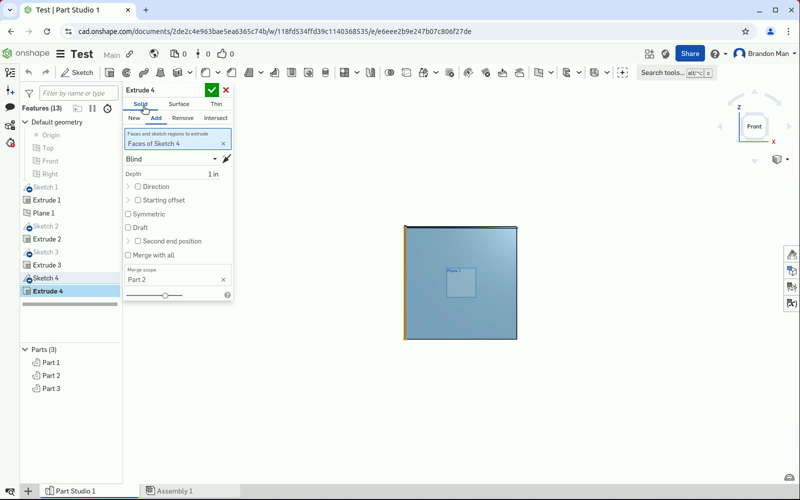
click(143, 106)
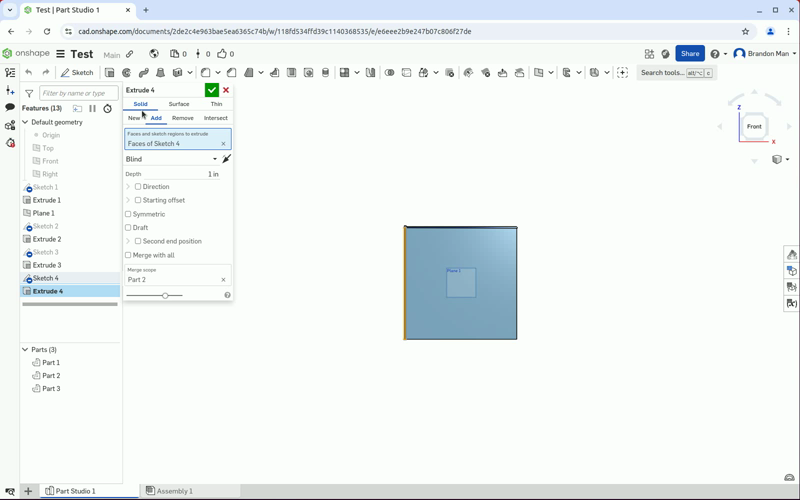
mouse_move(137, 120)
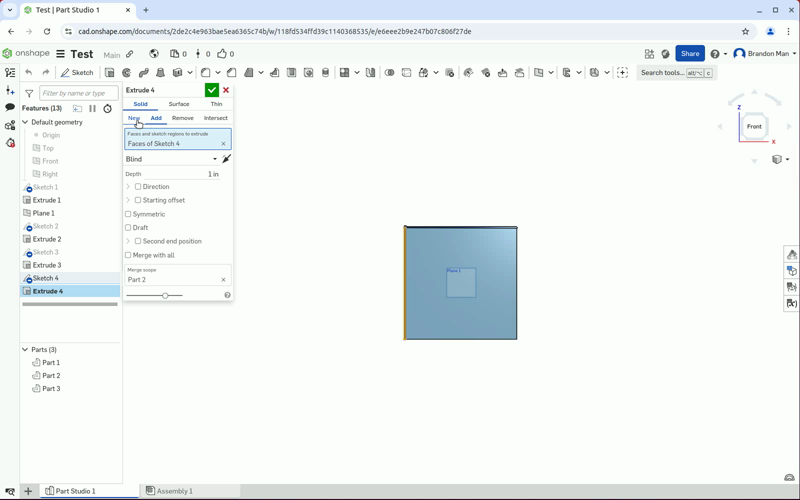
click(137, 120)
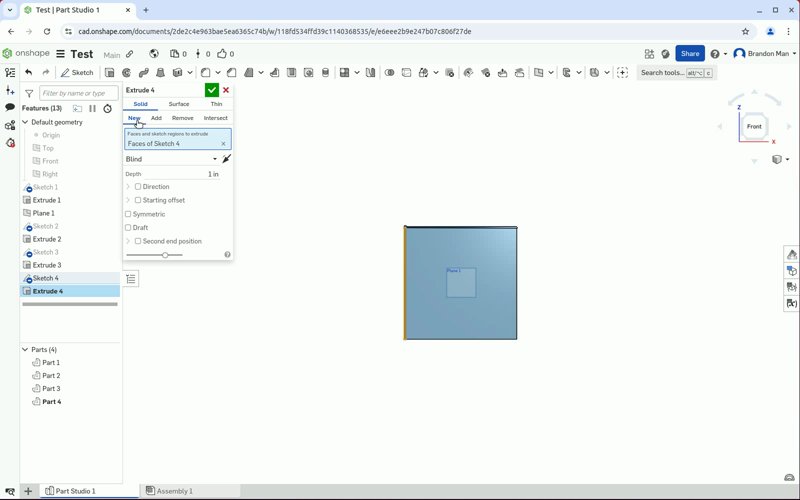
key(tab, 4)
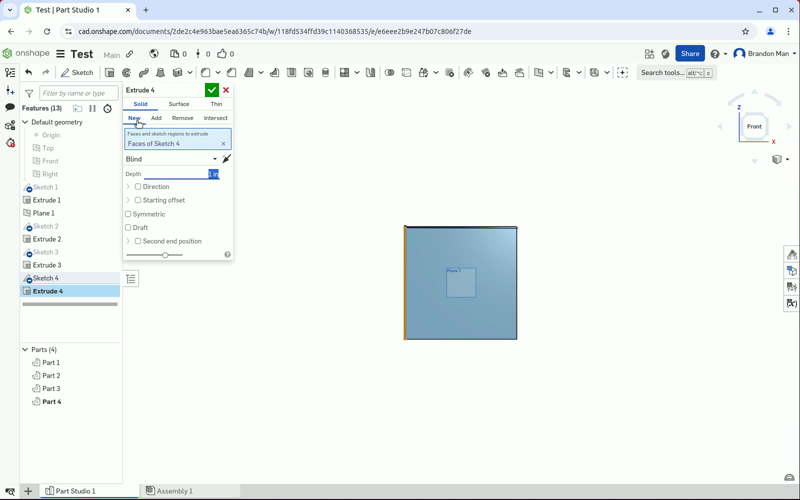
text(22.868)
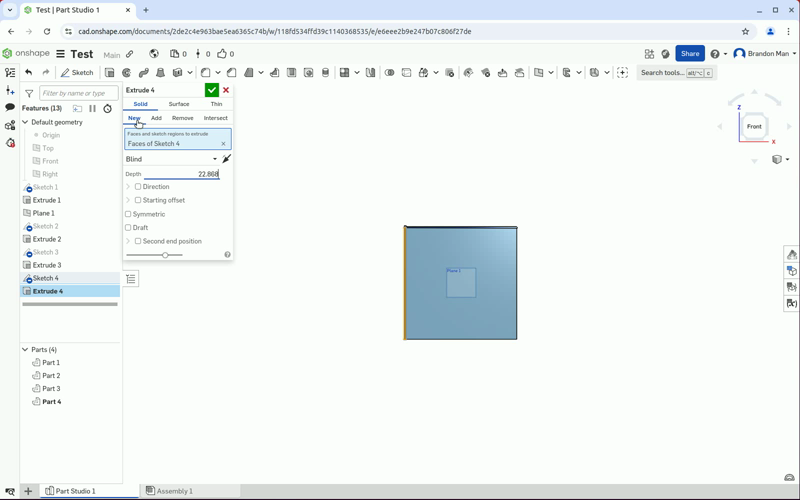
key(enter)
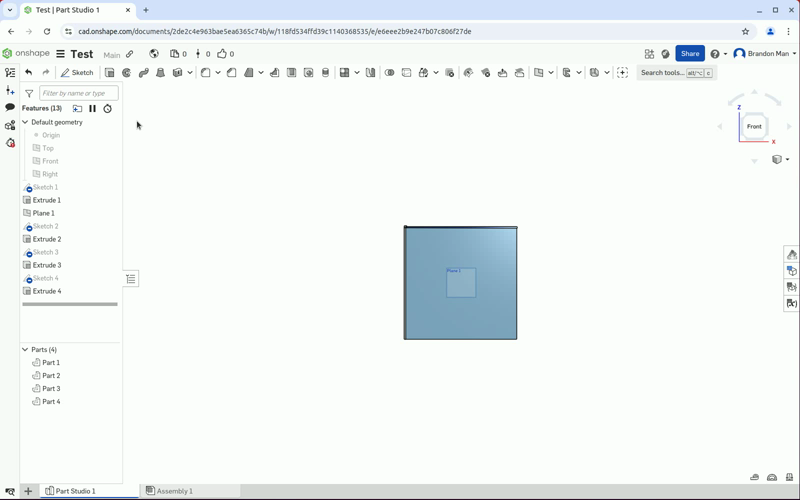
key(shift+h)
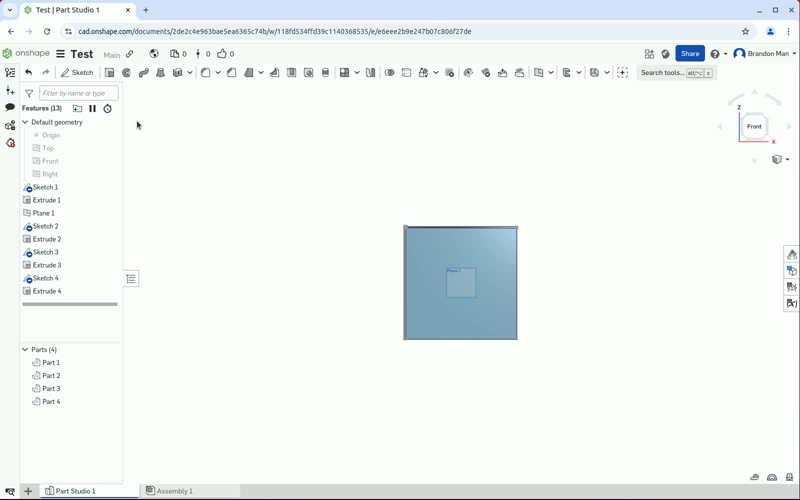
key(shift+h)
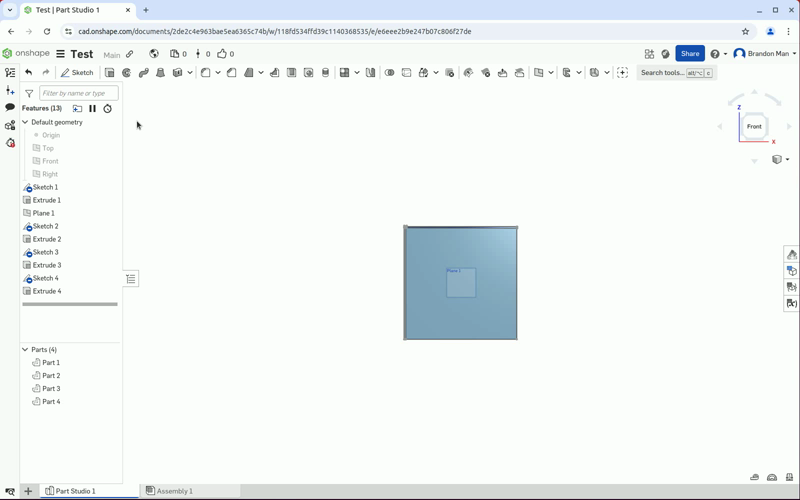
key(shift+7)
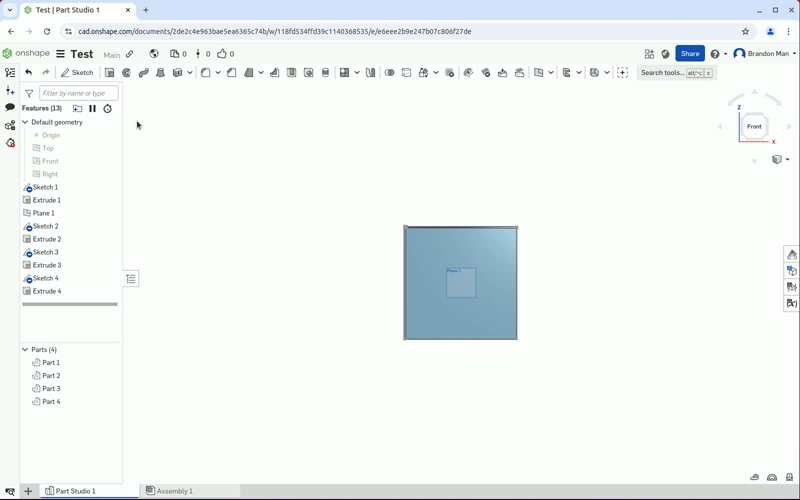
key(left, 2)
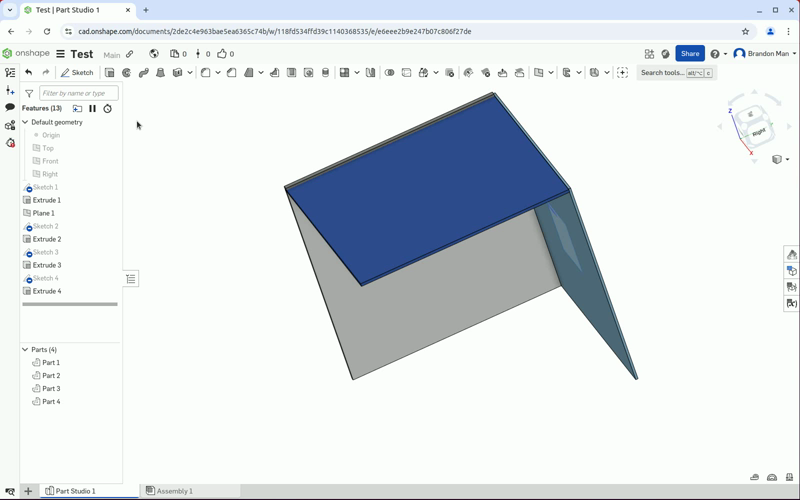
key(down, 2)
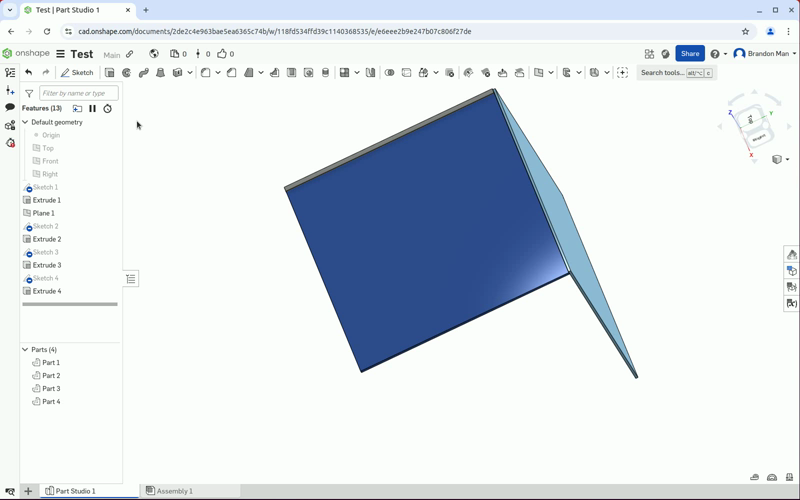
key(up, 2)
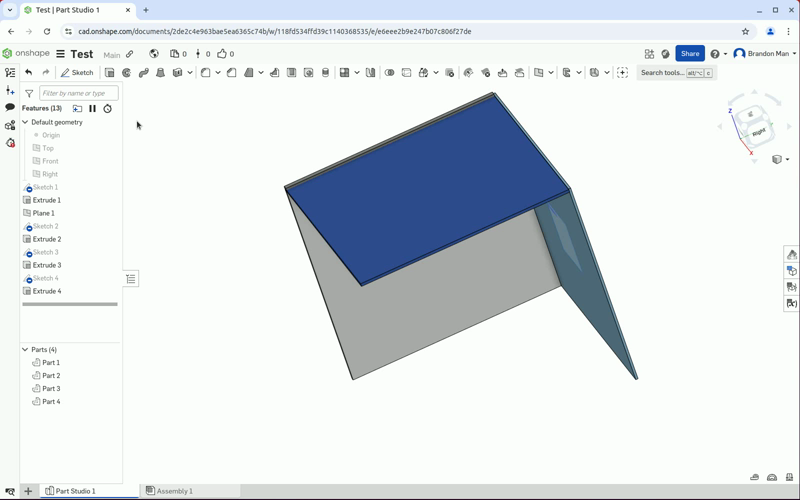
key(right, 2)
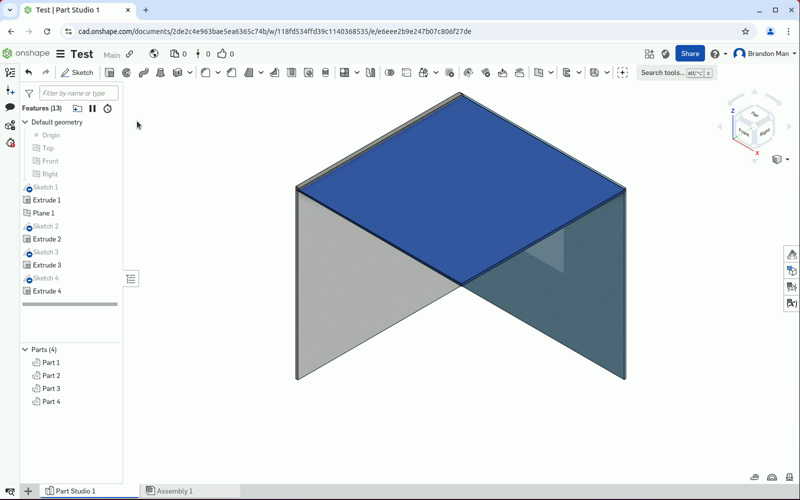
mouse_move(73, 189)
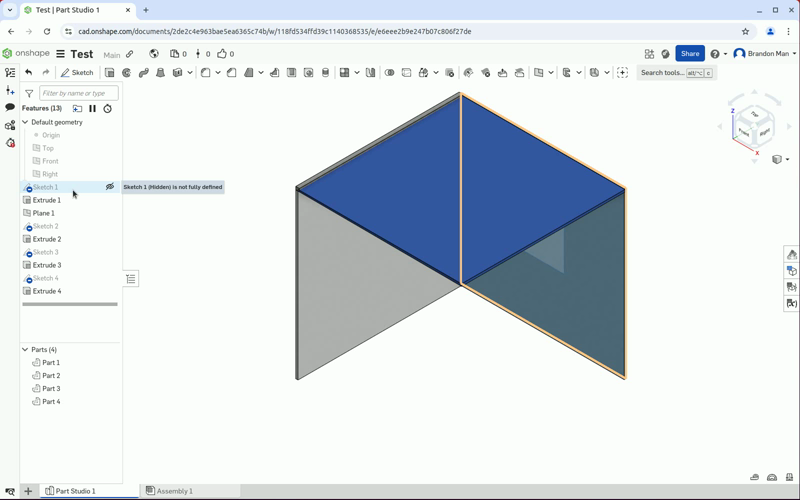
click(73, 189)